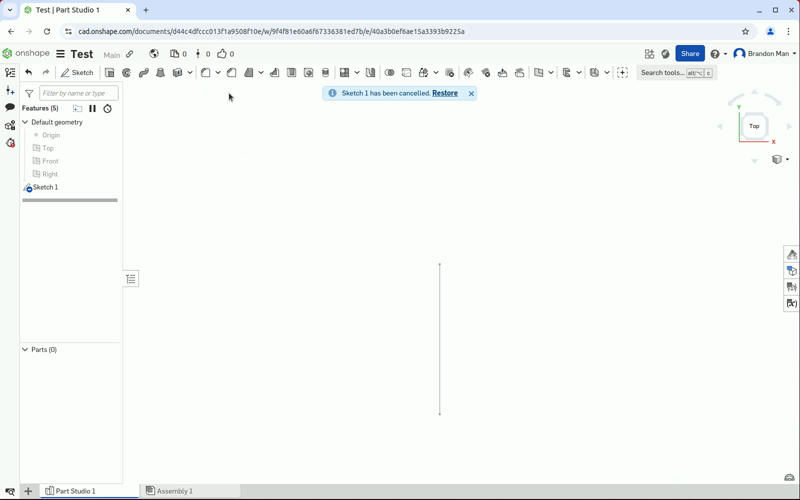
key(shift+h)
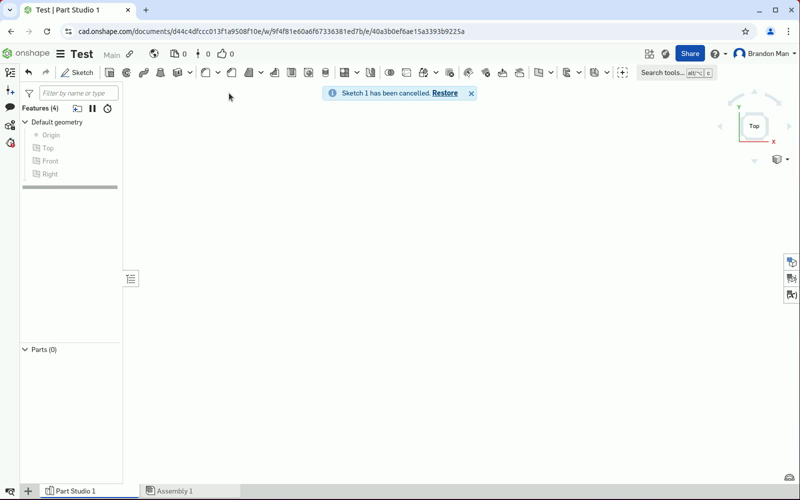
mouse_move(73, 352)
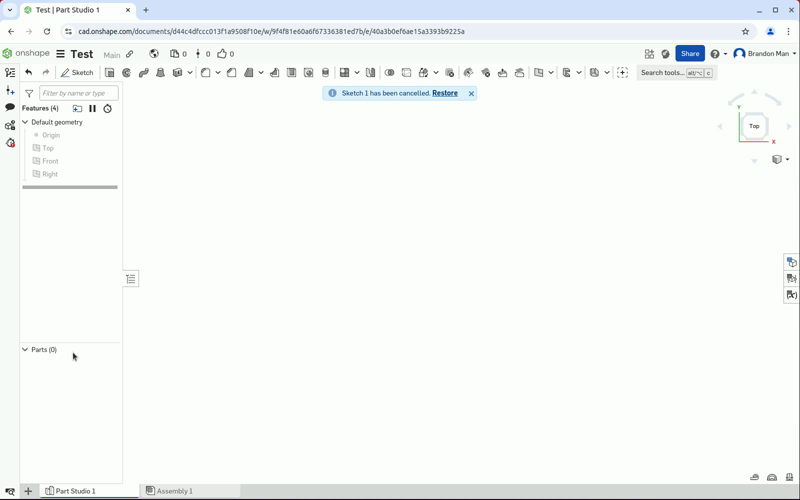
key(y)
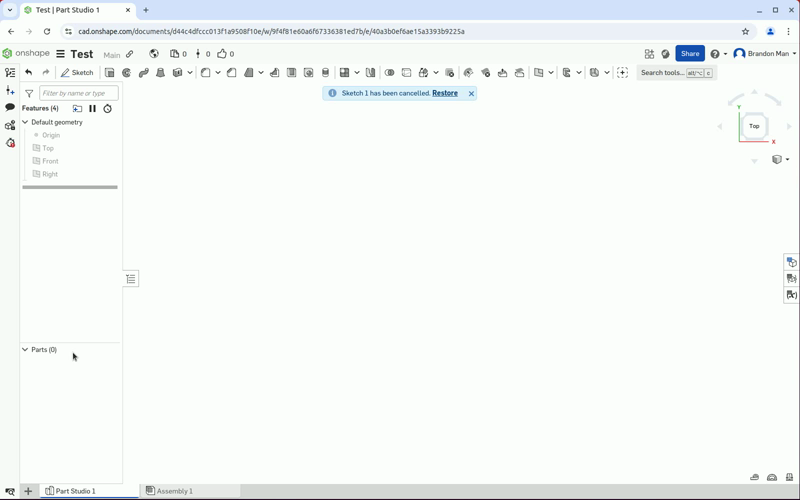
key(shift+p)
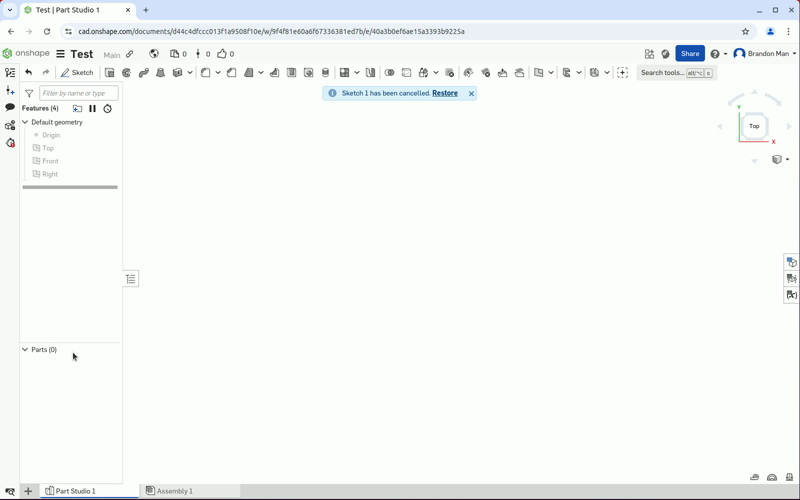
key(space)
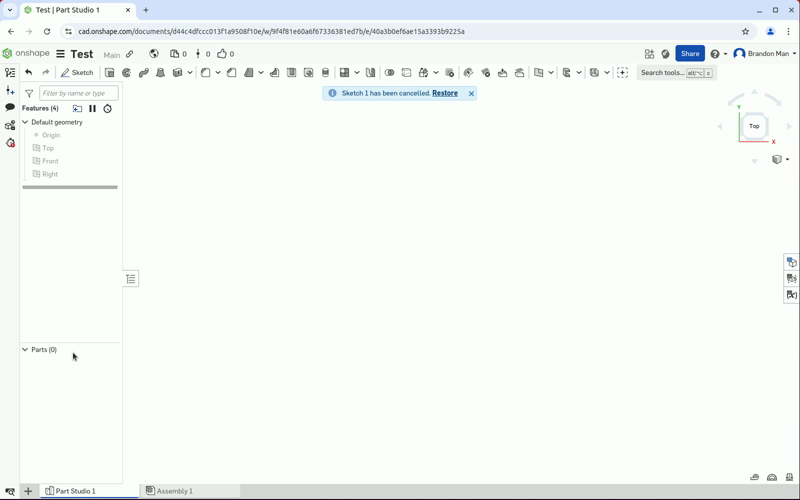
key_down(shift)
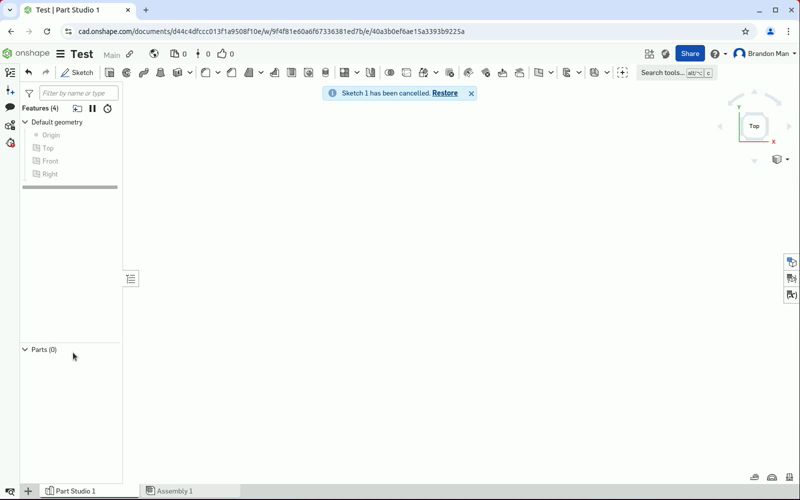
key(up)
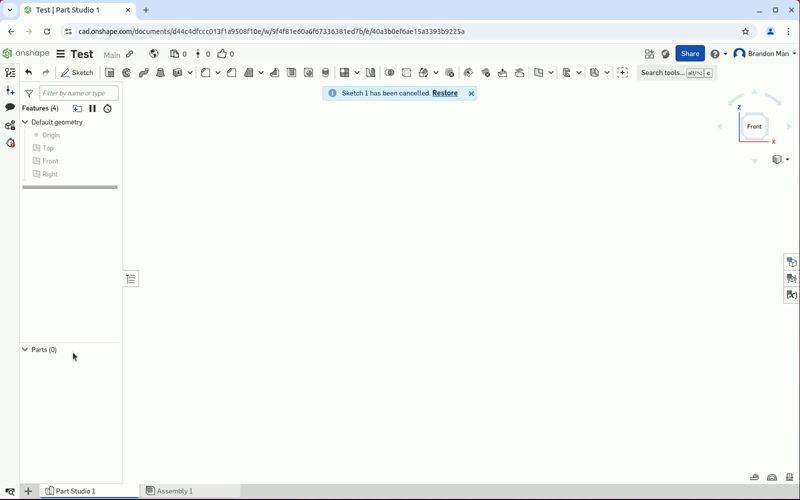
key_up(shift)
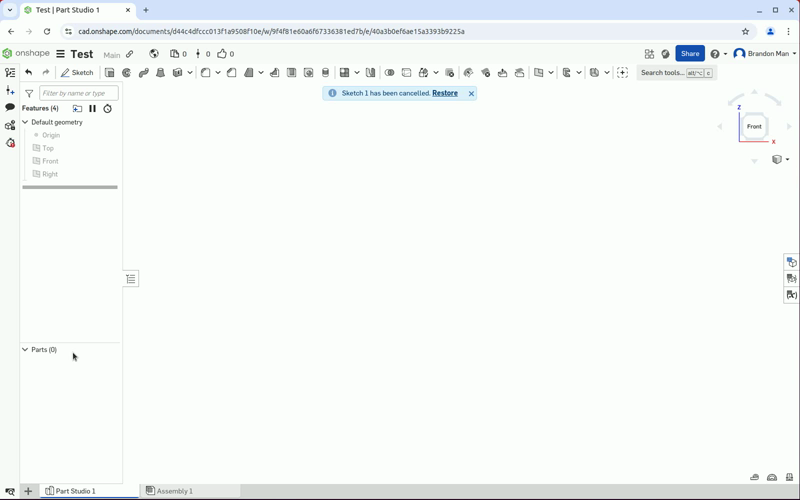
mouse_move(73, 352)
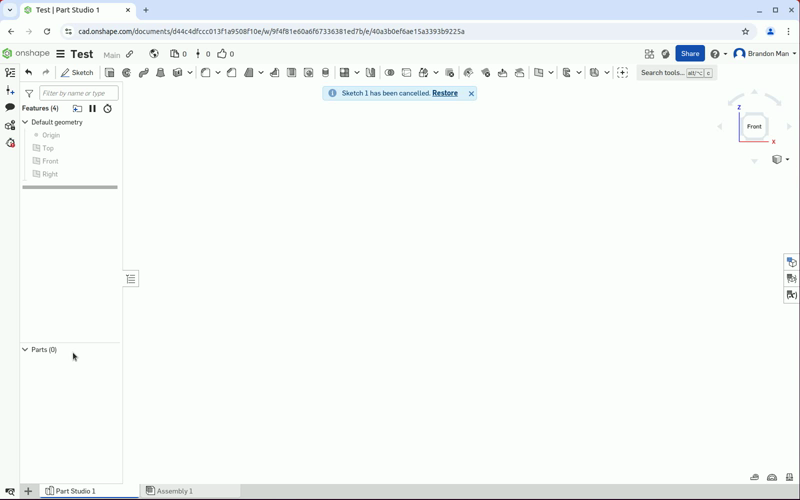
key(shift+y)
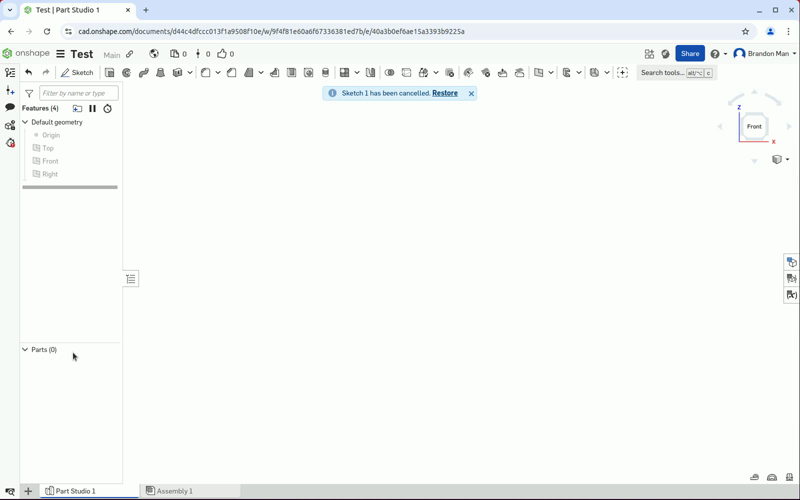
key(shift+s)
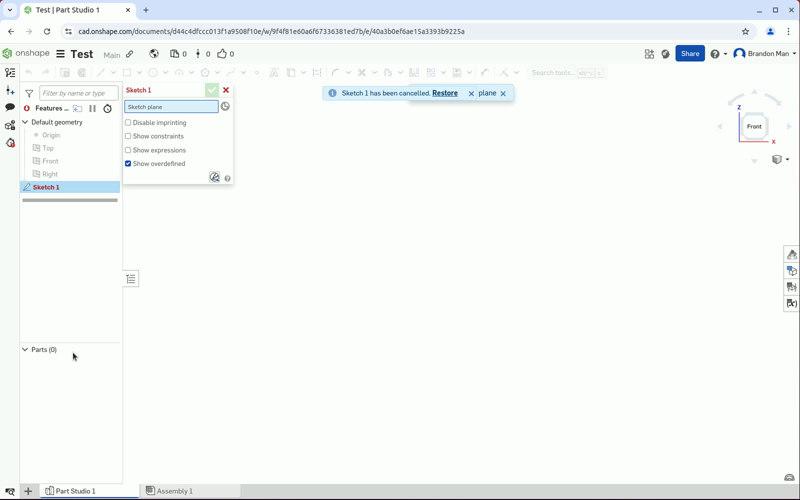
mouse_move(73, 163)
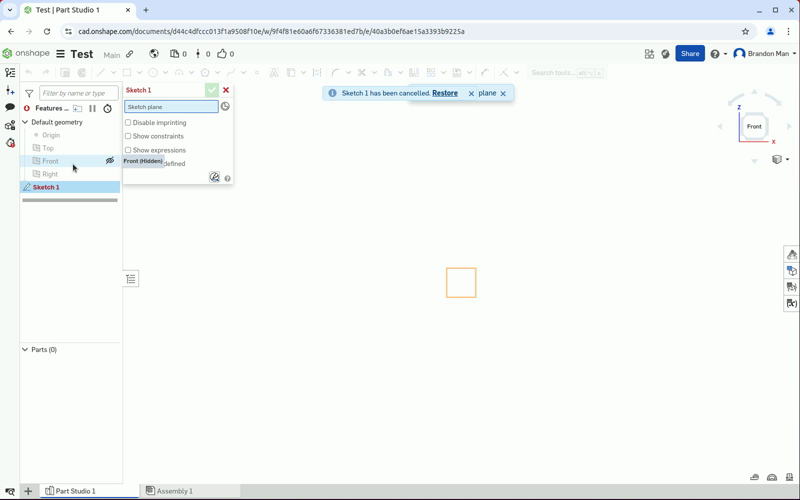
click(73, 163)
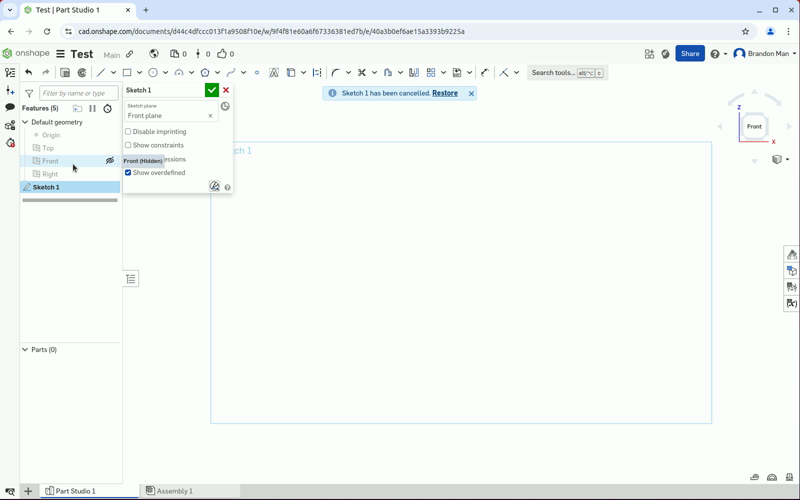
mouse_move(73, 352)
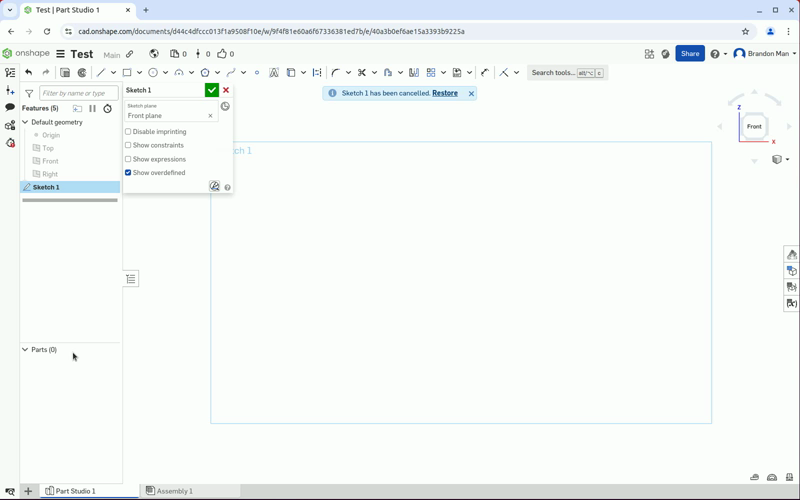
key(y)
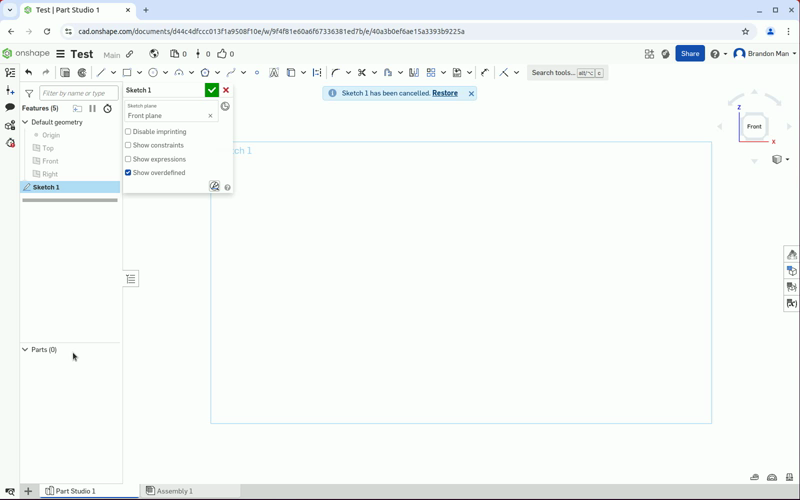
key(l)
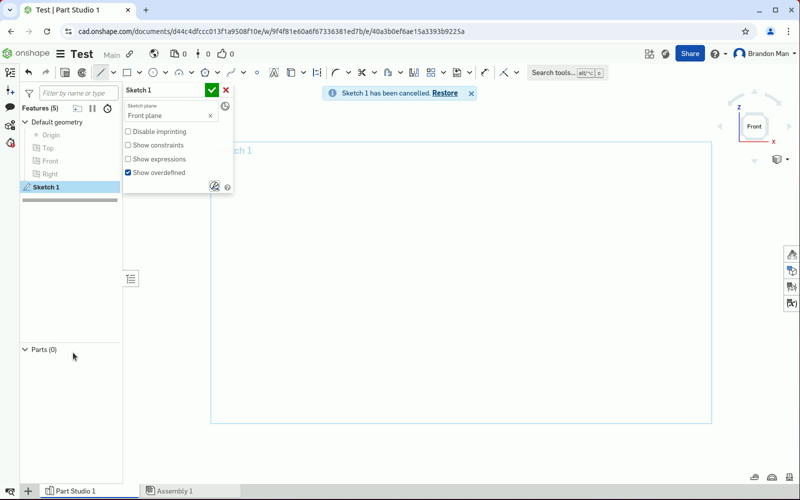
key_down(shift)
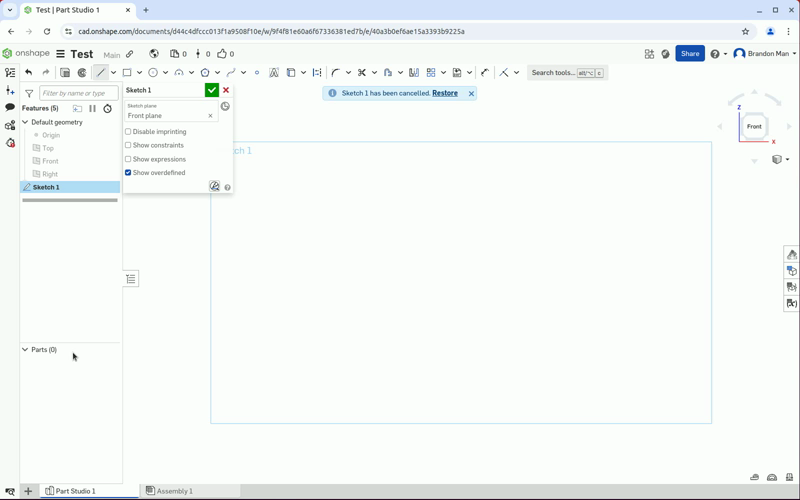
mouse_move(419, 241)
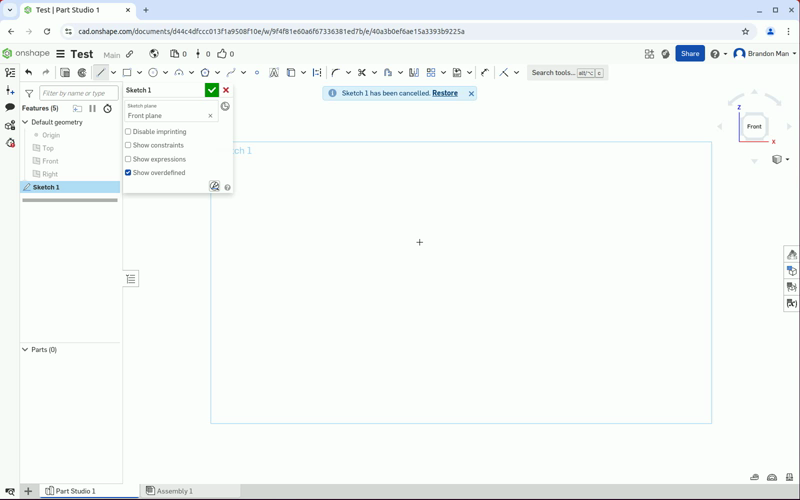
click(419, 241)
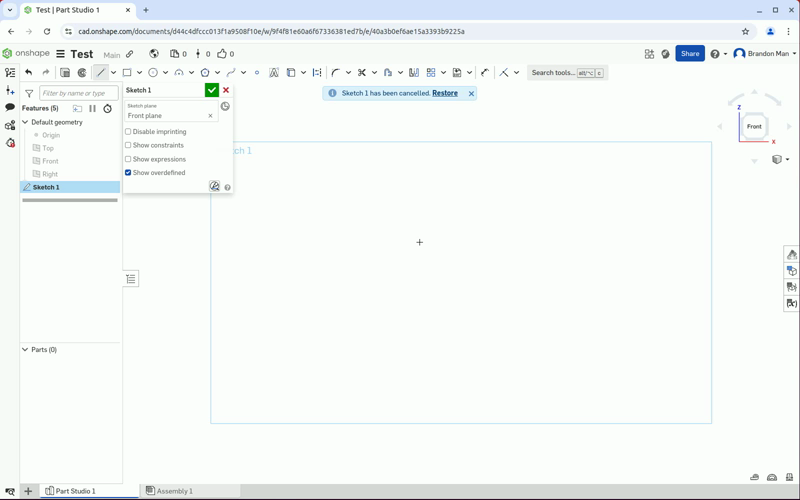
key_up(shift)
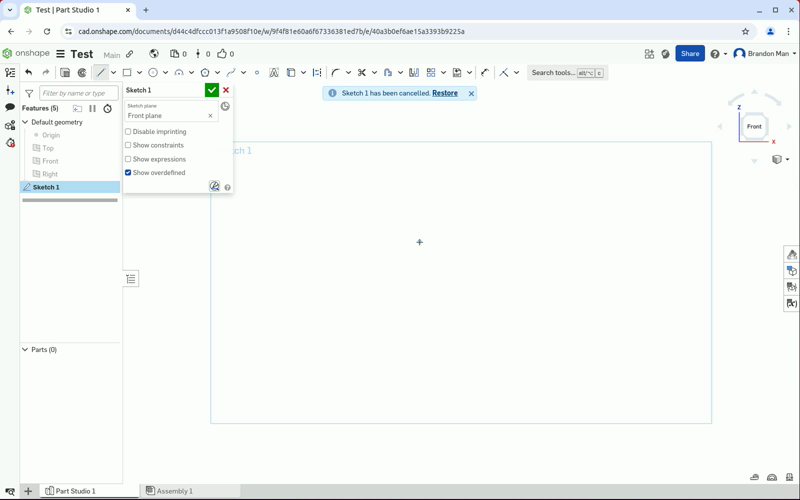
key_down(shift)
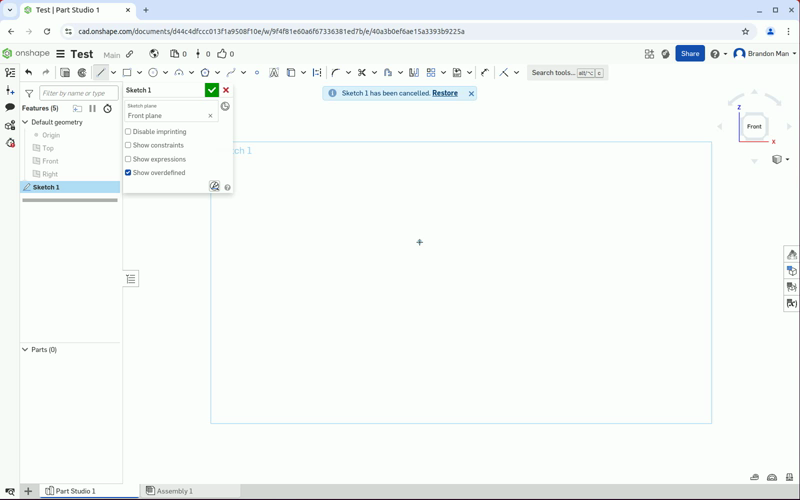
mouse_move(449, 241)
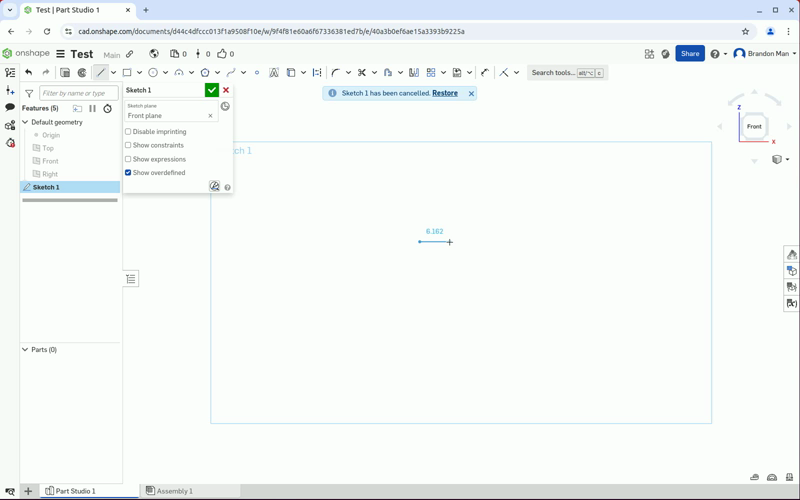
mouse_move(440, 263)
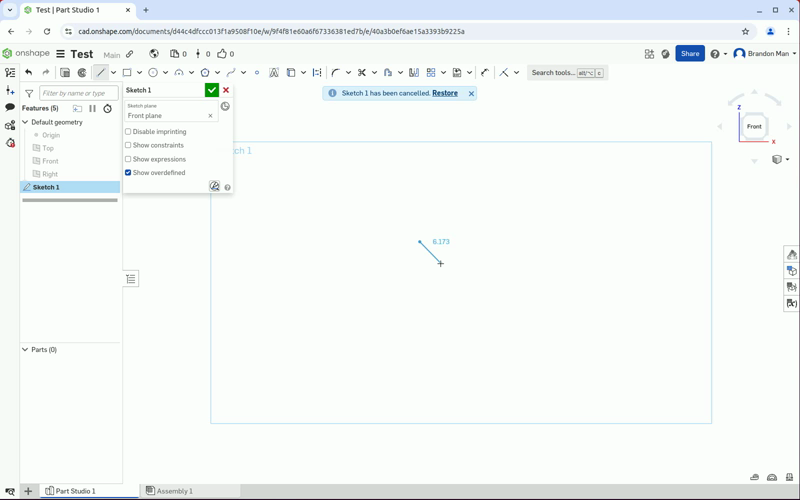
click(440, 263)
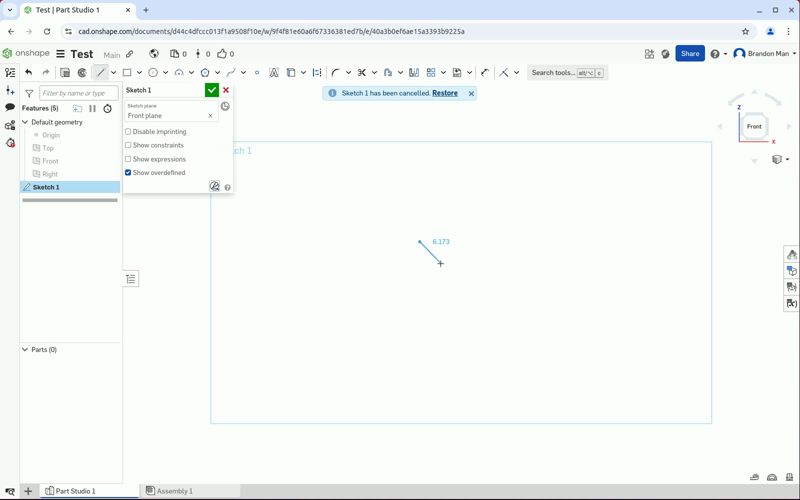
key_up(shift)
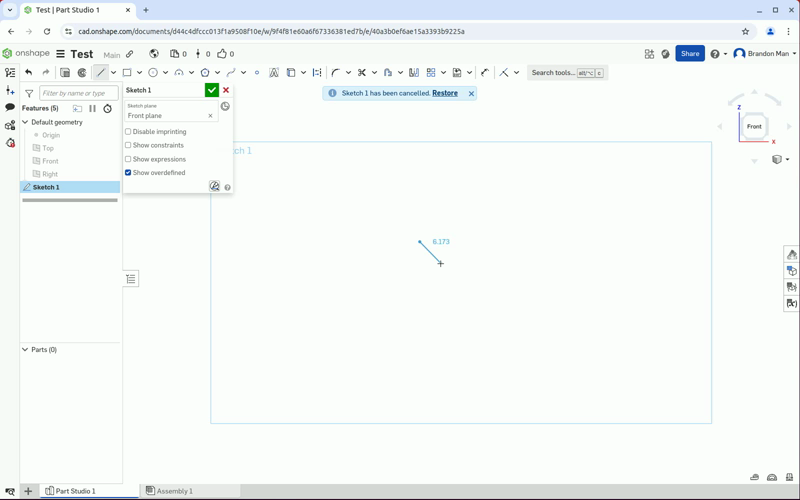
key_down(shift)
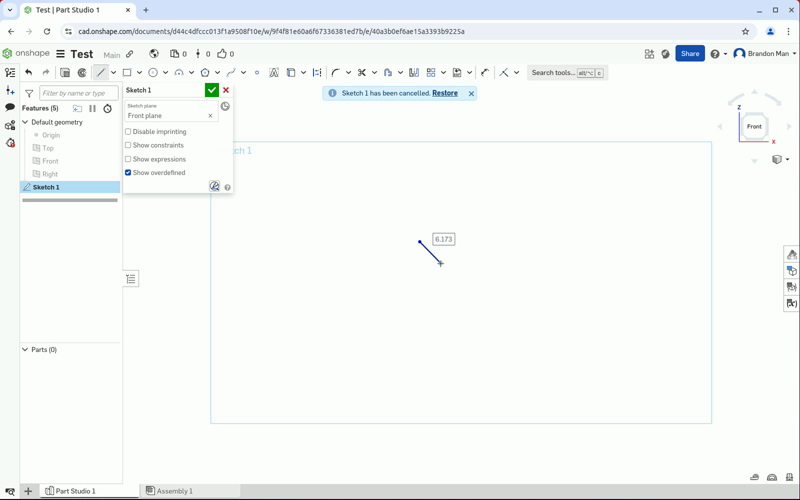
mouse_move(470, 263)
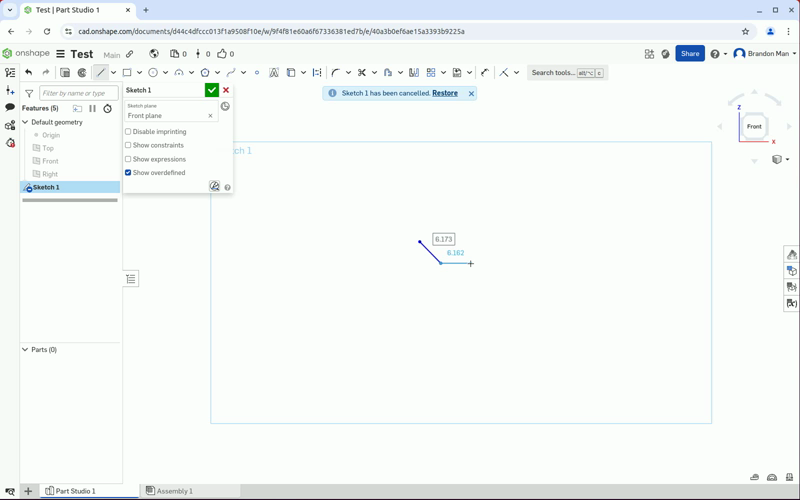
mouse_move(444, 259)
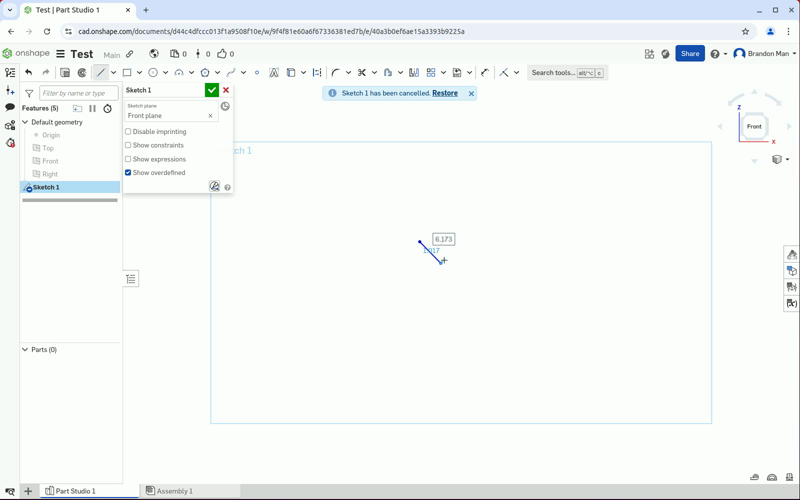
scroll(6)
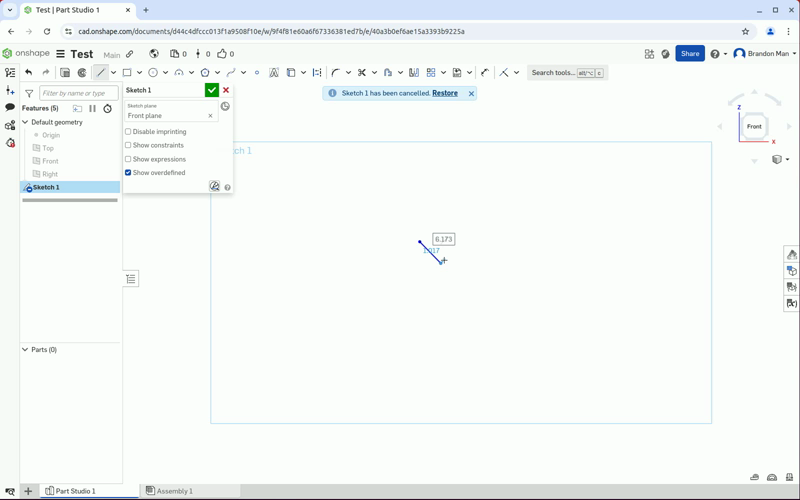
scroll(6)
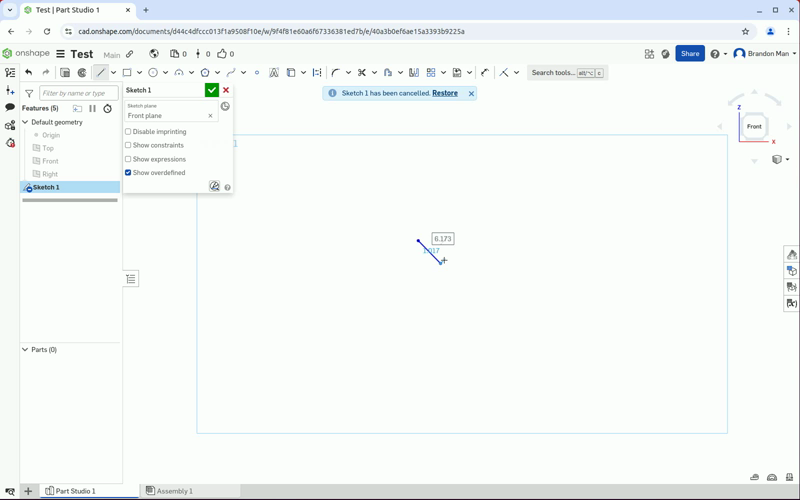
scroll(6)
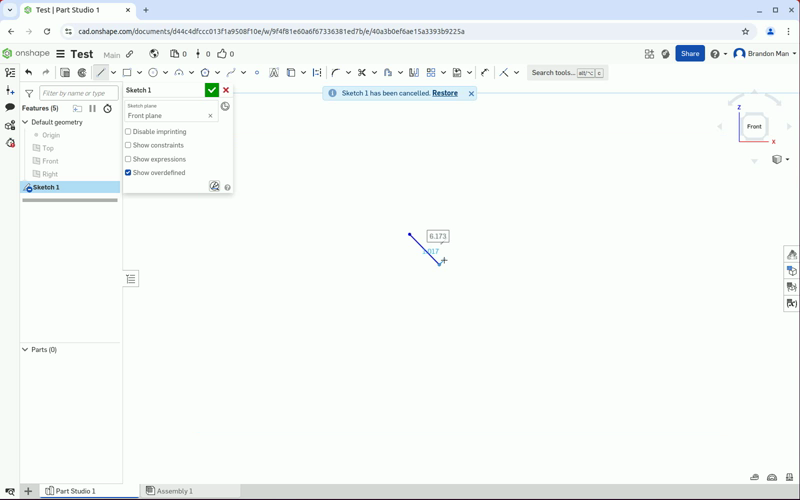
scroll(6)
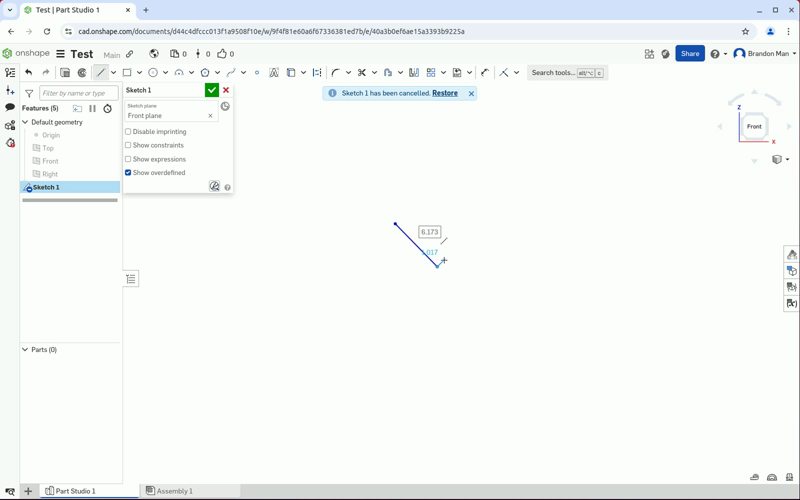
scroll(6)
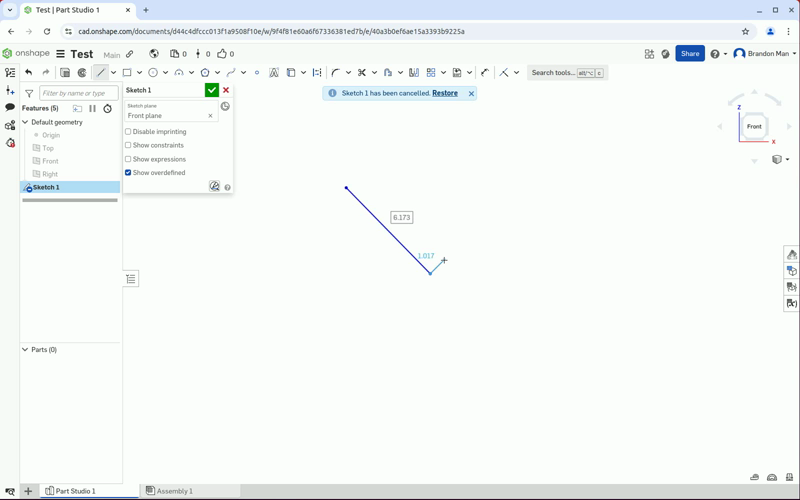
scroll(6)
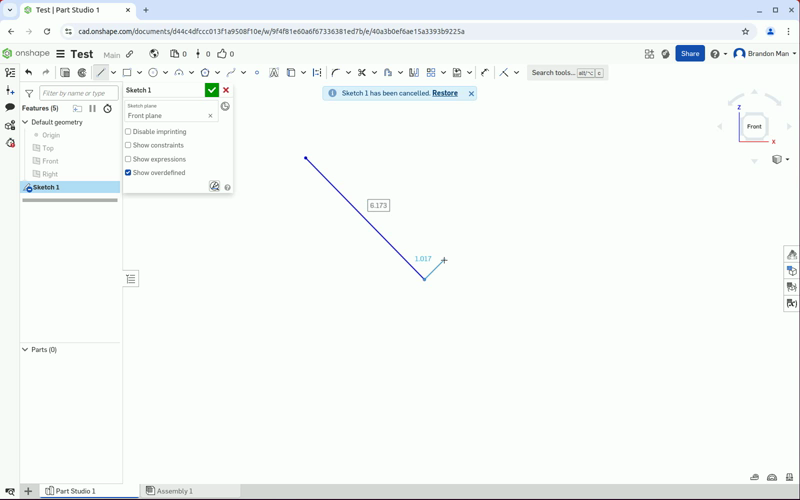
scroll(6)
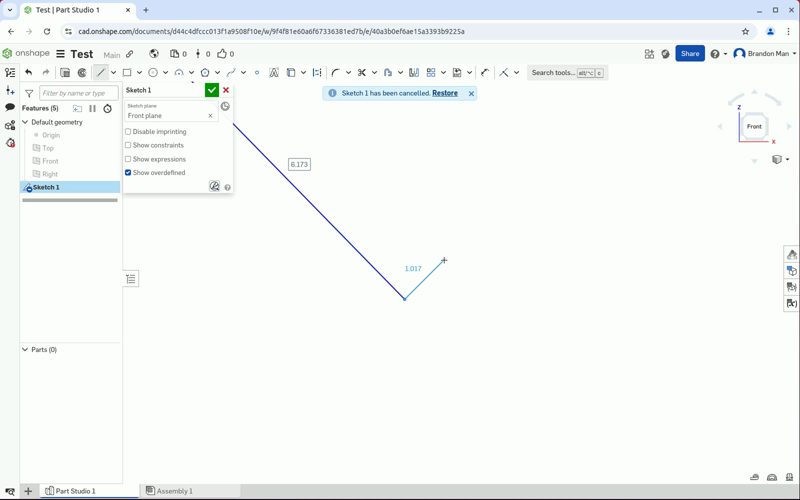
click(444, 259)
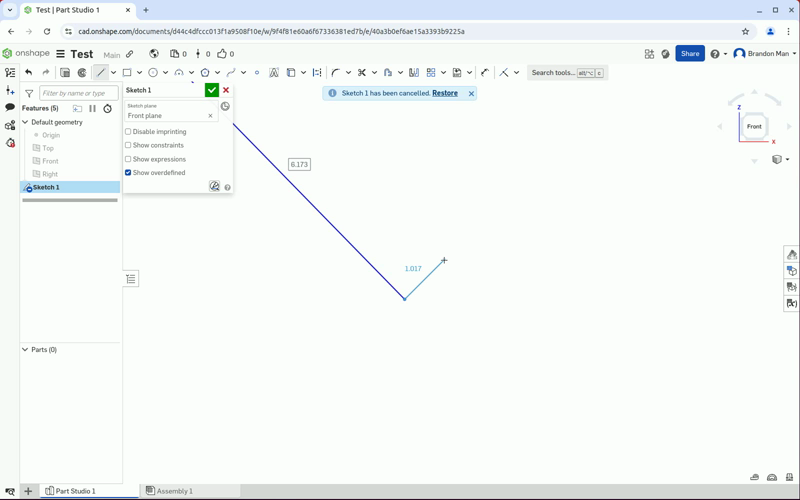
scroll(-6)
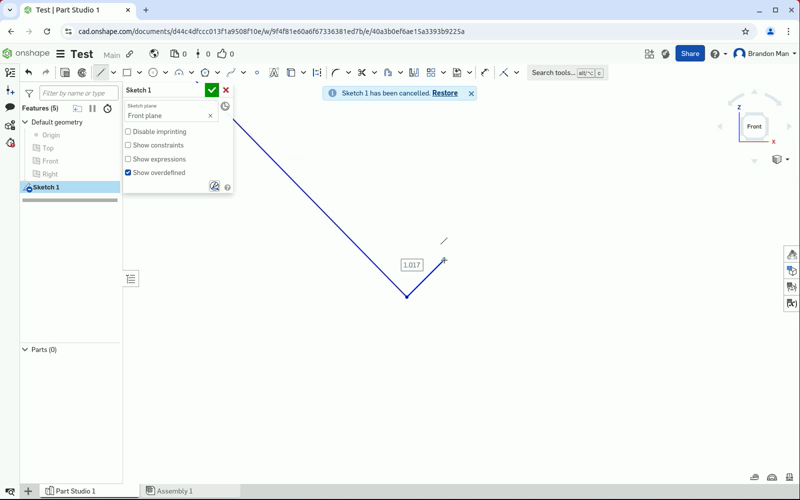
scroll(-6)
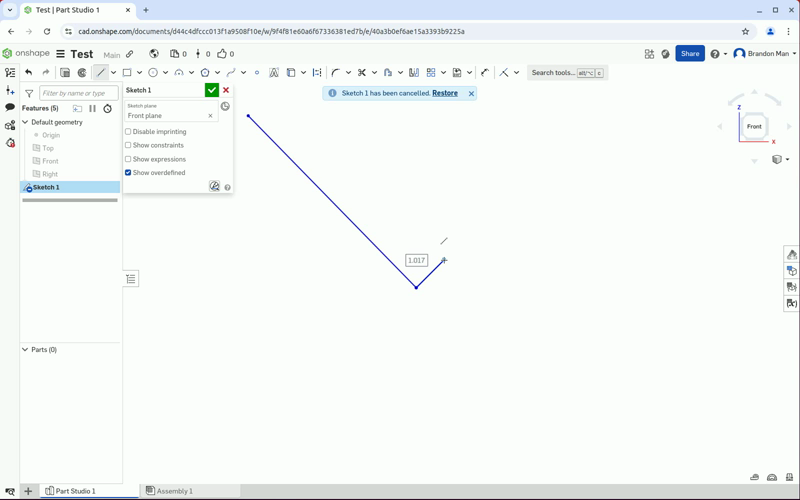
scroll(-6)
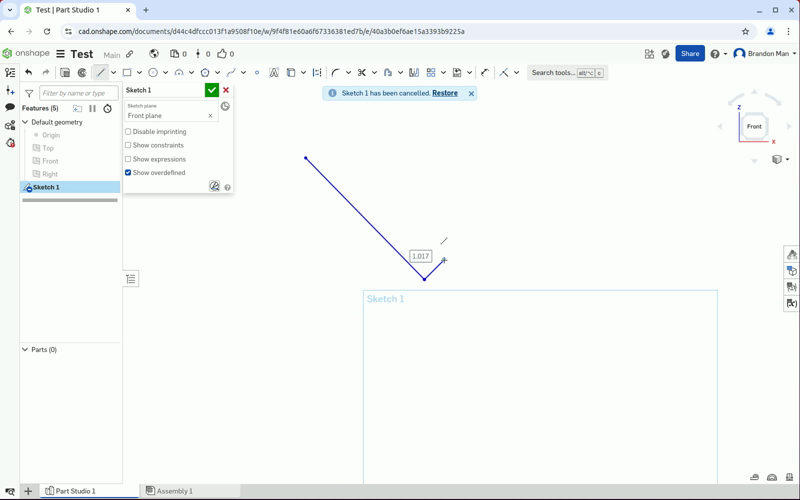
scroll(-6)
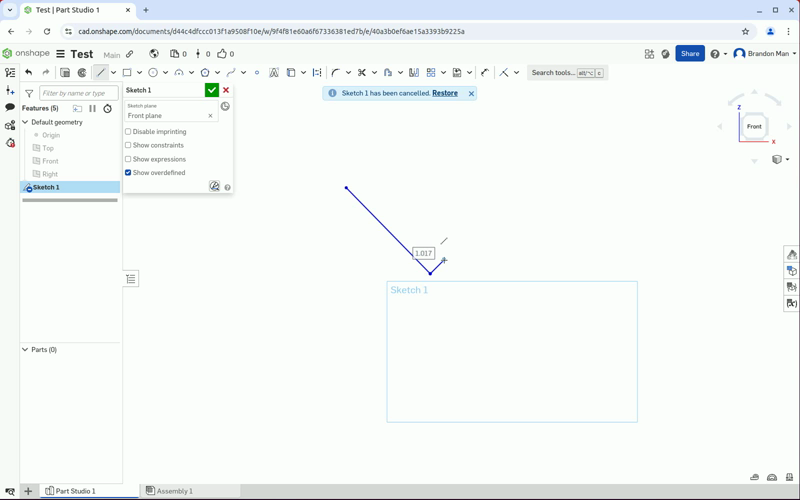
scroll(-6)
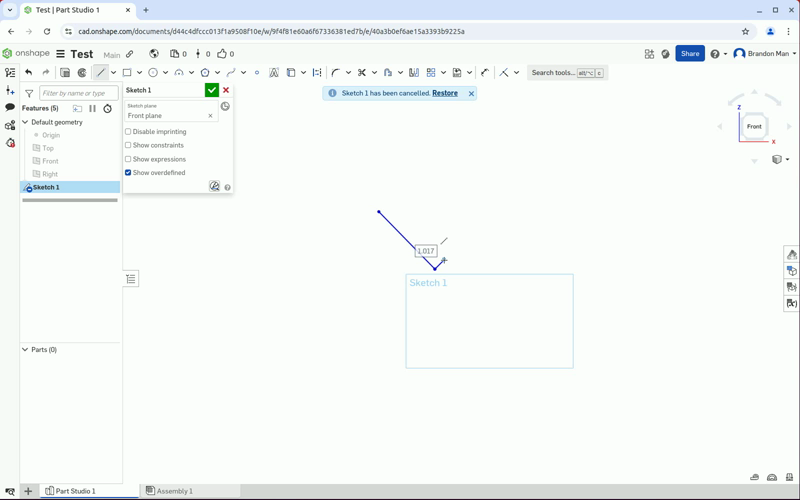
scroll(-6)
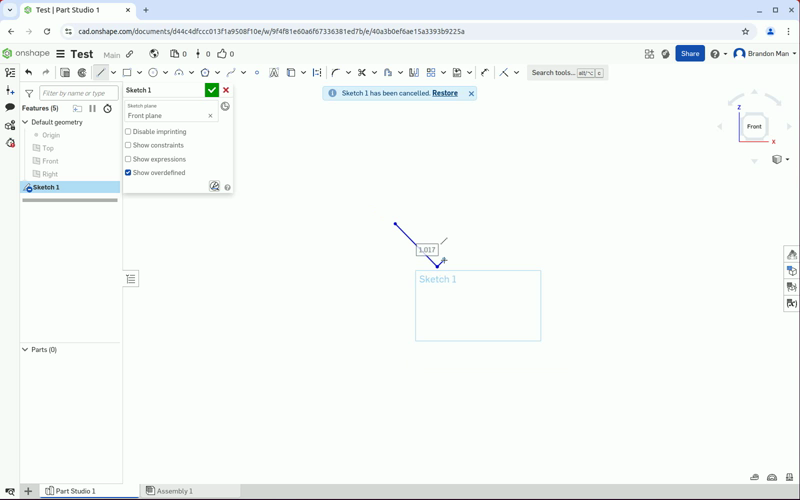
scroll(-6)
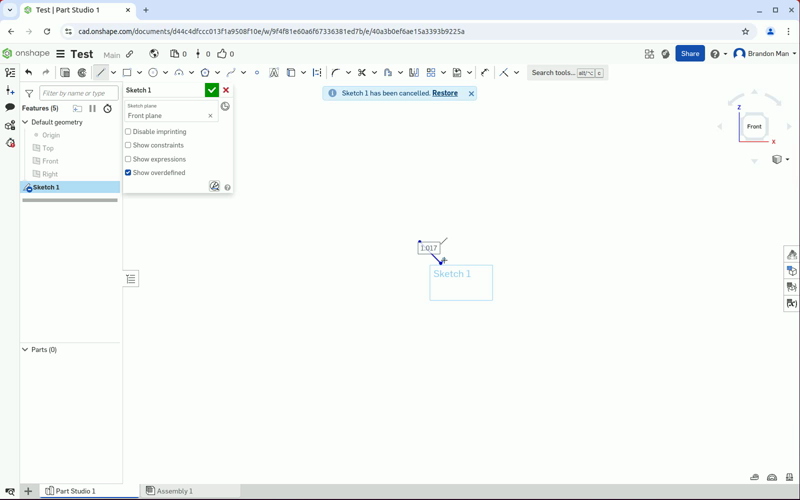
key_up(shift)
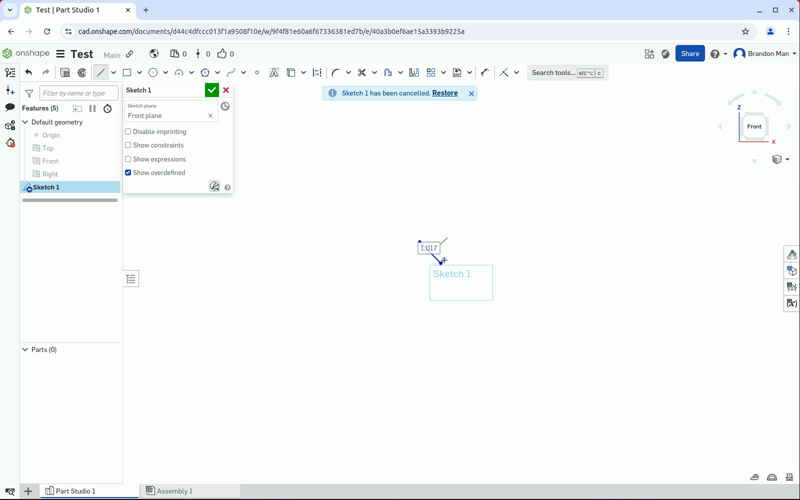
key_down(shift)
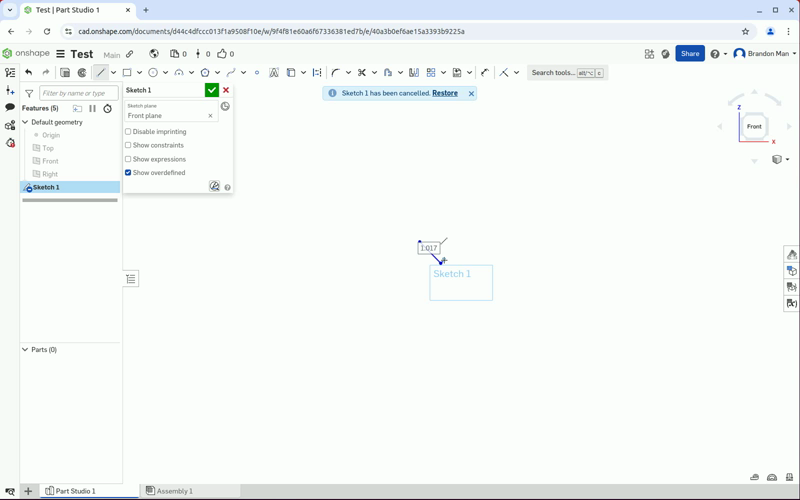
mouse_move(474, 259)
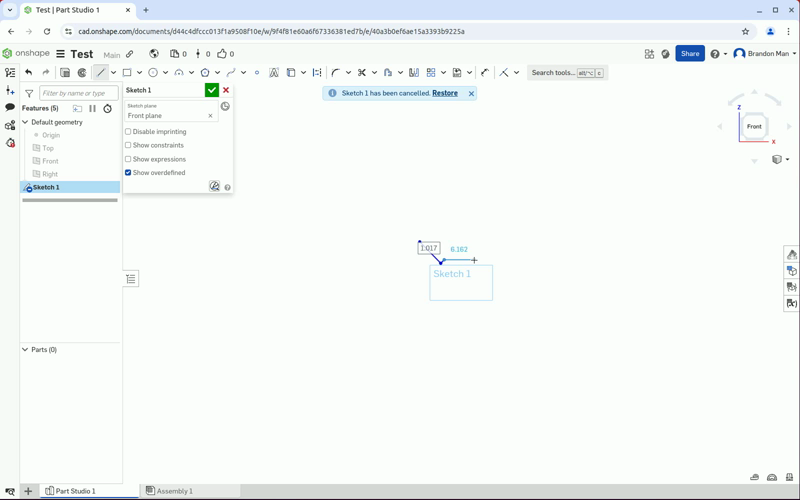
mouse_move(426, 241)
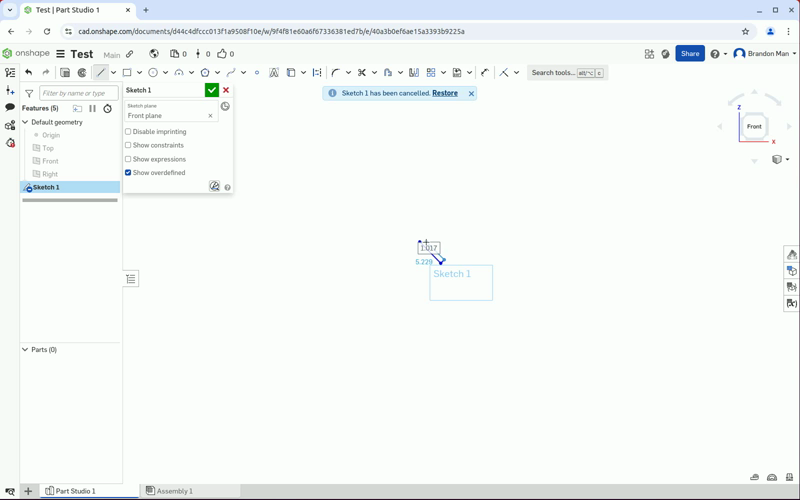
click(426, 241)
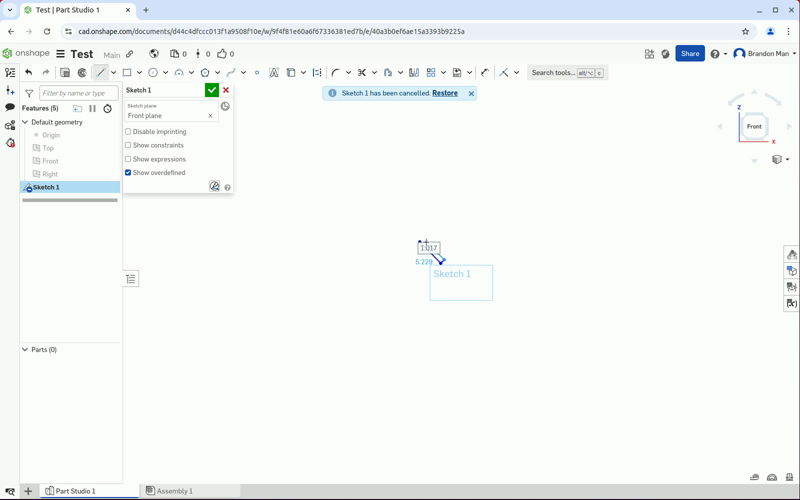
key_up(shift)
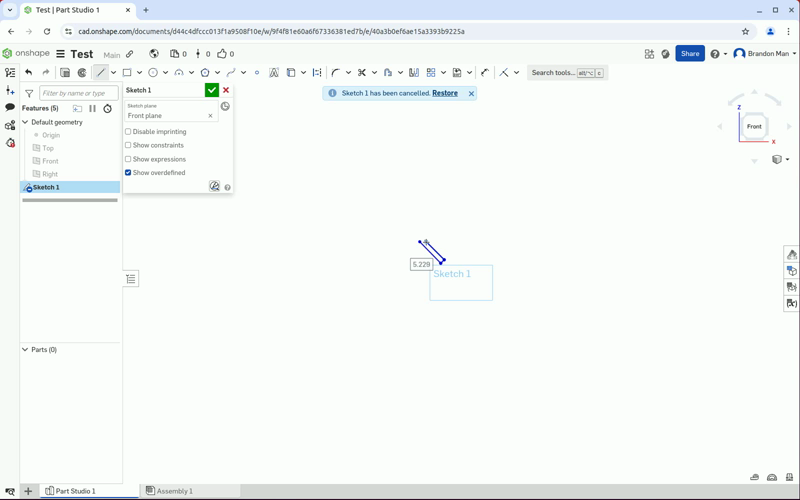
mouse_move(456, 241)
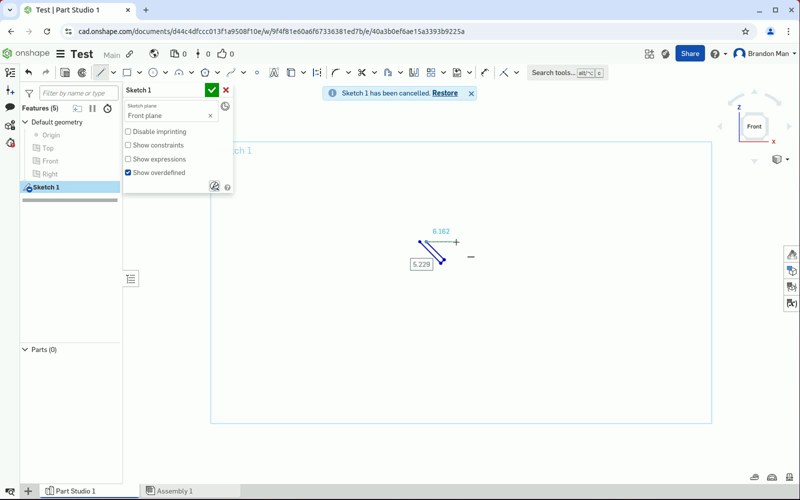
key_down(shift)
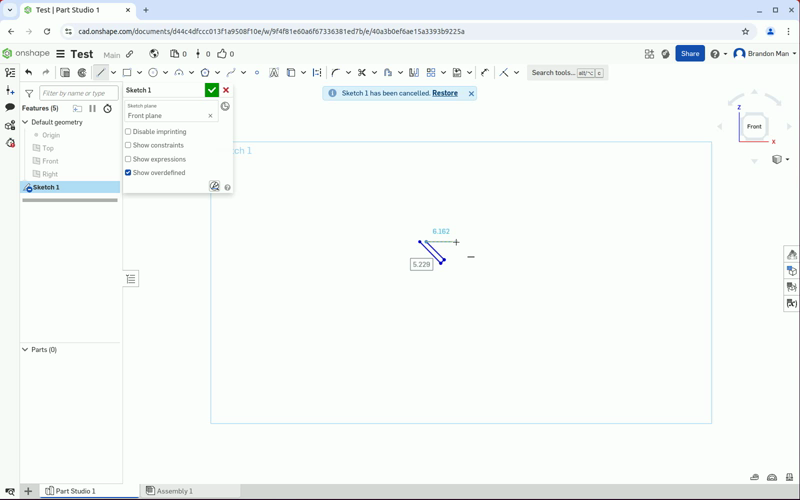
mouse_move(419, 241)
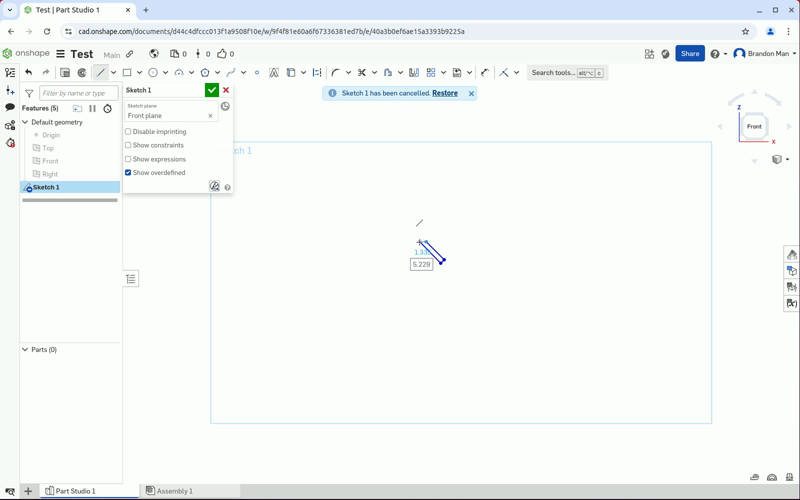
scroll(6)
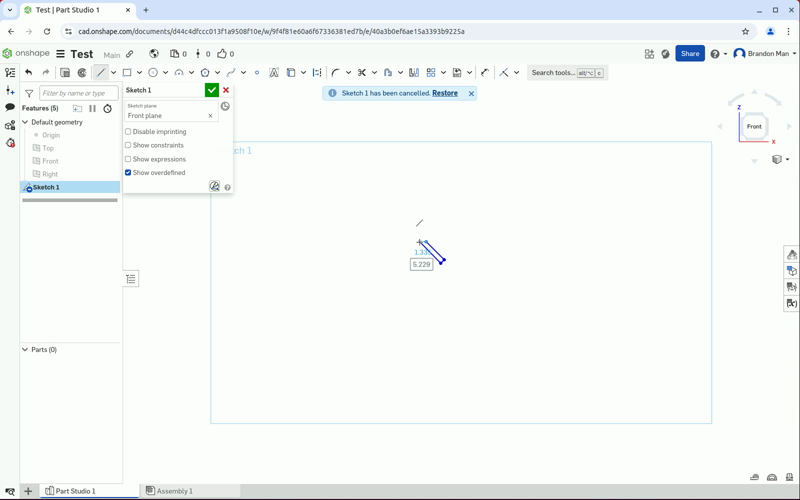
scroll(6)
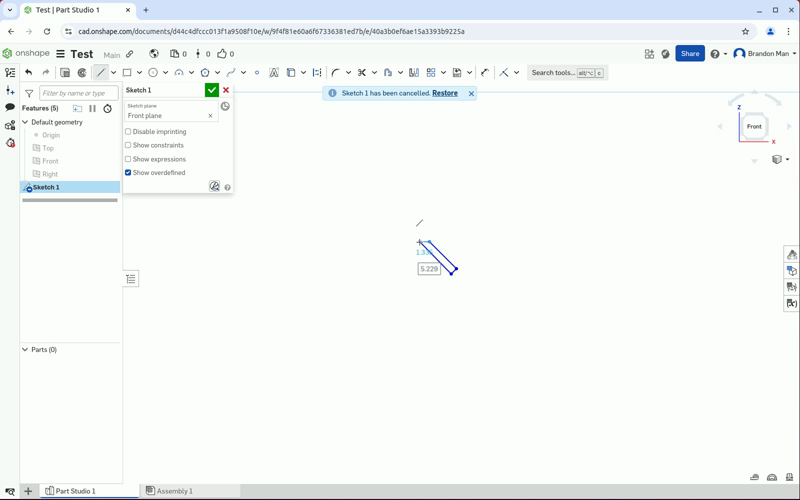
scroll(6)
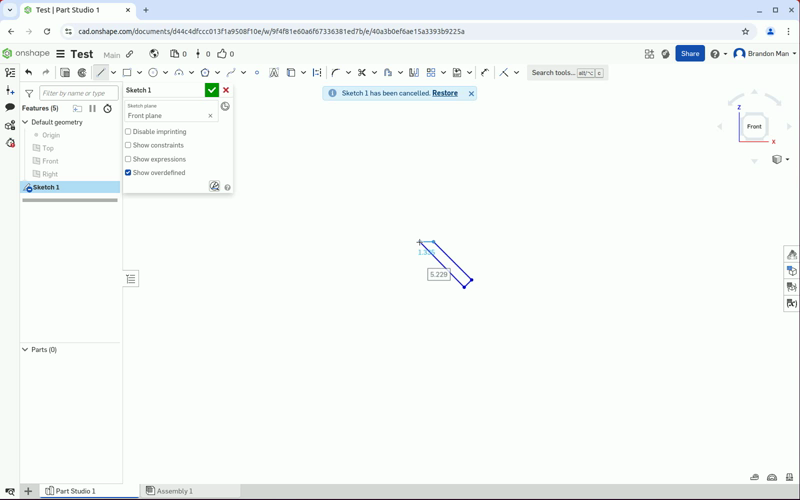
scroll(6)
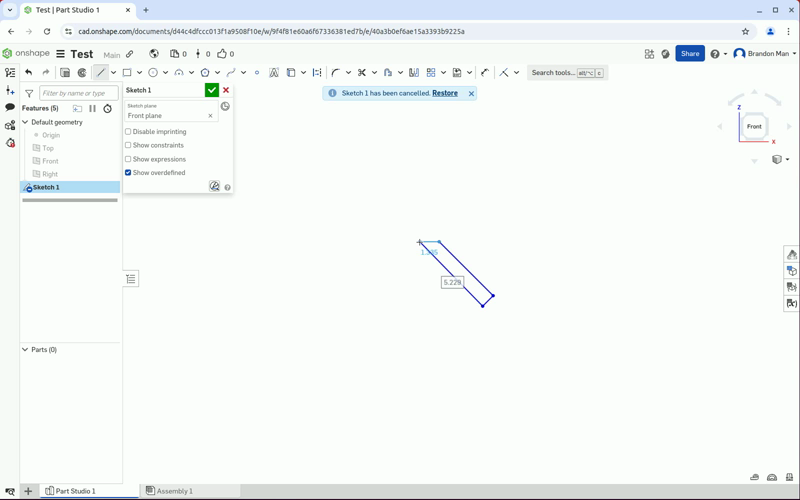
scroll(6)
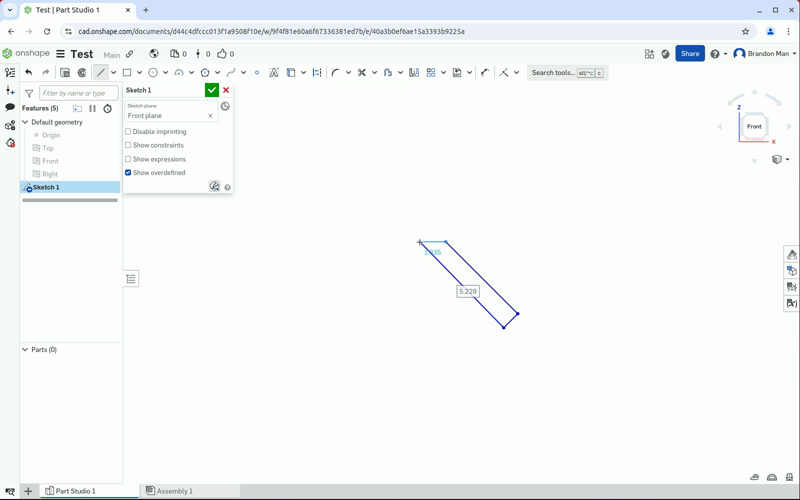
scroll(6)
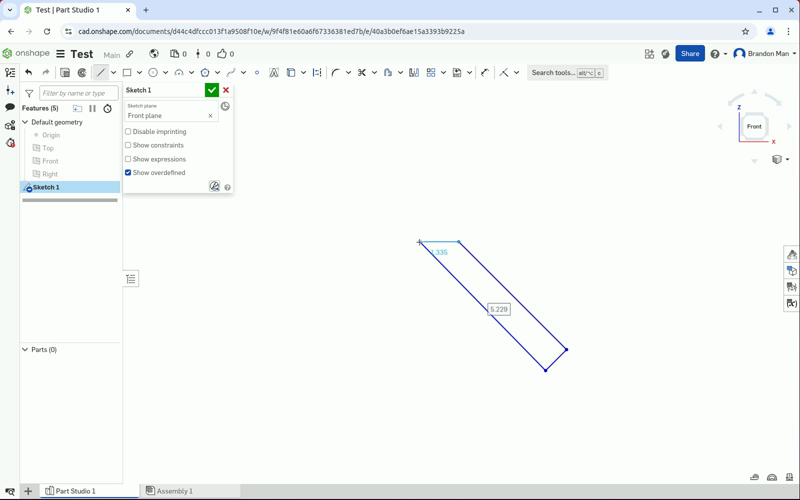
scroll(6)
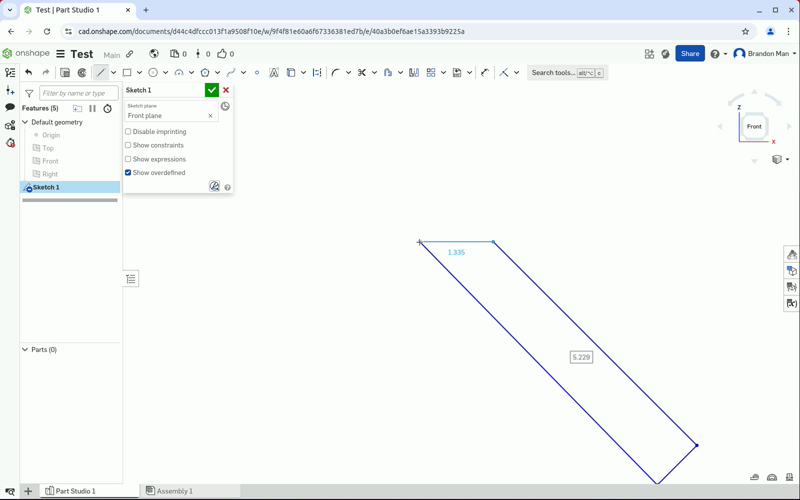
key_up(shift)
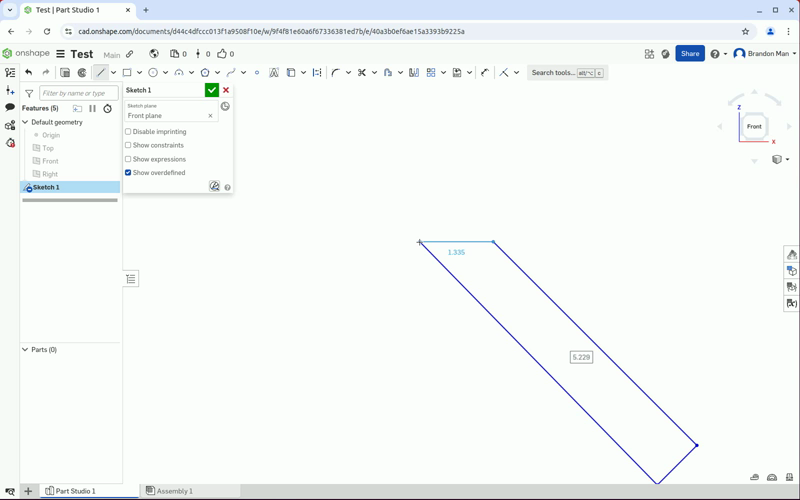
click(419, 241)
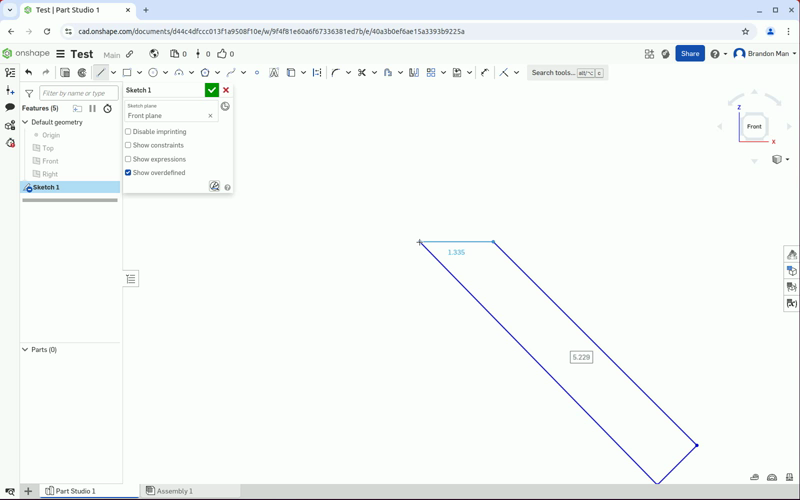
scroll(-6)
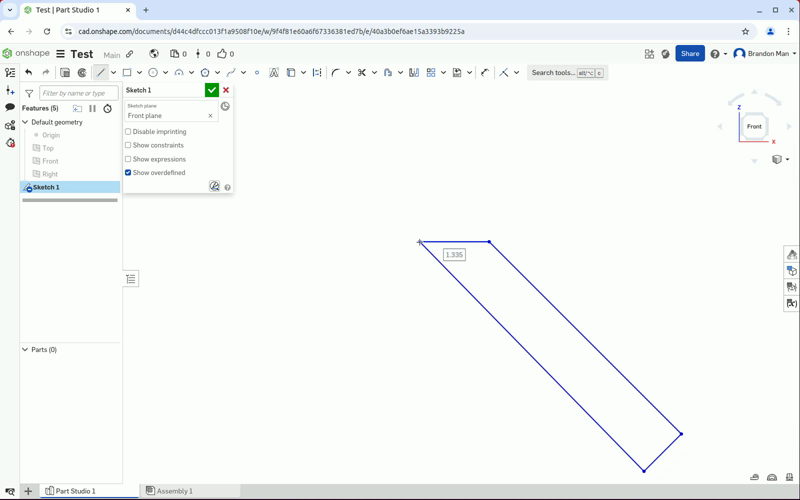
scroll(-6)
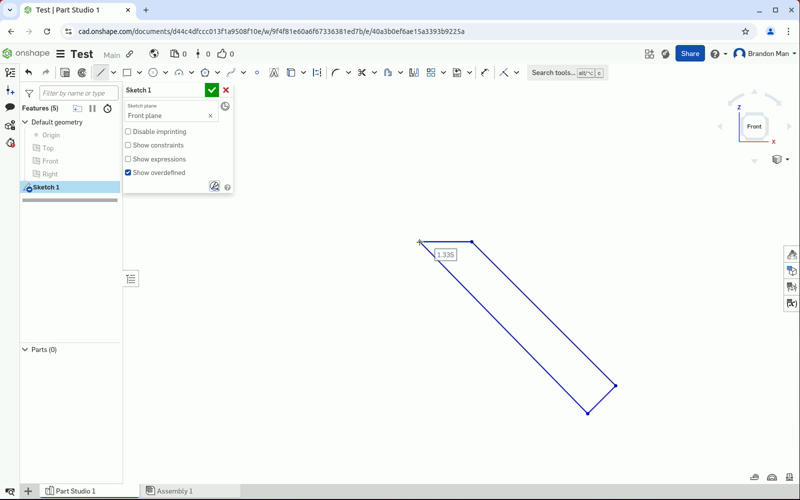
scroll(-6)
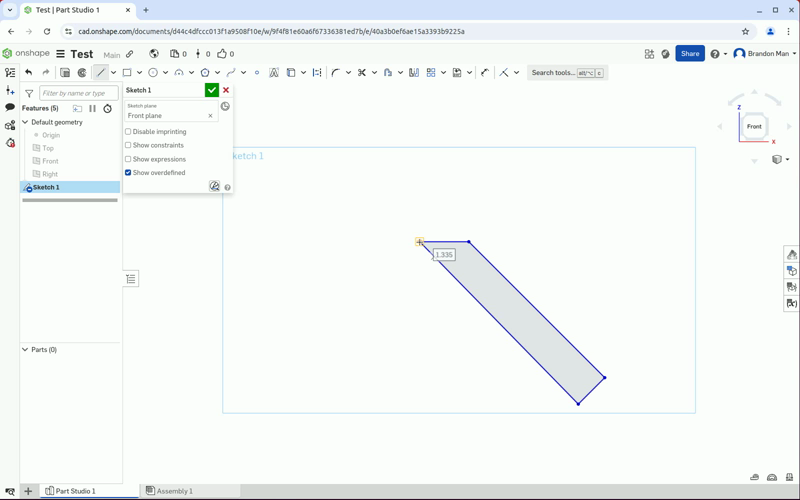
scroll(-6)
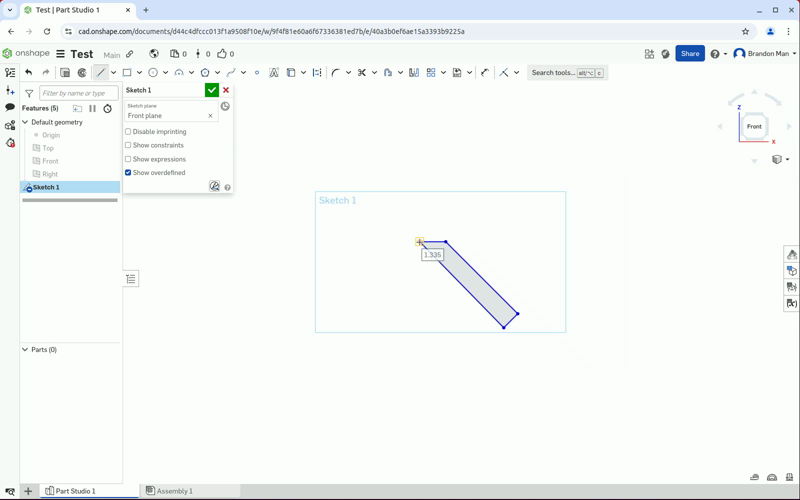
scroll(-6)
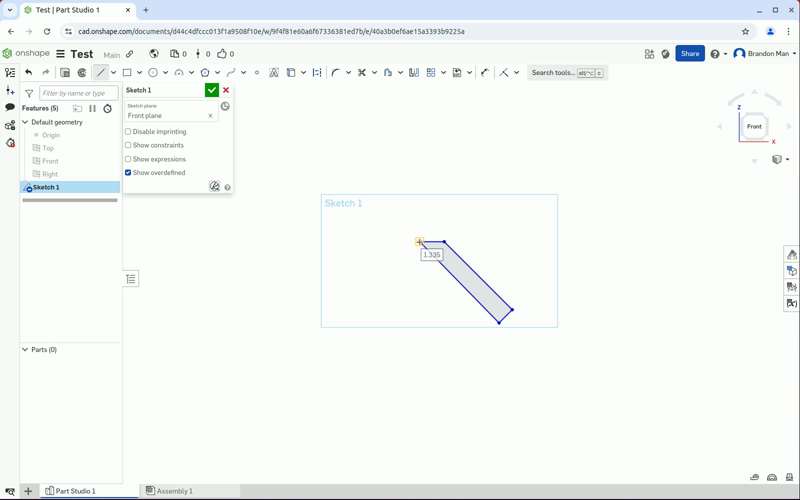
scroll(-6)
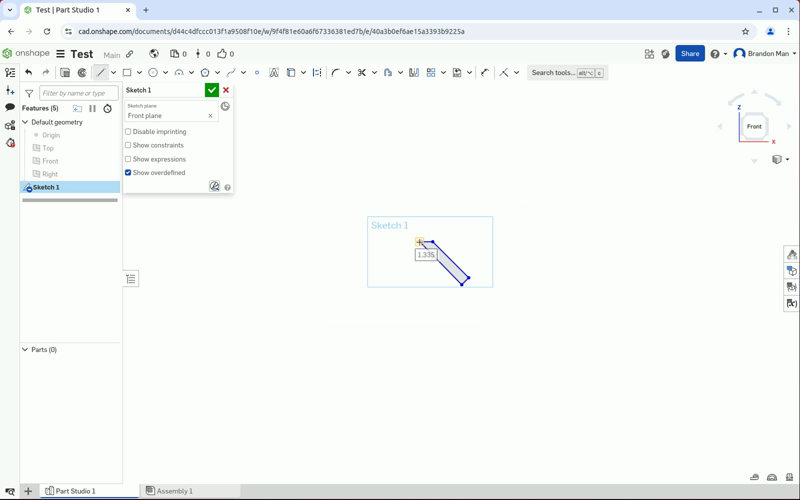
scroll(-6)
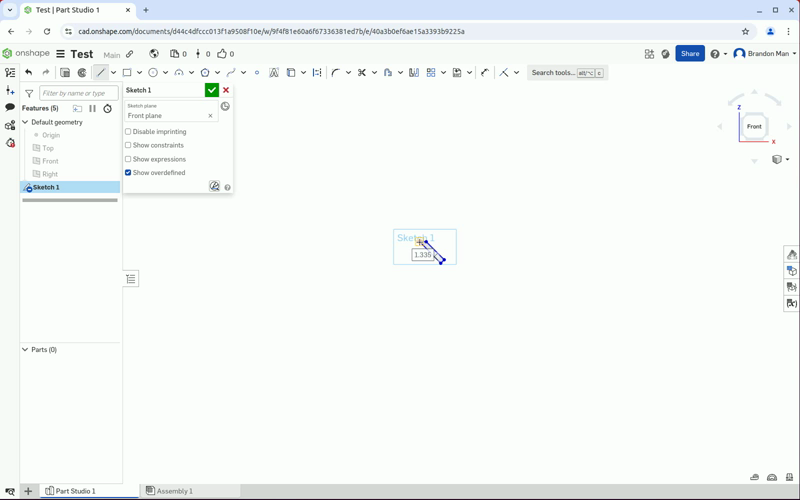
key(esc)
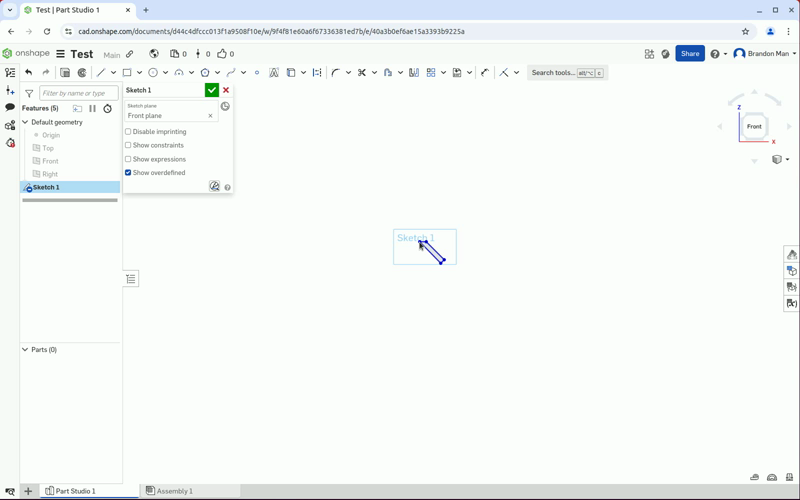
mouse_move(431, 249)
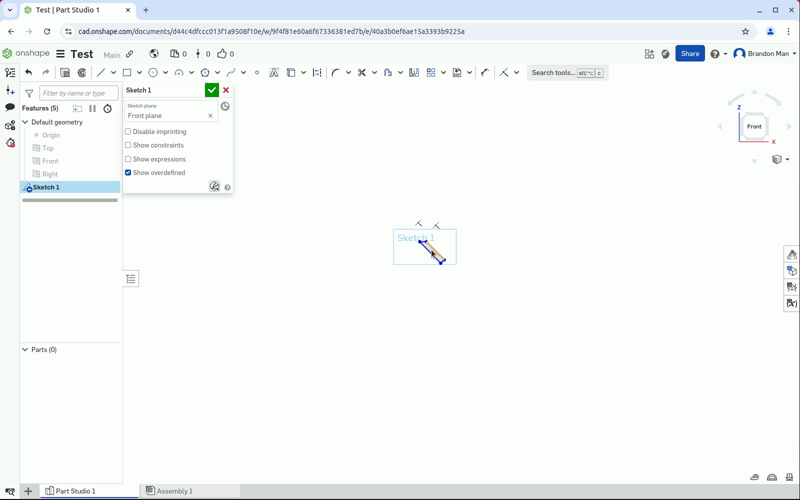
scroll(6)
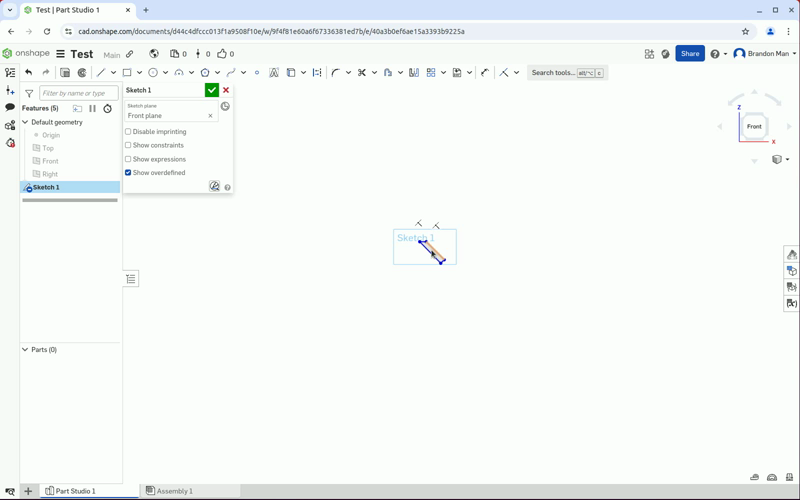
scroll(6)
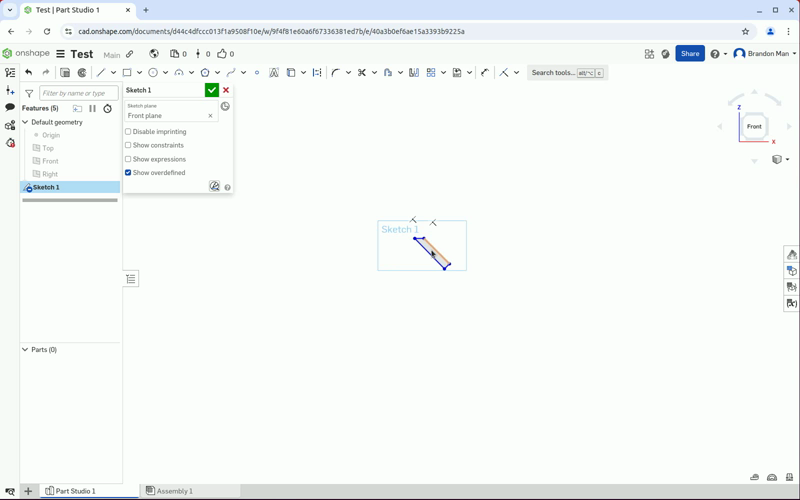
scroll(6)
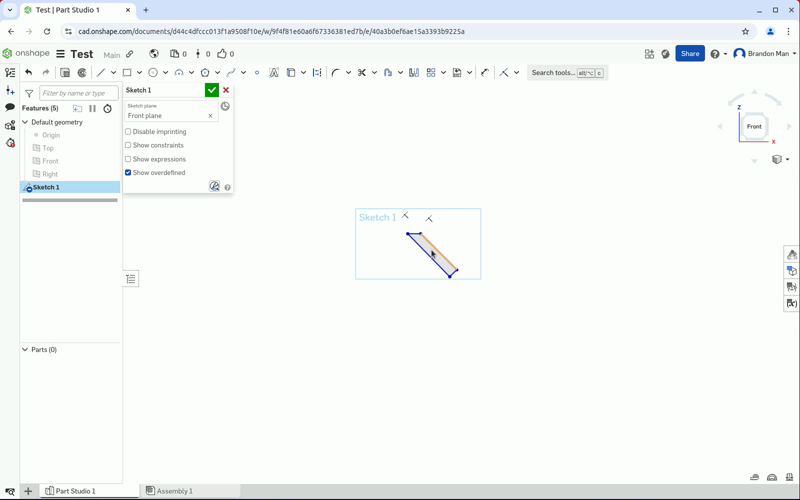
scroll(6)
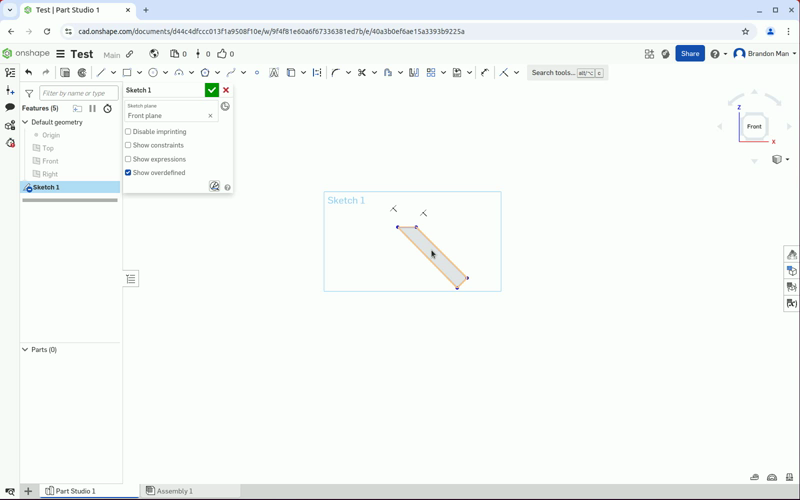
scroll(6)
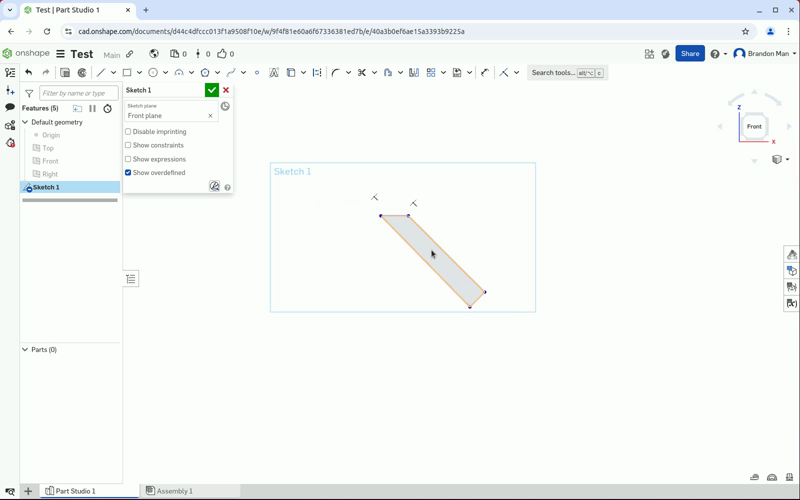
scroll(6)
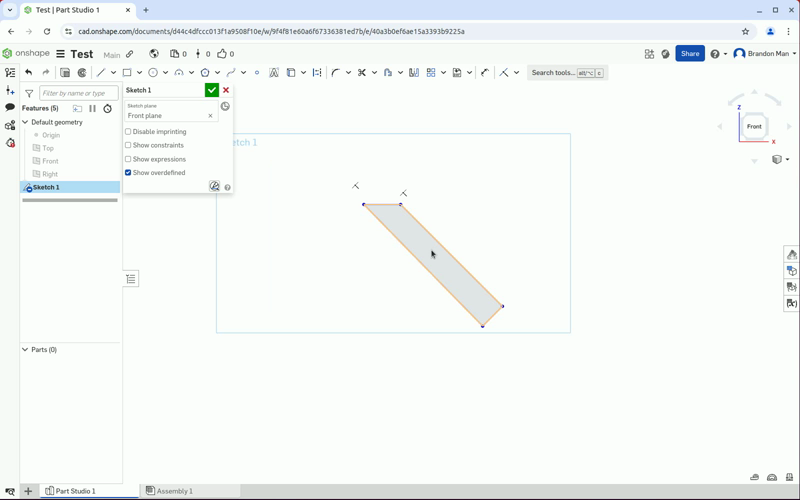
scroll(6)
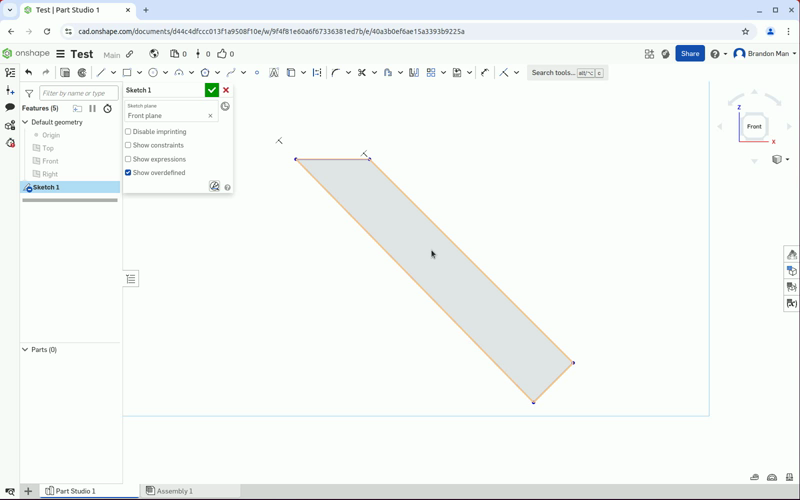
click(431, 249)
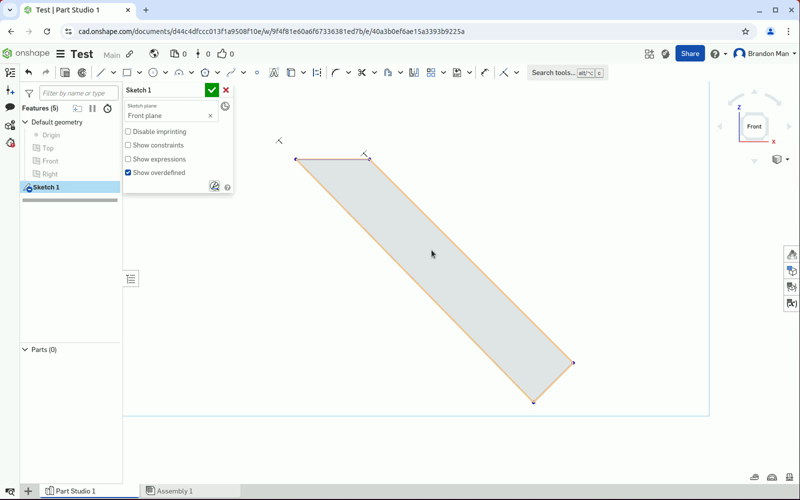
scroll(-6)
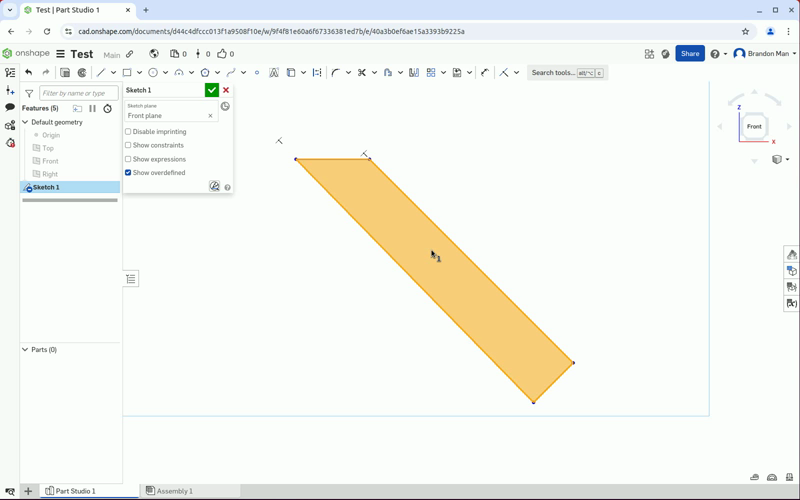
scroll(-6)
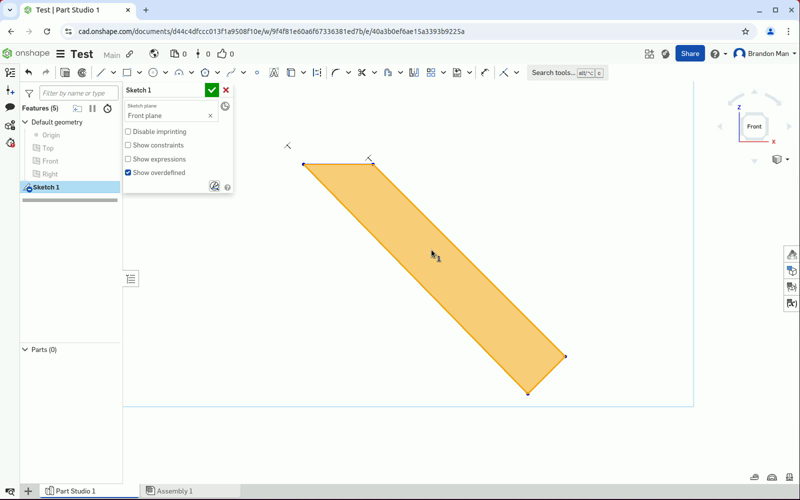
scroll(-6)
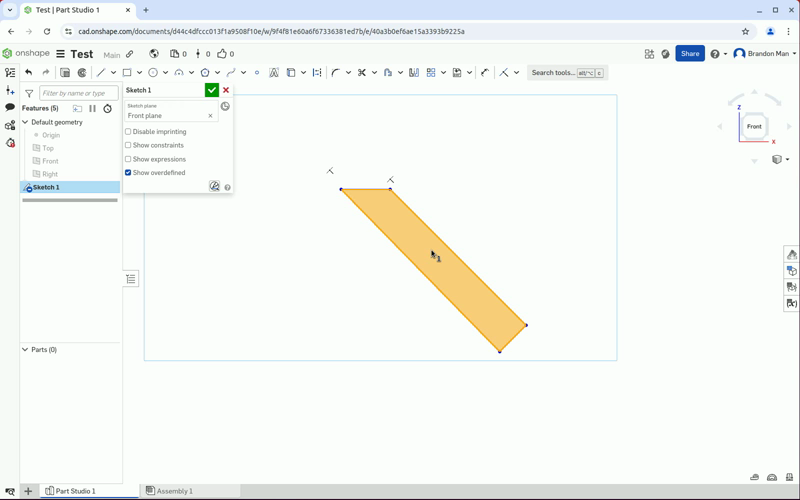
scroll(-6)
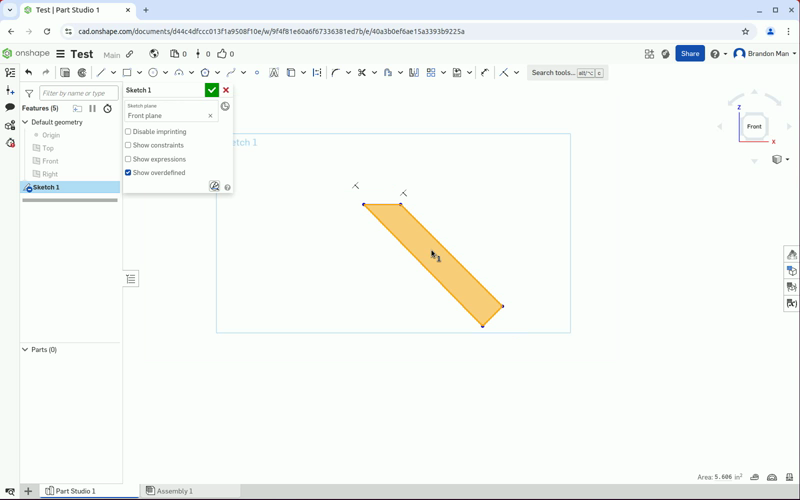
scroll(-6)
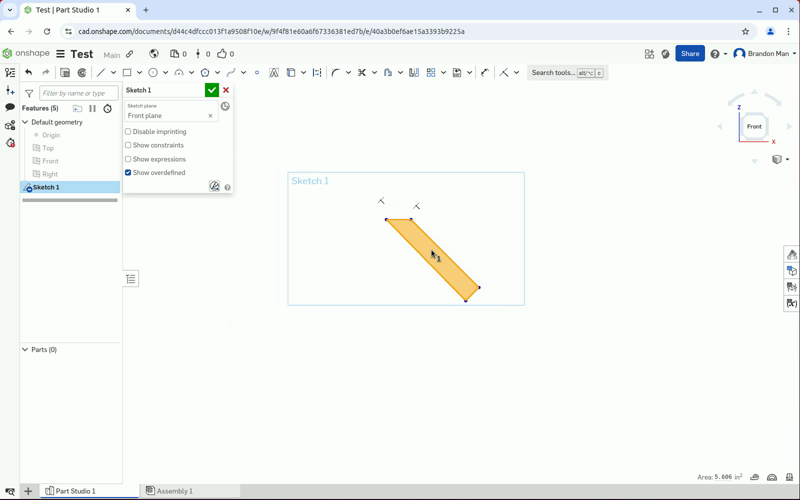
scroll(-6)
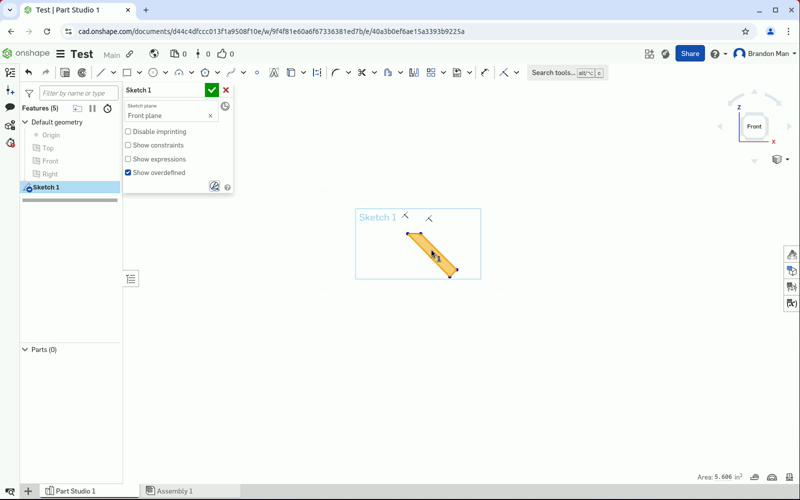
scroll(-6)
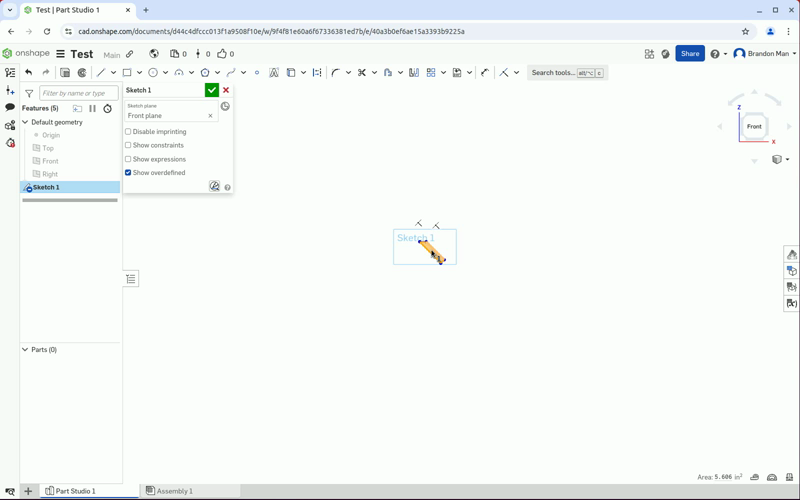
mouse_move(73, 352)
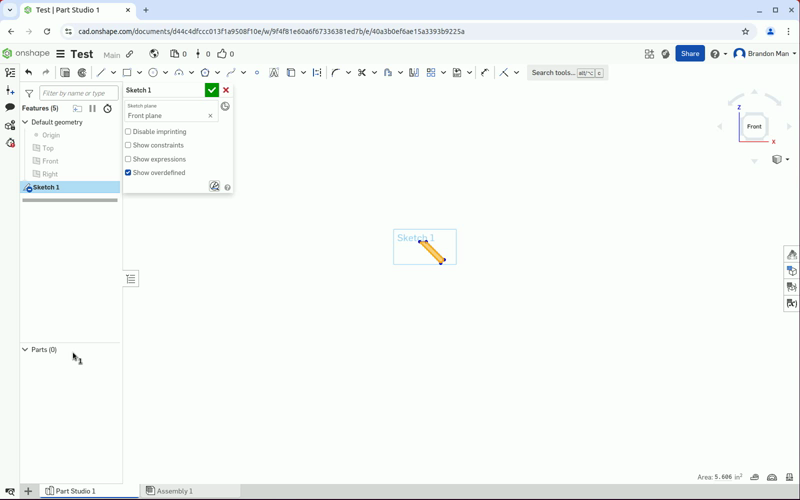
key(shift+y)
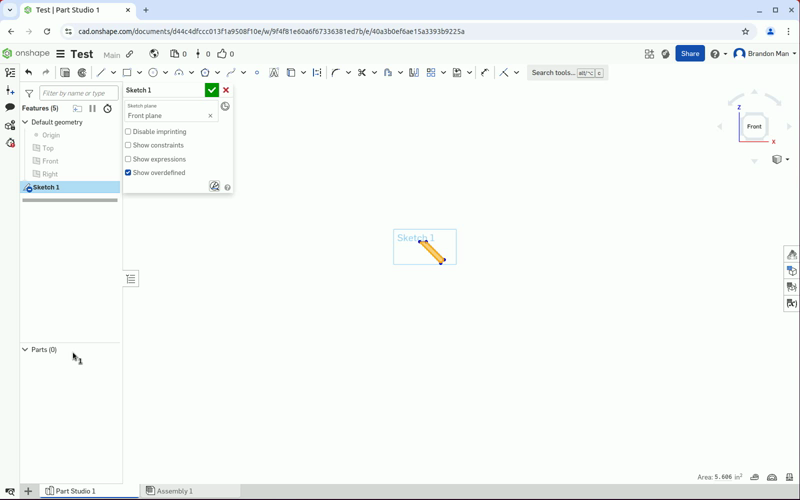
key(shift+e)
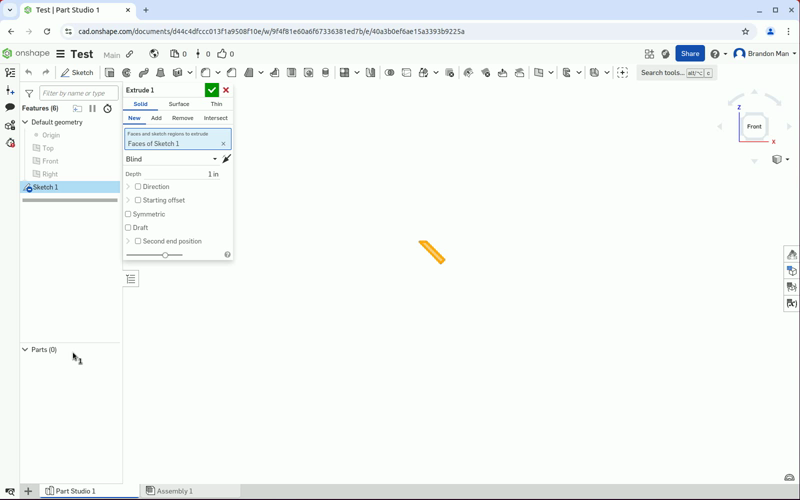
mouse_move(143, 106)
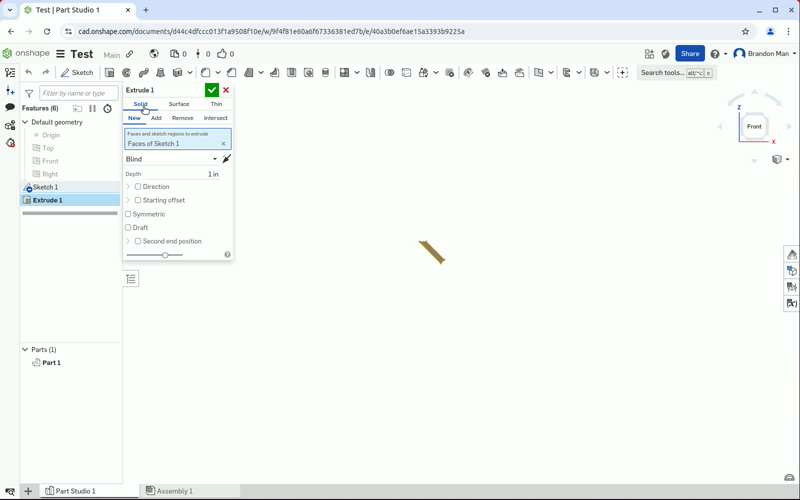
click(143, 106)
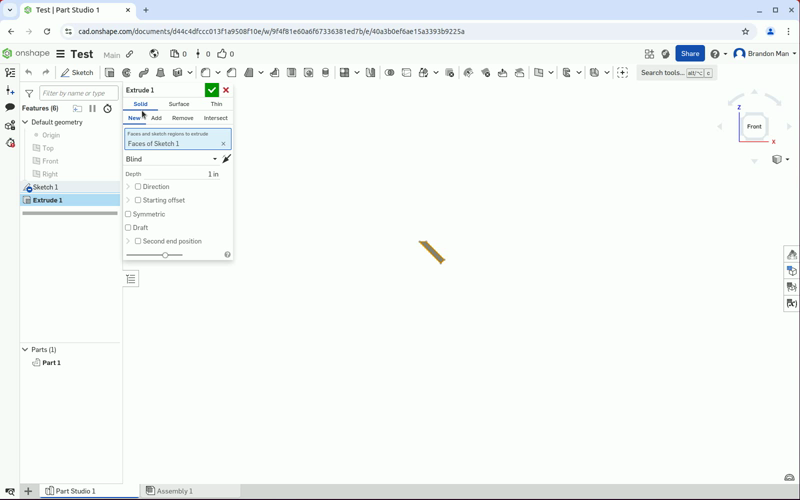
mouse_move(137, 120)
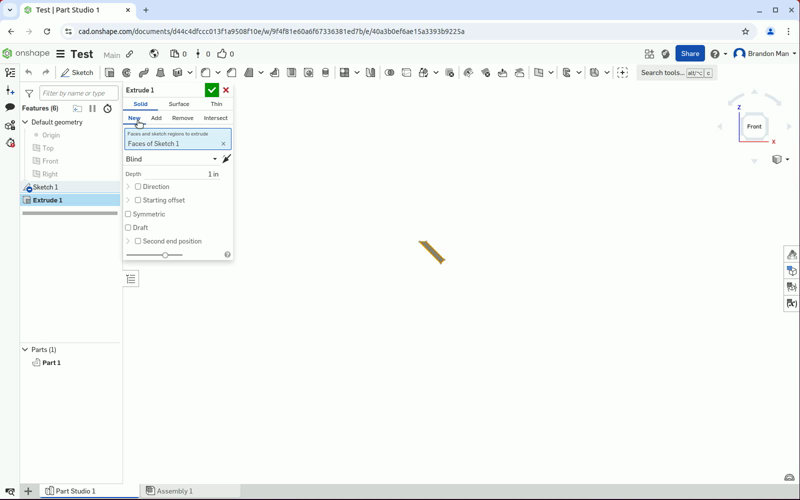
click(137, 120)
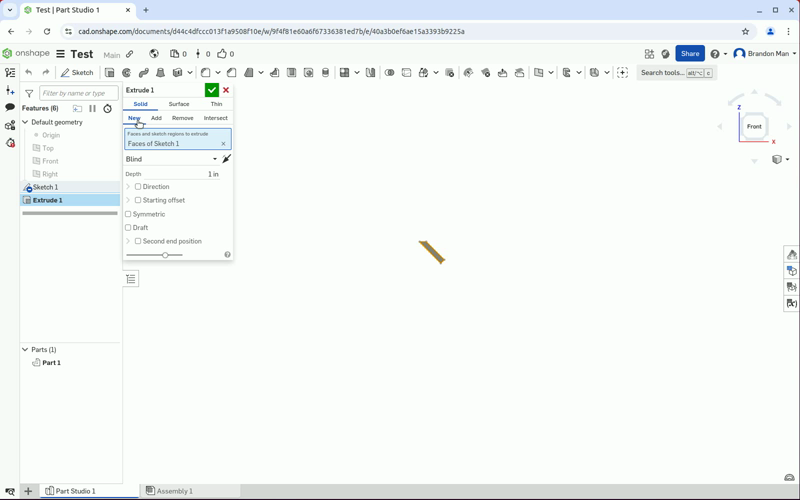
key(tab, 4)
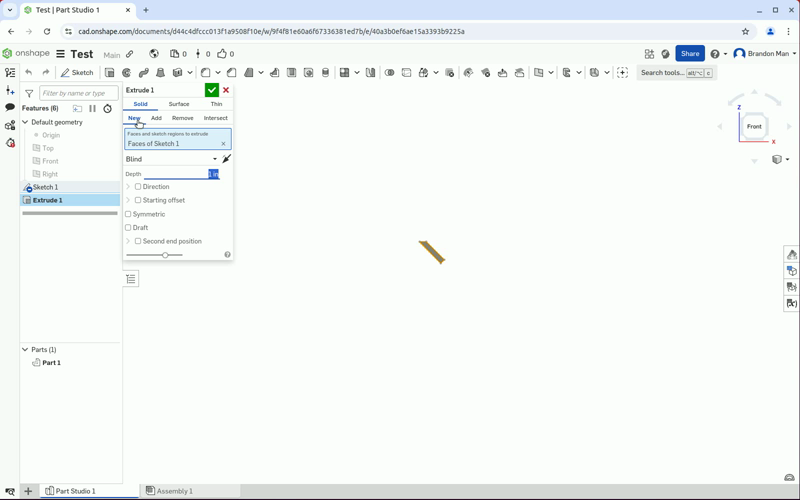
text(0.963)
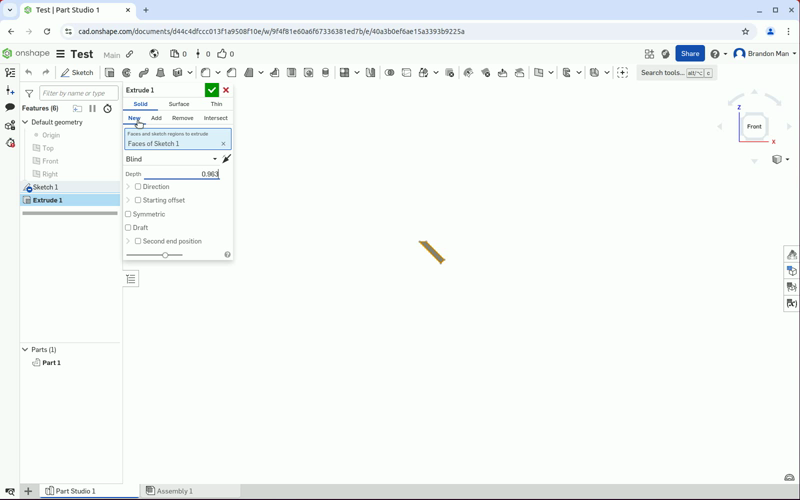
key(enter)
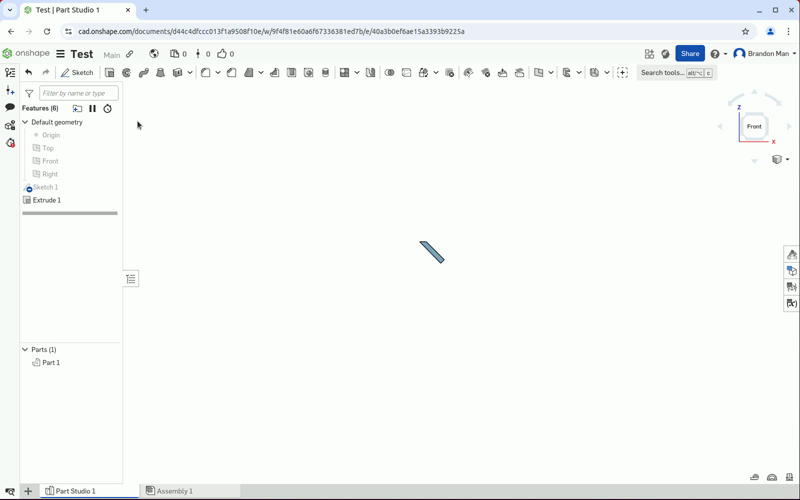
key(shift+h)
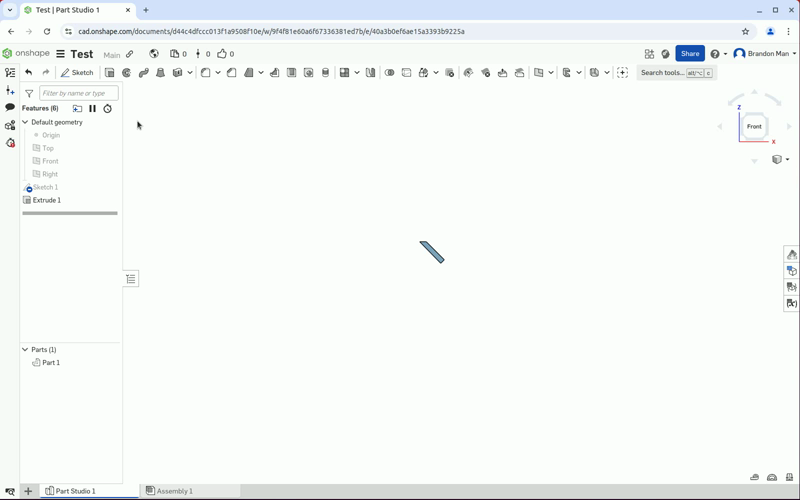
key(shift+h)
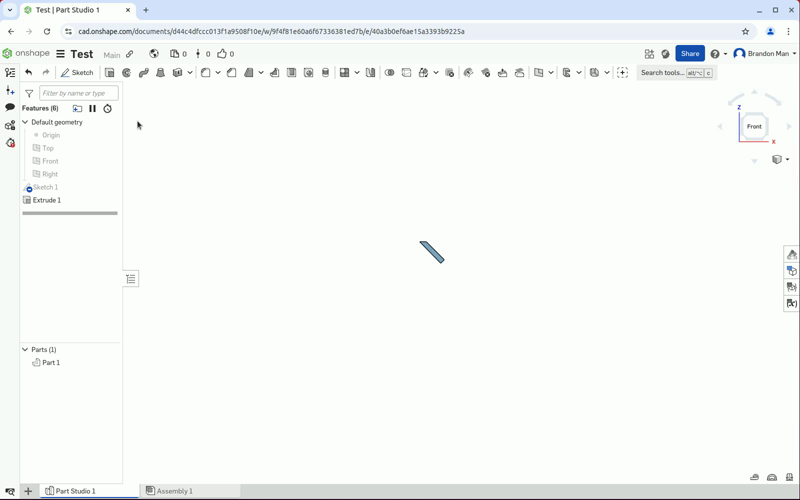
mouse_move(73, 189)
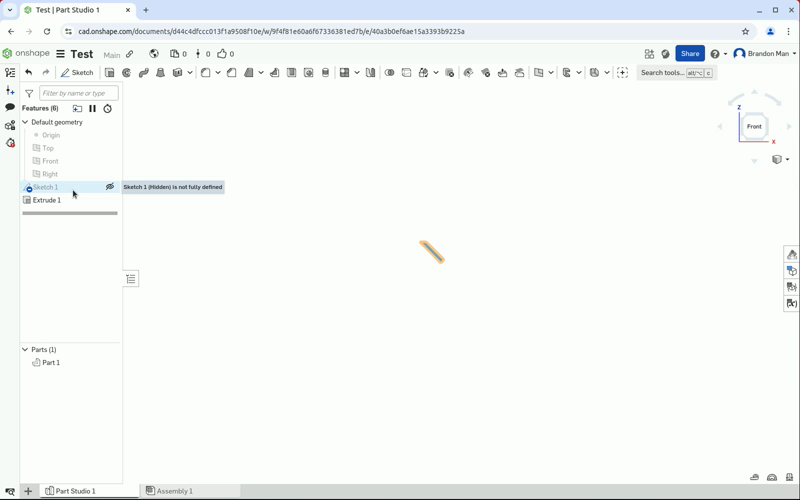
click(73, 189)
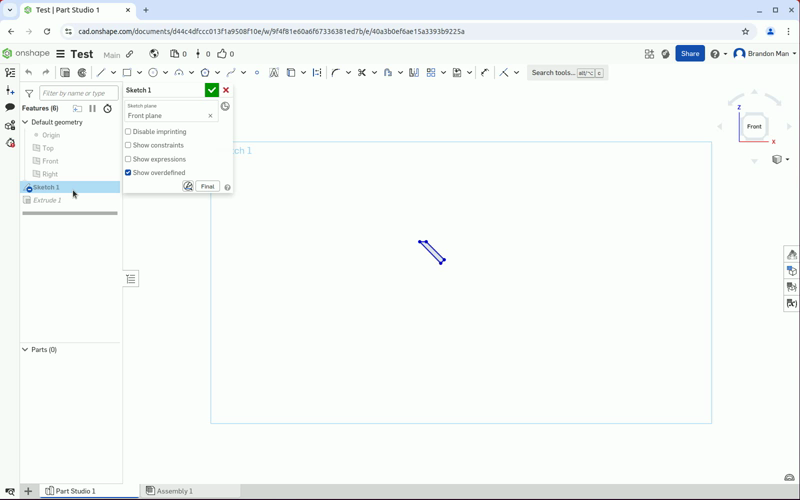
mouse_move(229, 92)
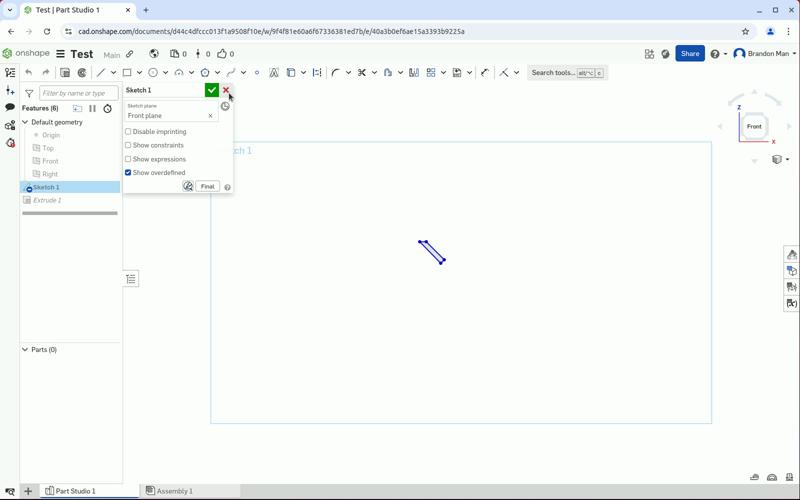
click(229, 92)
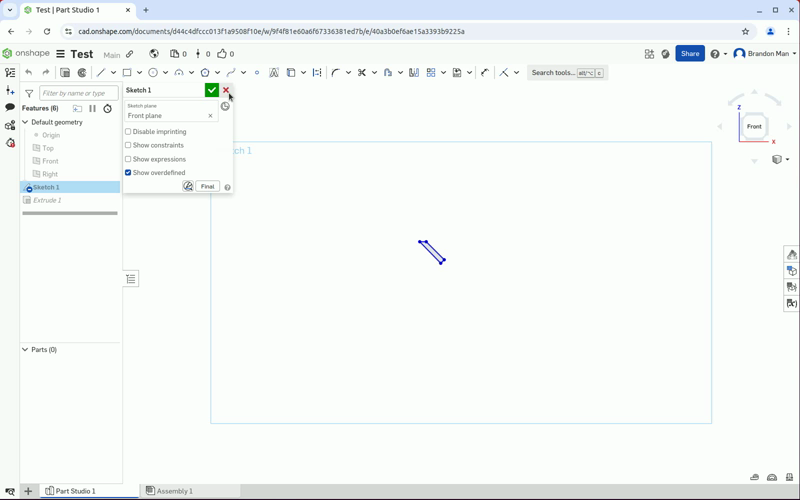
key(shift+s)
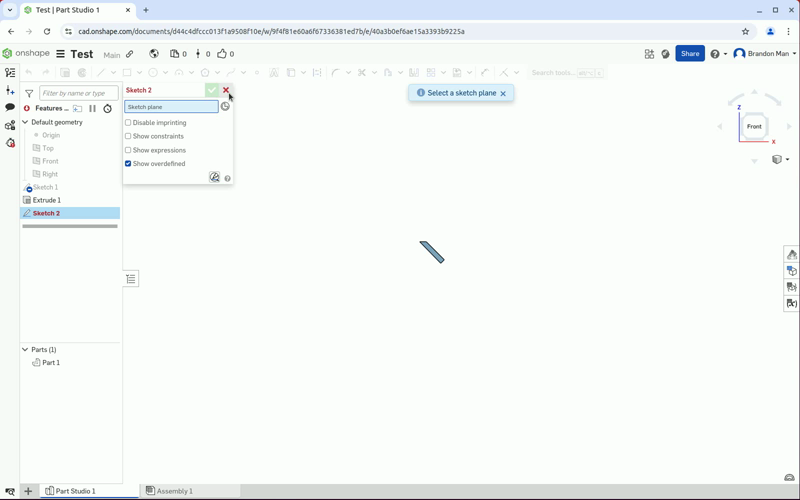
mouse_move(73, 163)
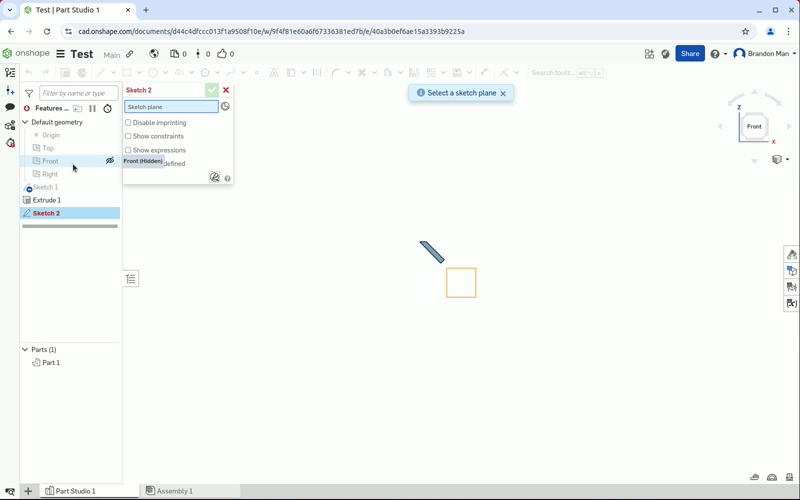
click(73, 163)
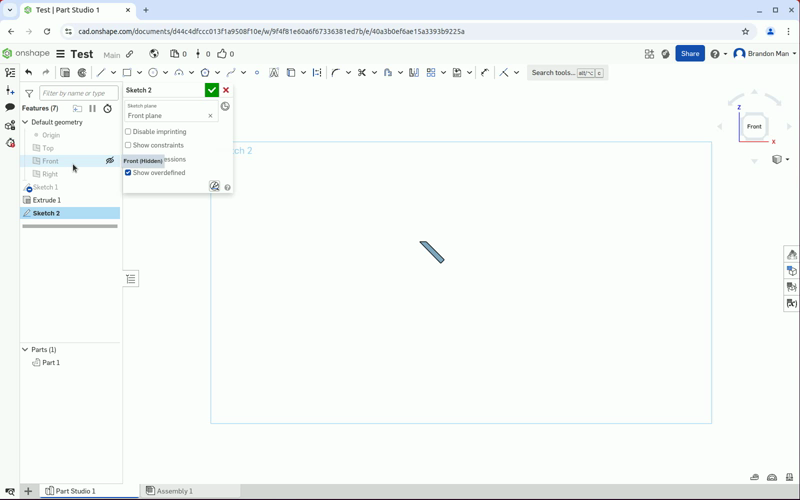
mouse_move(73, 352)
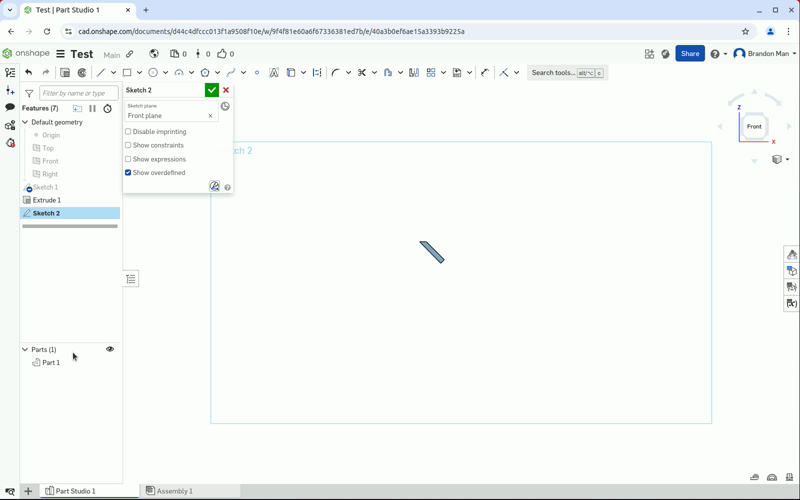
key(y)
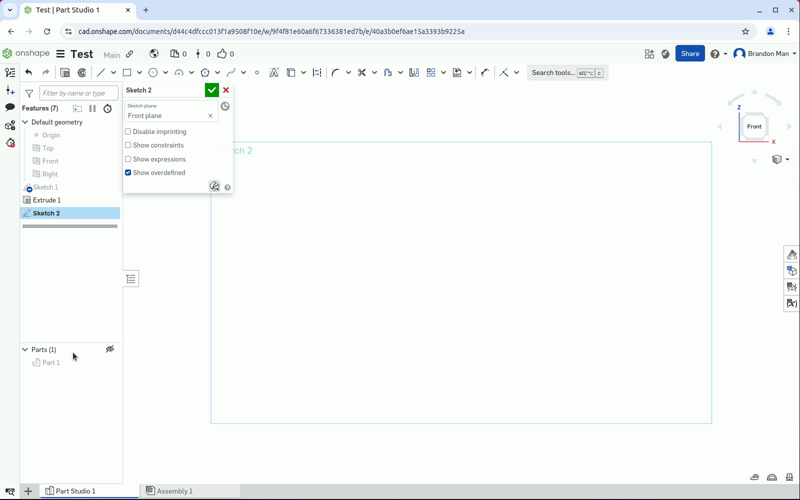
key(l)
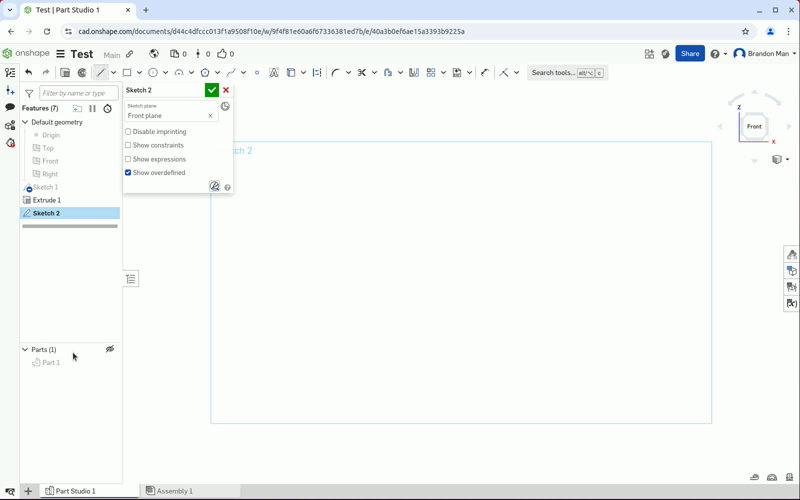
key_down(shift)
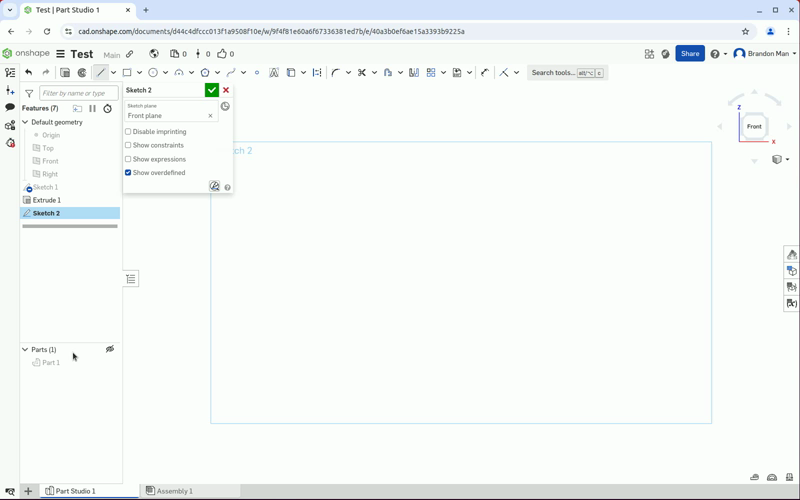
mouse_move(443, 258)
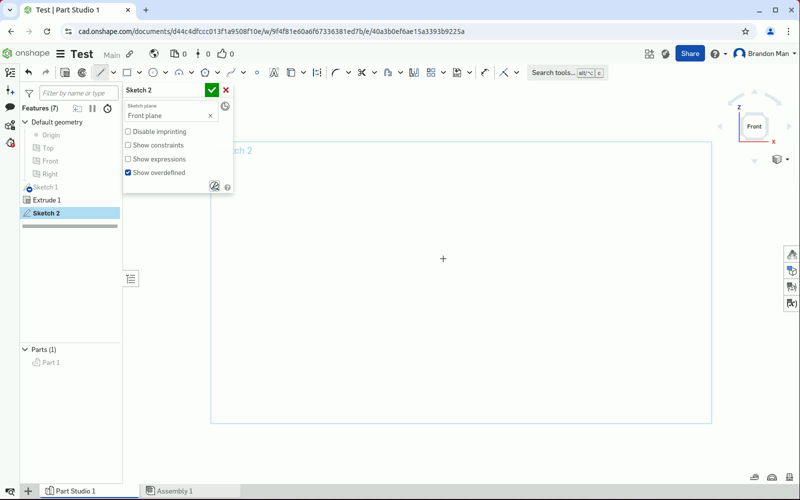
click(443, 258)
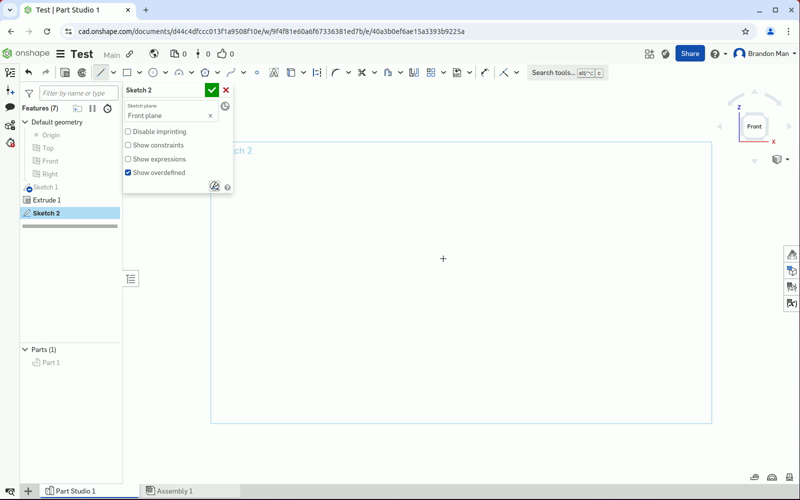
key_up(shift)
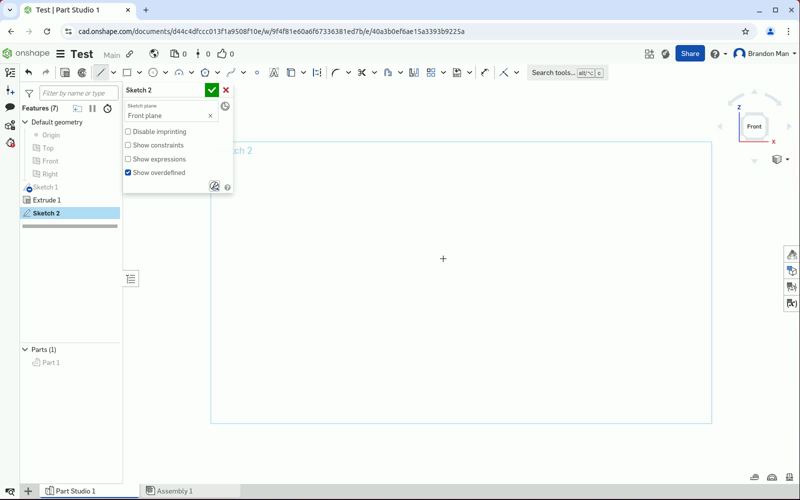
key_down(shift)
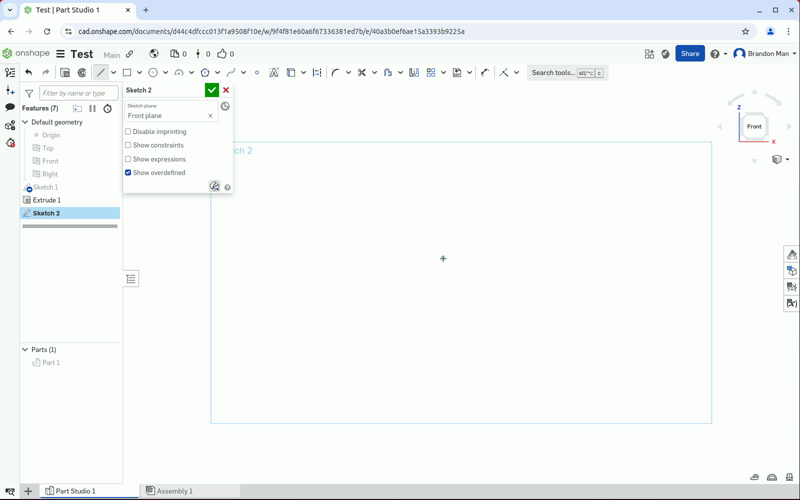
mouse_move(473, 258)
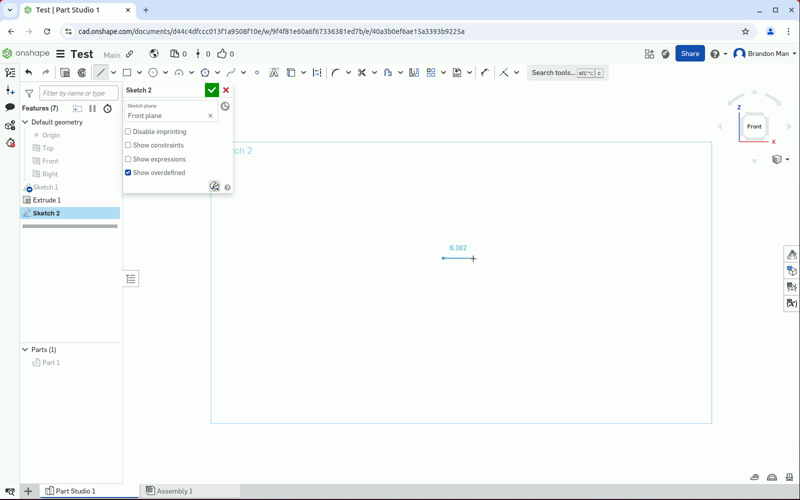
mouse_move(446, 261)
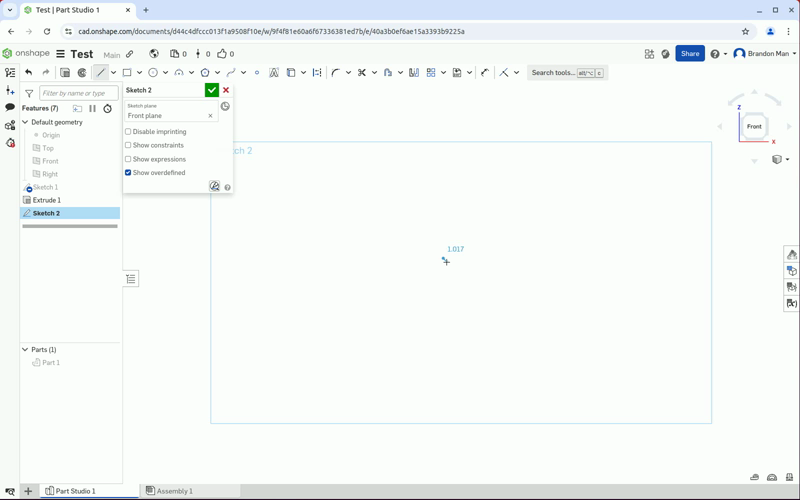
scroll(6)
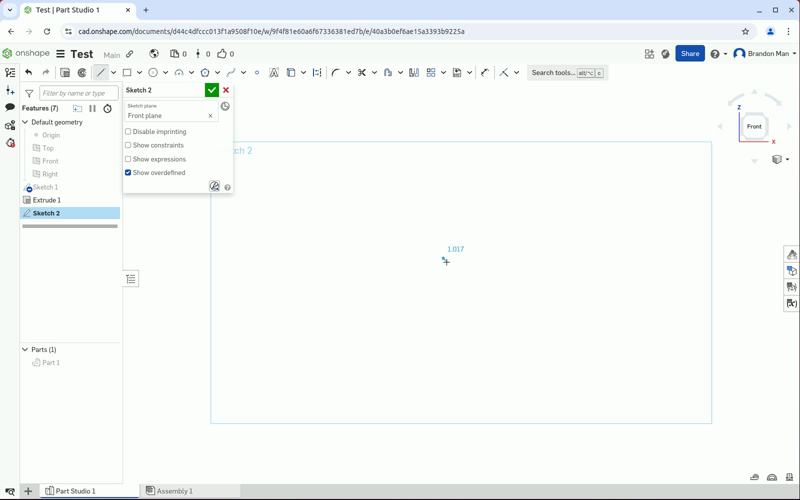
scroll(6)
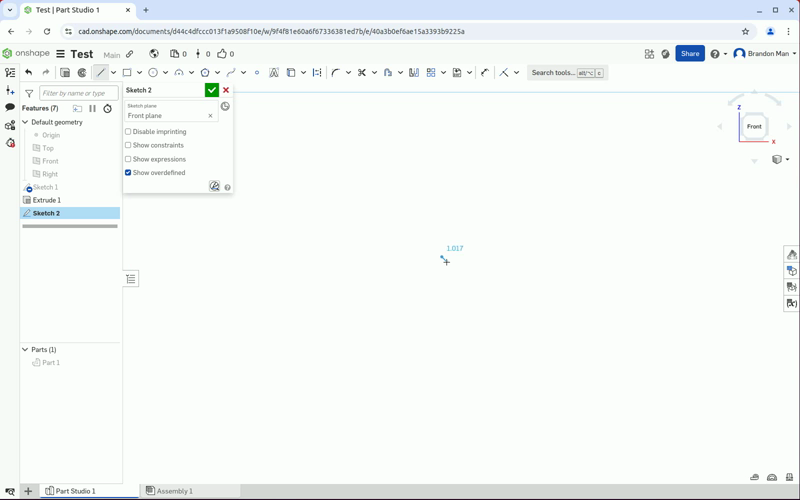
scroll(6)
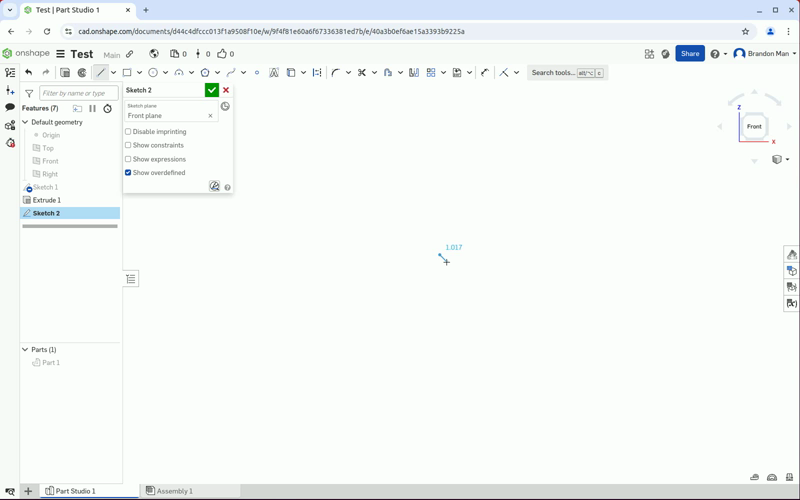
scroll(6)
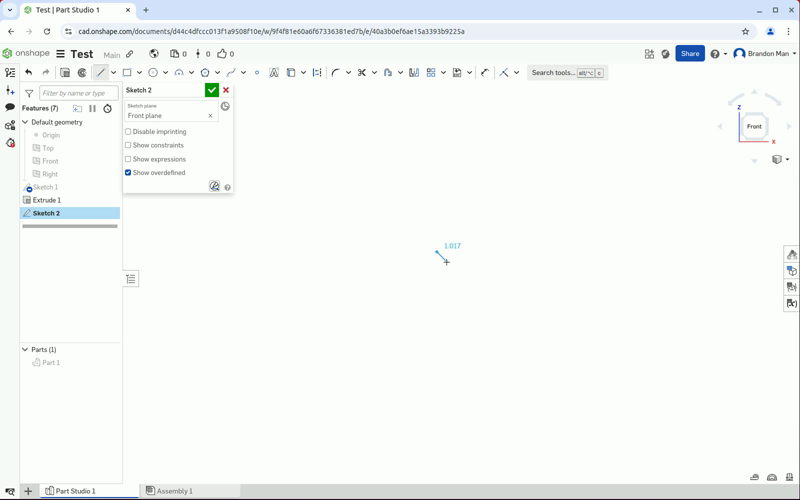
scroll(6)
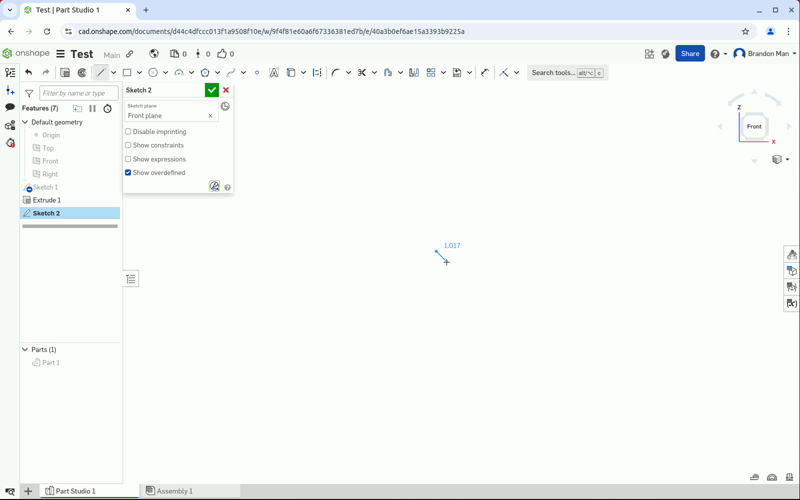
scroll(6)
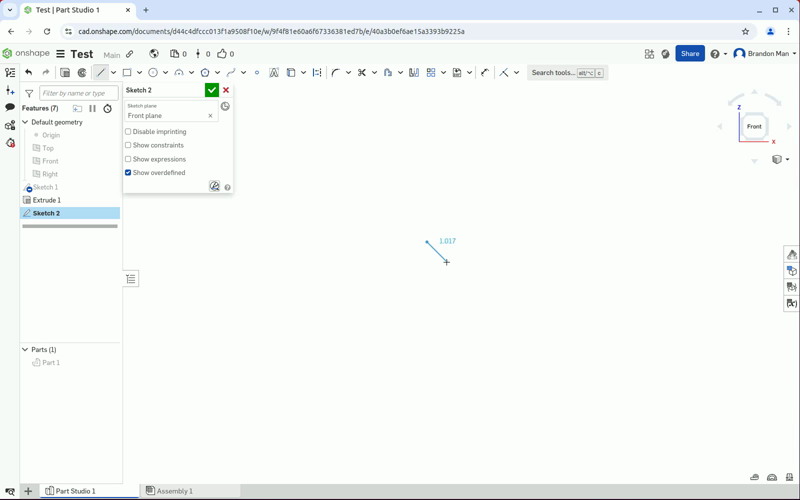
scroll(6)
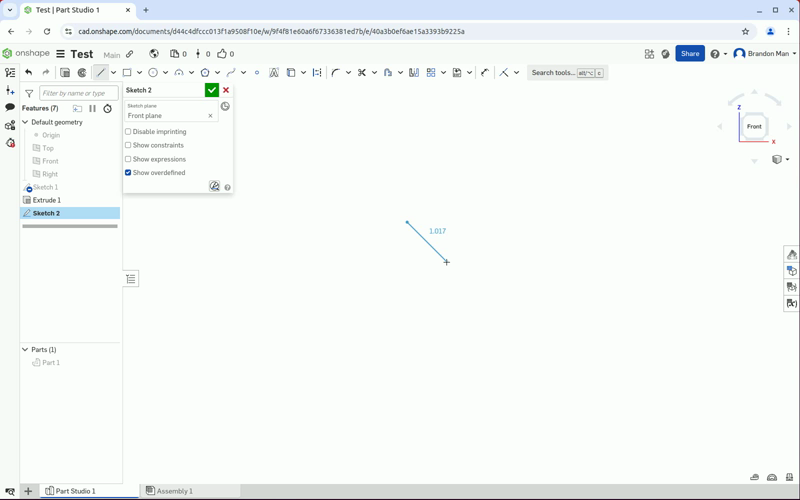
click(446, 261)
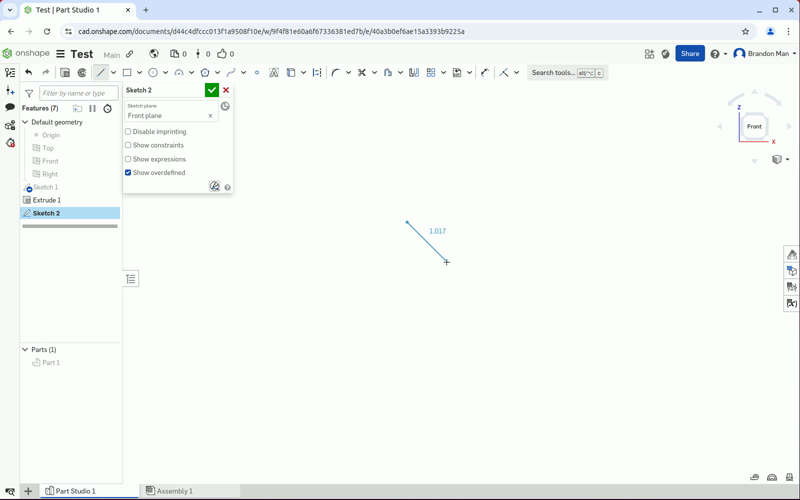
scroll(-6)
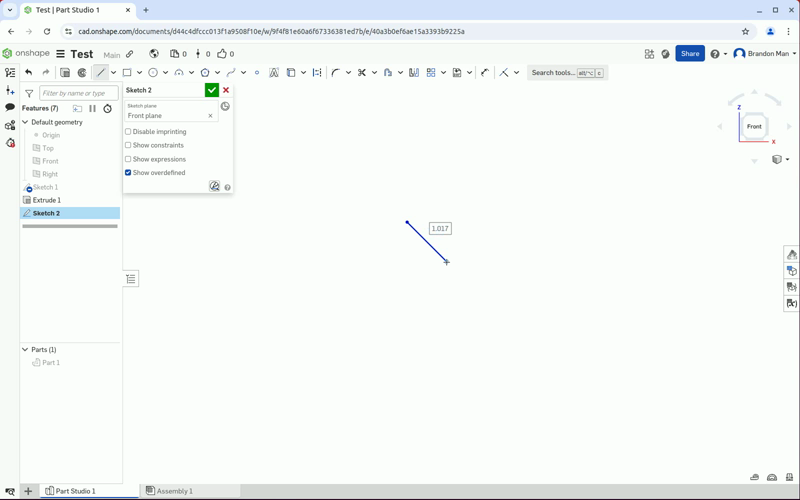
scroll(-6)
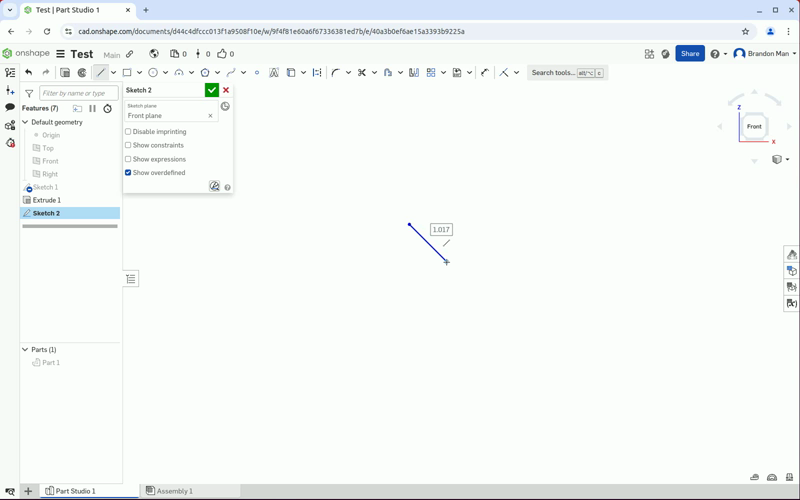
scroll(-6)
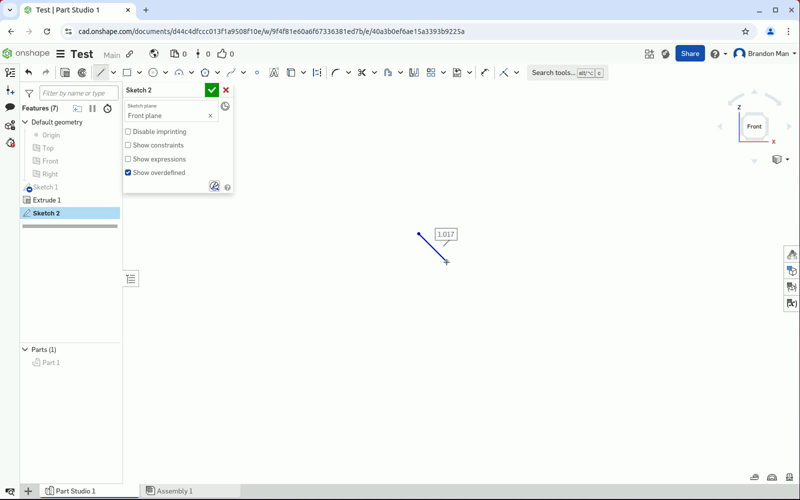
scroll(-6)
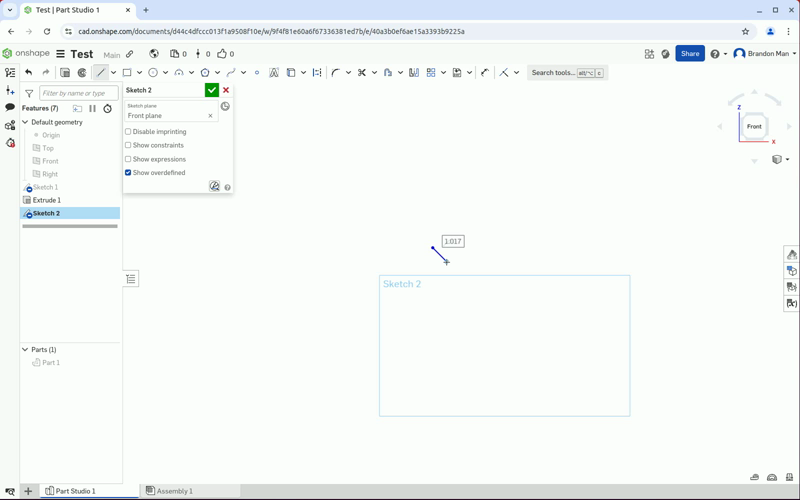
scroll(-6)
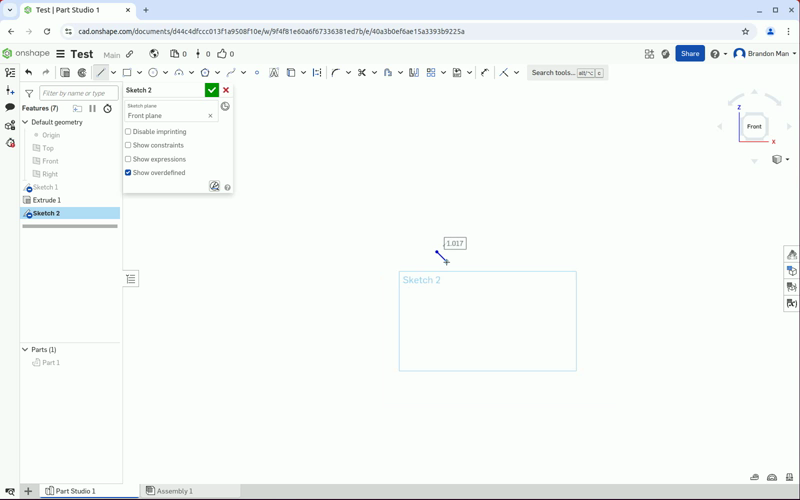
scroll(-6)
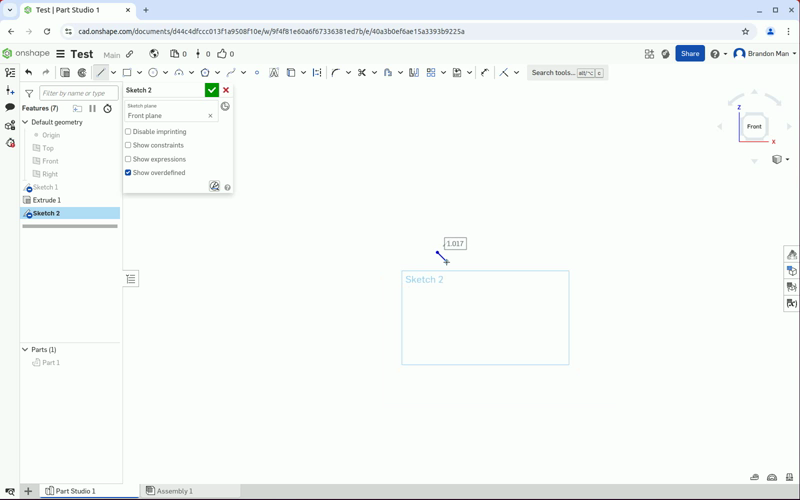
scroll(-6)
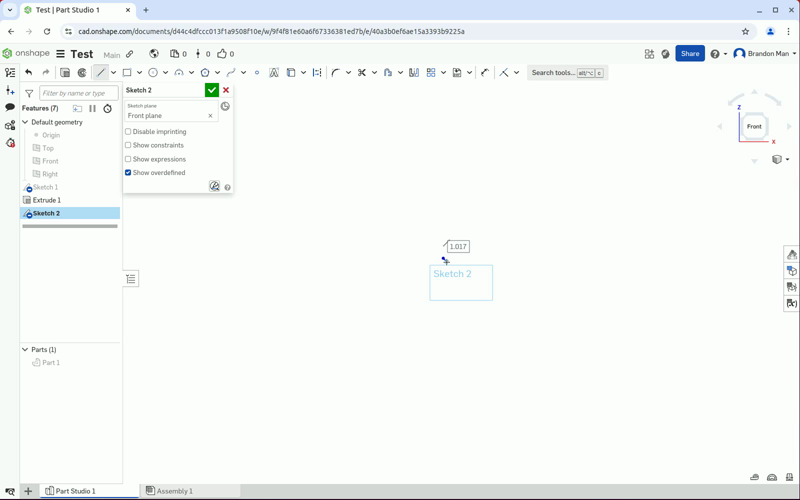
key_up(shift)
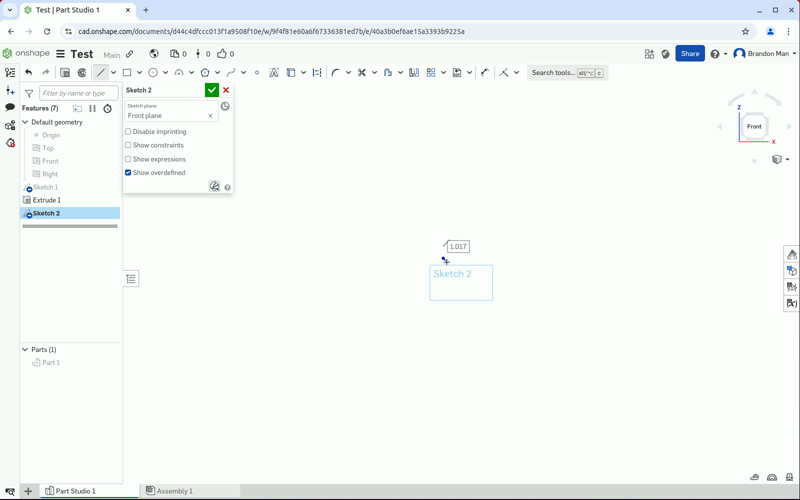
key_down(shift)
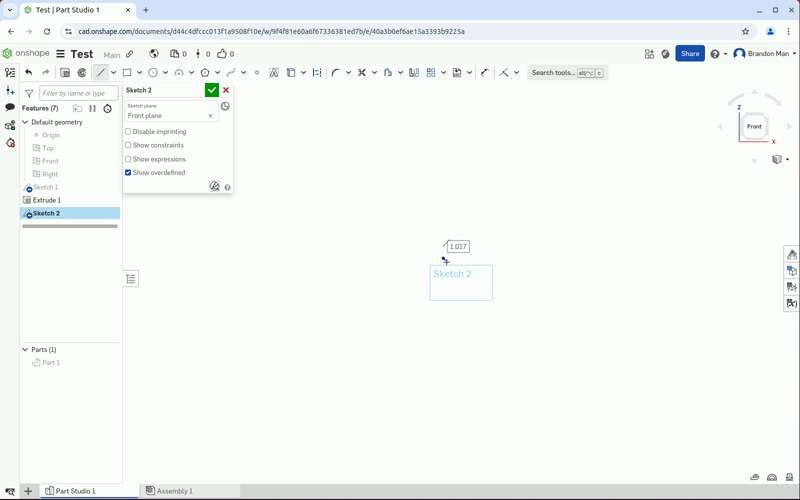
mouse_move(476, 261)
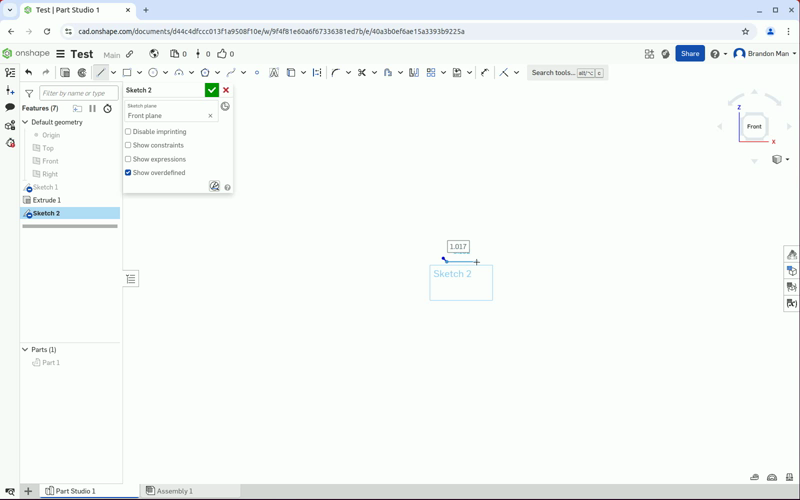
mouse_move(467, 240)
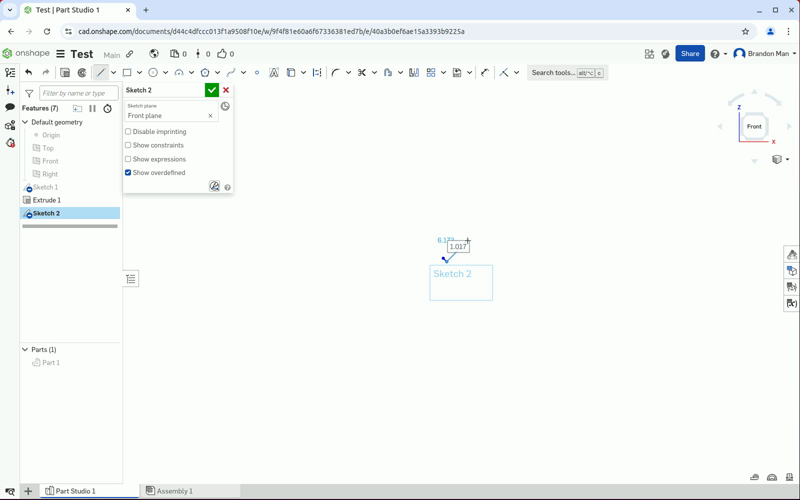
click(467, 240)
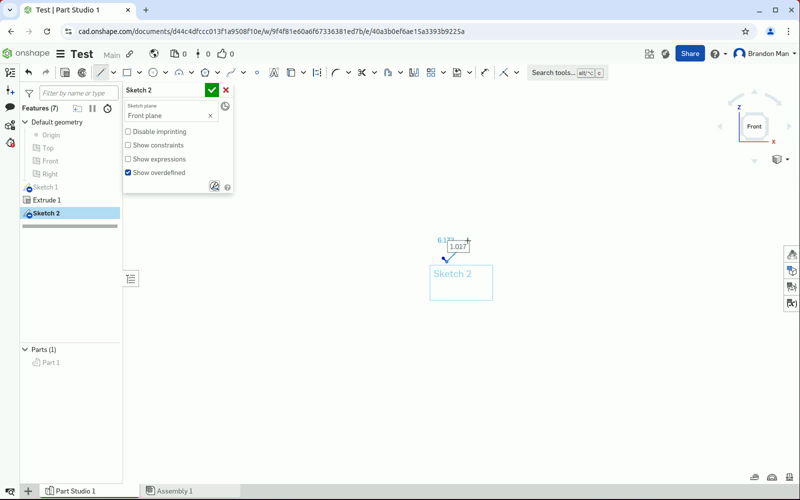
key_up(shift)
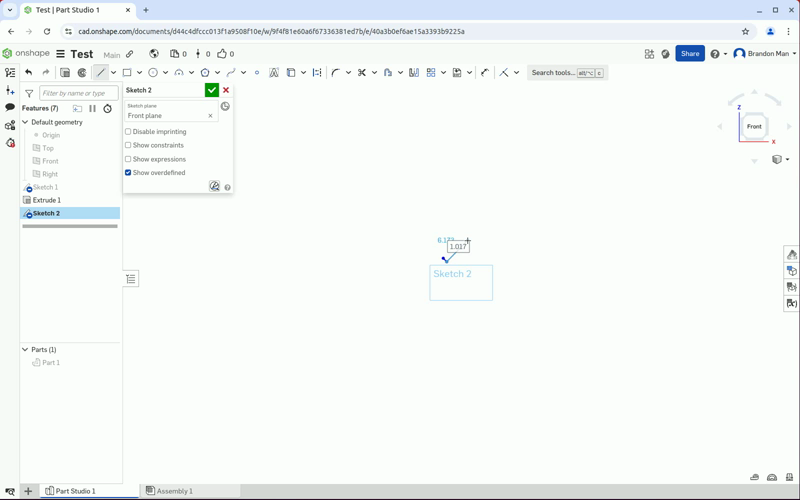
key_down(shift)
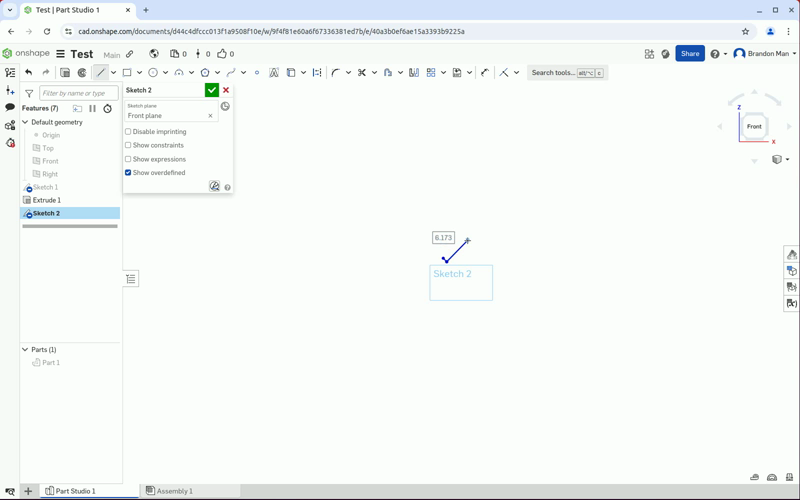
mouse_move(497, 240)
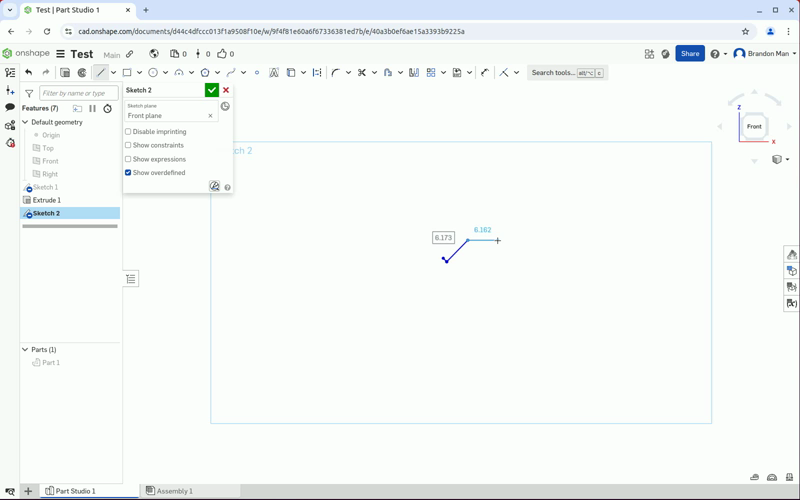
mouse_move(461, 240)
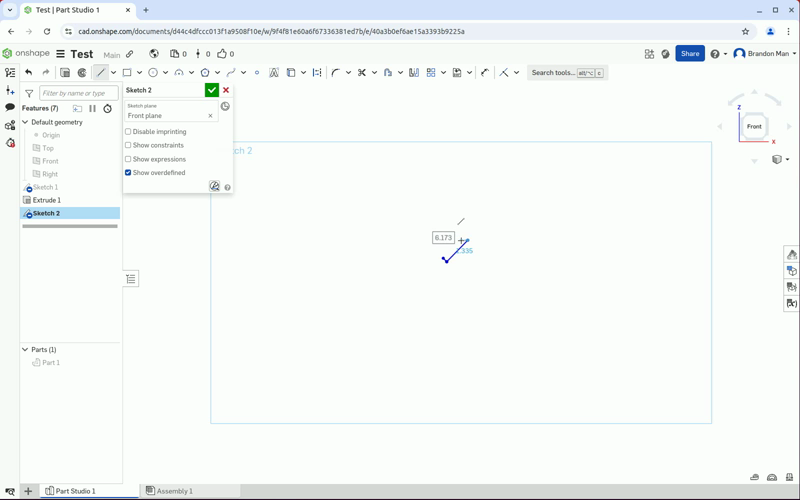
scroll(6)
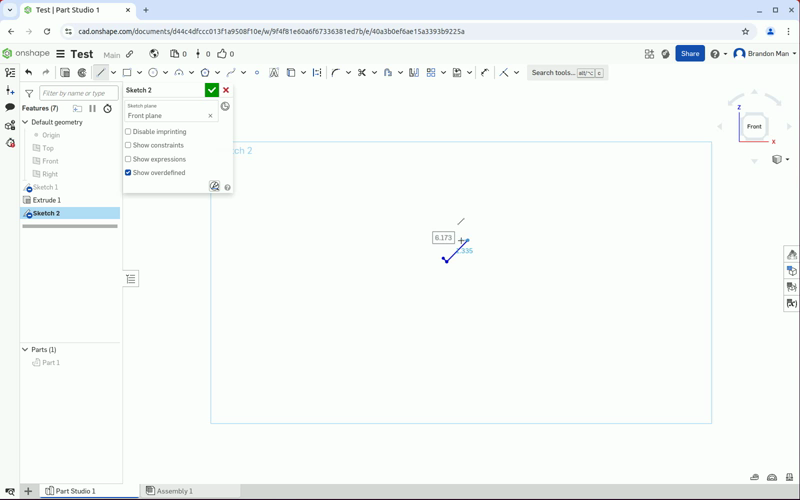
scroll(6)
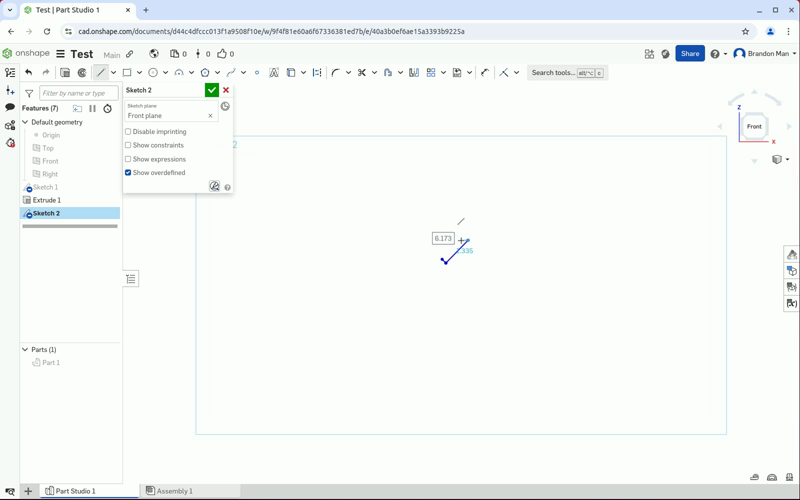
scroll(6)
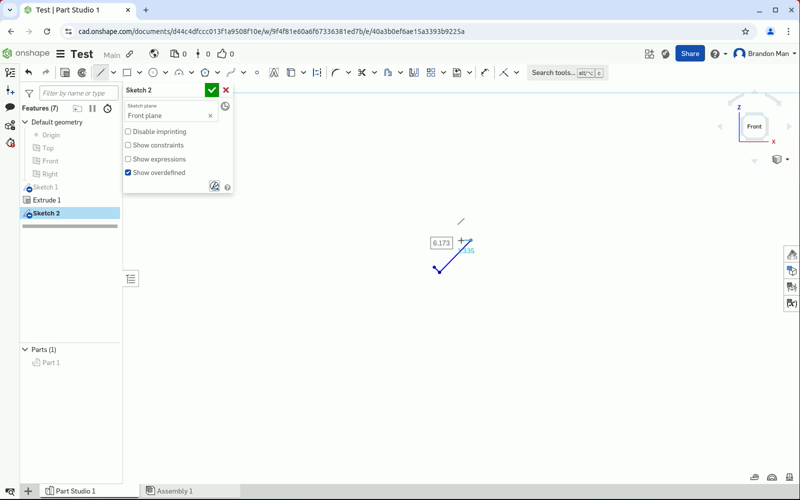
scroll(6)
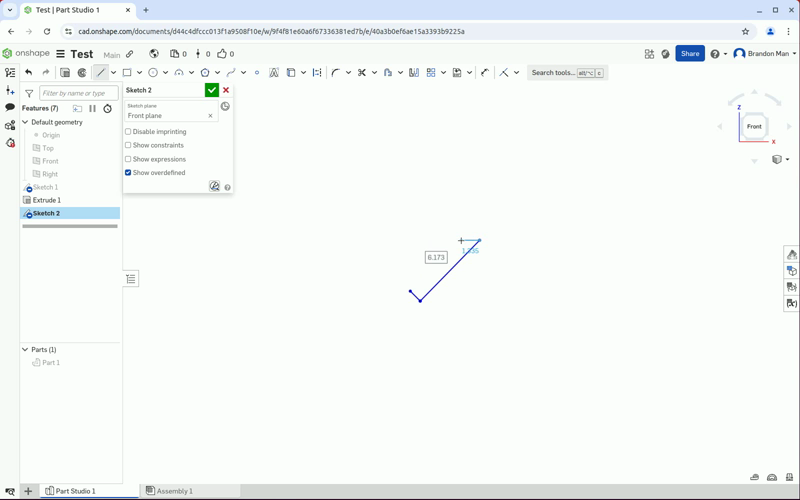
scroll(6)
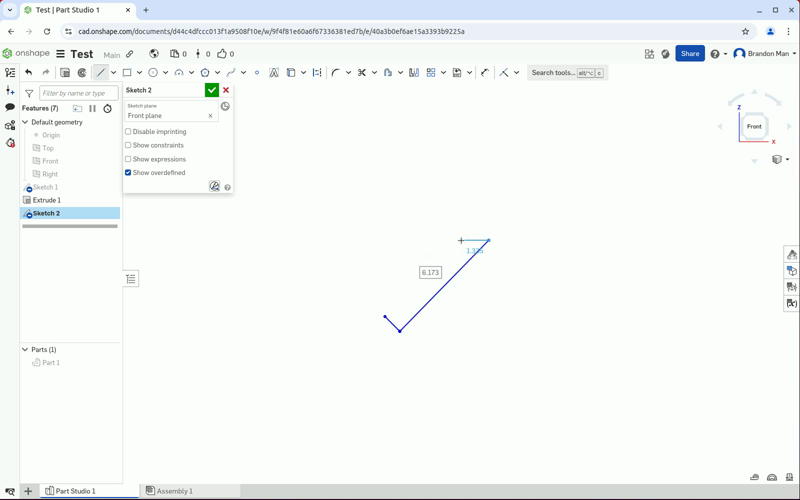
scroll(6)
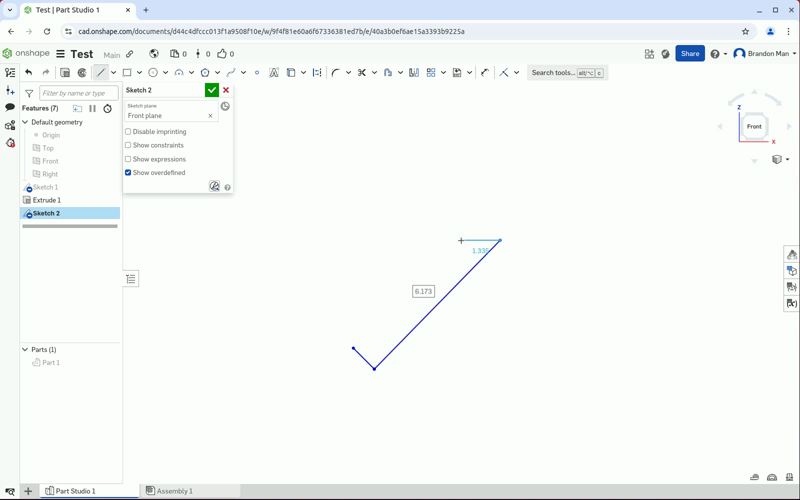
scroll(6)
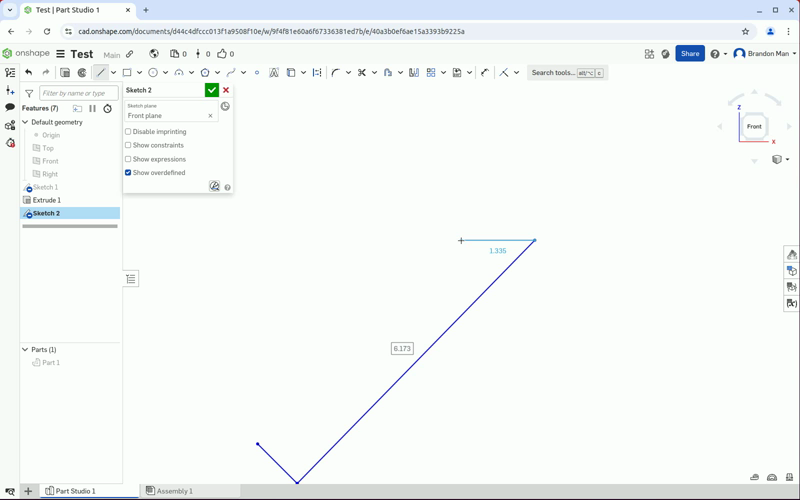
click(461, 240)
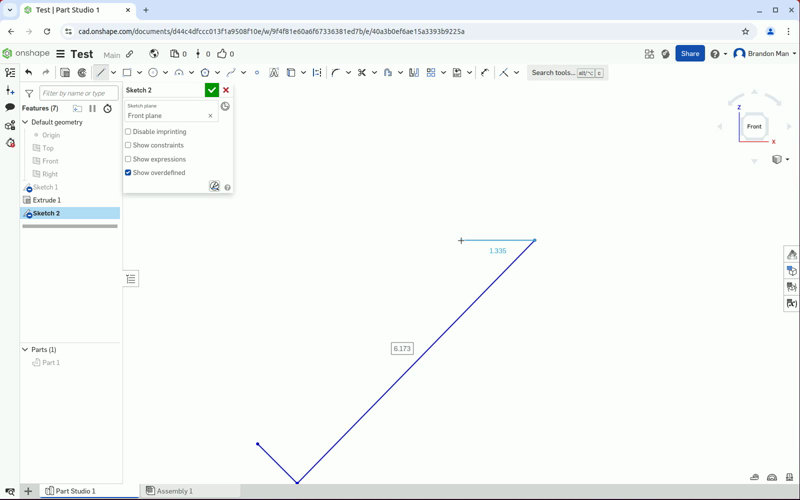
scroll(-6)
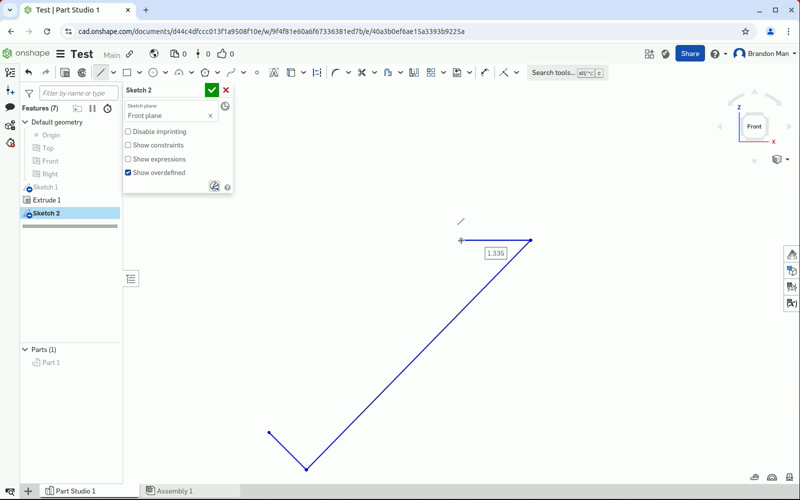
scroll(-6)
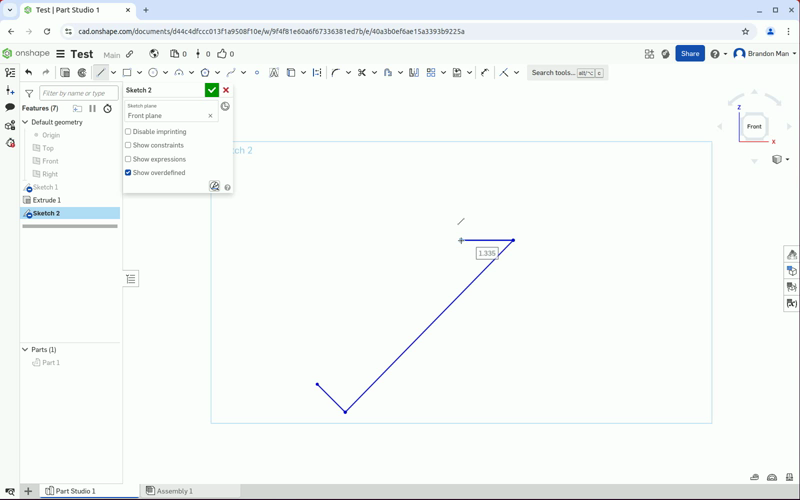
scroll(-6)
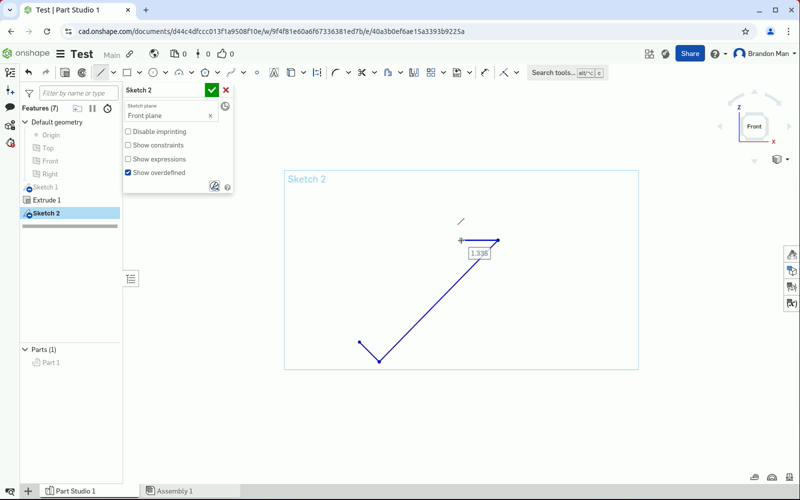
scroll(-6)
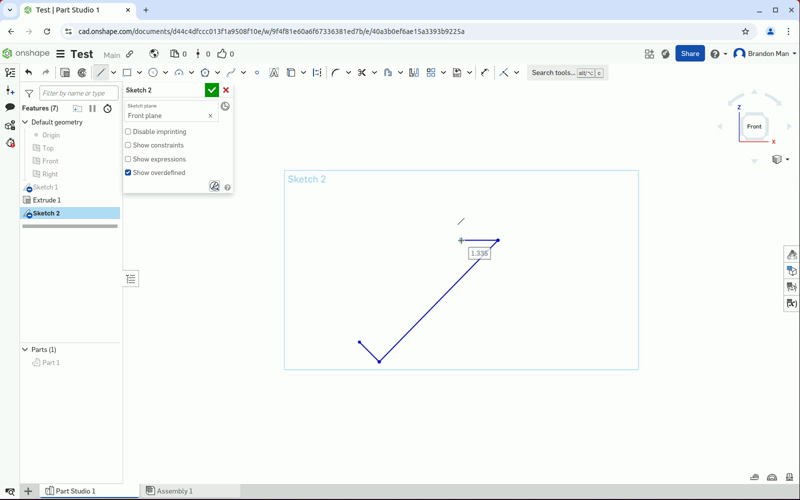
scroll(-6)
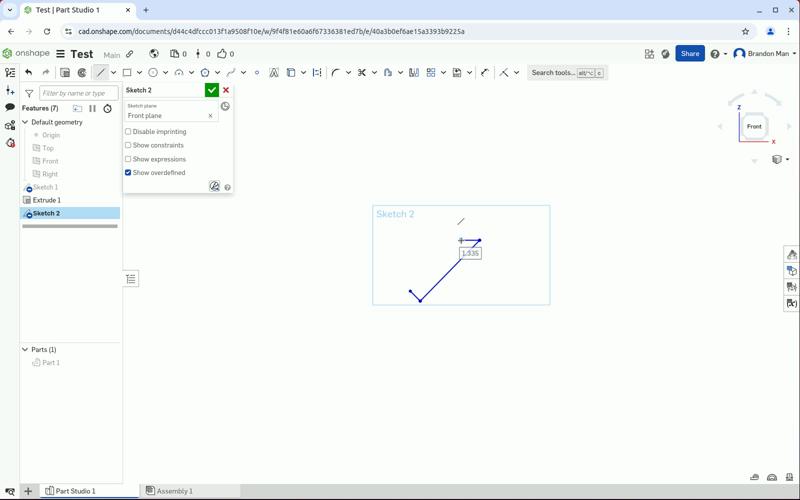
scroll(-6)
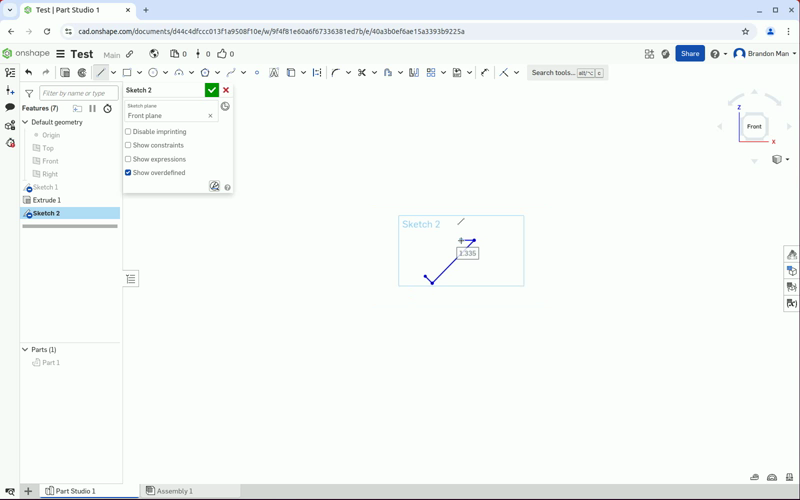
scroll(-6)
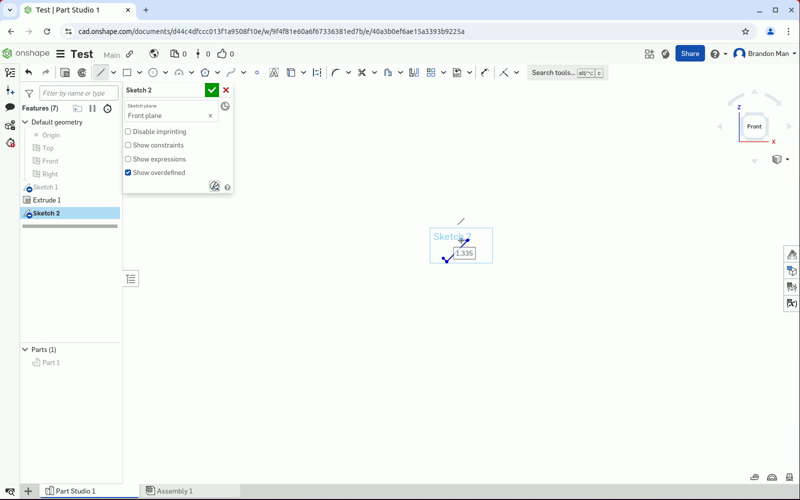
key_up(shift)
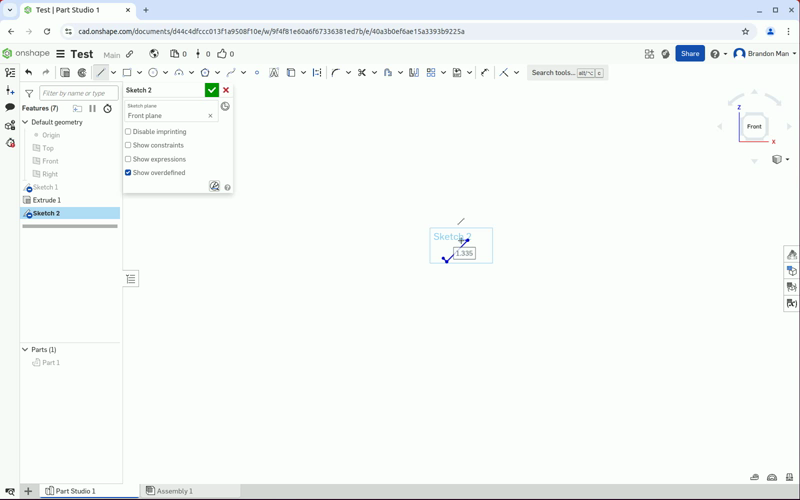
mouse_move(491, 240)
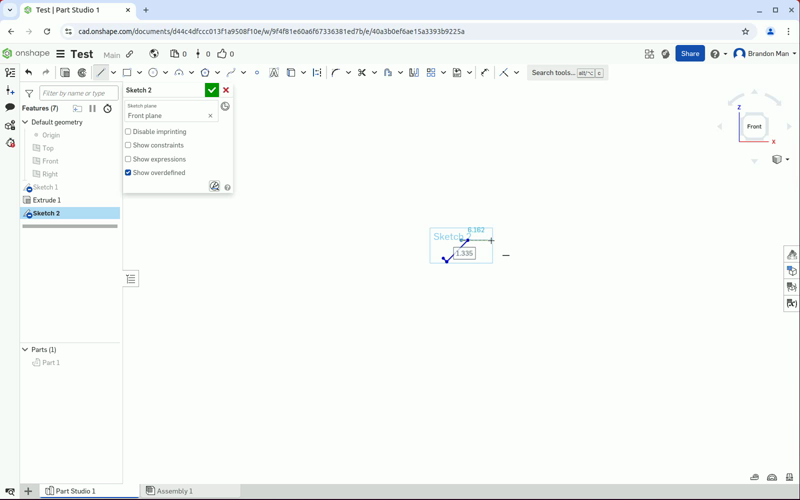
key_down(shift)
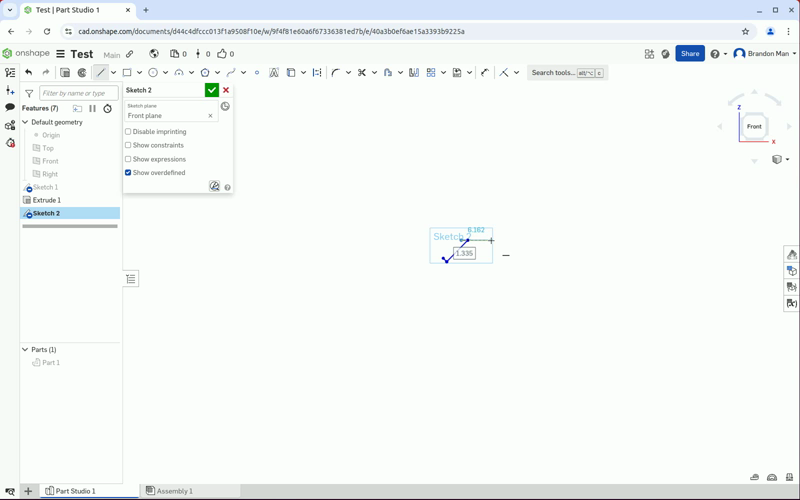
mouse_move(443, 258)
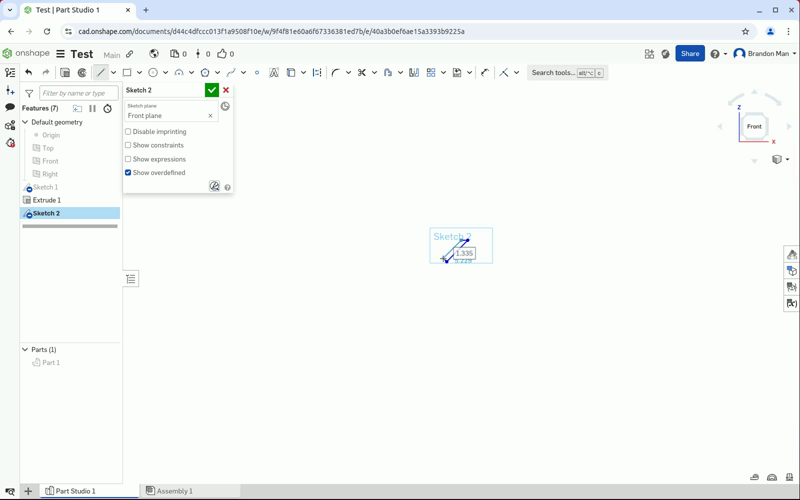
key_up(shift)
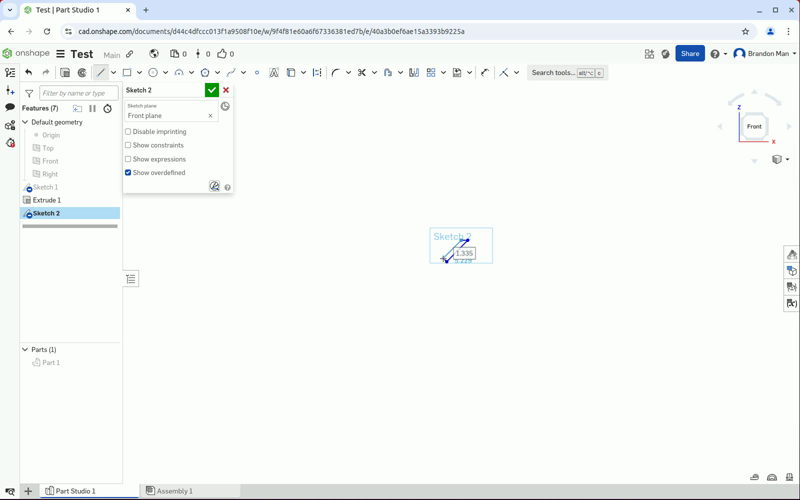
click(443, 258)
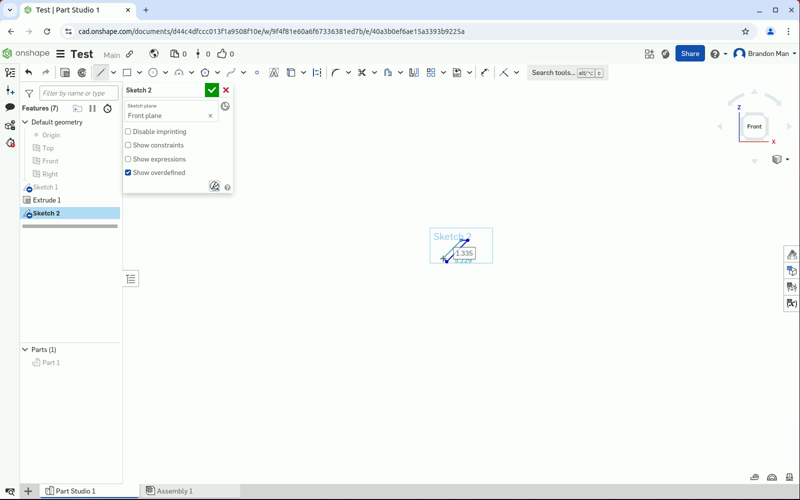
key(esc)
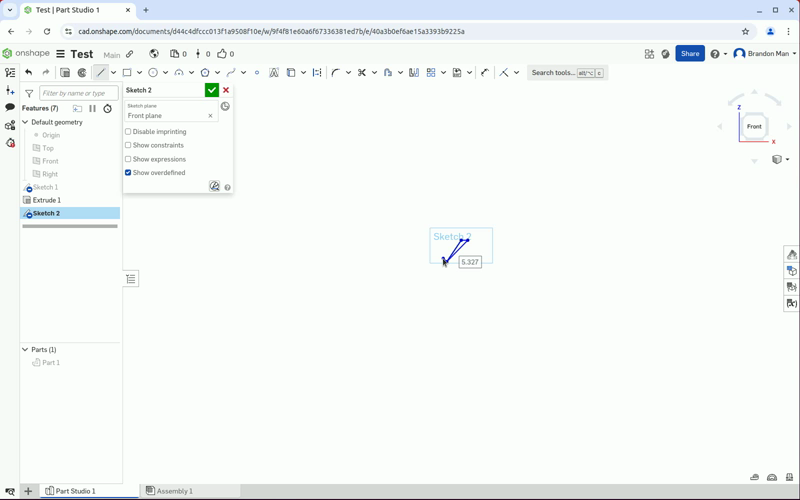
mouse_move(454, 249)
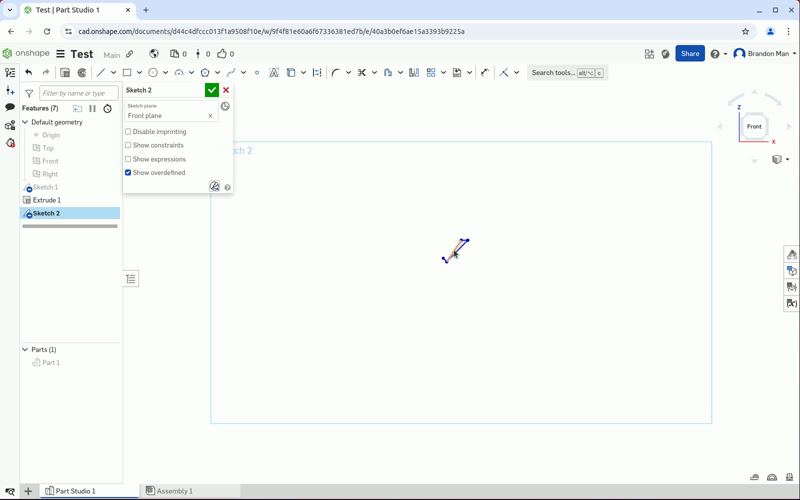
scroll(6)
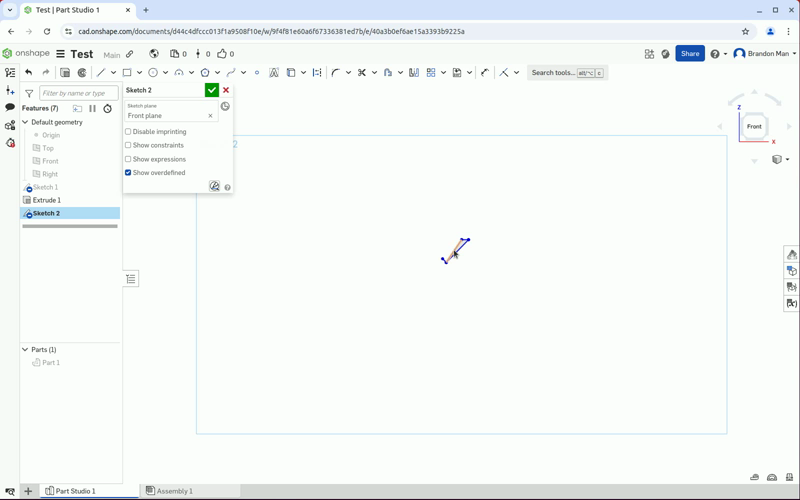
scroll(6)
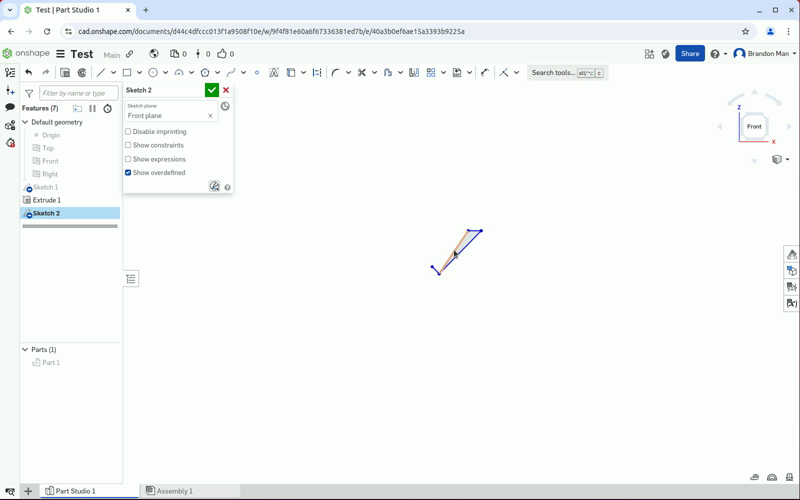
scroll(6)
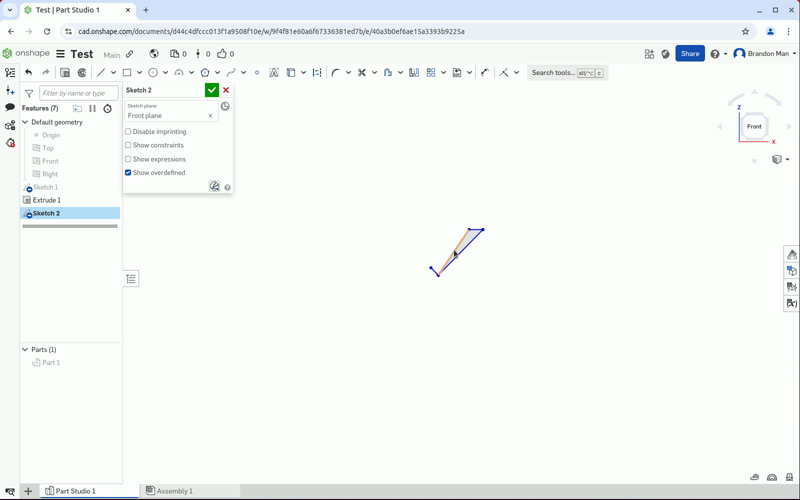
scroll(6)
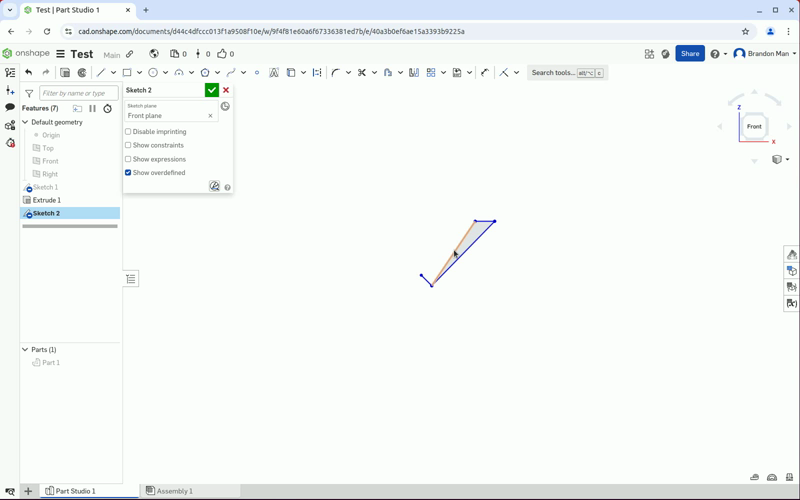
scroll(6)
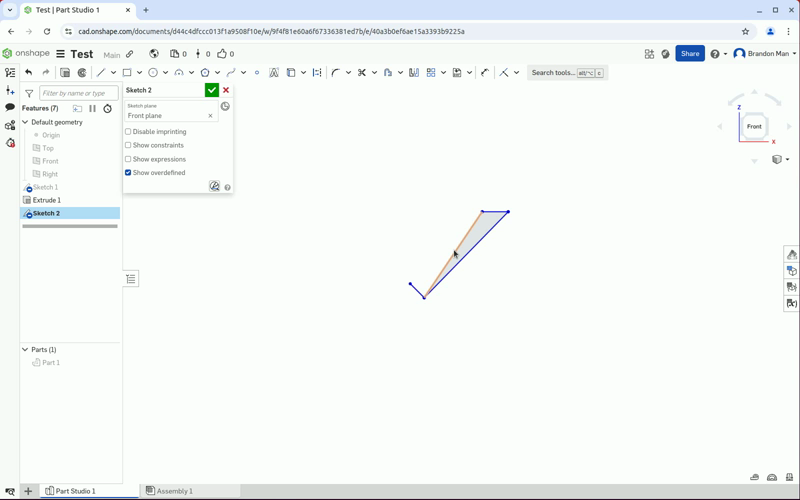
scroll(6)
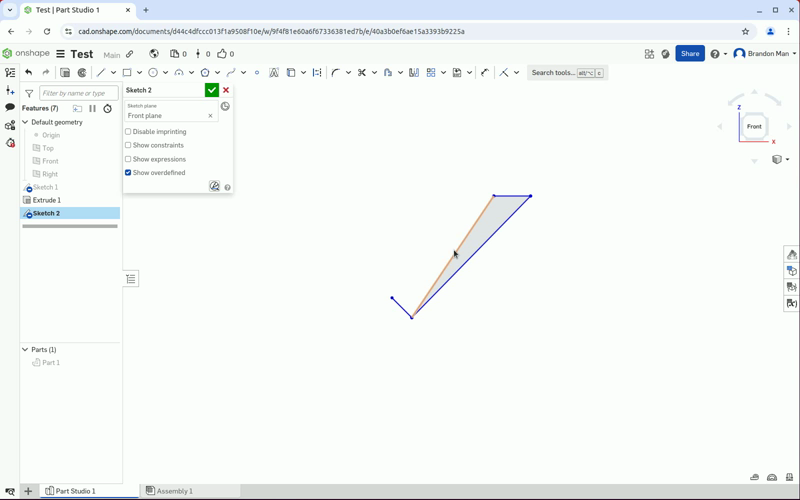
scroll(6)
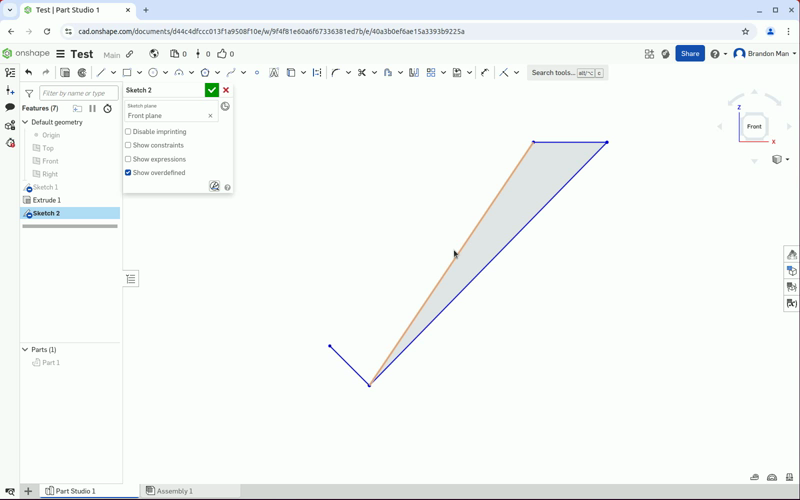
click(454, 249)
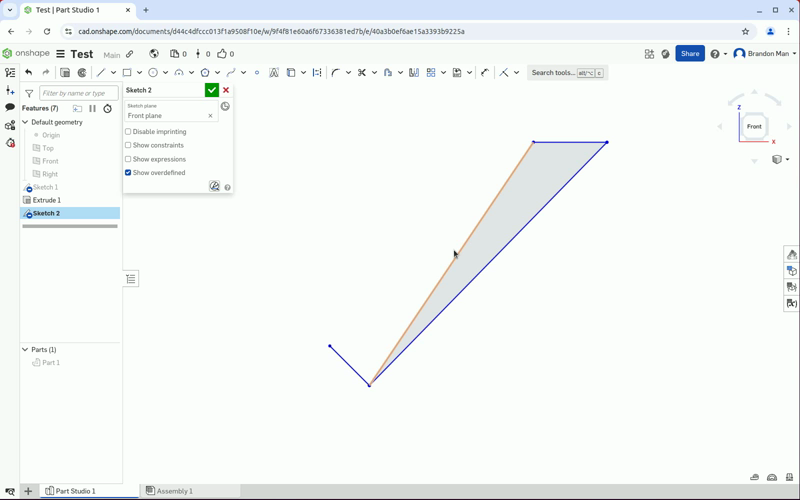
scroll(-6)
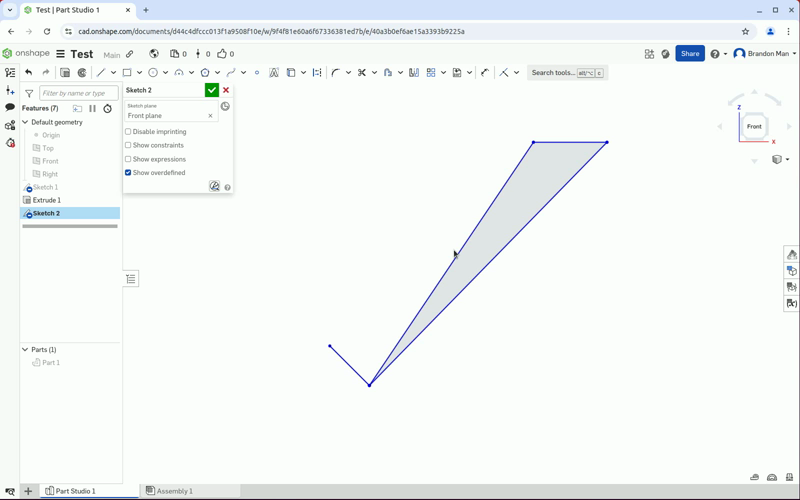
scroll(-6)
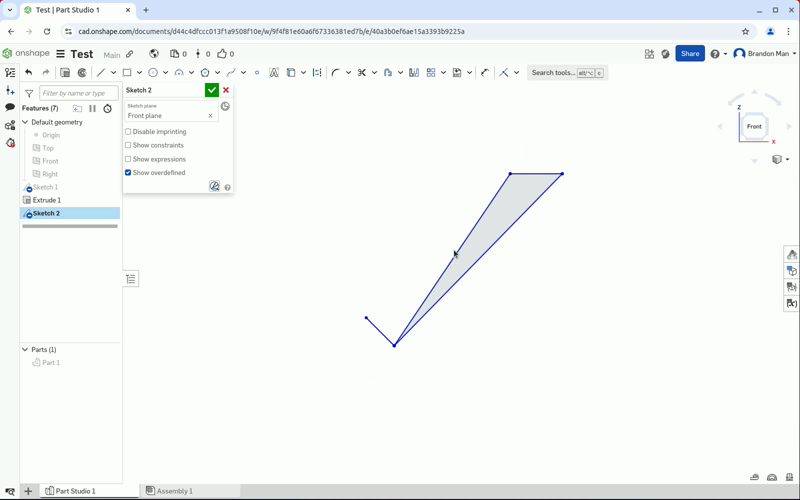
scroll(-6)
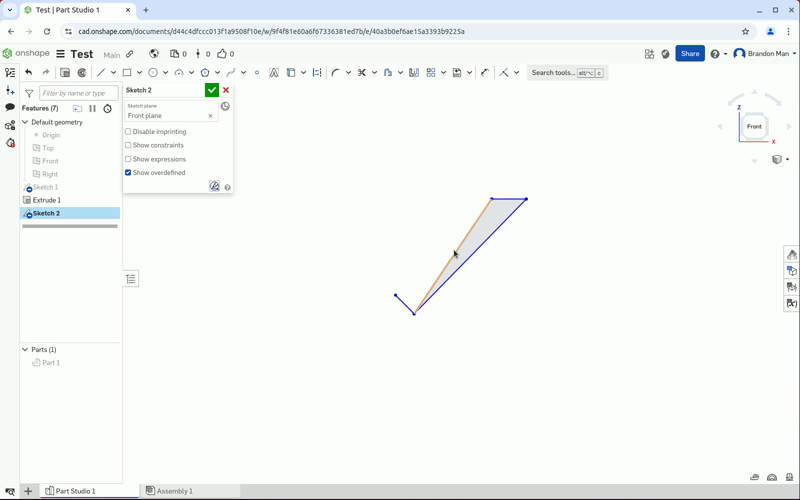
scroll(-6)
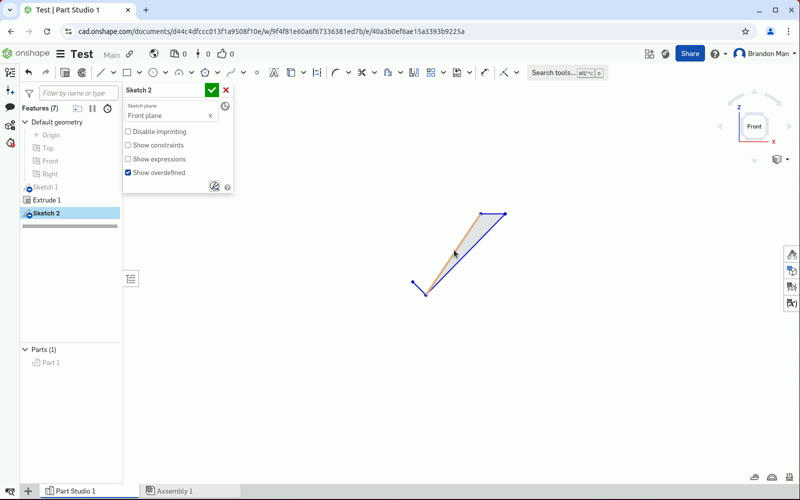
scroll(-6)
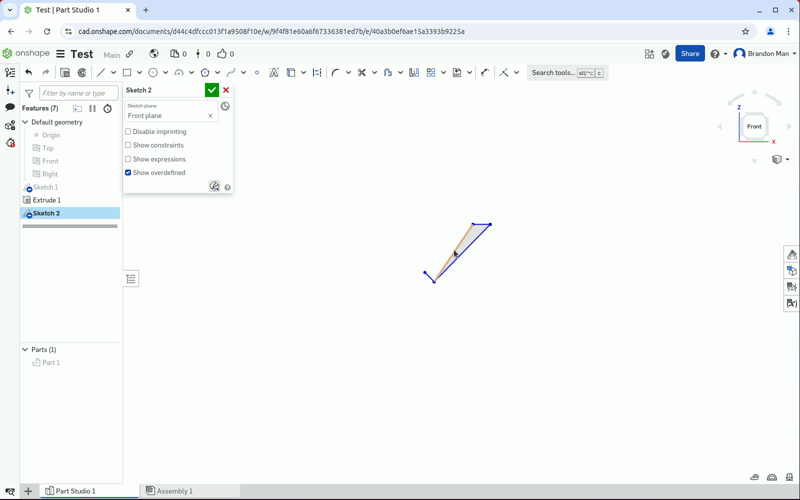
scroll(-6)
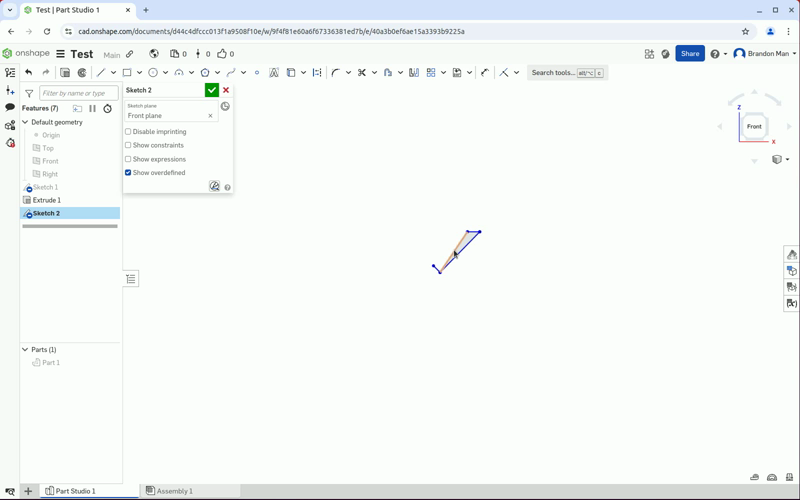
scroll(-6)
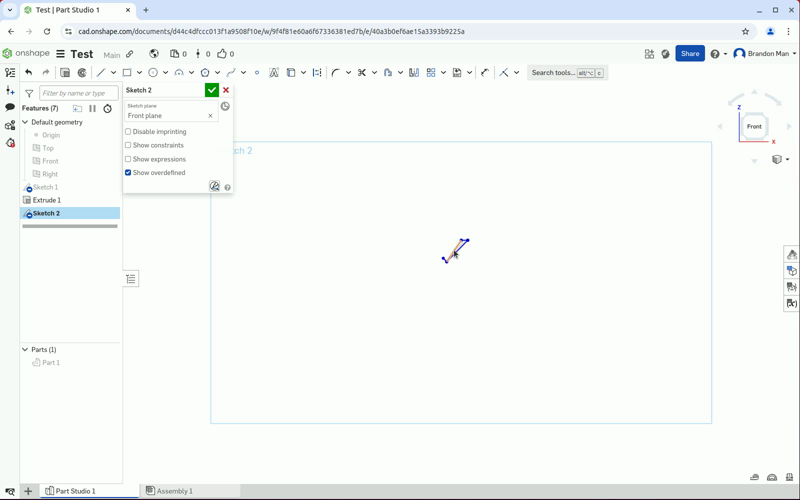
mouse_move(73, 352)
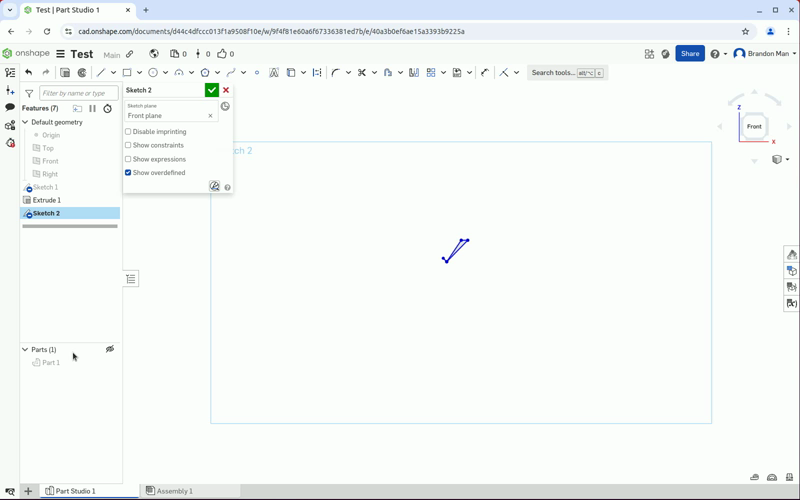
key(shift+y)
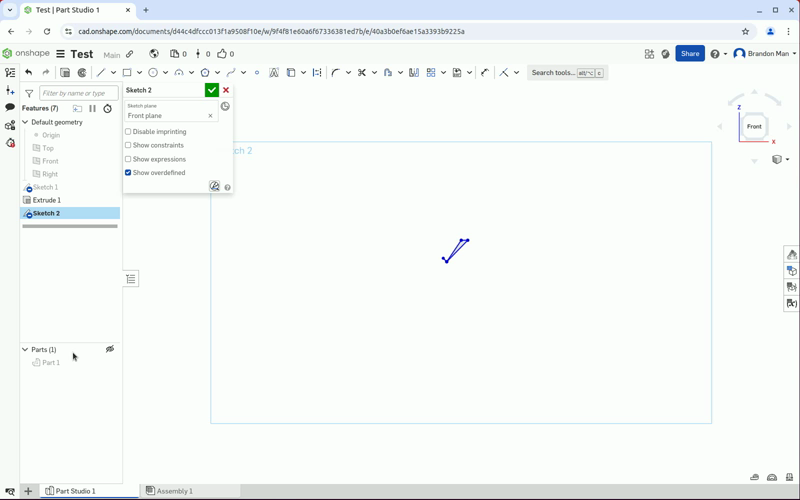
key(shift+e)
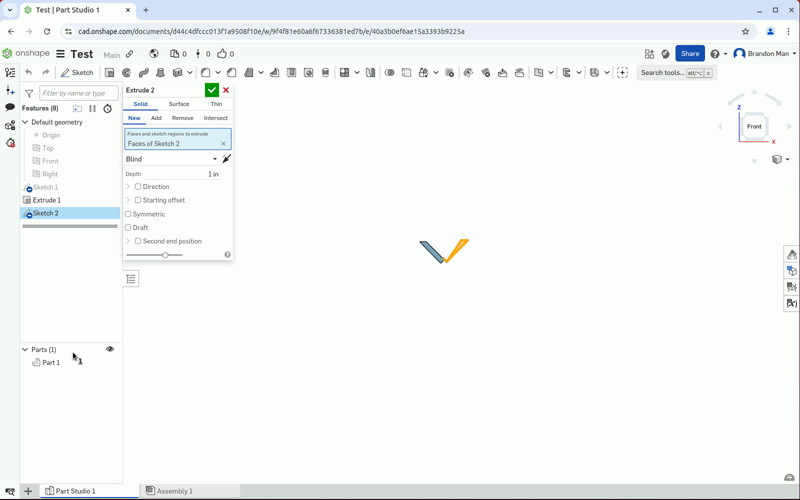
mouse_move(143, 106)
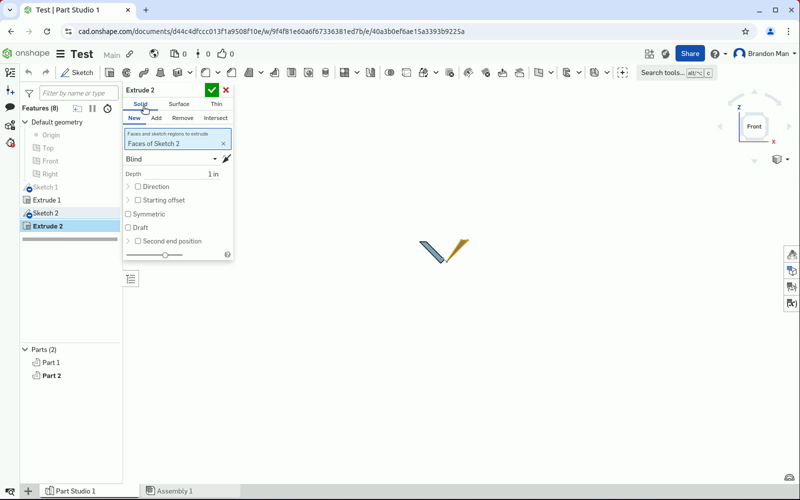
click(143, 106)
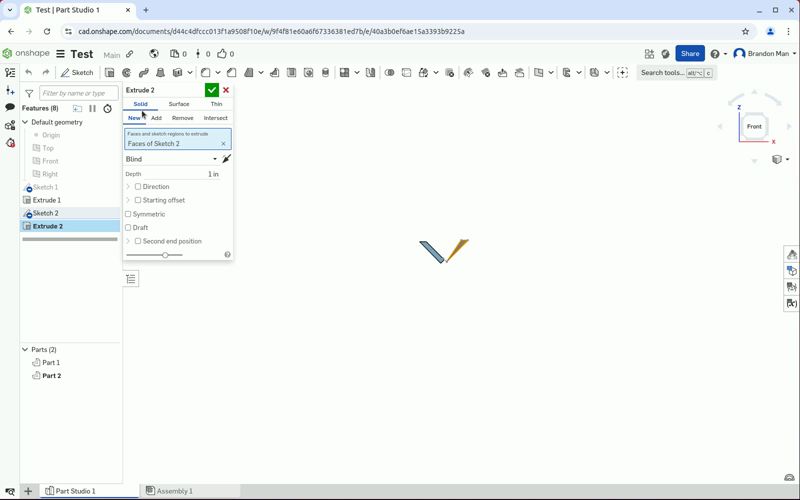
mouse_move(137, 120)
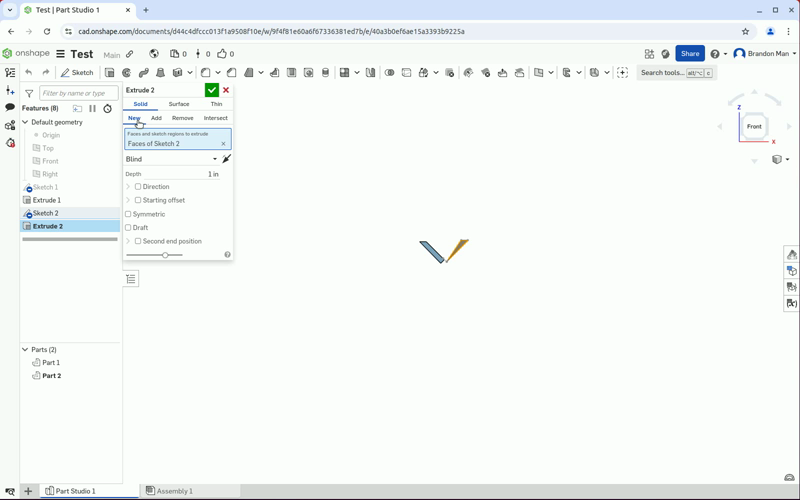
click(137, 120)
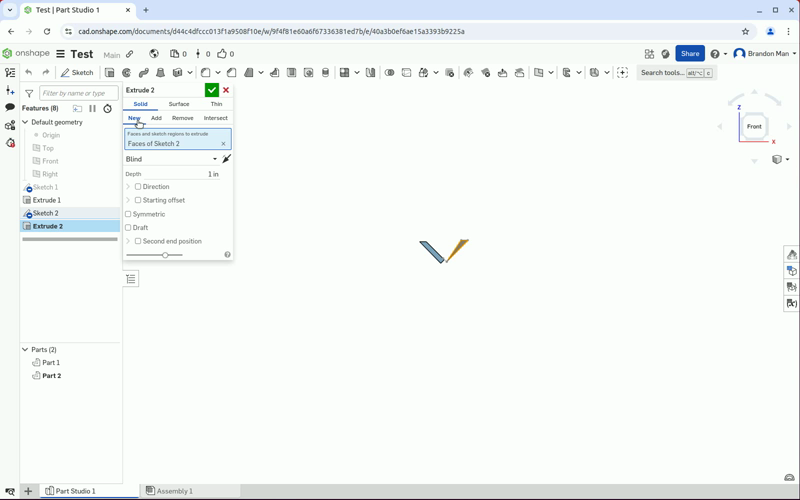
key(tab, 4)
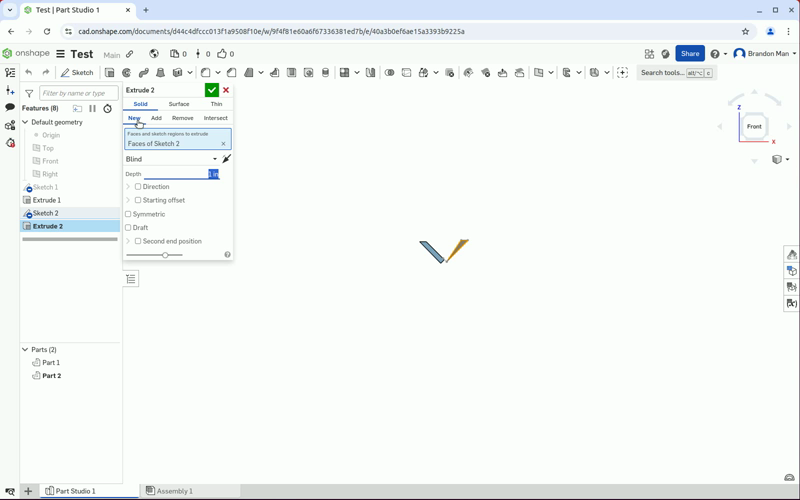
text(0.963)
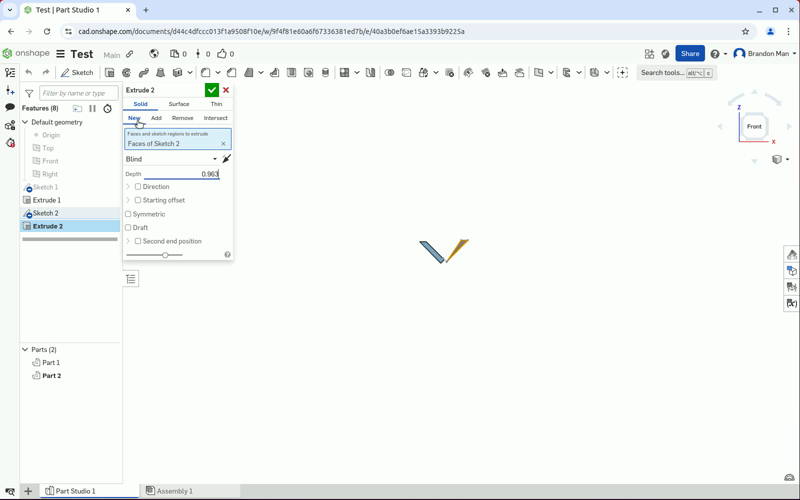
key(enter)
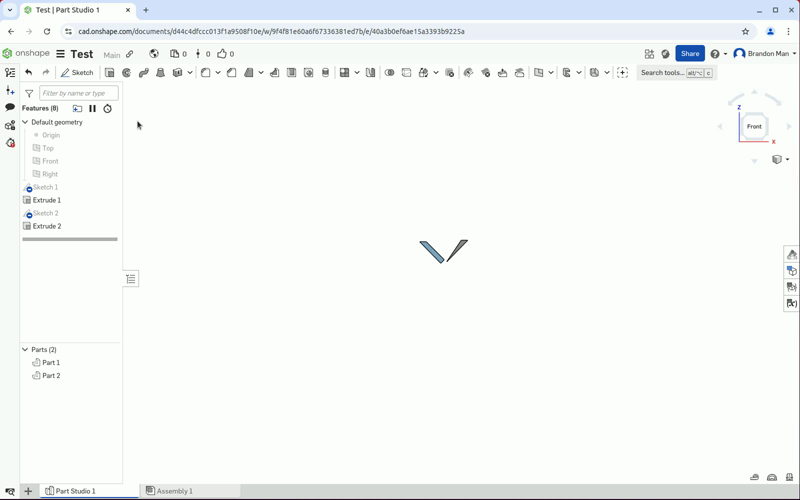
key(shift+h)
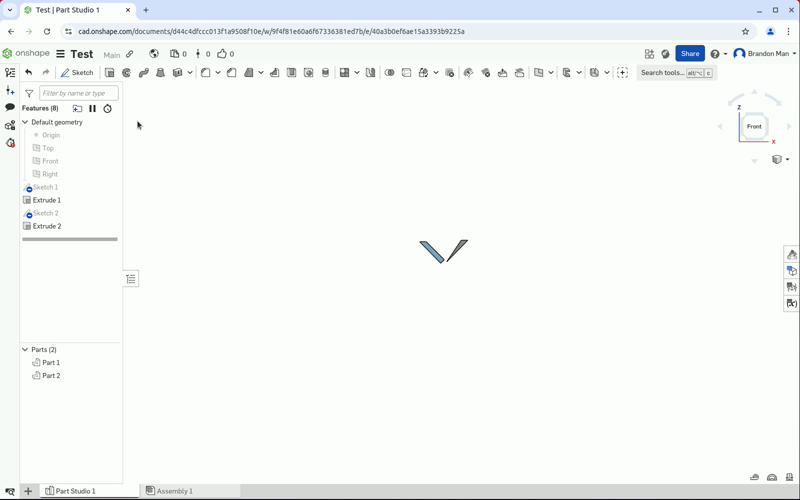
key(shift+h)
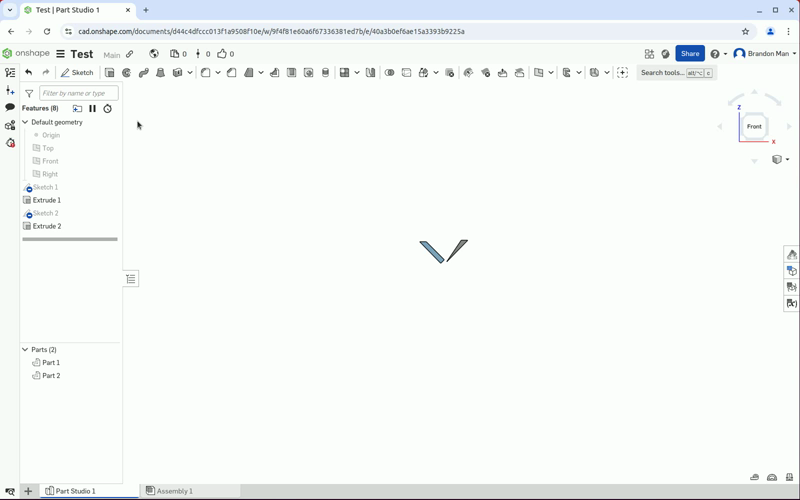
mouse_move(73, 189)
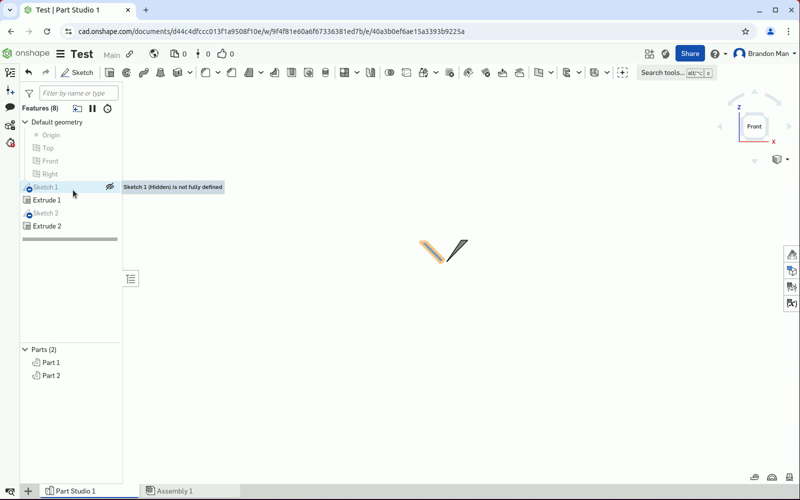
click(73, 189)
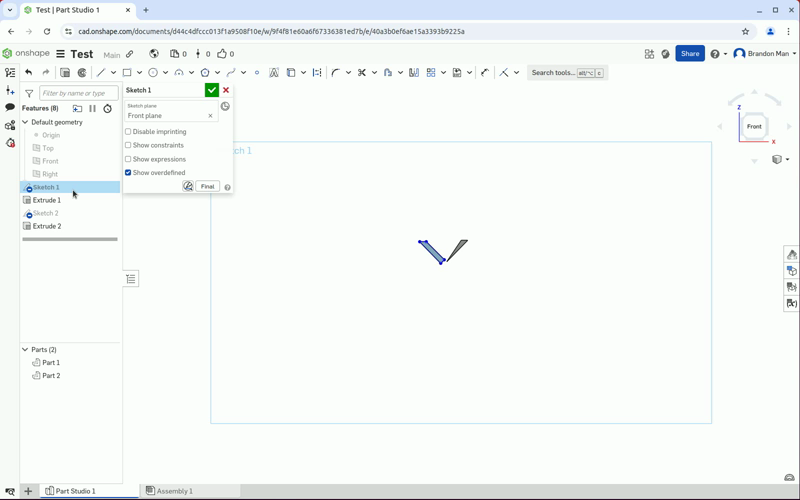
mouse_move(229, 92)
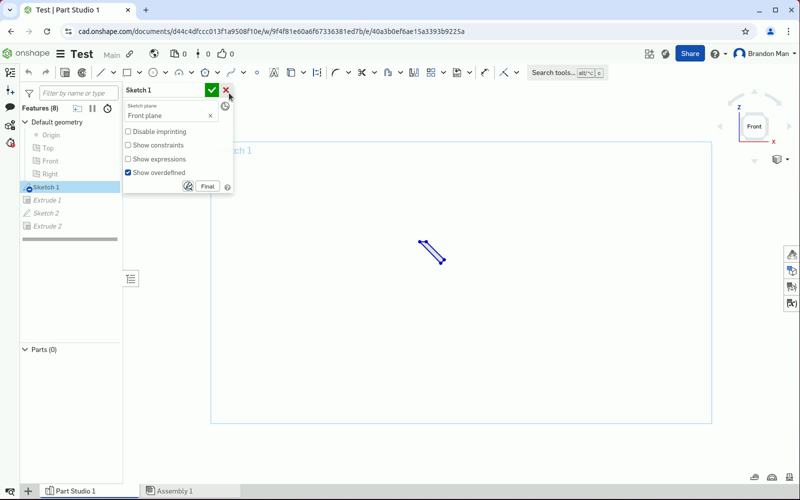
click(229, 92)
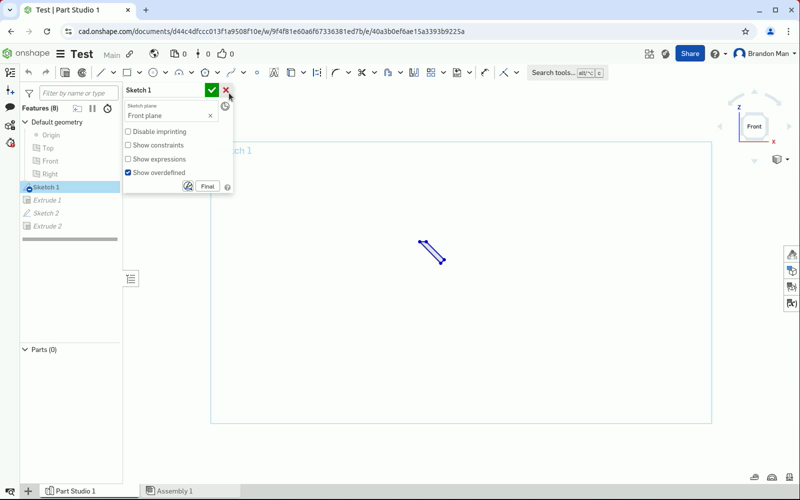
key(shift+s)
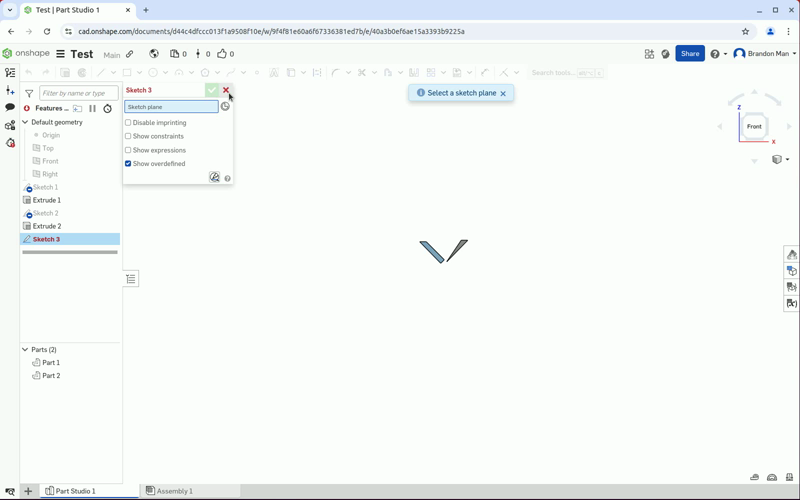
mouse_move(73, 163)
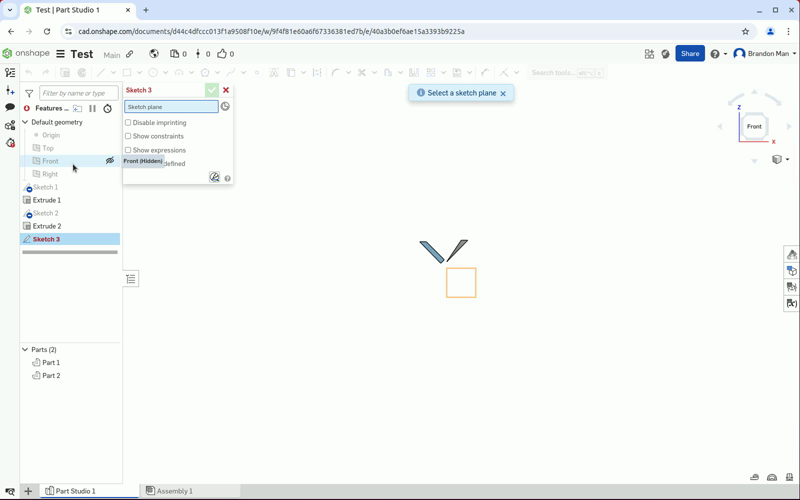
click(73, 163)
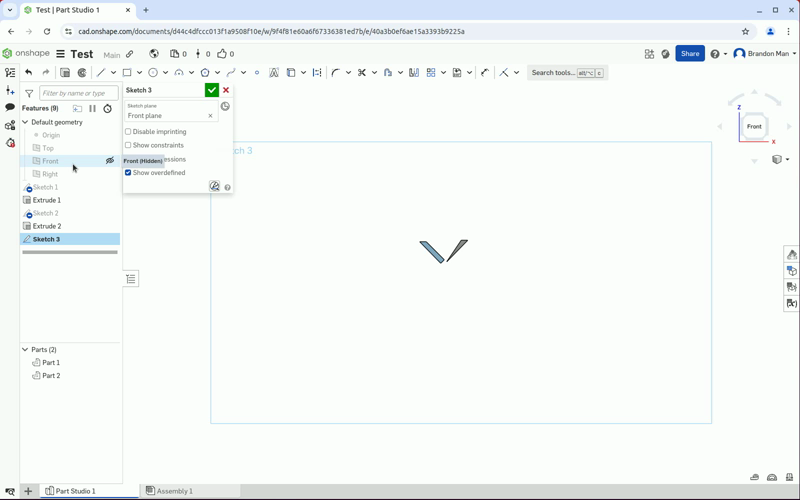
mouse_move(73, 352)
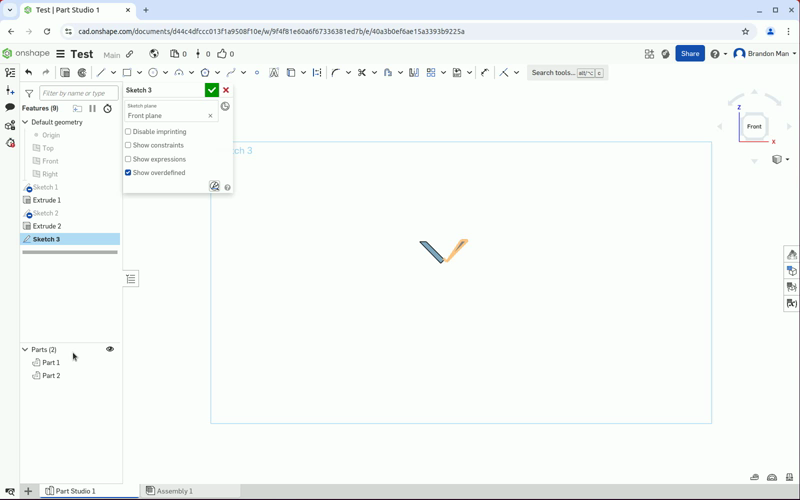
key(y)
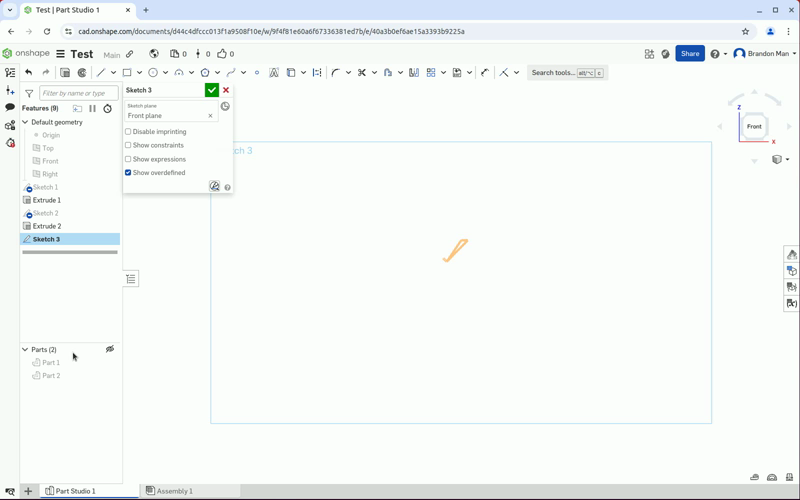
key(l)
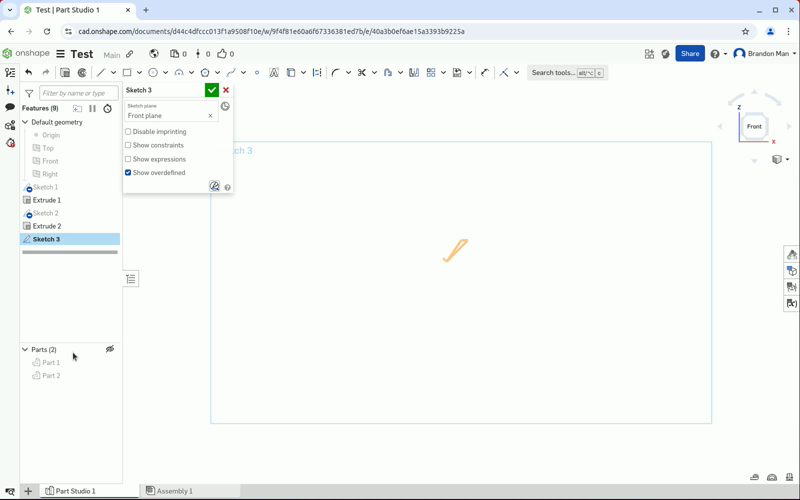
key_down(shift)
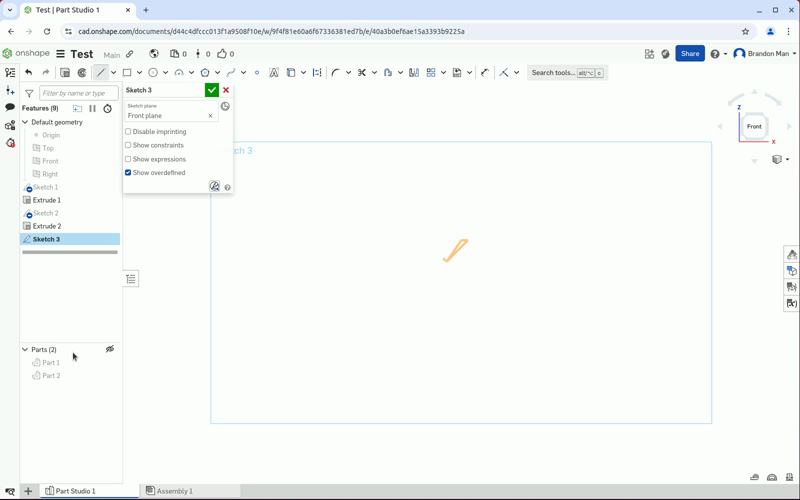
mouse_move(439, 261)
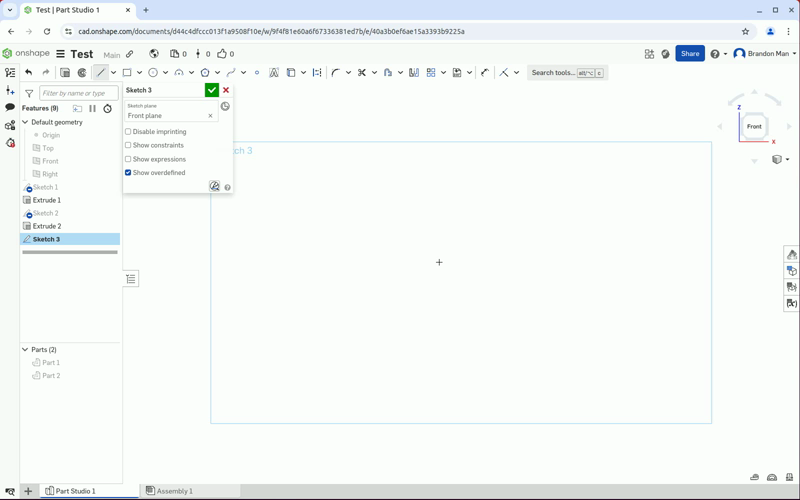
click(439, 261)
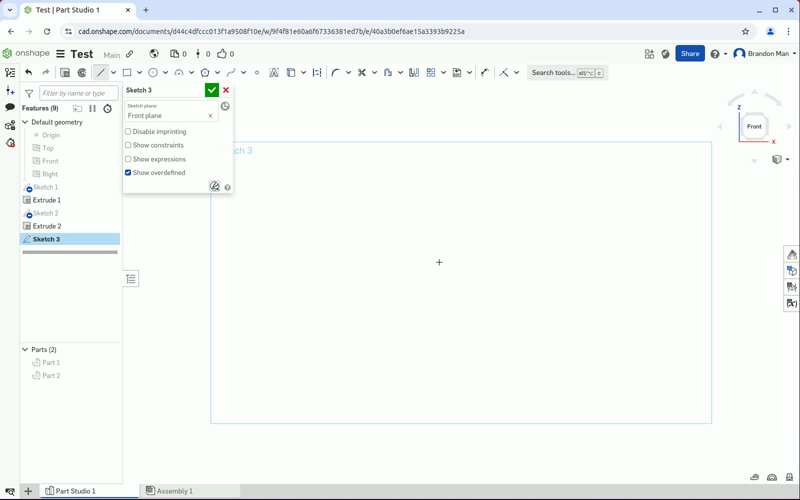
key_up(shift)
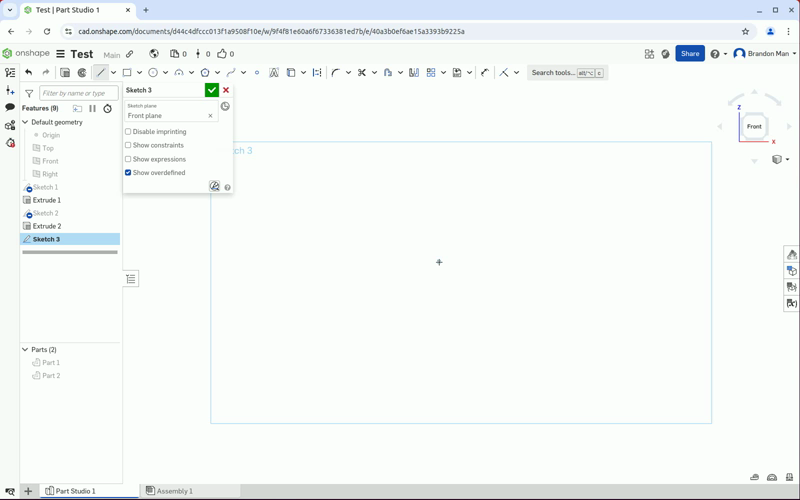
key_down(shift)
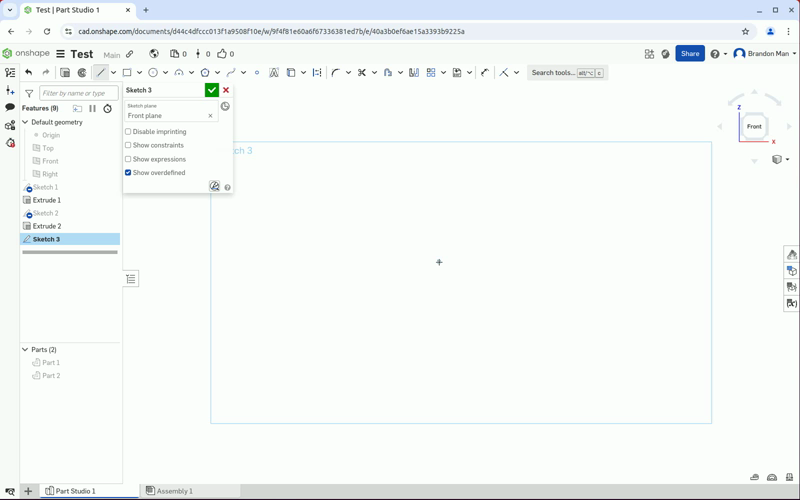
mouse_move(469, 261)
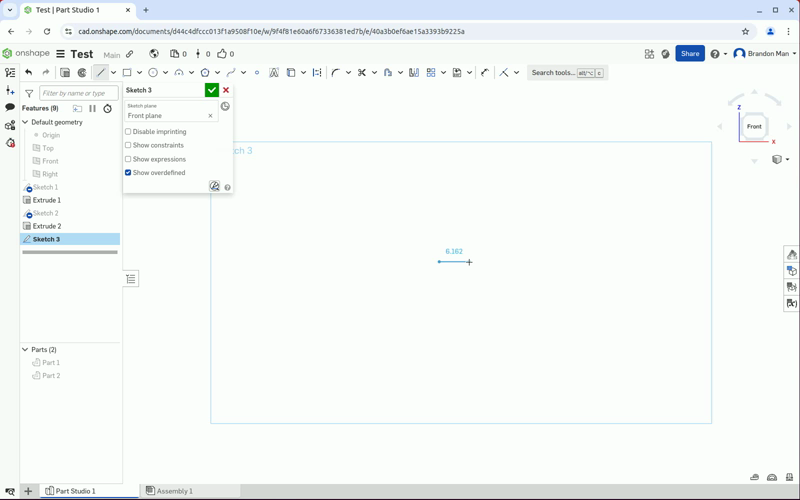
mouse_move(443, 265)
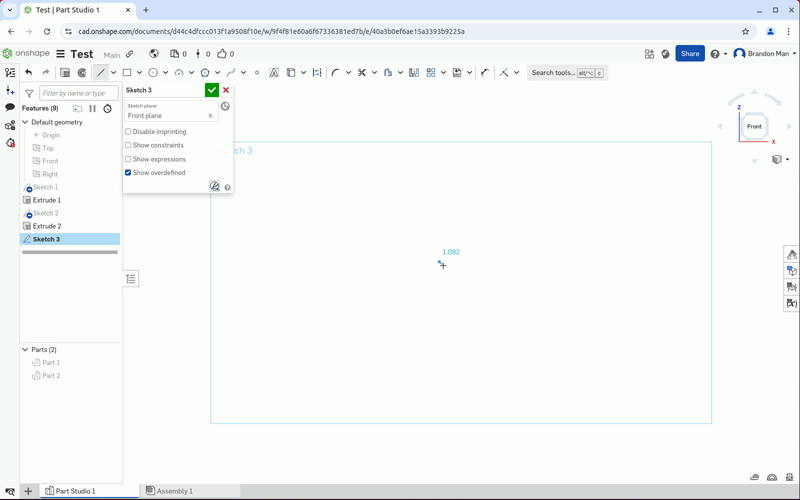
scroll(6)
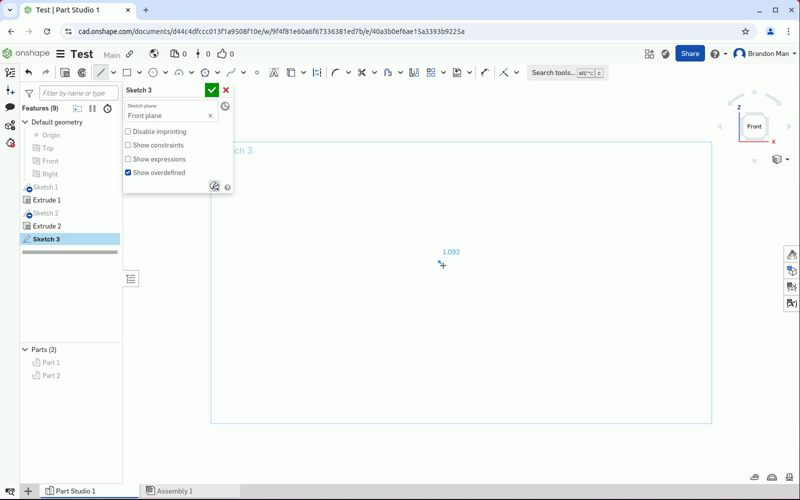
scroll(6)
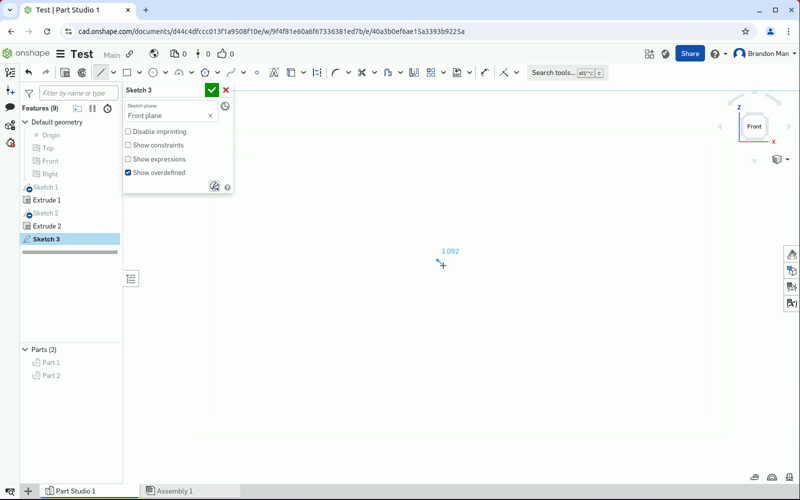
scroll(6)
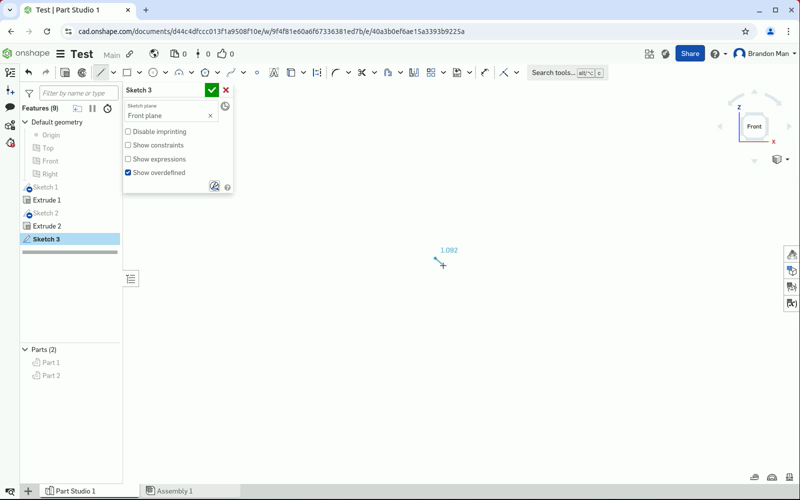
scroll(6)
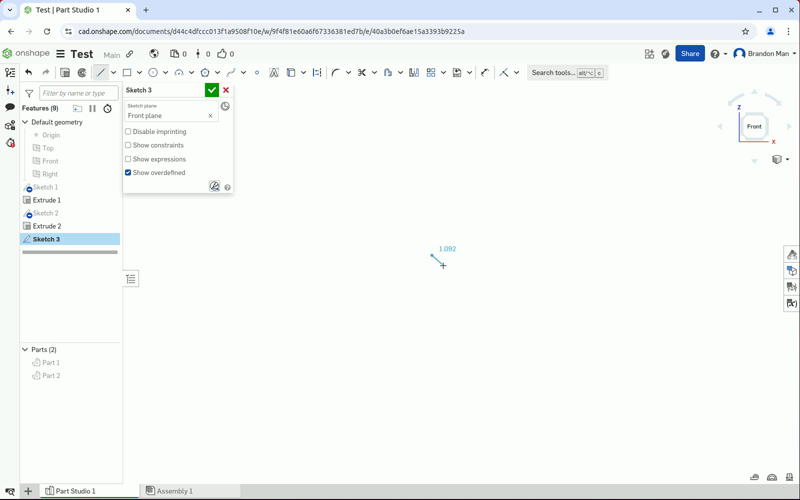
scroll(6)
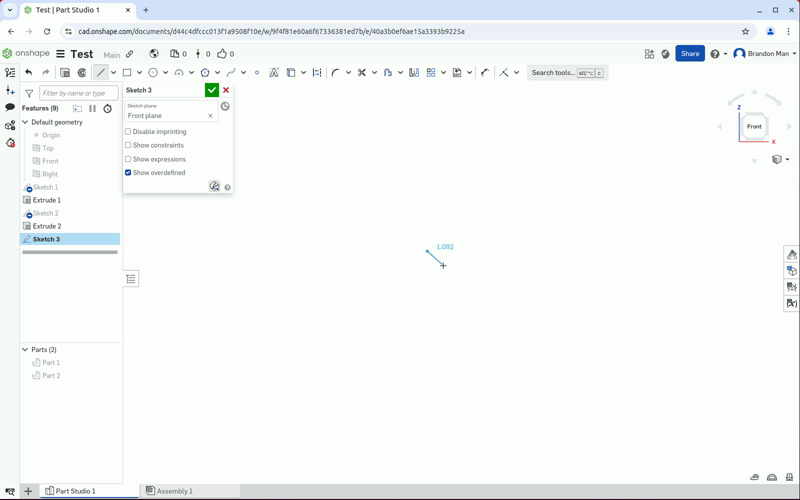
scroll(6)
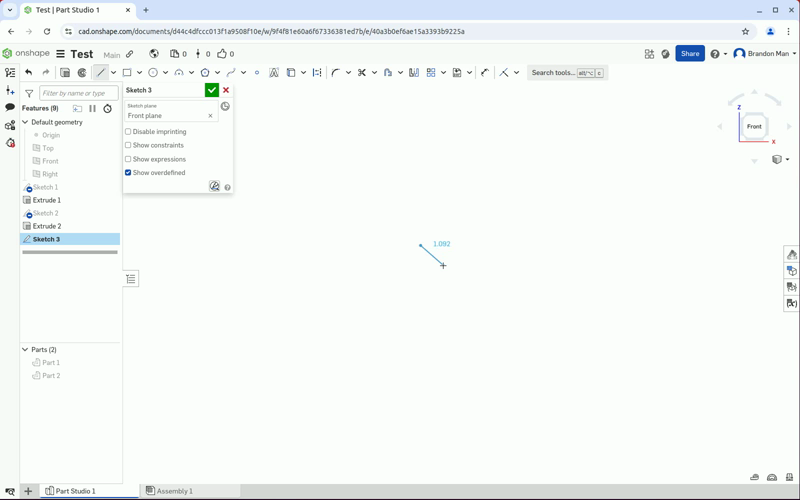
scroll(6)
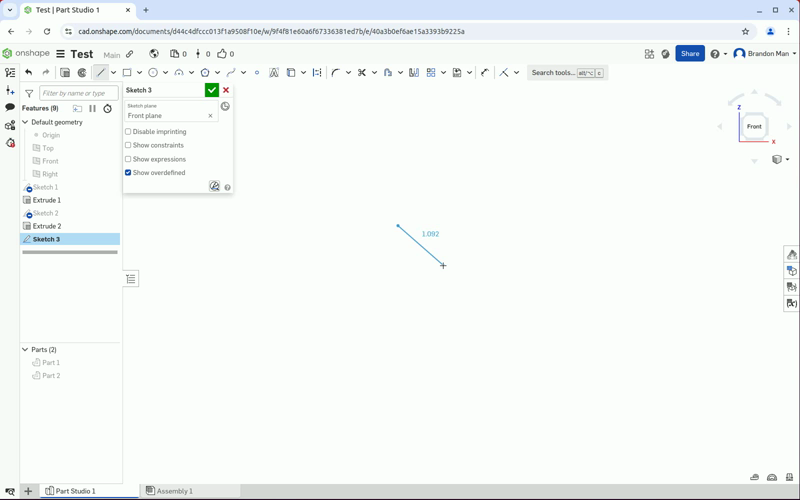
click(443, 265)
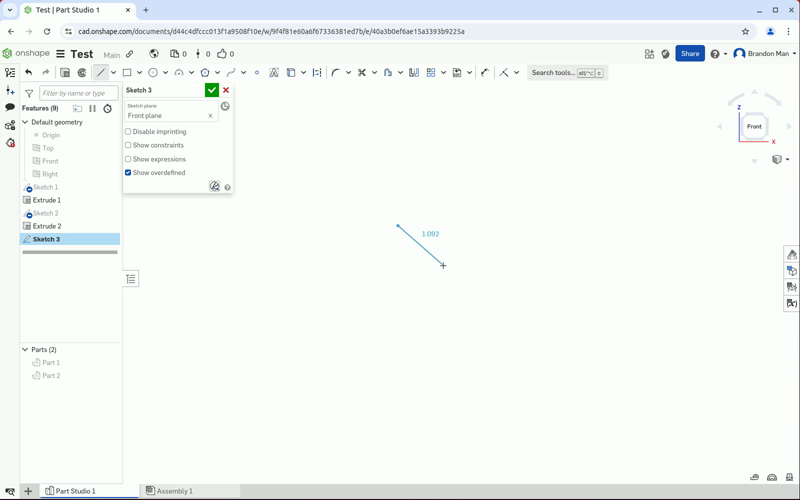
scroll(-6)
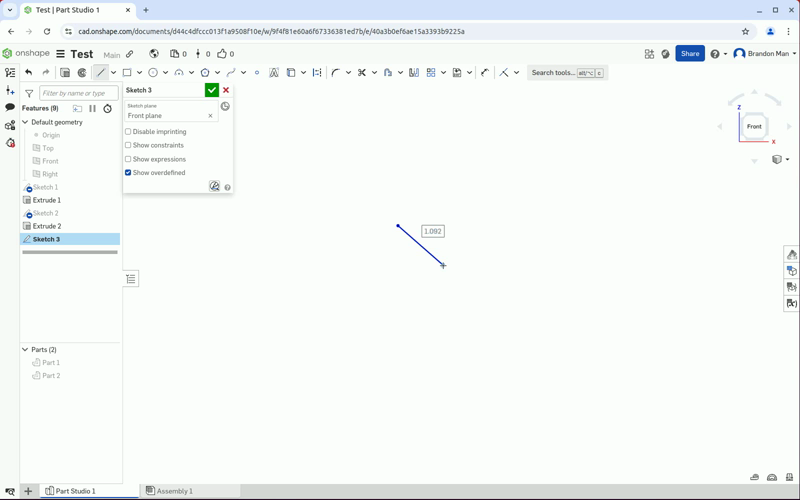
scroll(-6)
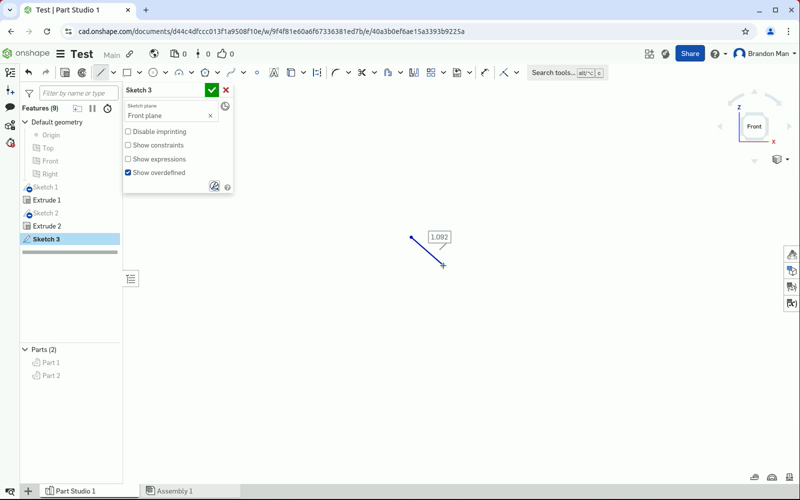
scroll(-6)
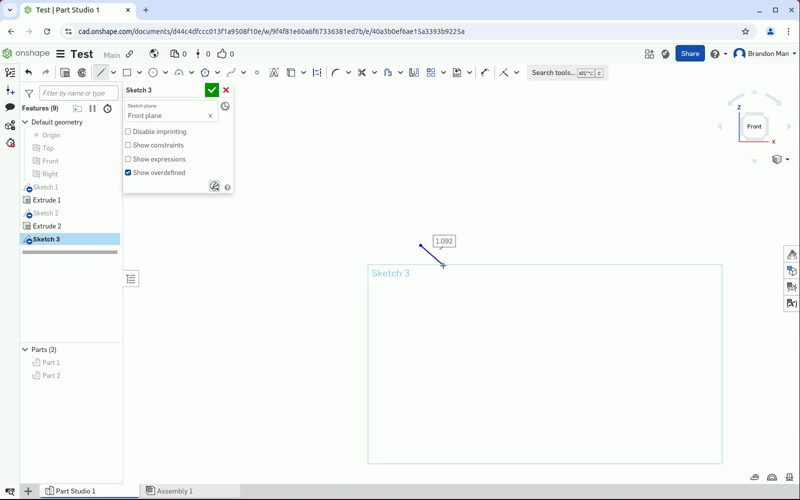
scroll(-6)
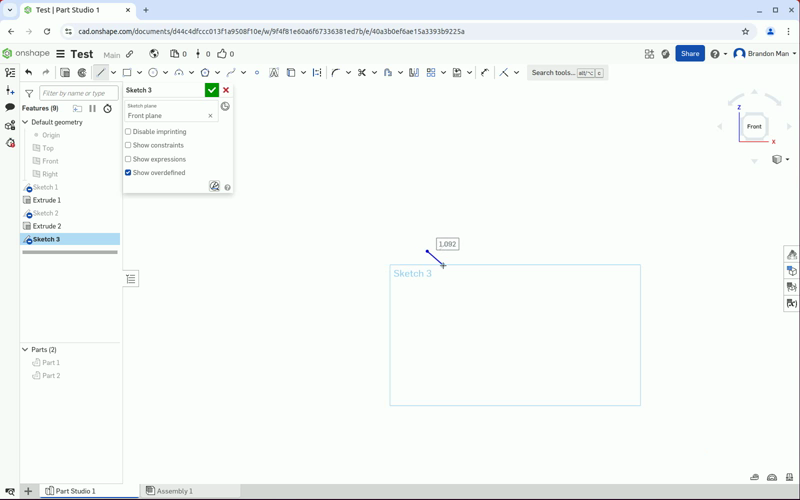
scroll(-6)
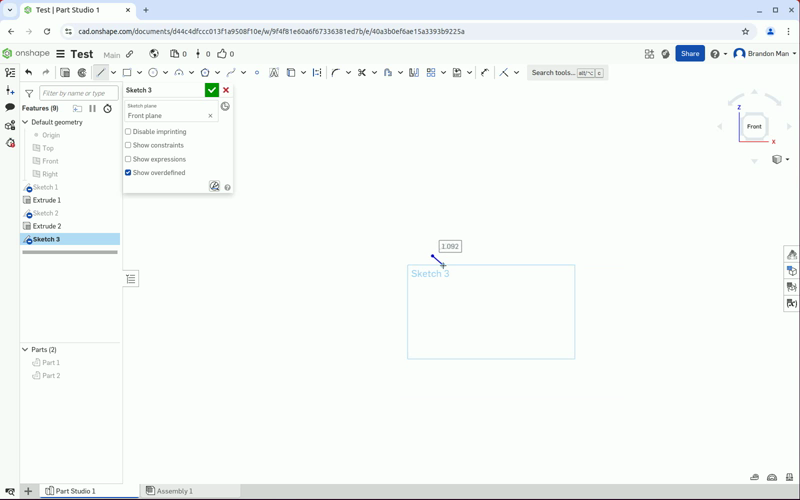
scroll(-6)
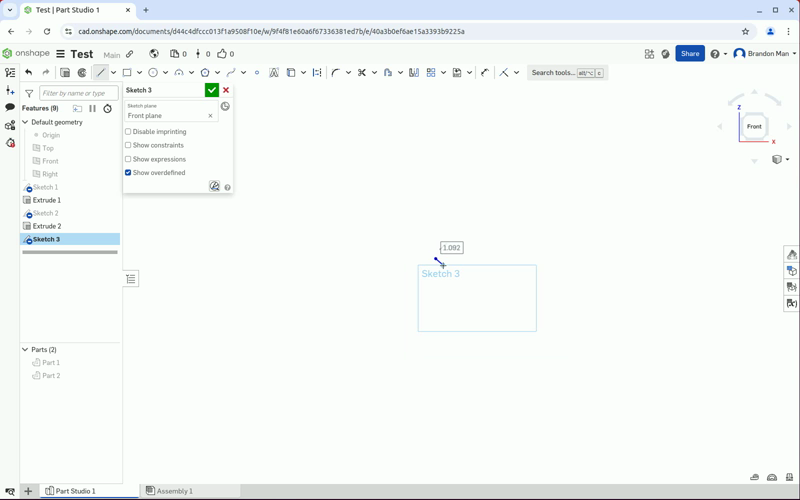
scroll(-6)
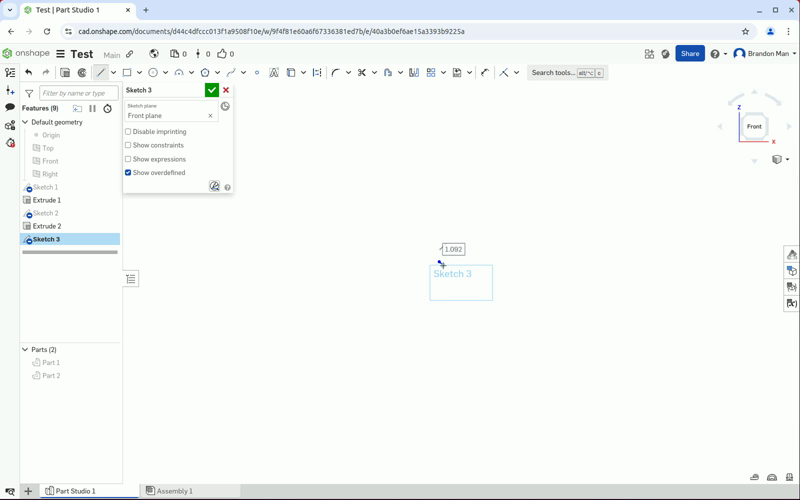
key_up(shift)
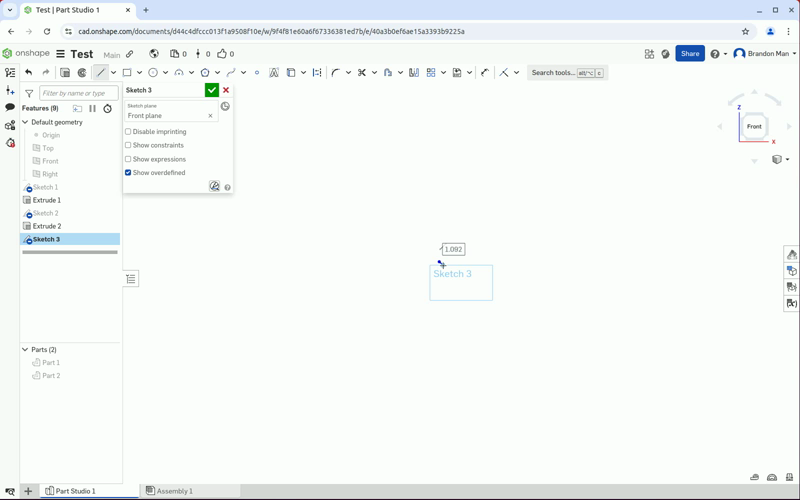
key_down(shift)
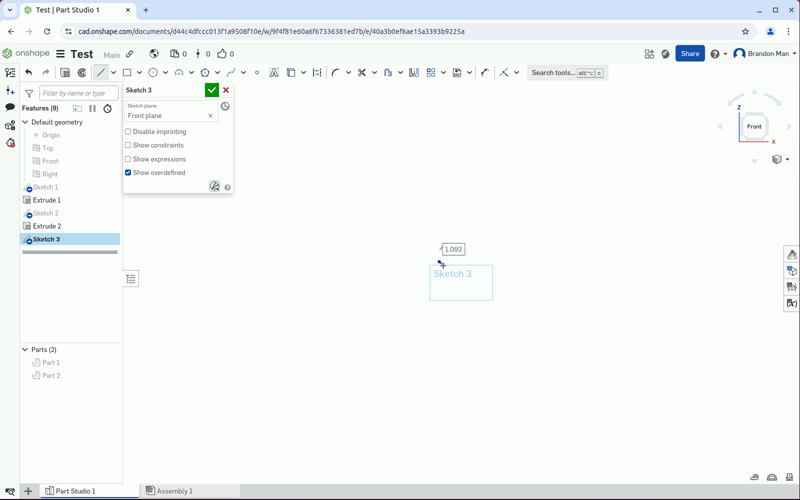
mouse_move(473, 265)
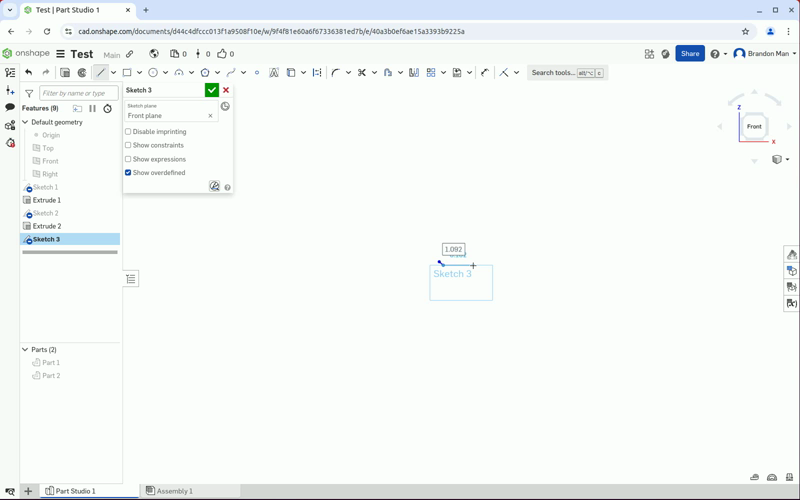
mouse_move(446, 261)
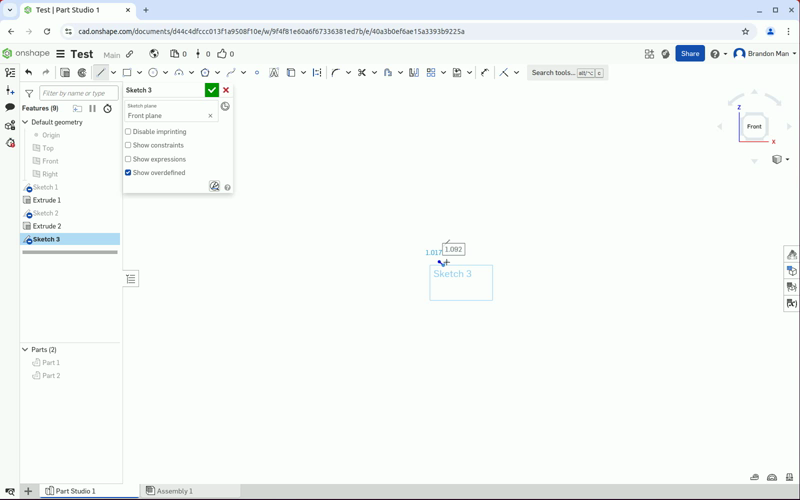
scroll(6)
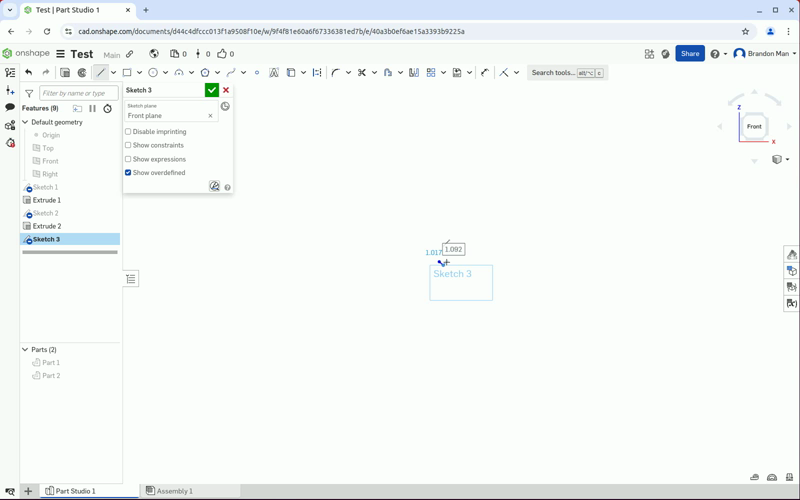
scroll(6)
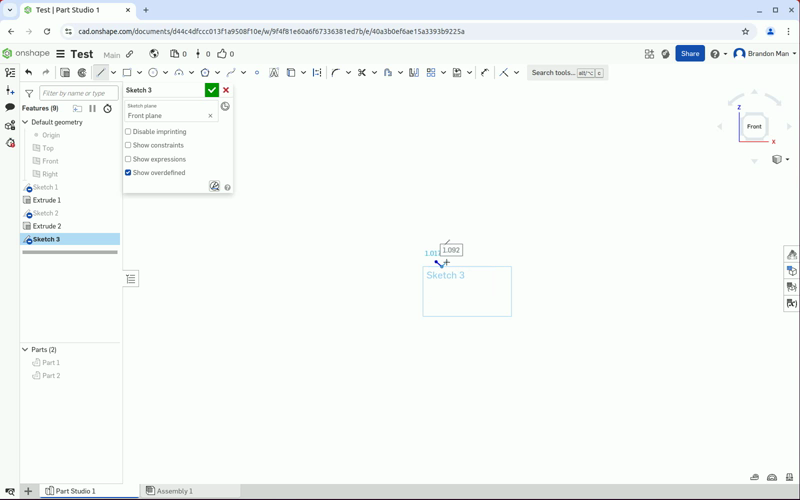
scroll(6)
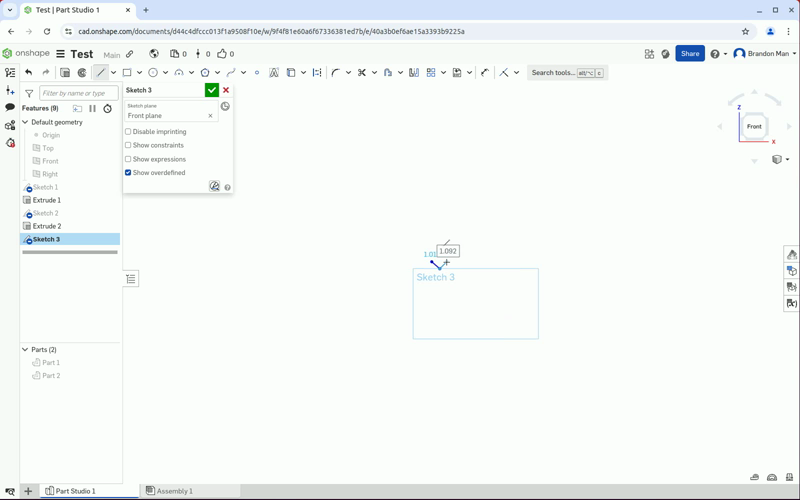
scroll(6)
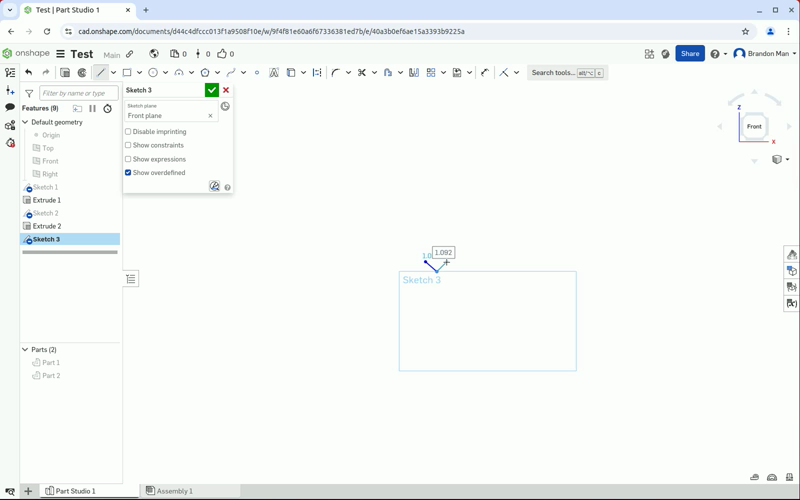
scroll(6)
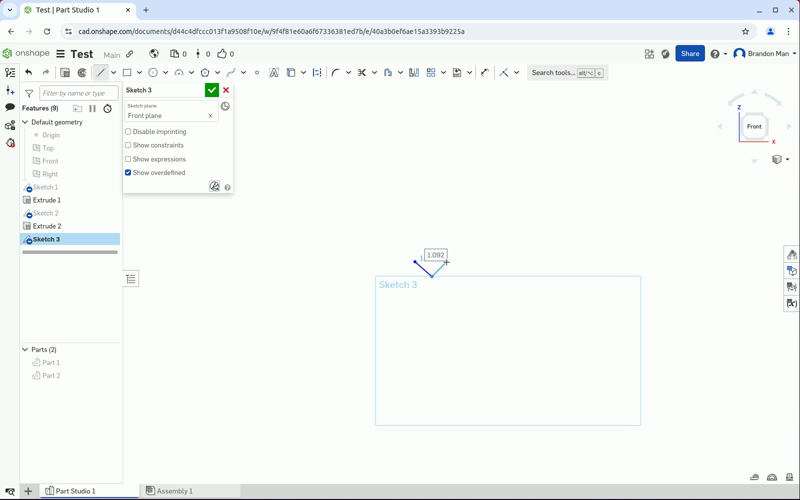
scroll(6)
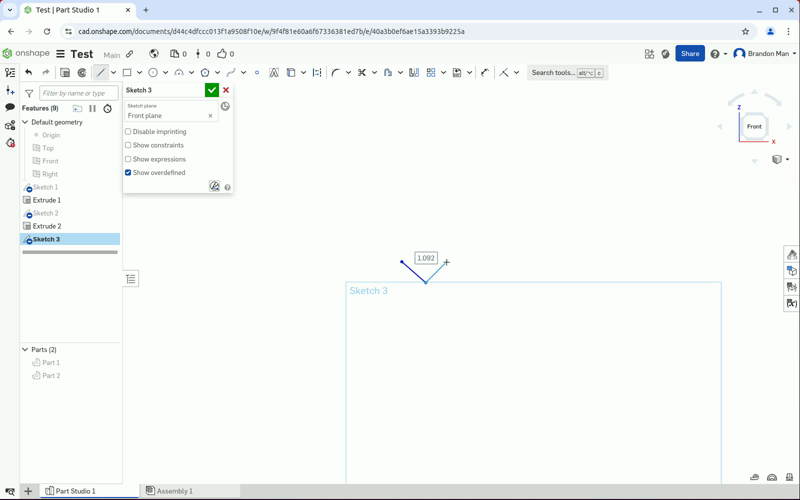
scroll(6)
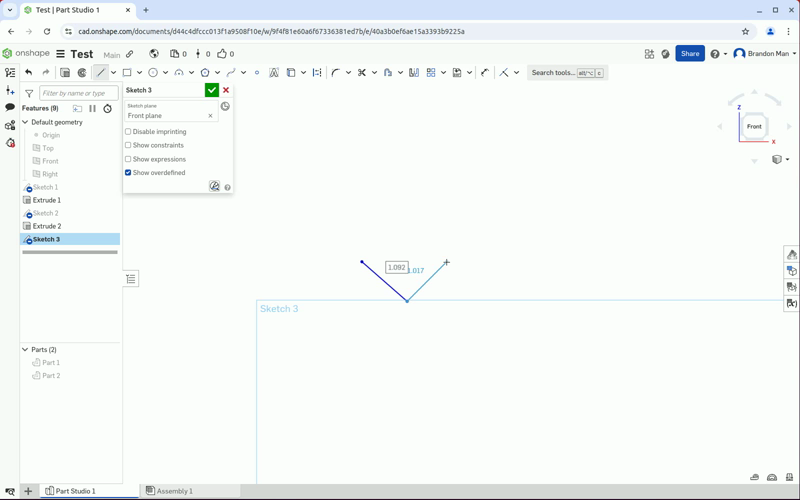
click(446, 261)
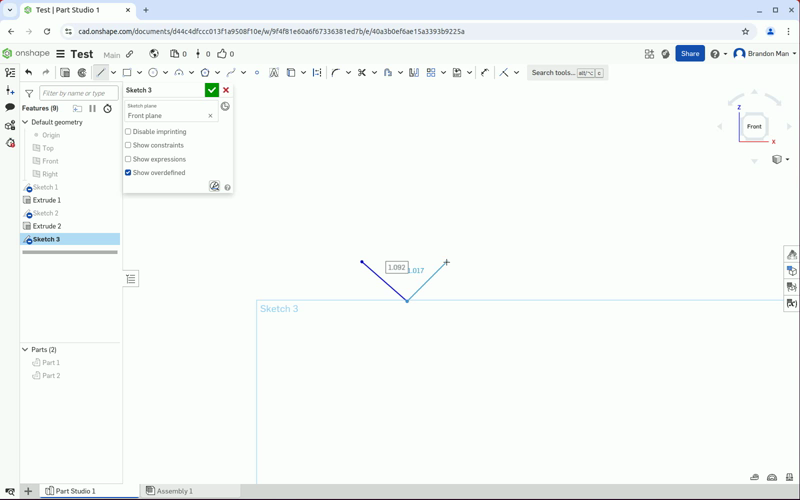
scroll(-6)
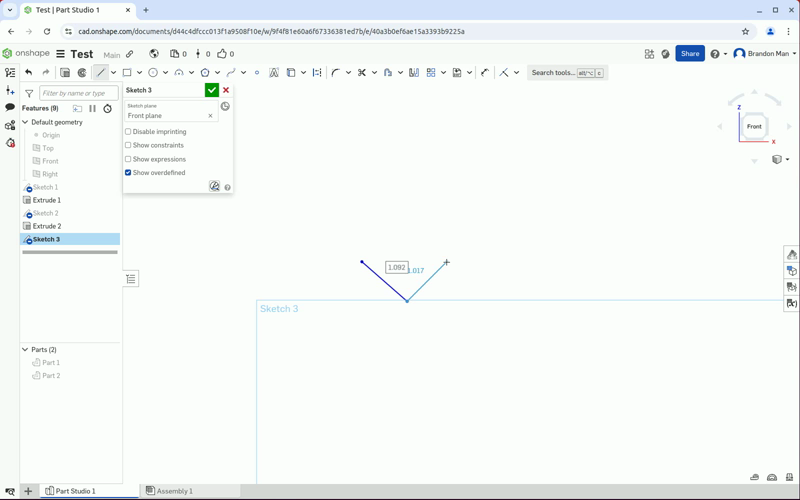
scroll(-6)
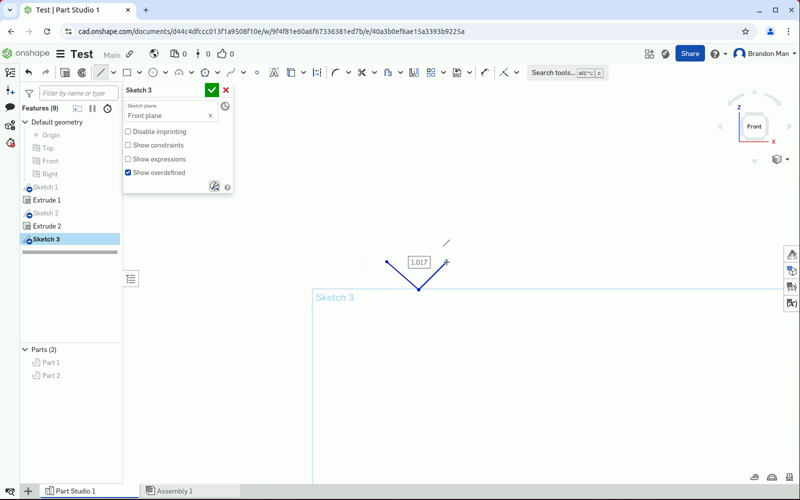
scroll(-6)
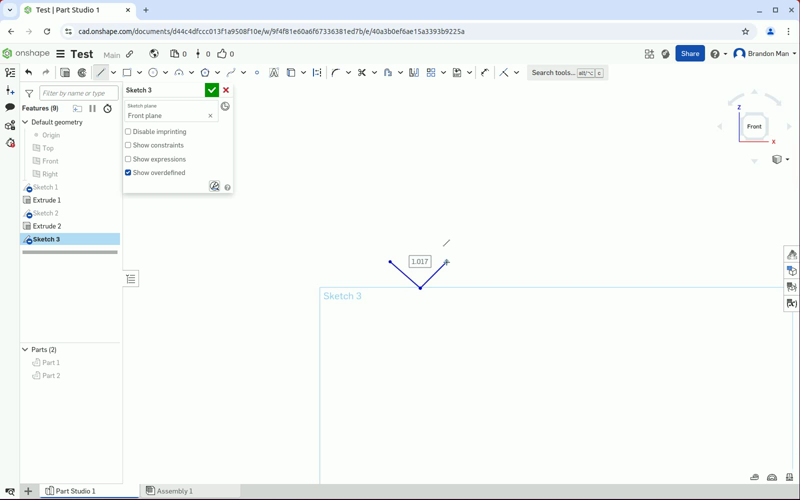
scroll(-6)
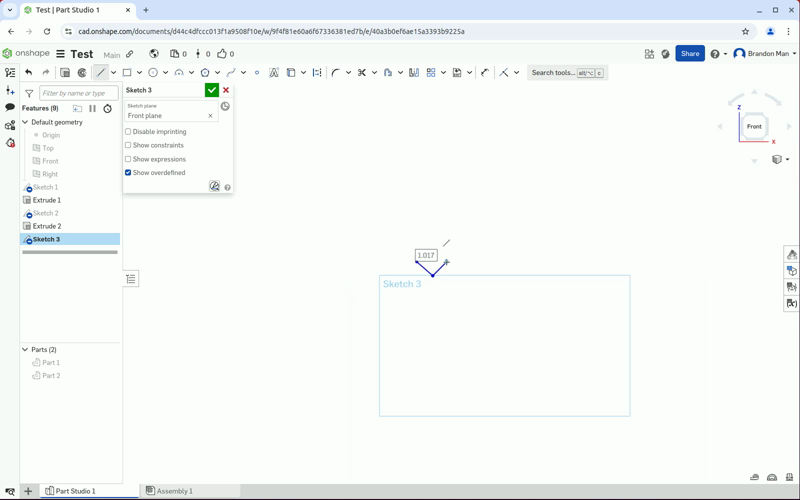
scroll(-6)
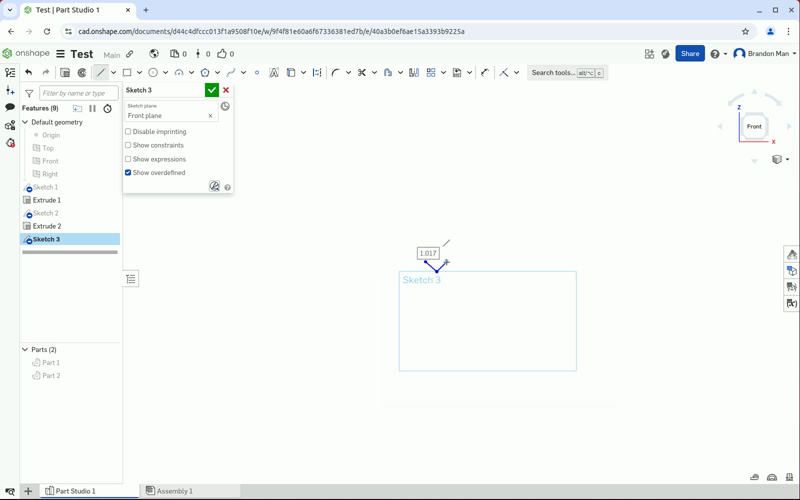
scroll(-6)
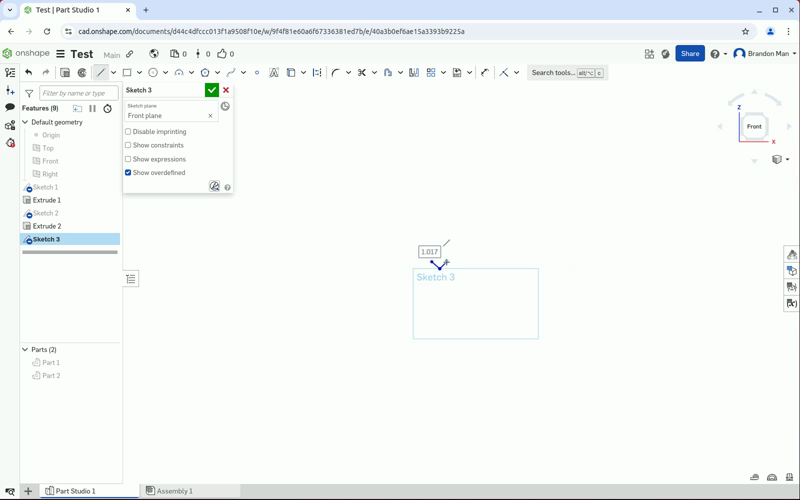
scroll(-6)
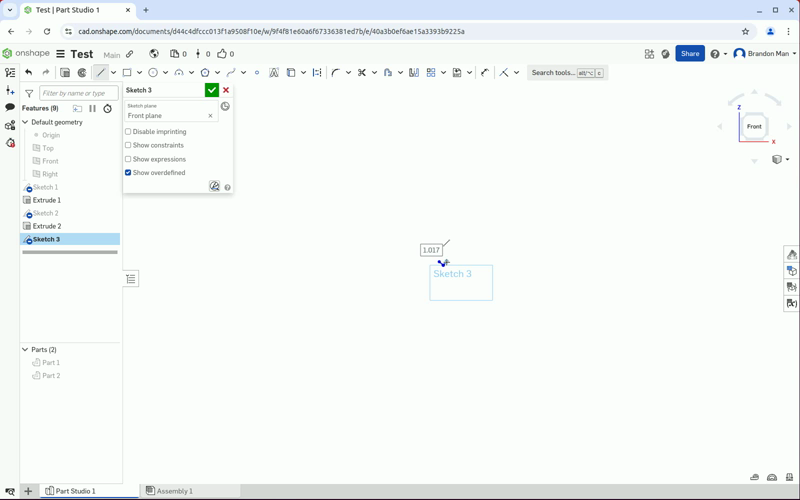
key_up(shift)
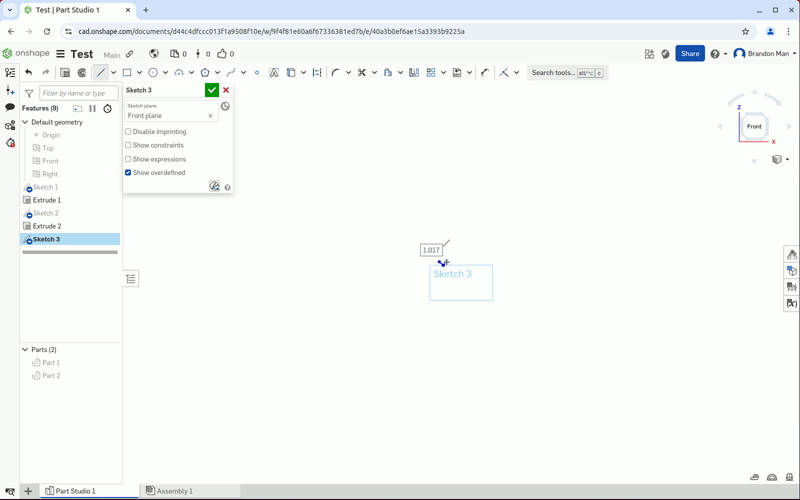
key_down(shift)
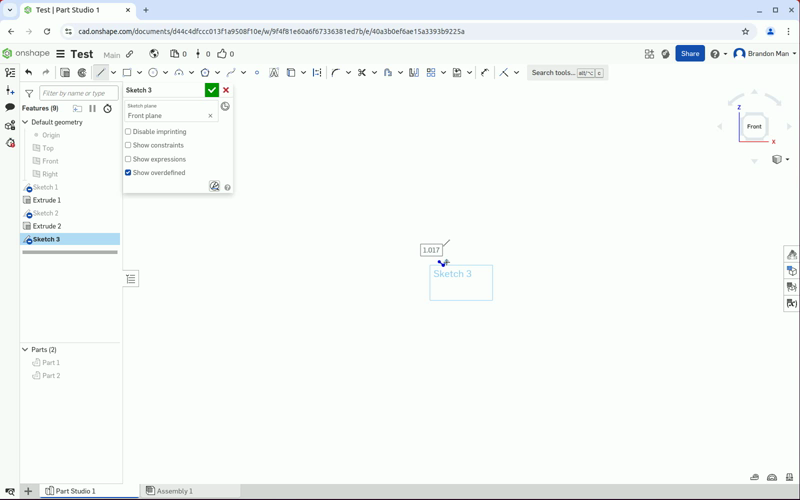
mouse_move(476, 261)
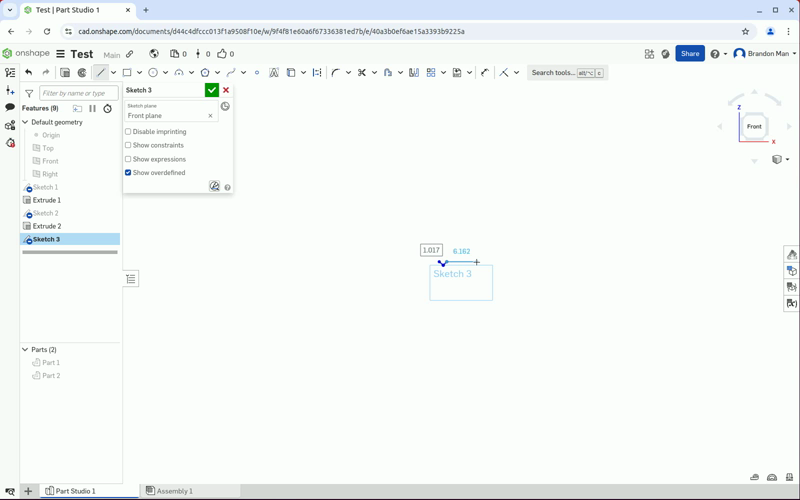
mouse_move(443, 258)
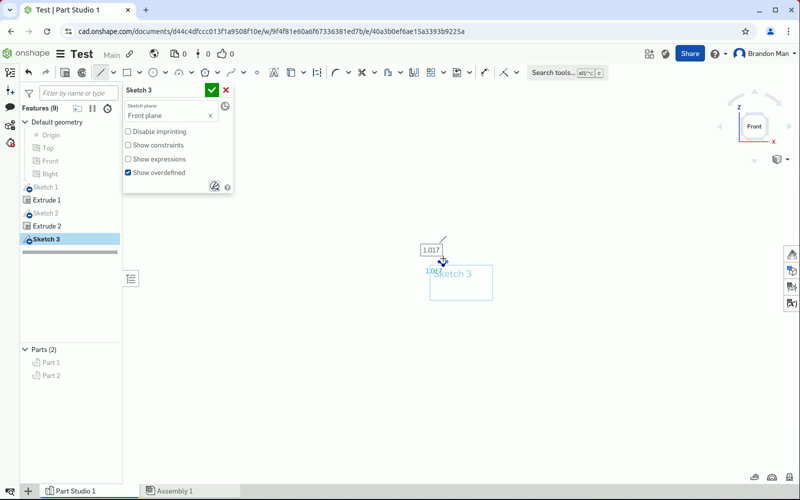
scroll(6)
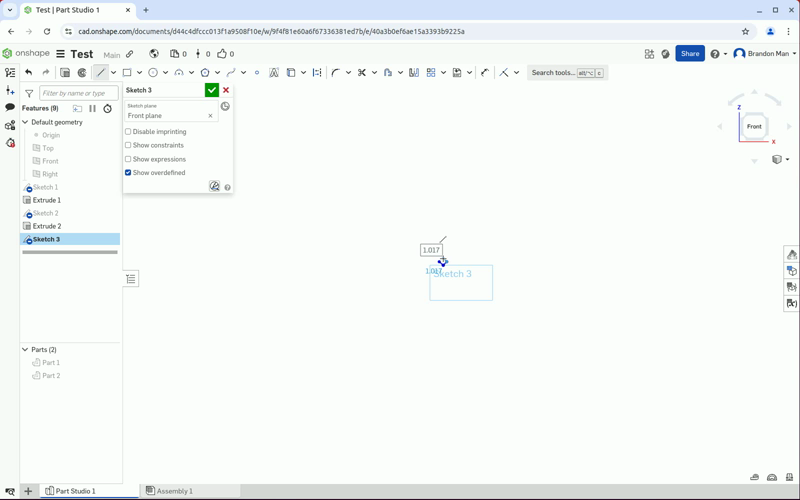
scroll(6)
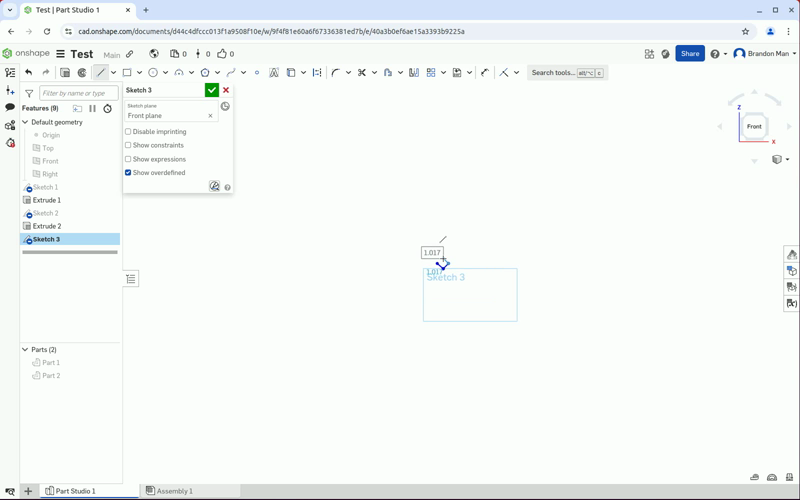
scroll(6)
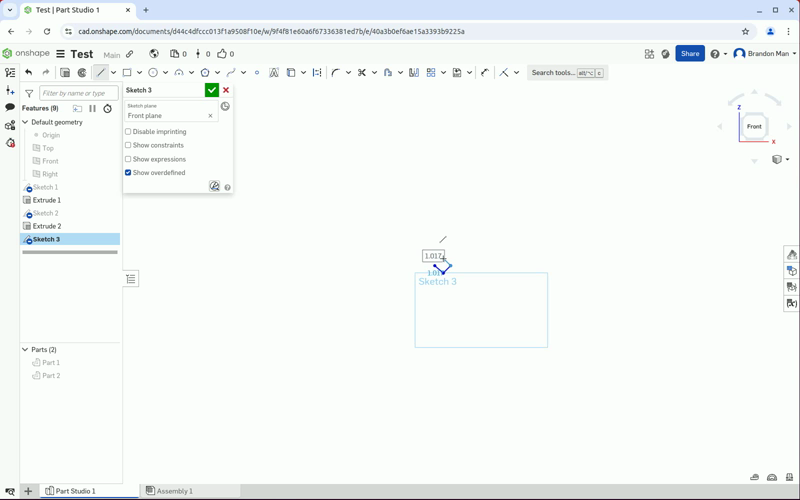
scroll(6)
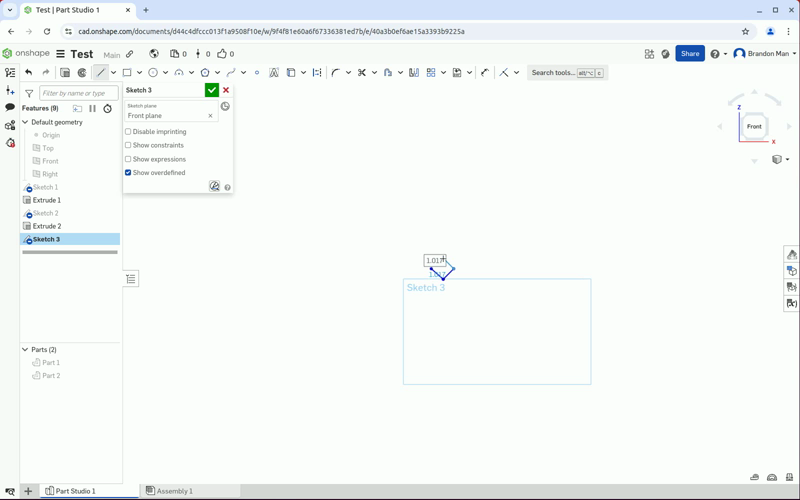
scroll(6)
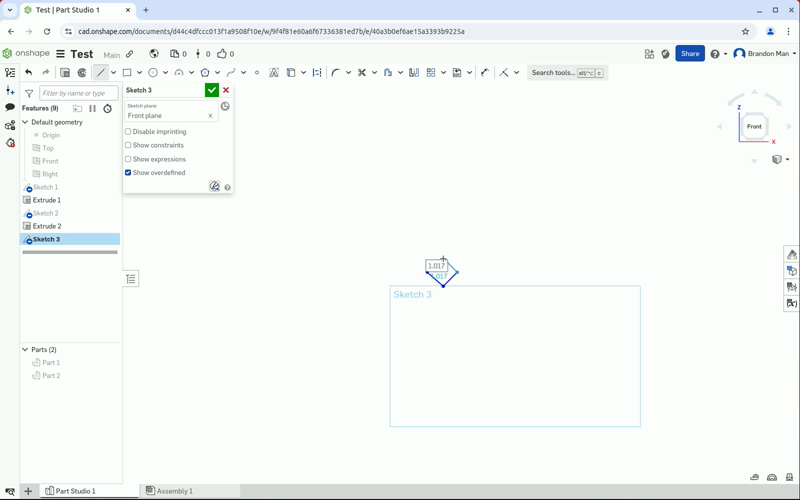
scroll(6)
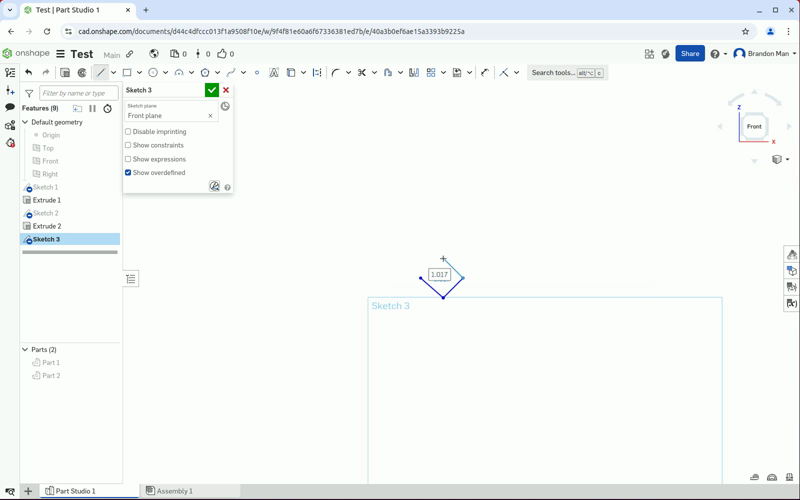
scroll(6)
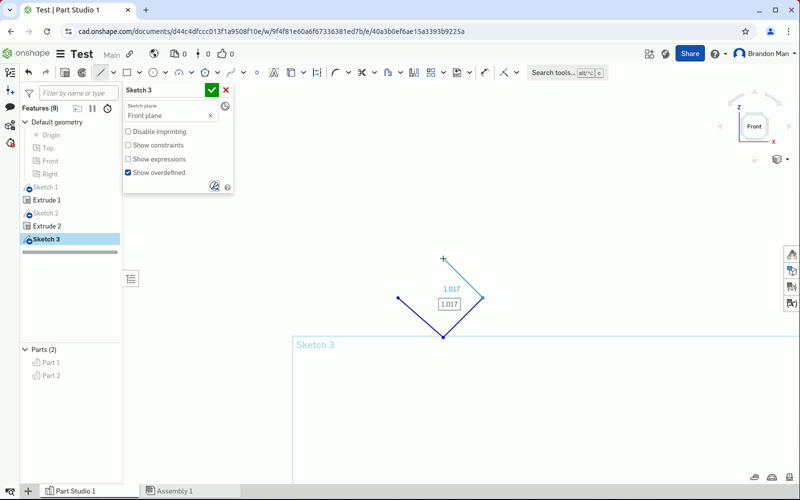
click(443, 258)
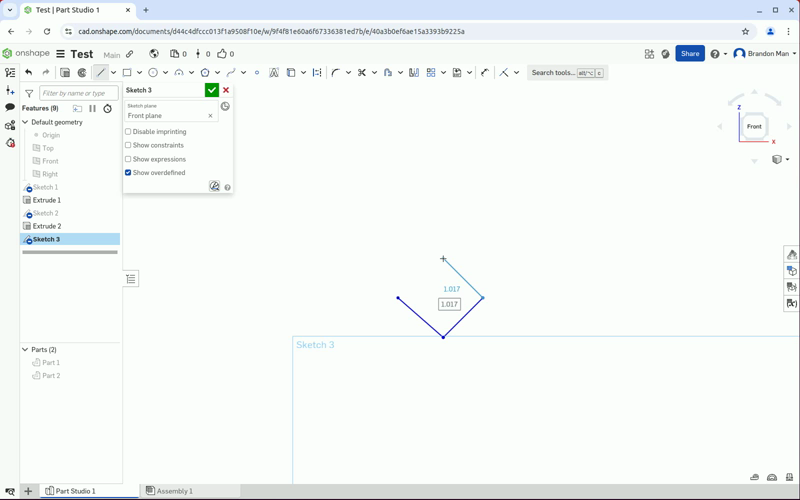
scroll(-6)
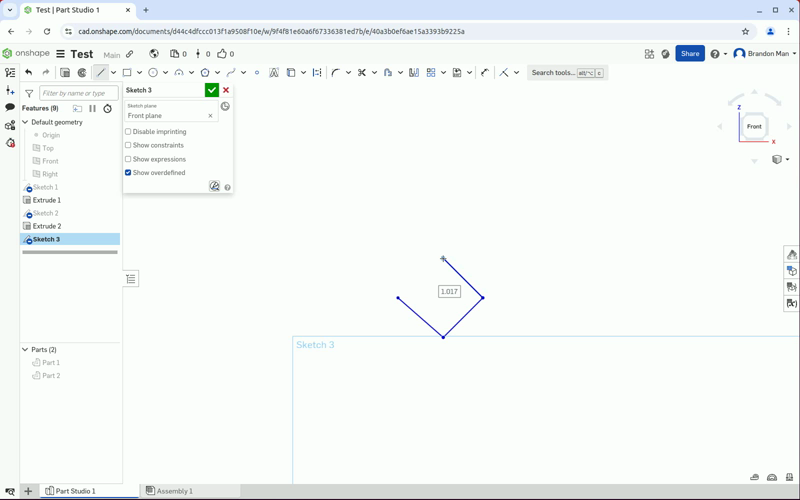
scroll(-6)
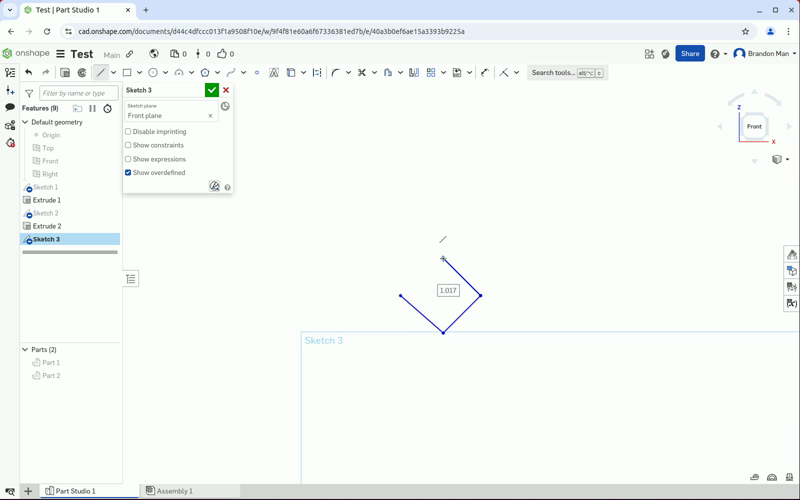
scroll(-6)
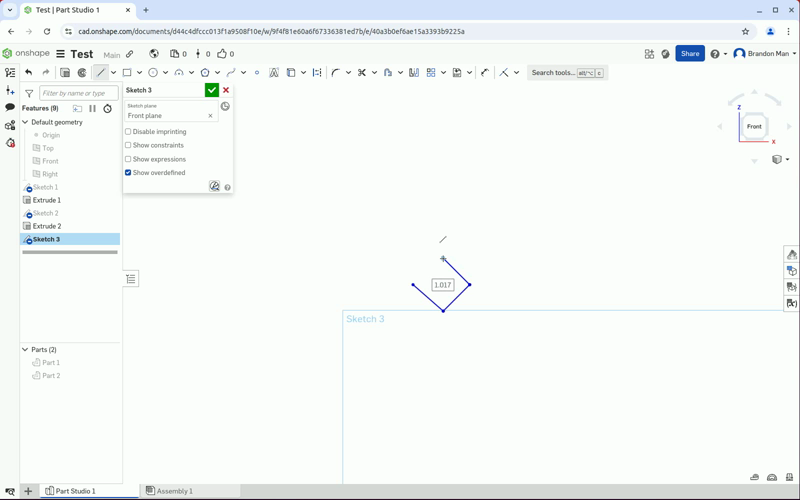
scroll(-6)
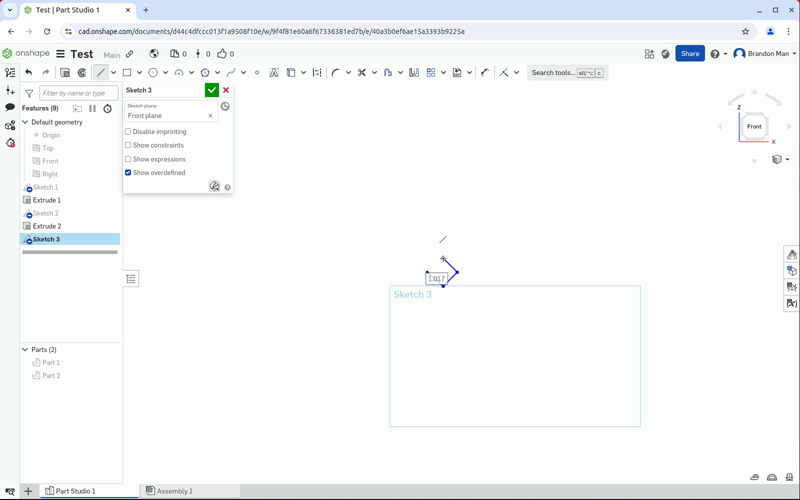
scroll(-6)
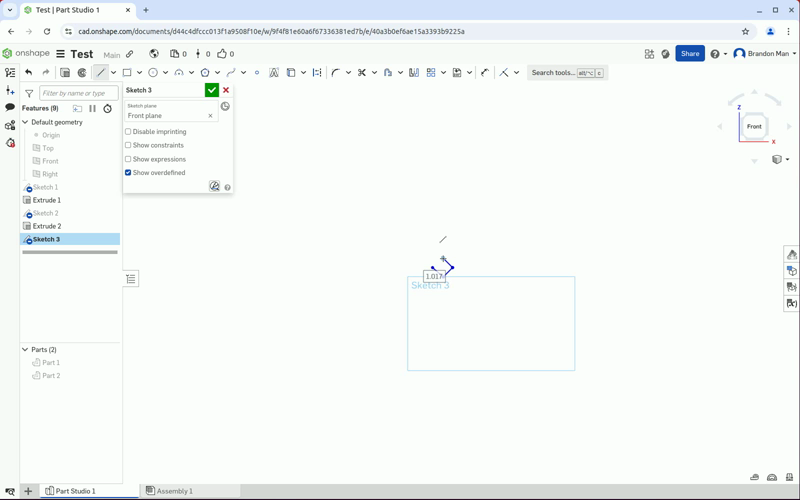
scroll(-6)
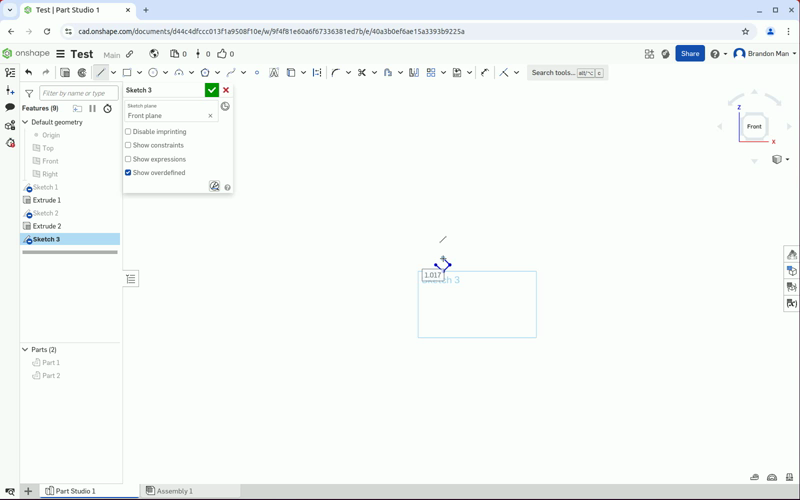
scroll(-6)
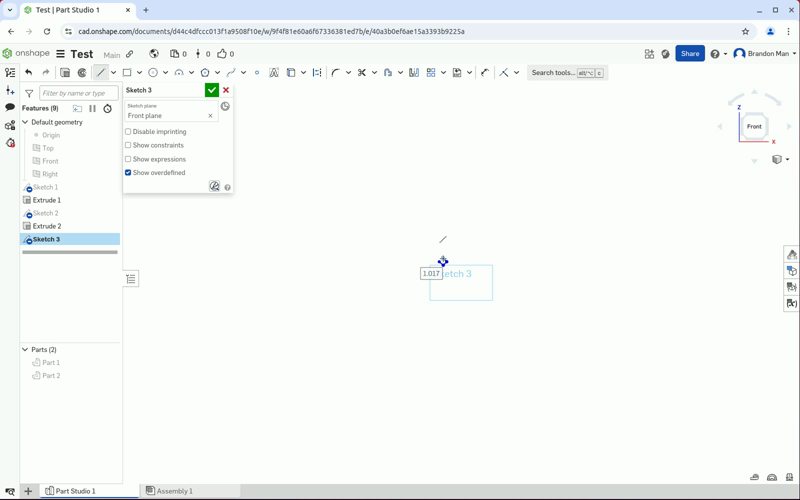
key_up(shift)
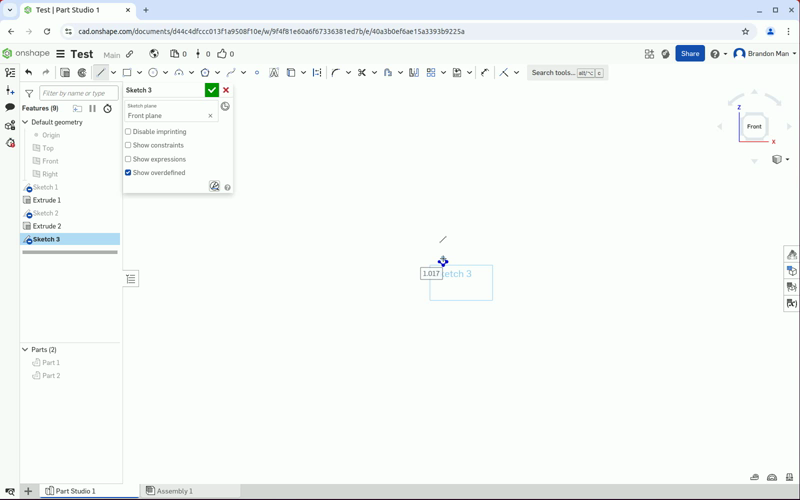
mouse_move(473, 258)
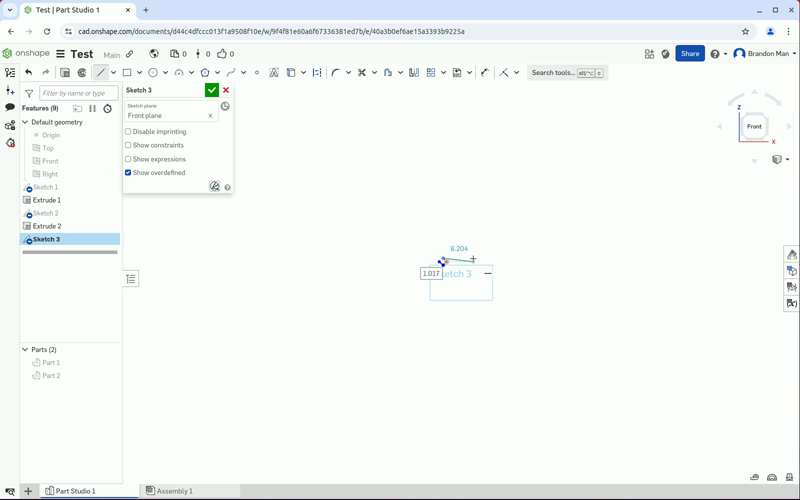
key_down(shift)
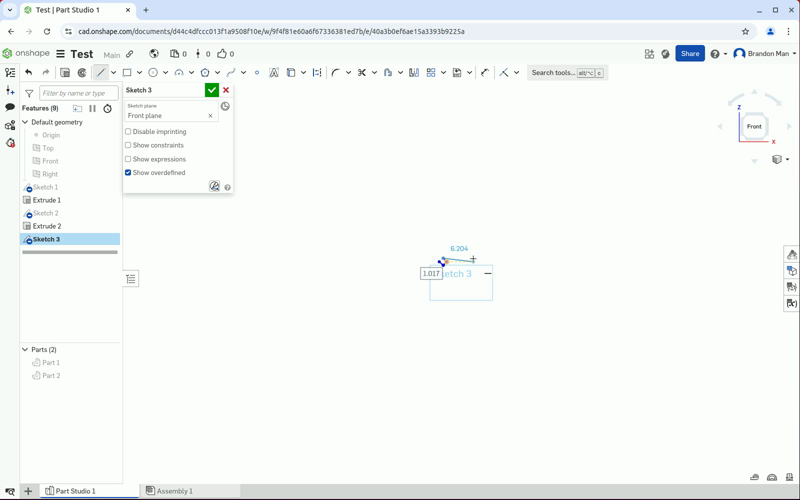
mouse_move(439, 261)
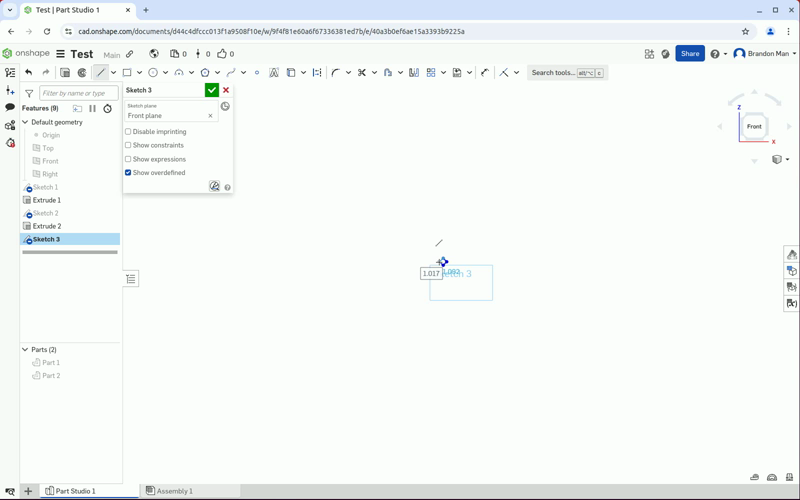
scroll(6)
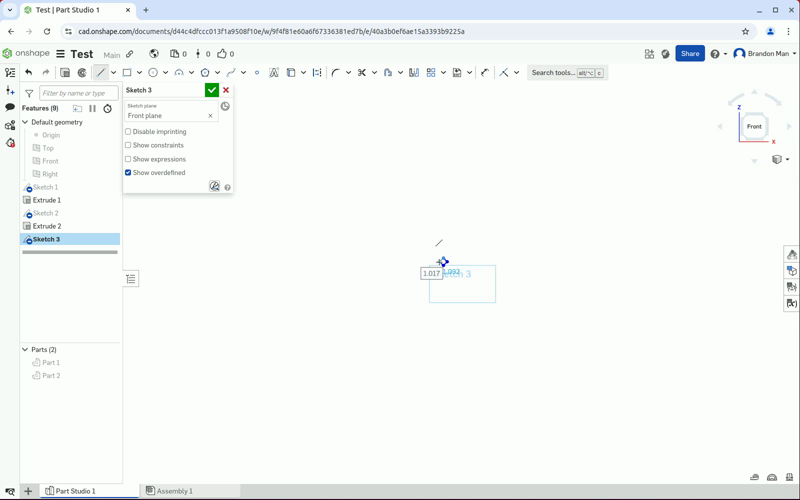
scroll(6)
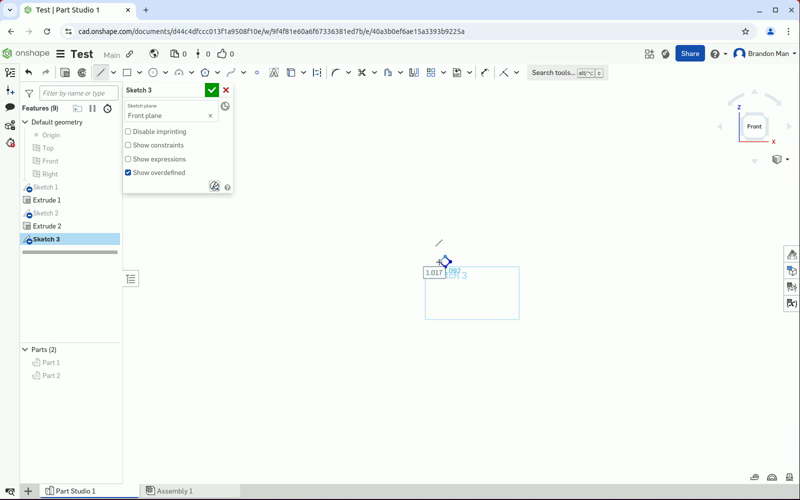
scroll(6)
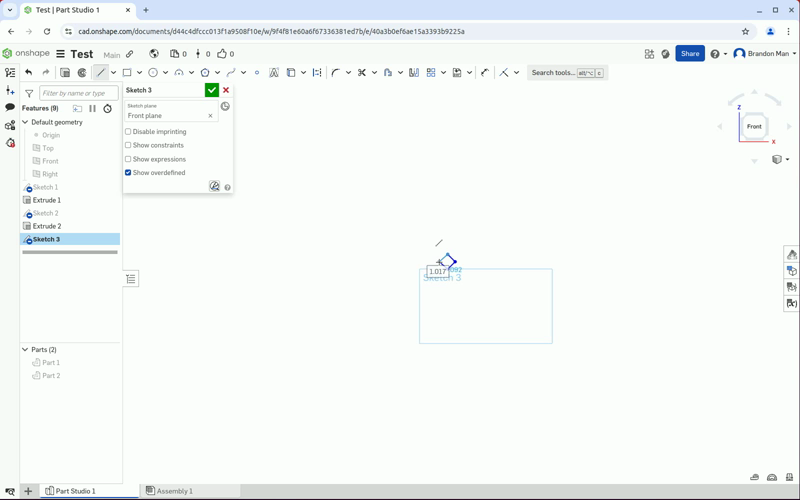
scroll(6)
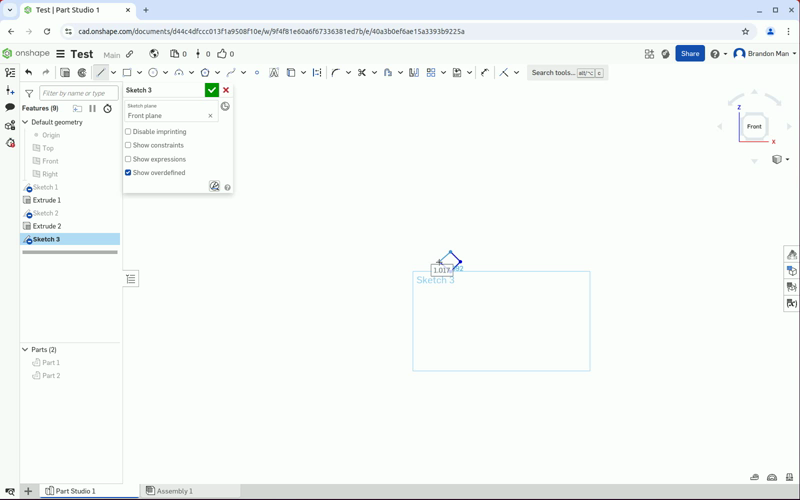
scroll(6)
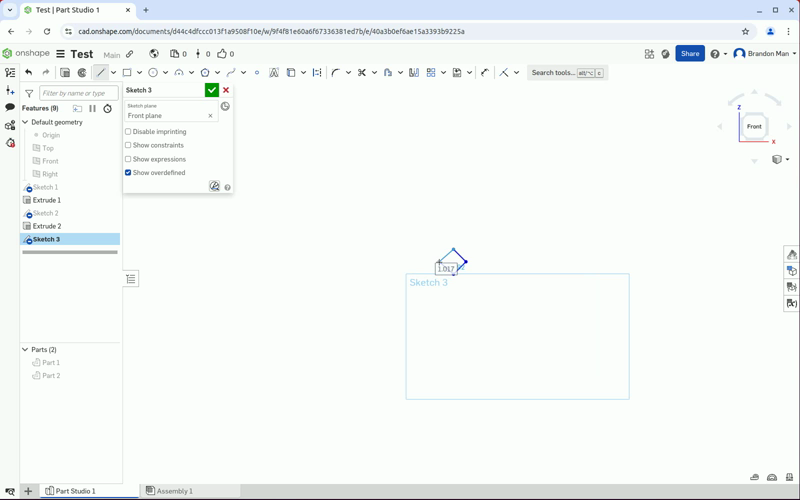
scroll(6)
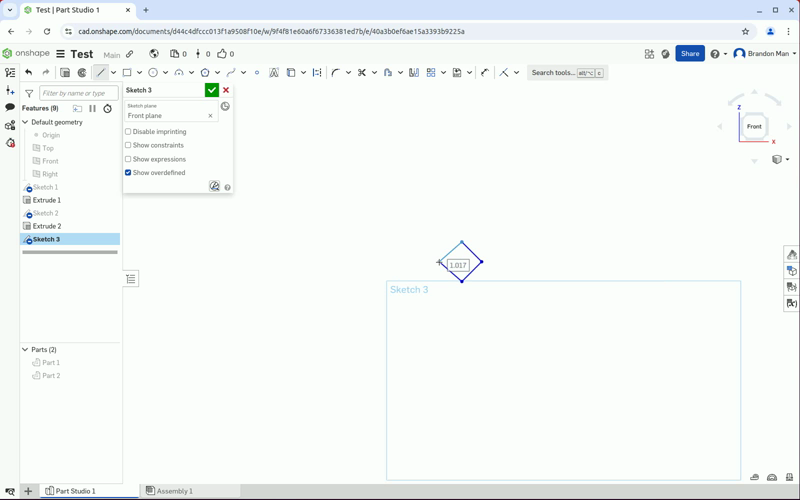
scroll(6)
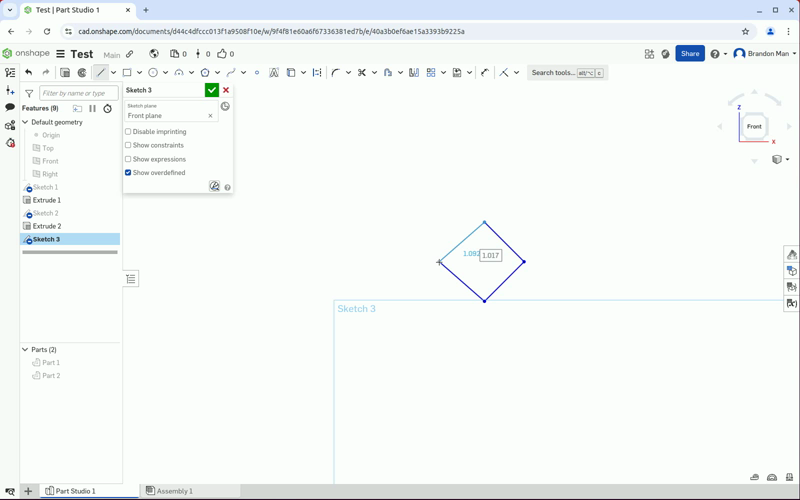
key_up(shift)
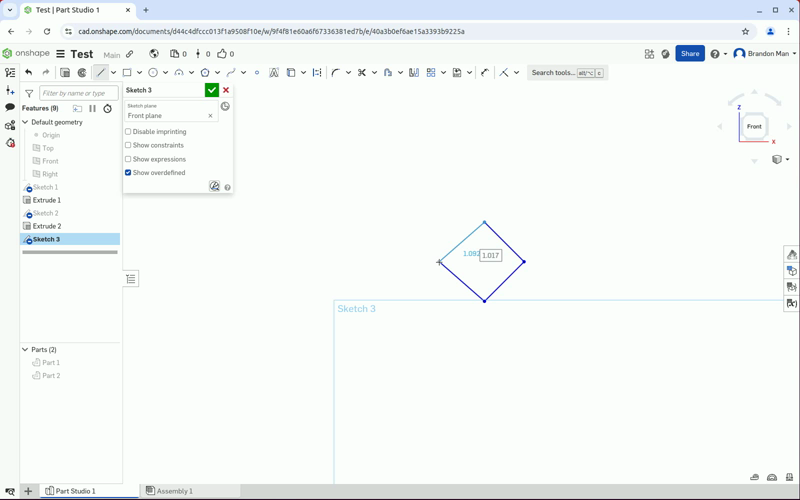
click(439, 261)
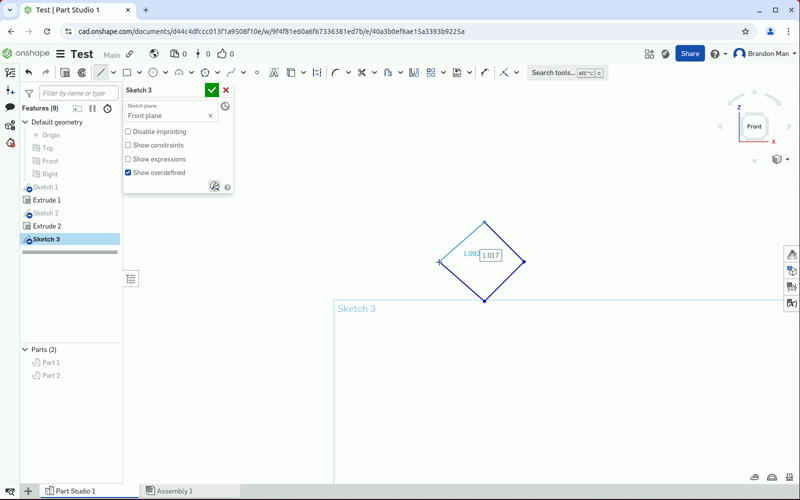
scroll(-6)
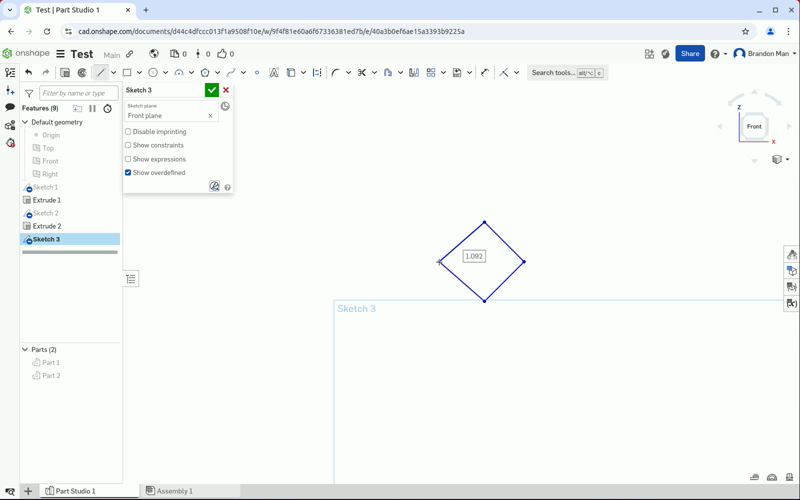
scroll(-6)
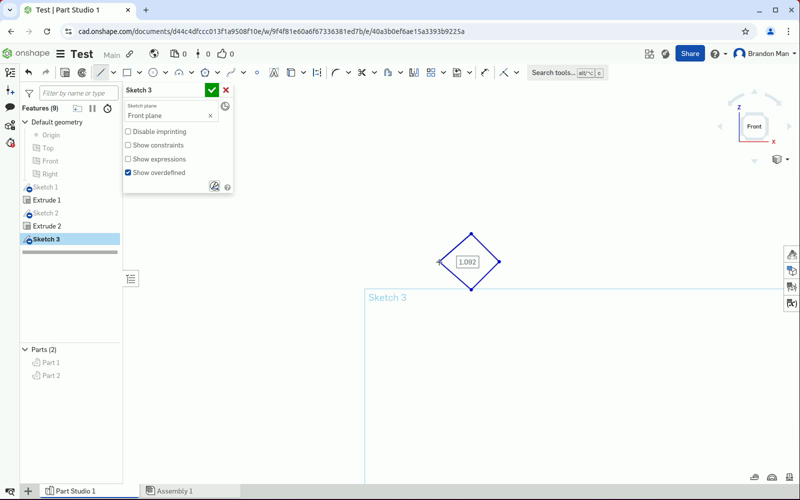
scroll(-6)
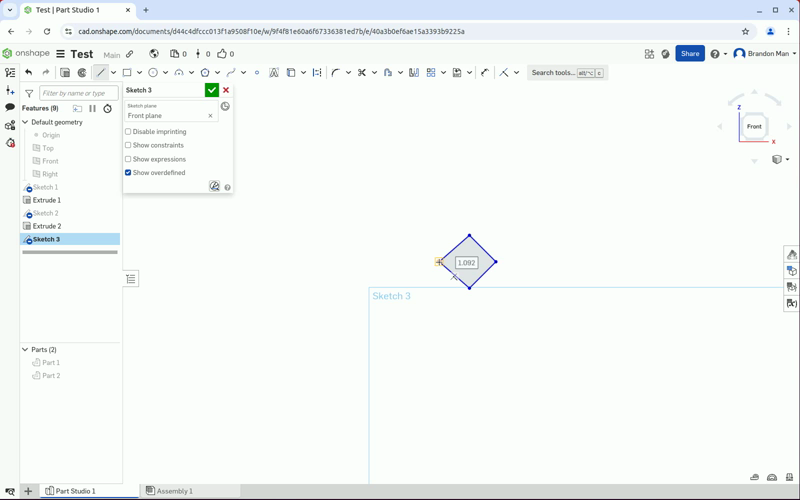
scroll(-6)
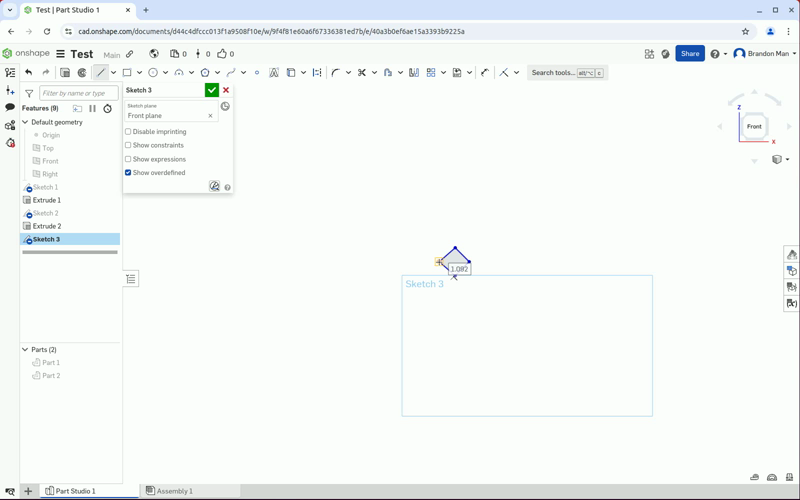
scroll(-6)
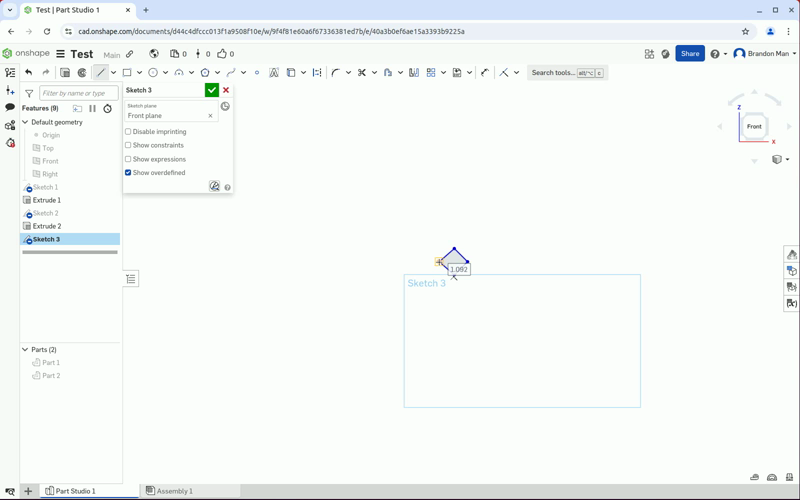
scroll(-6)
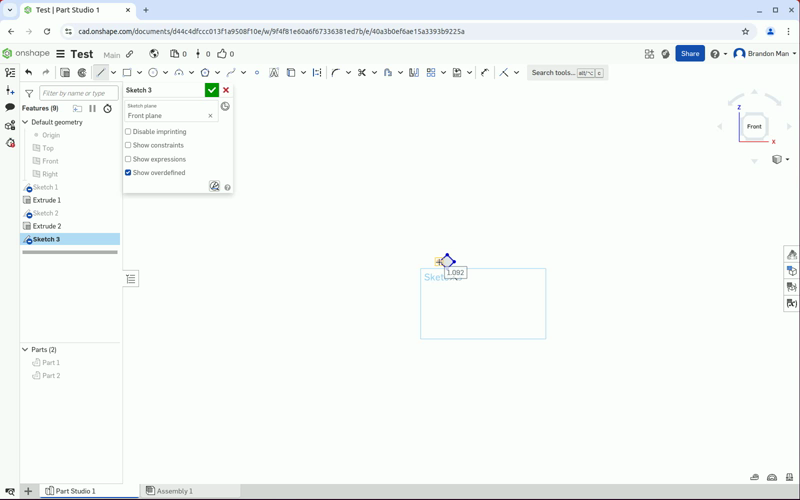
scroll(-6)
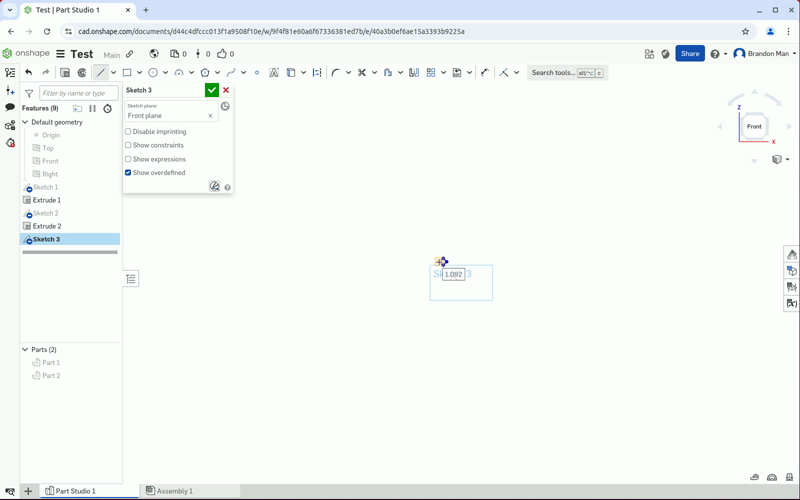
key(esc)
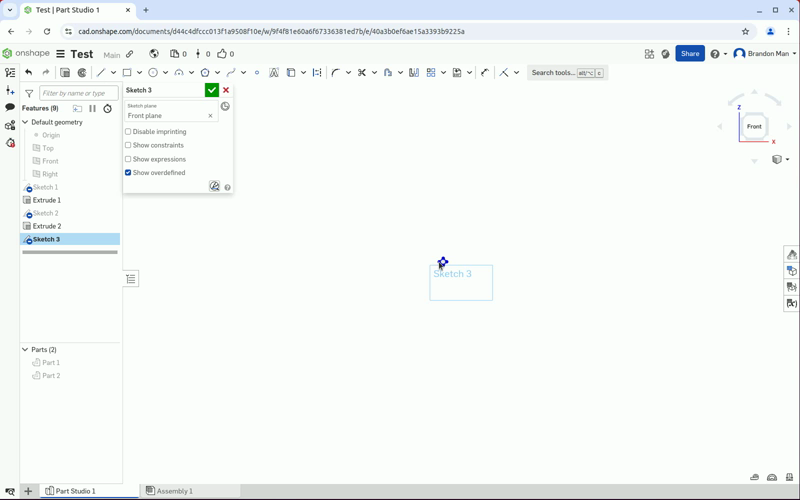
mouse_move(441, 262)
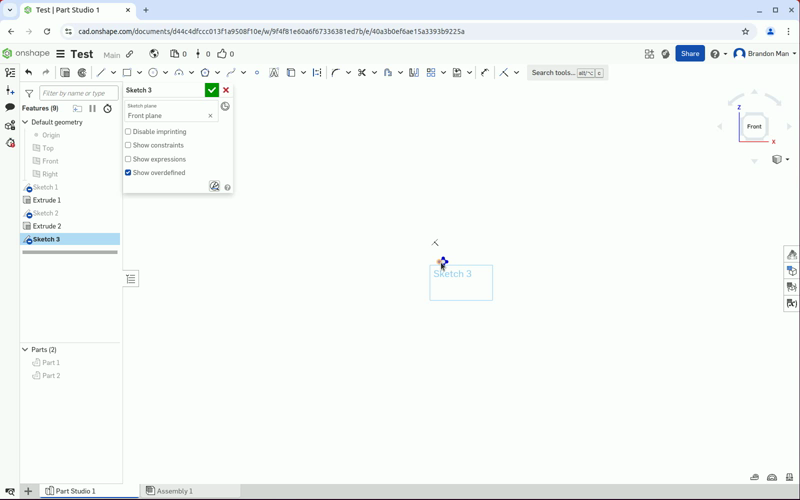
scroll(6)
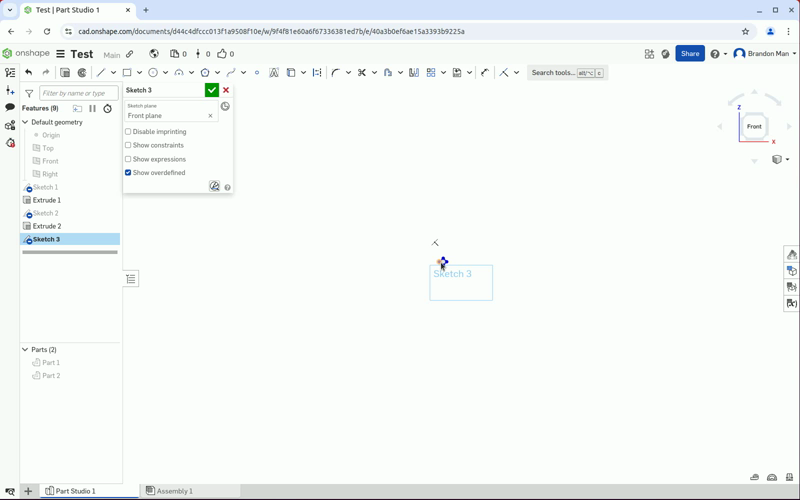
scroll(6)
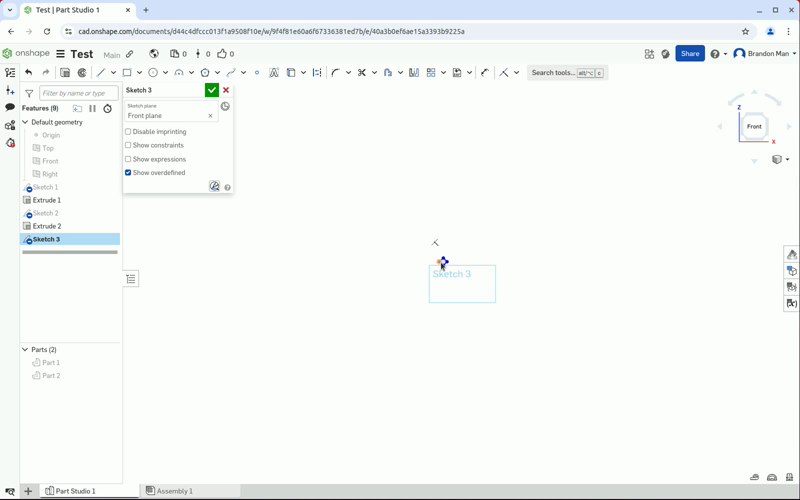
scroll(6)
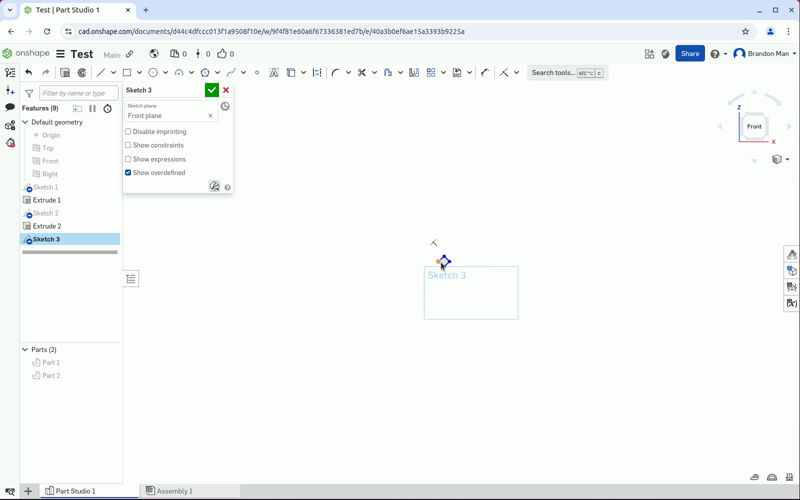
scroll(6)
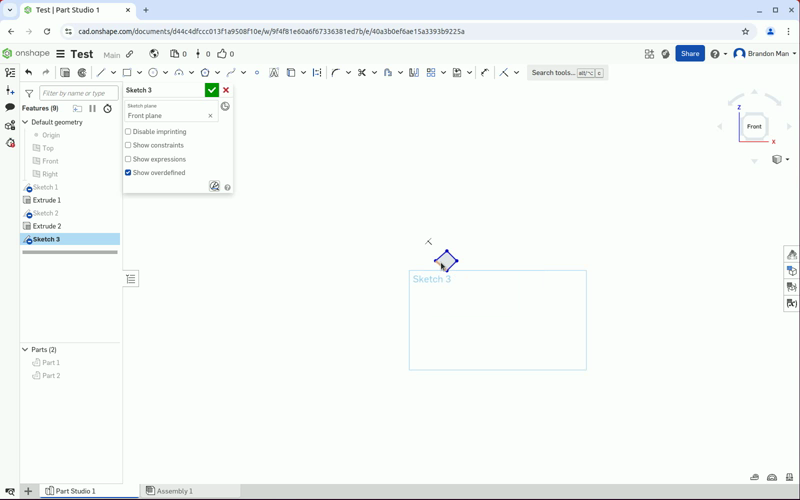
scroll(6)
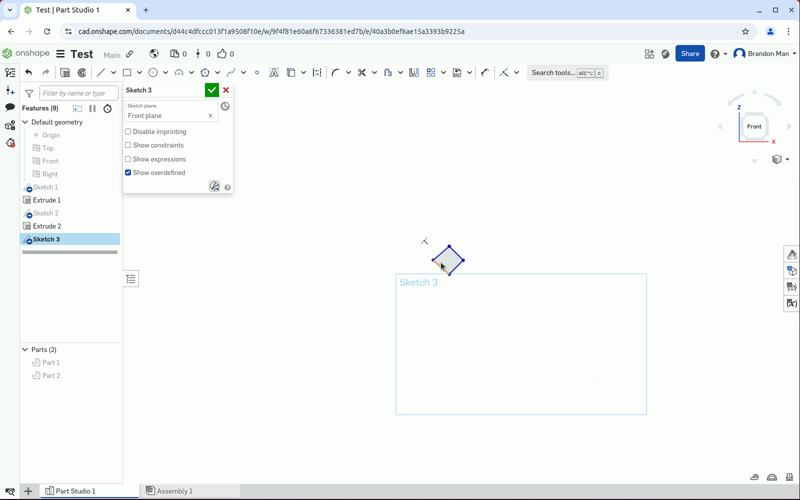
scroll(6)
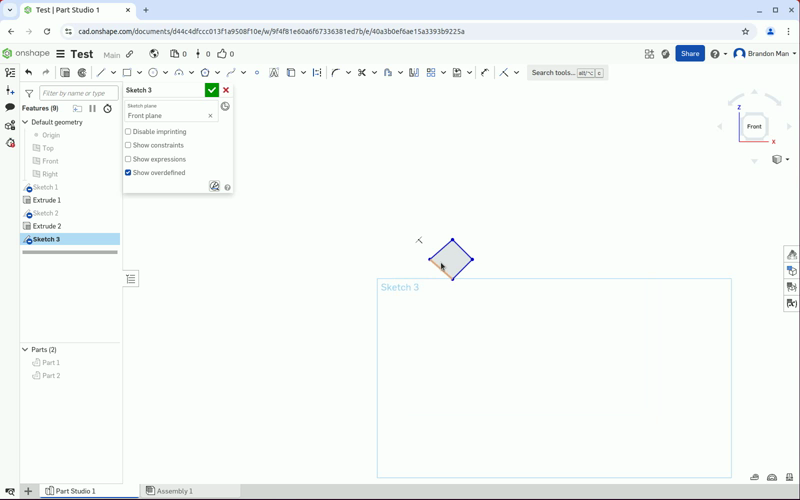
scroll(6)
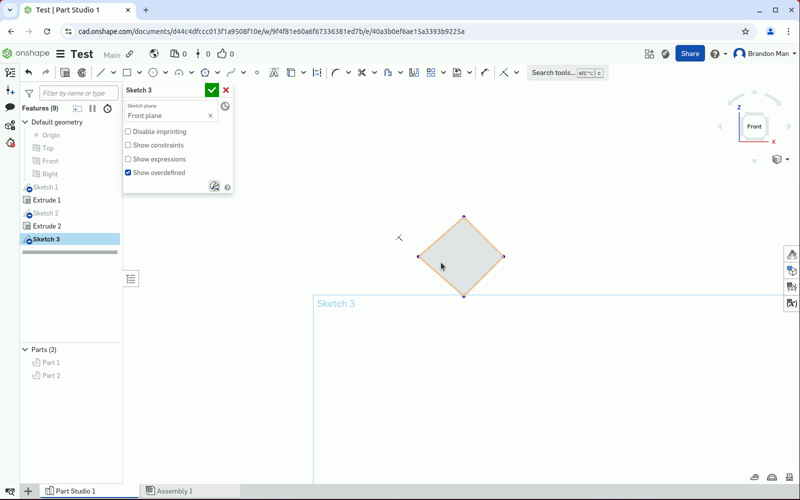
click(441, 262)
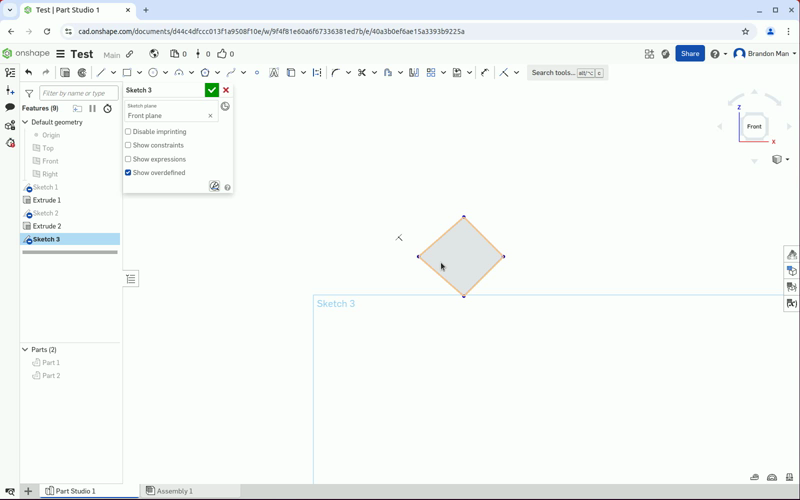
scroll(-6)
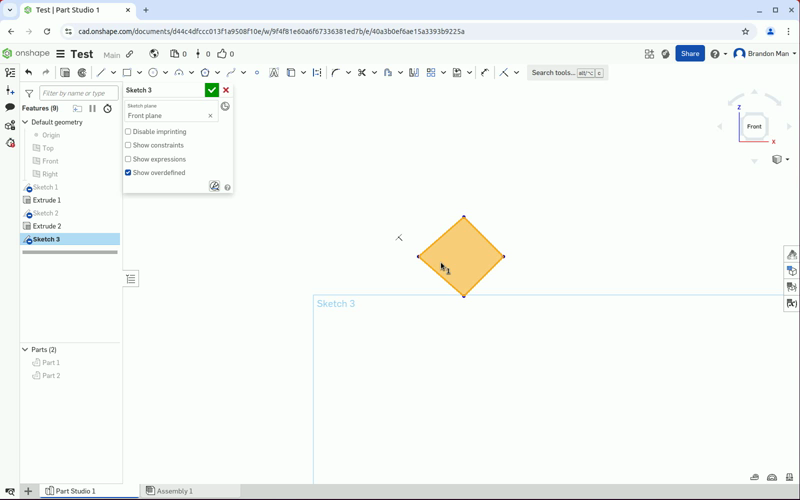
scroll(-6)
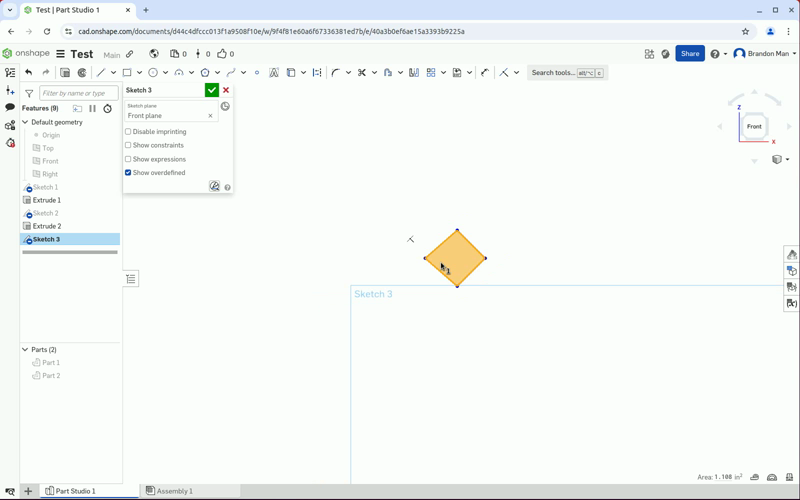
scroll(-6)
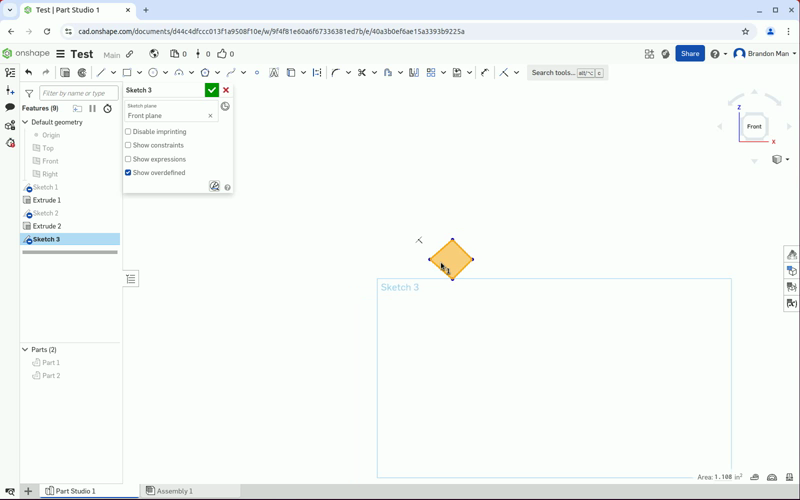
scroll(-6)
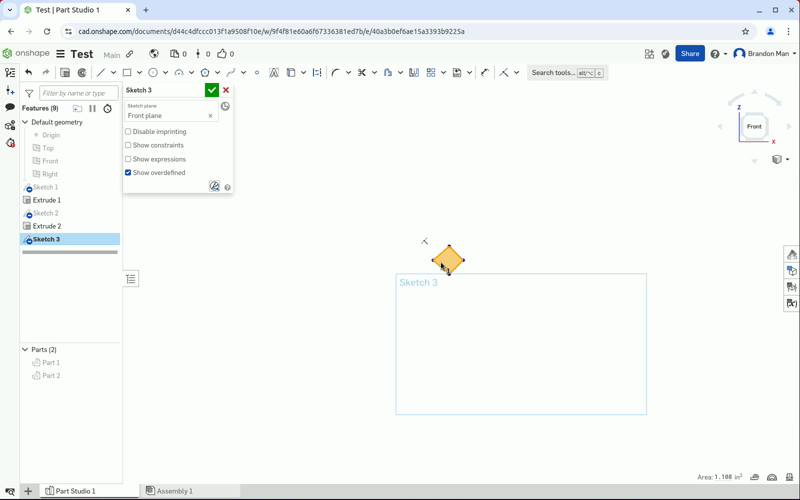
scroll(-6)
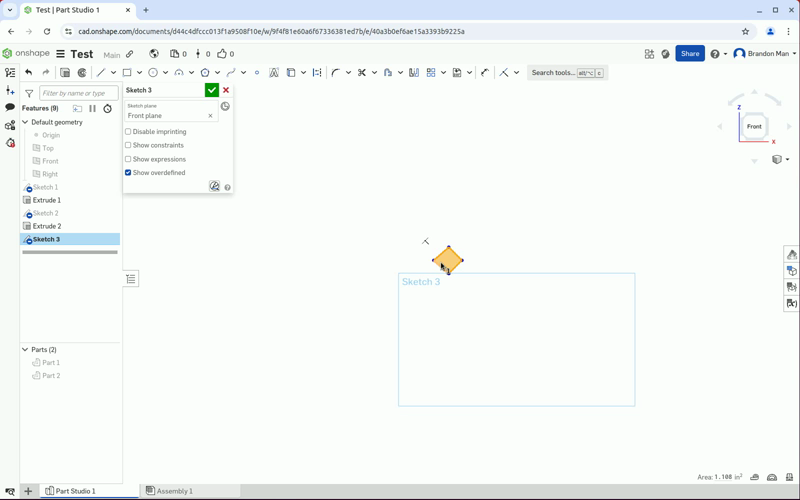
scroll(-6)
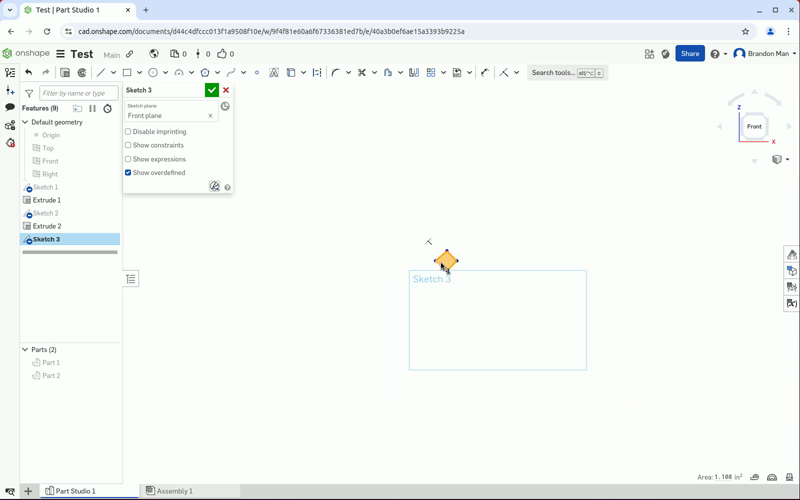
scroll(-6)
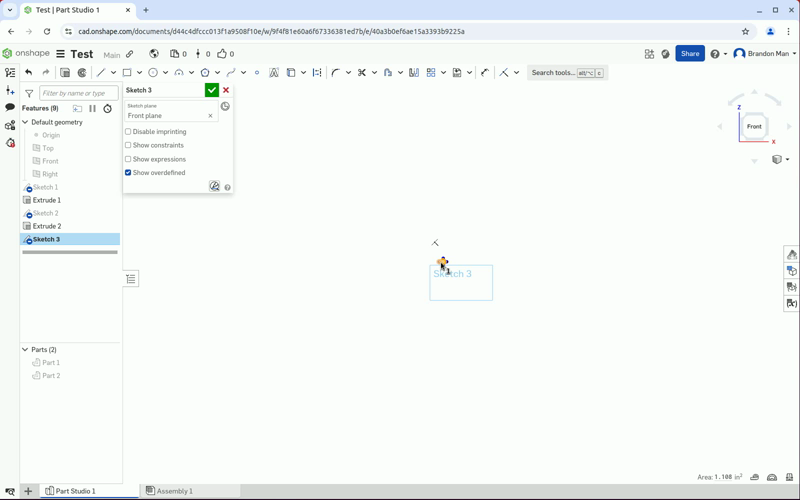
mouse_move(73, 352)
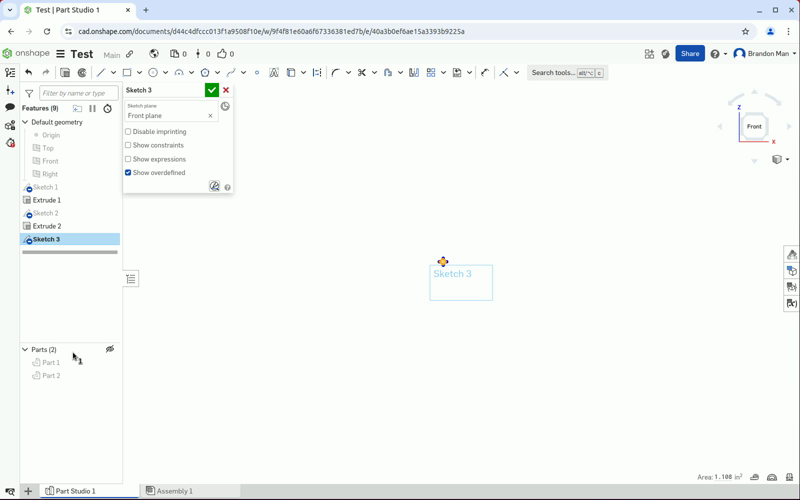
key(shift+y)
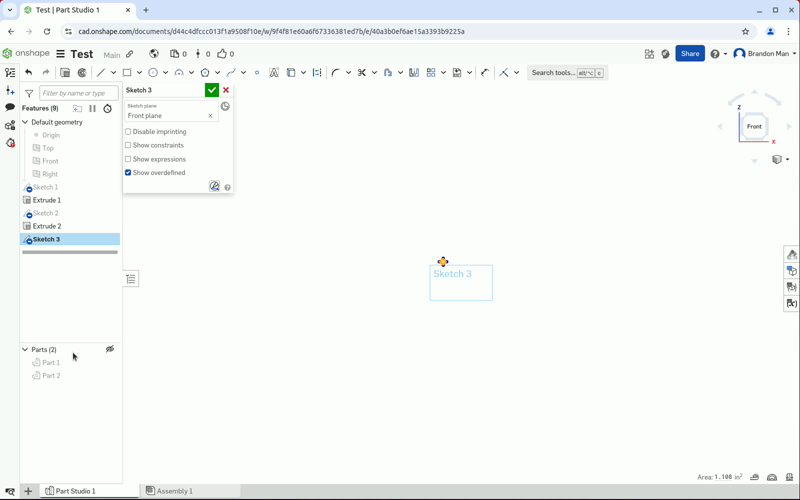
key(shift+e)
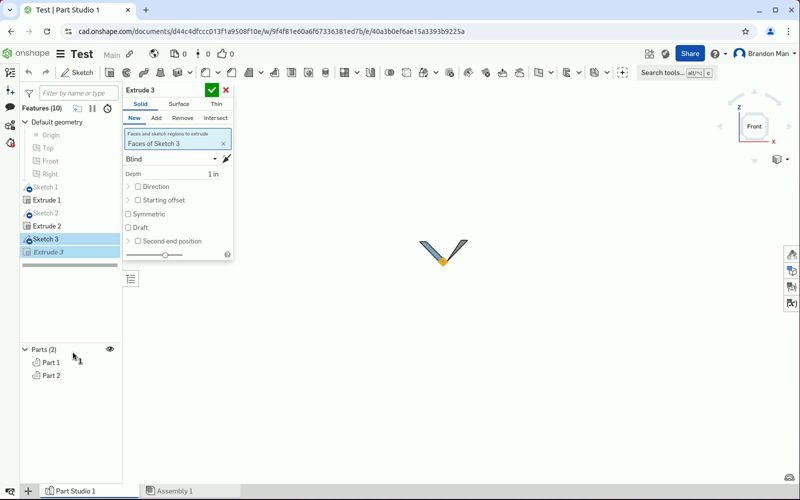
mouse_move(143, 106)
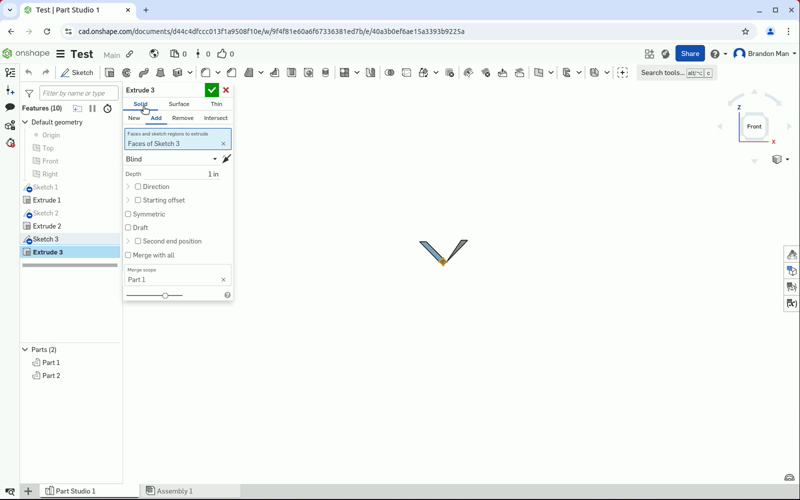
click(143, 106)
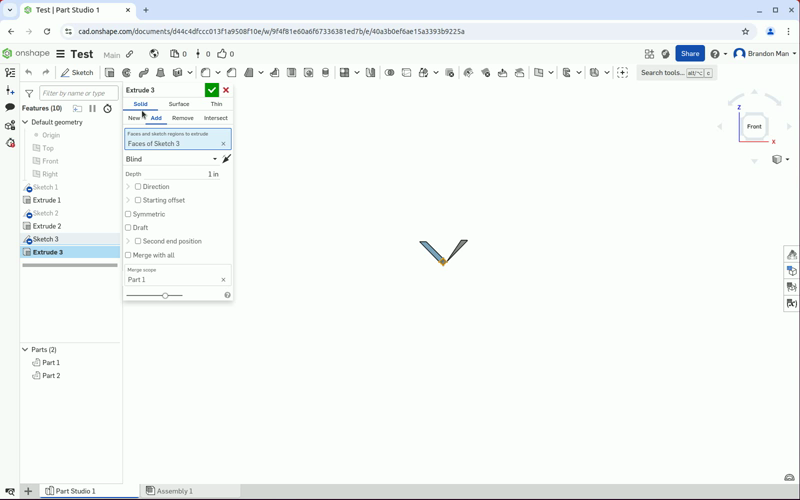
mouse_move(137, 120)
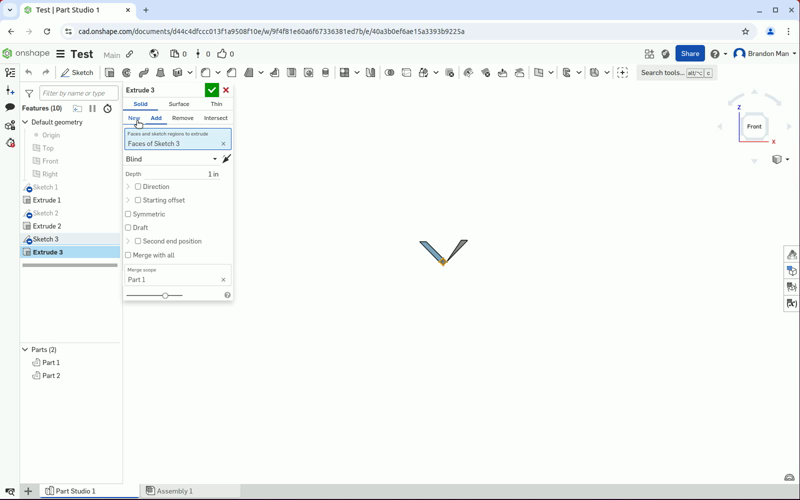
click(137, 120)
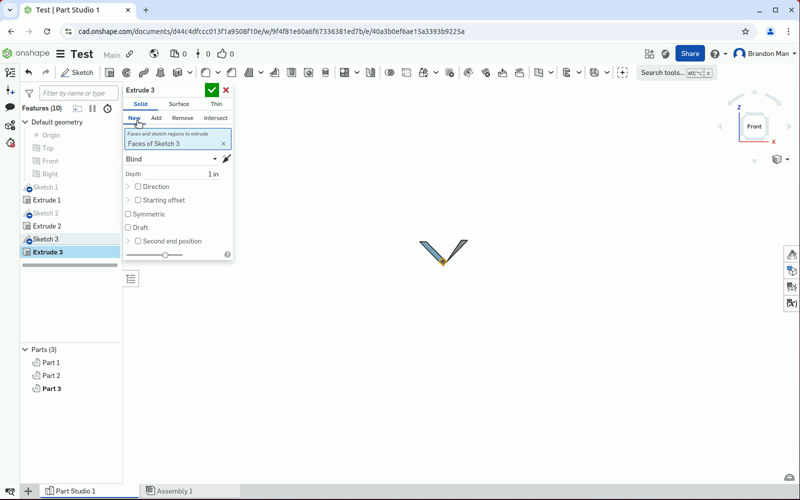
key(tab, 4)
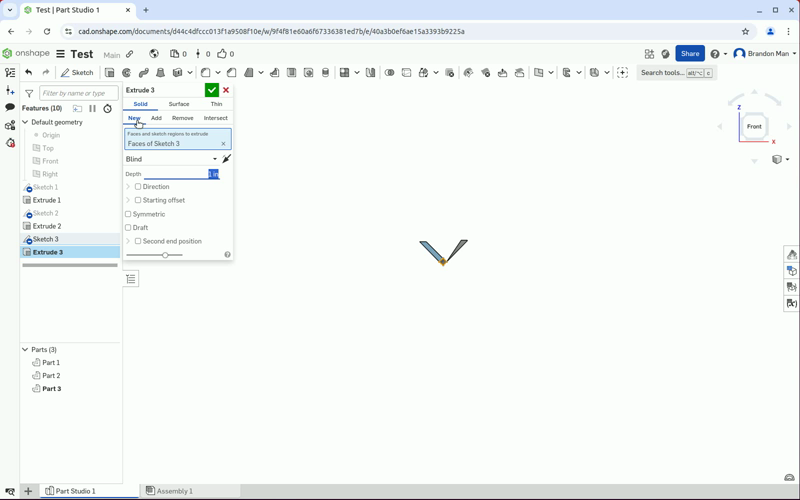
text(0.963)
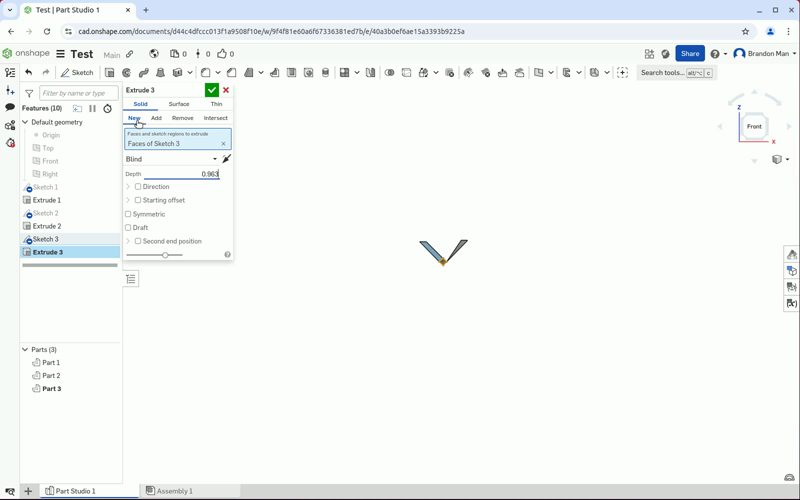
key(enter)
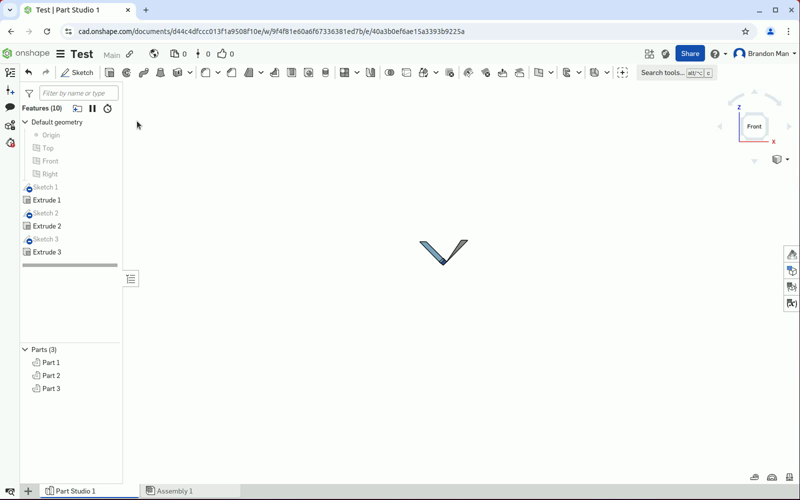
key(shift+h)
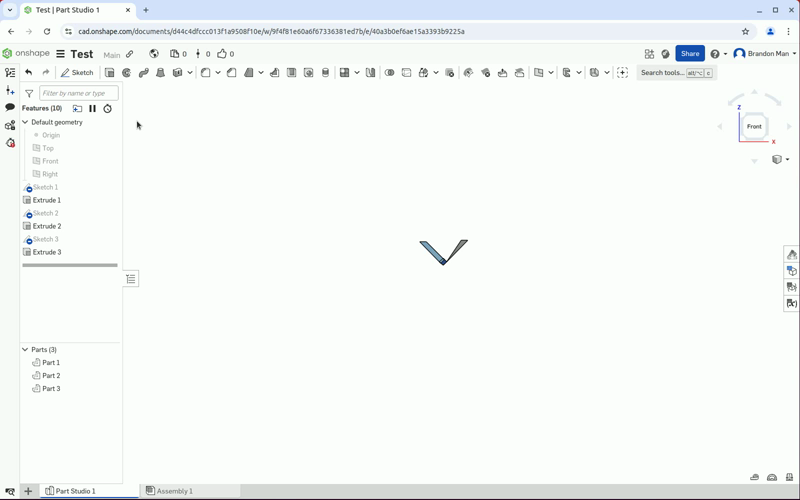
key(shift+h)
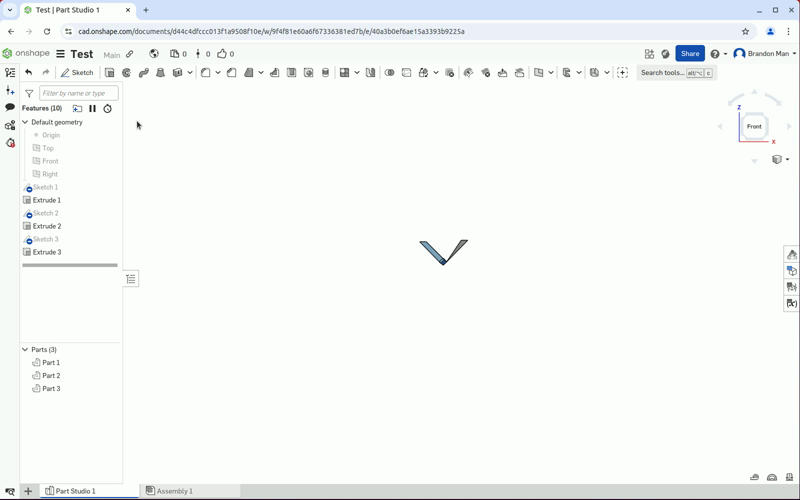
mouse_move(73, 189)
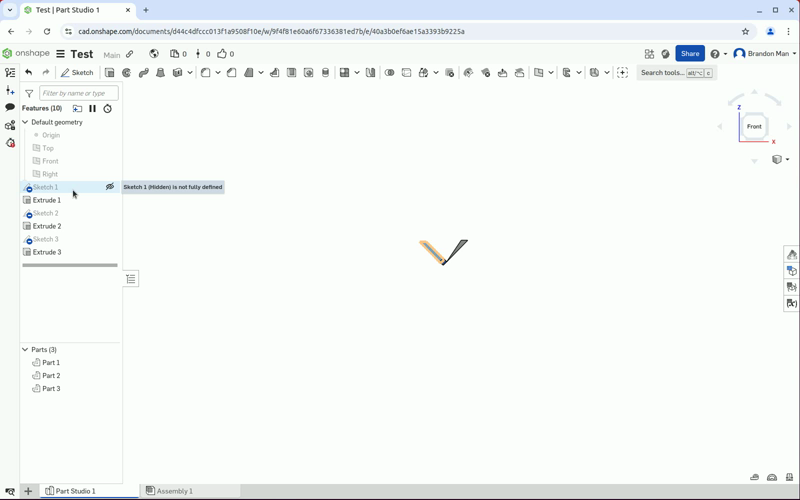
click(73, 189)
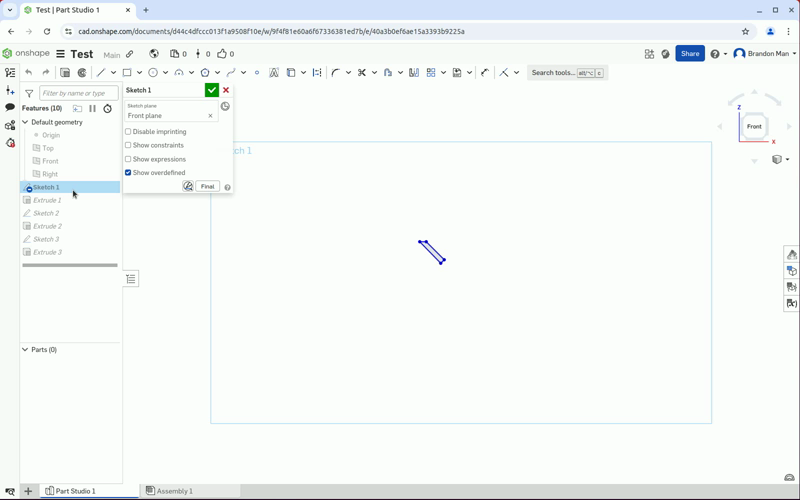
mouse_move(229, 92)
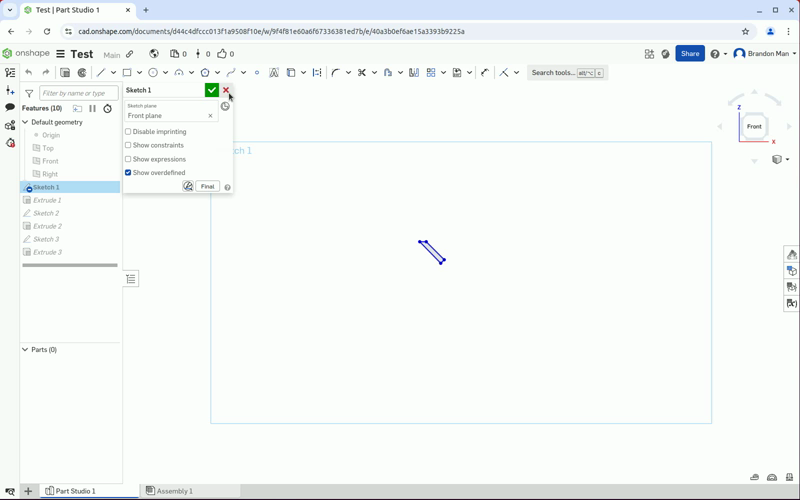
click(229, 92)
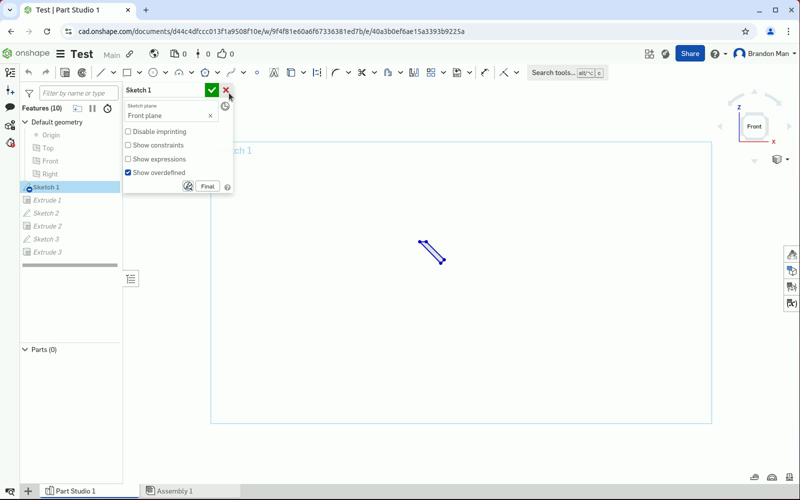
key(shift+s)
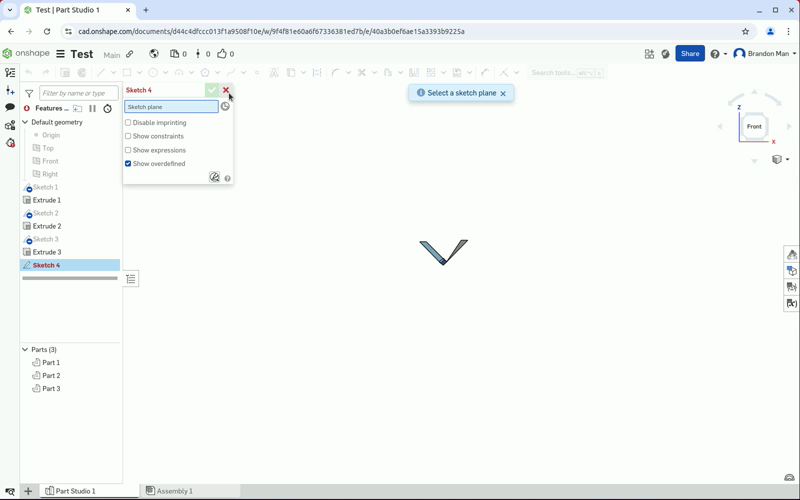
mouse_move(73, 163)
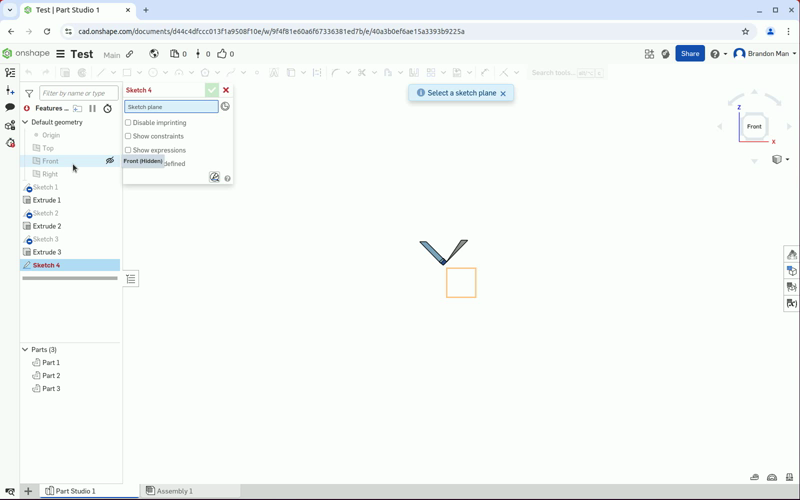
click(73, 163)
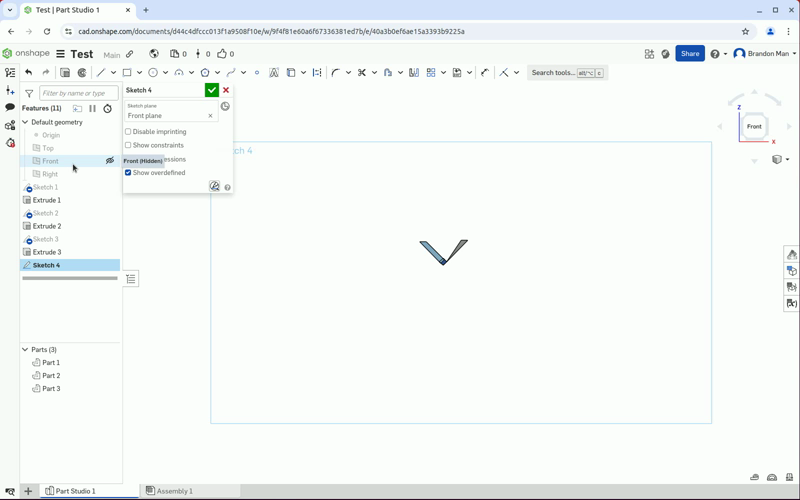
mouse_move(73, 352)
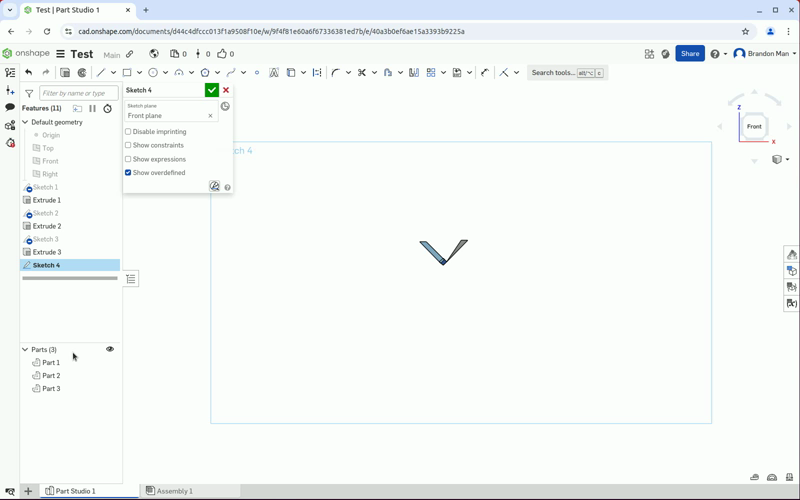
key(y)
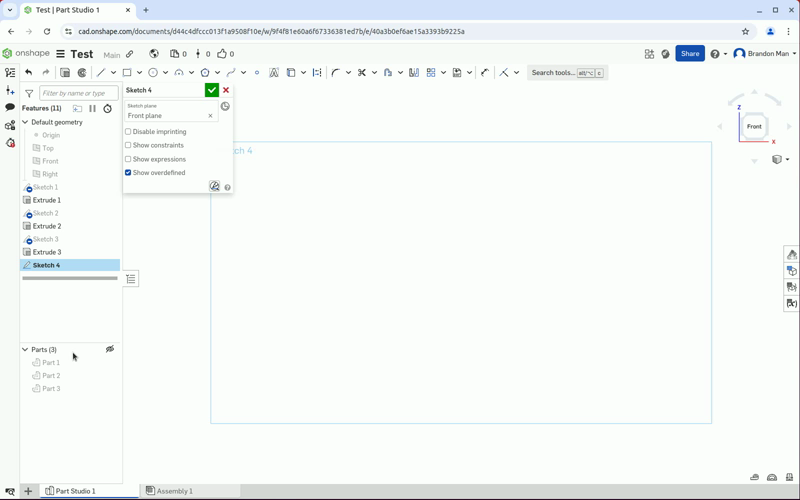
key(l)
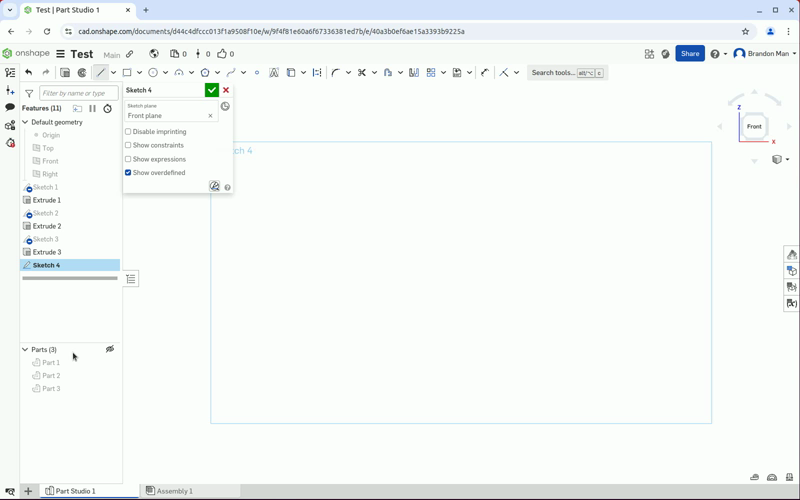
key_down(shift)
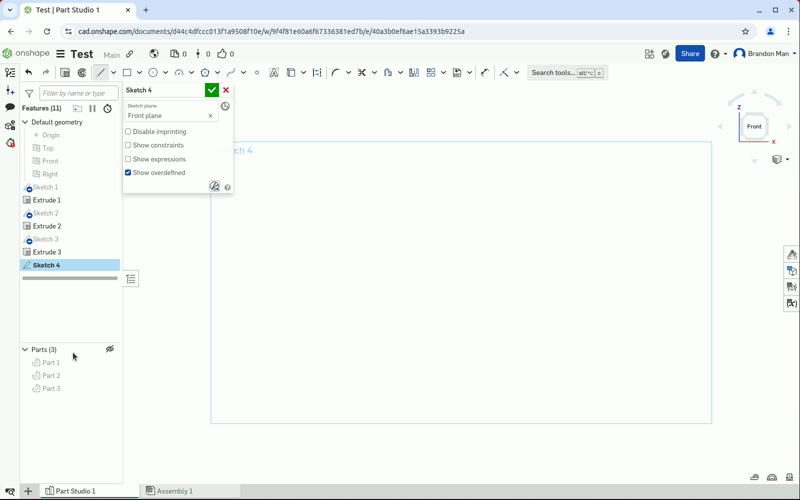
mouse_move(443, 264)
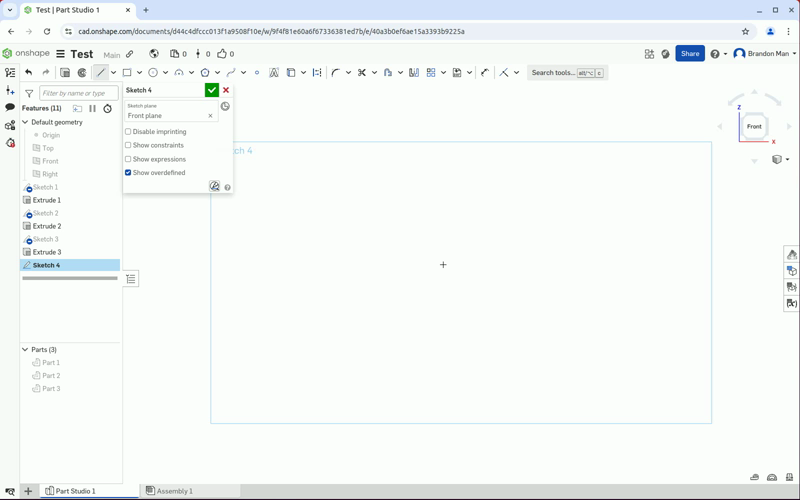
click(443, 264)
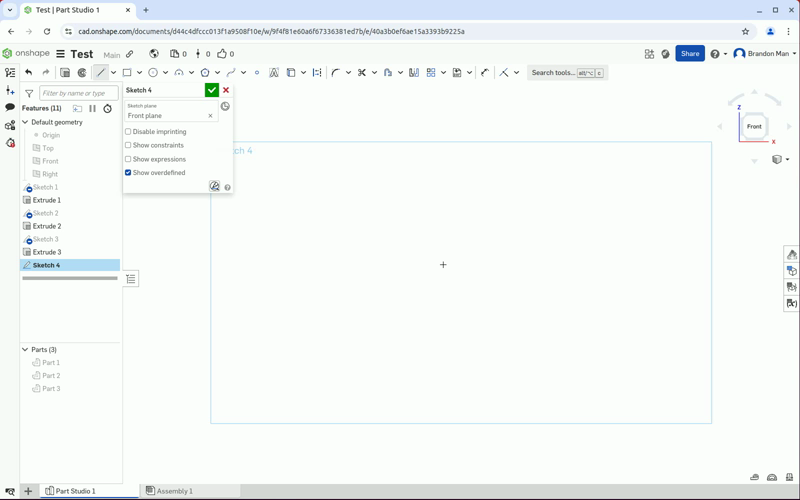
key_up(shift)
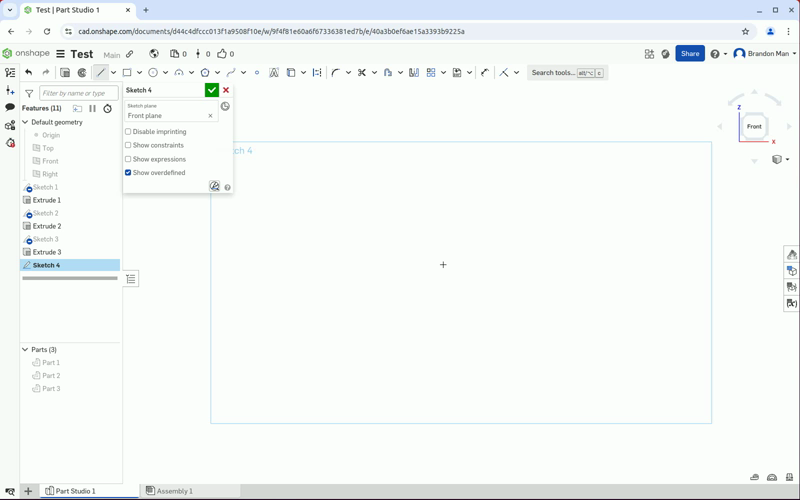
key_down(shift)
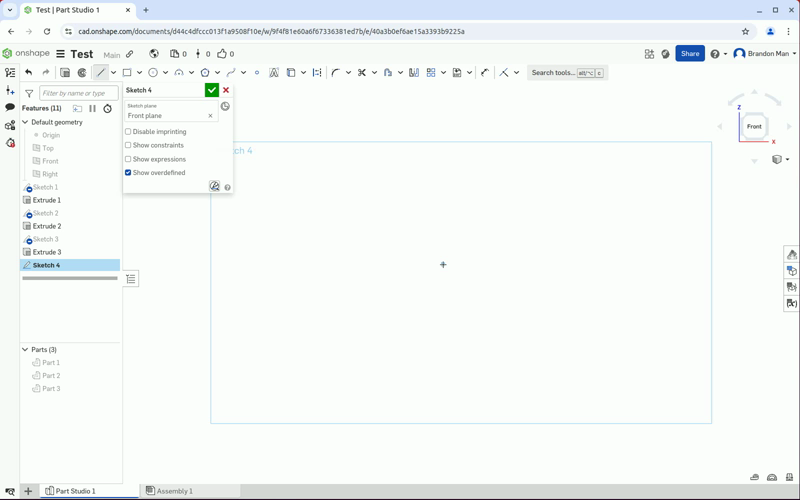
mouse_move(473, 264)
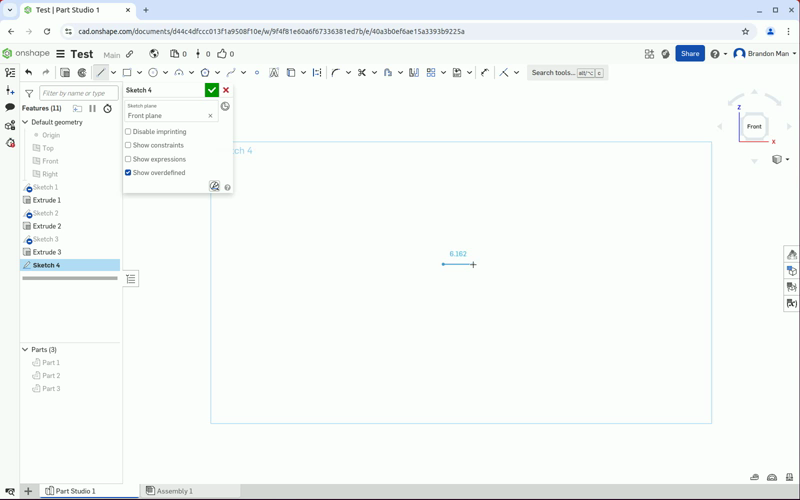
mouse_move(460, 281)
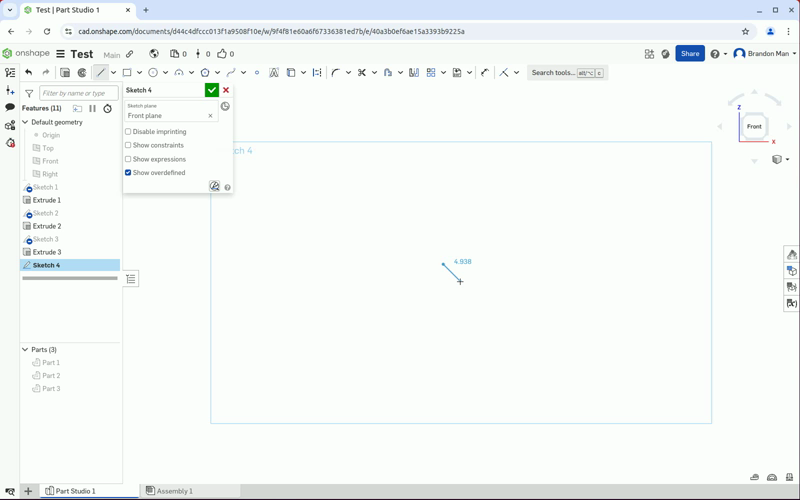
click(460, 281)
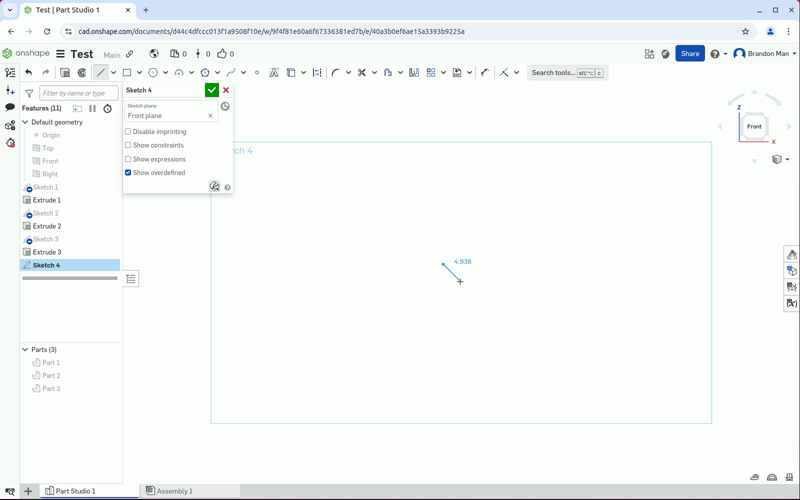
key_up(shift)
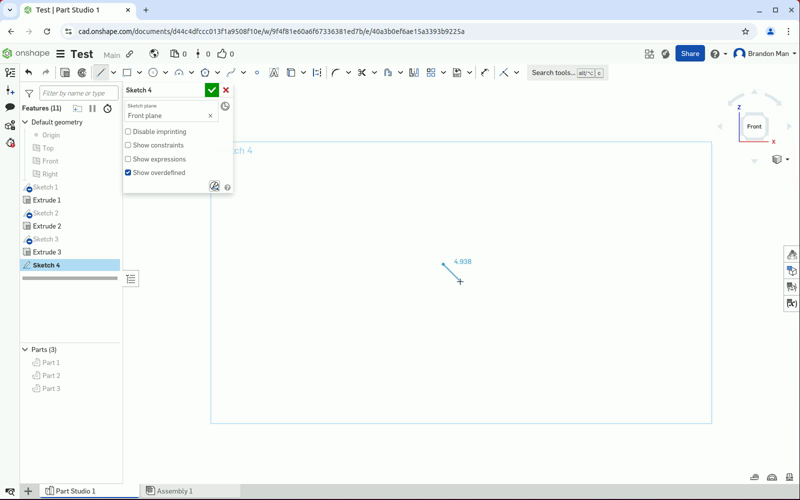
key_down(shift)
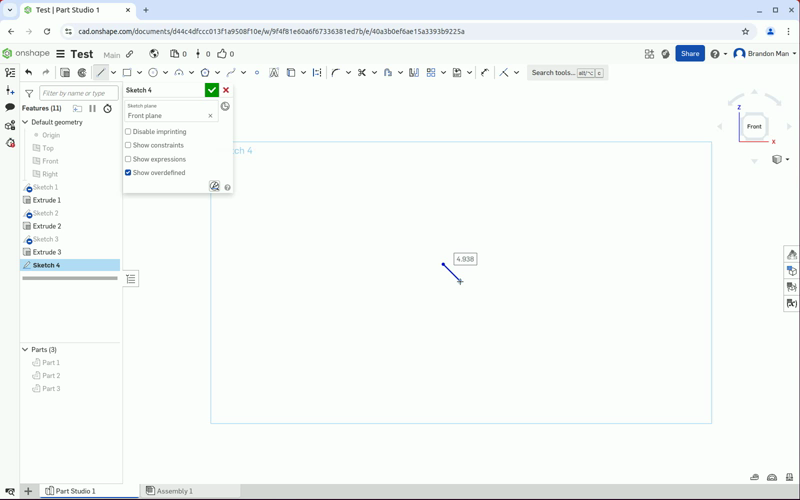
mouse_move(490, 281)
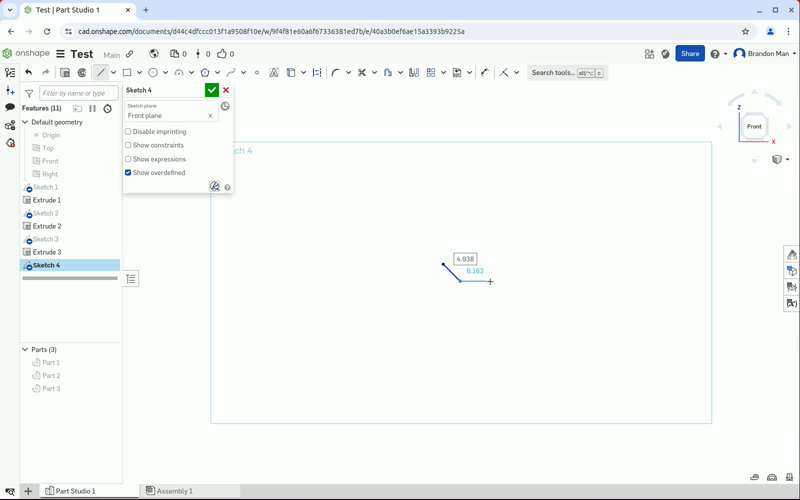
mouse_move(466, 281)
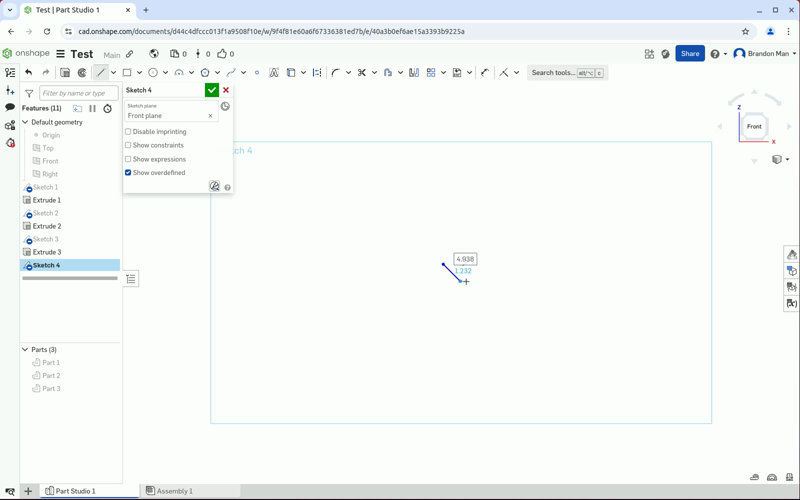
scroll(6)
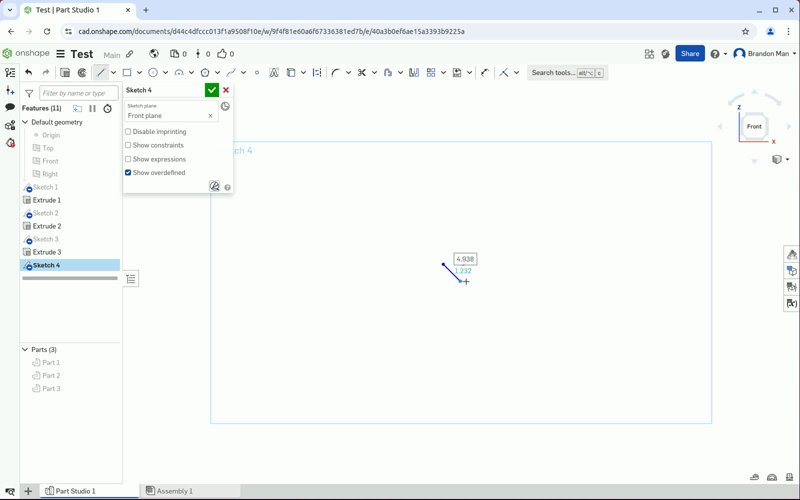
scroll(6)
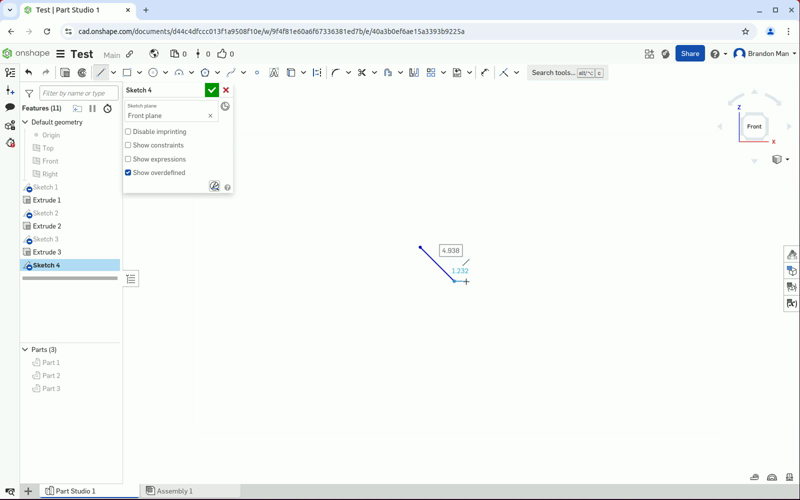
scroll(6)
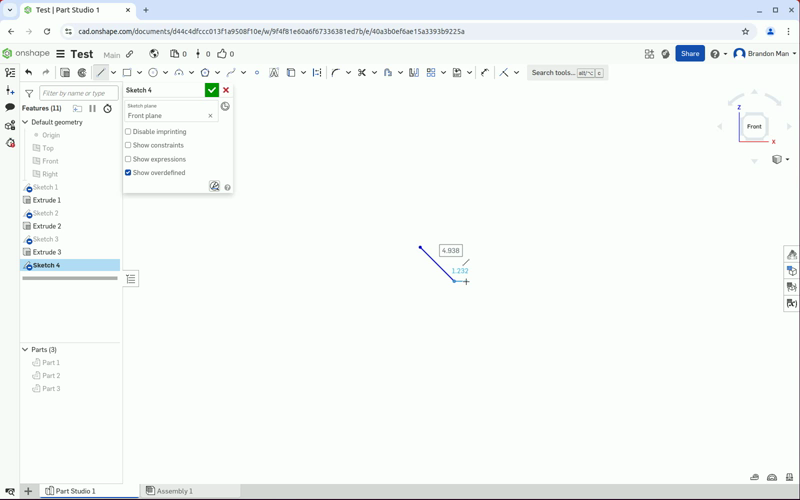
scroll(6)
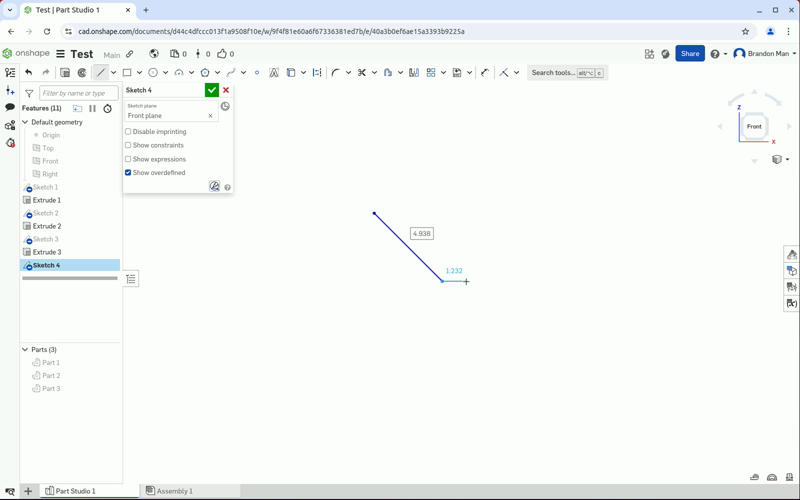
scroll(6)
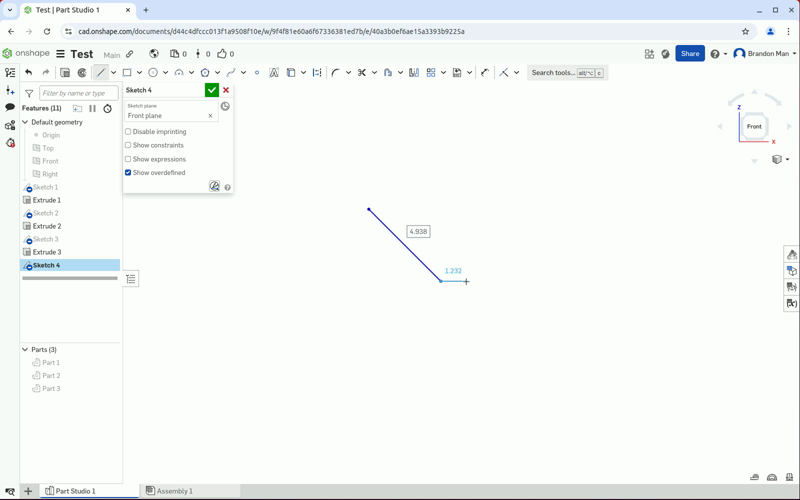
scroll(6)
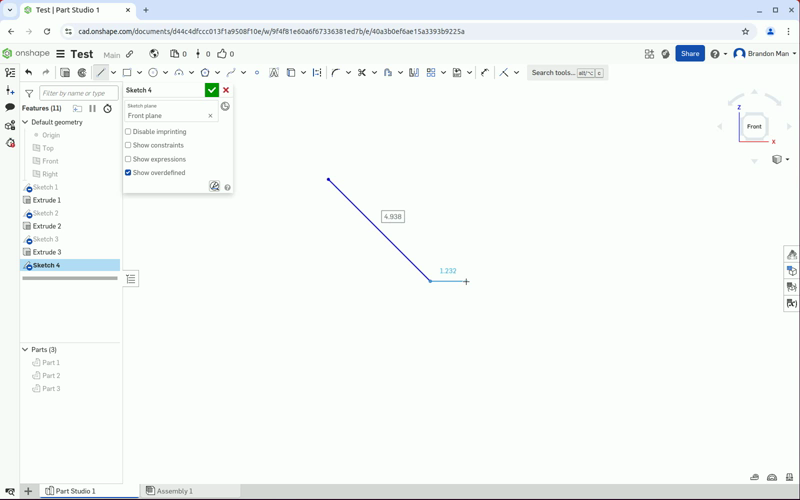
scroll(6)
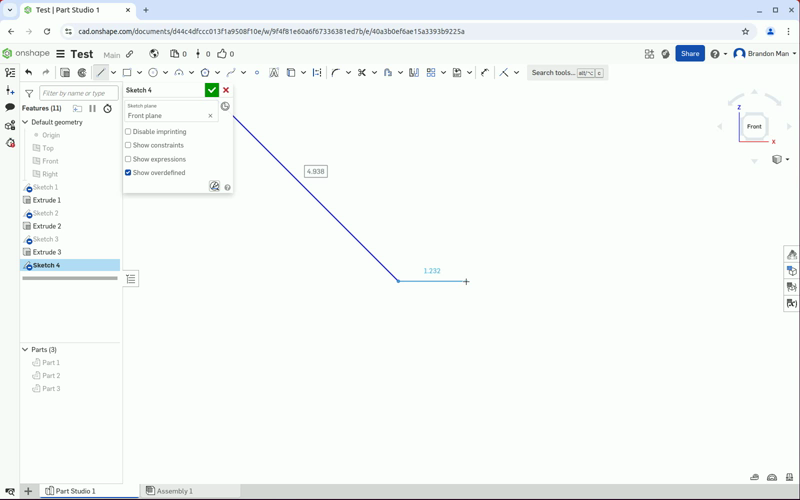
click(466, 281)
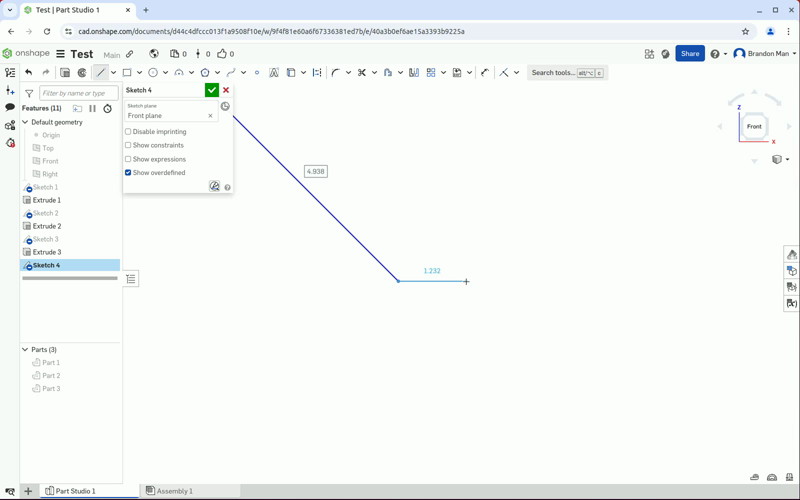
scroll(-6)
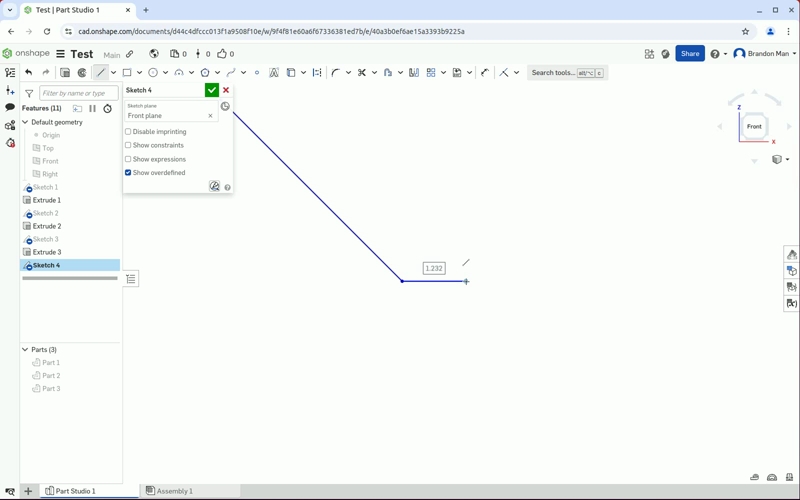
scroll(-6)
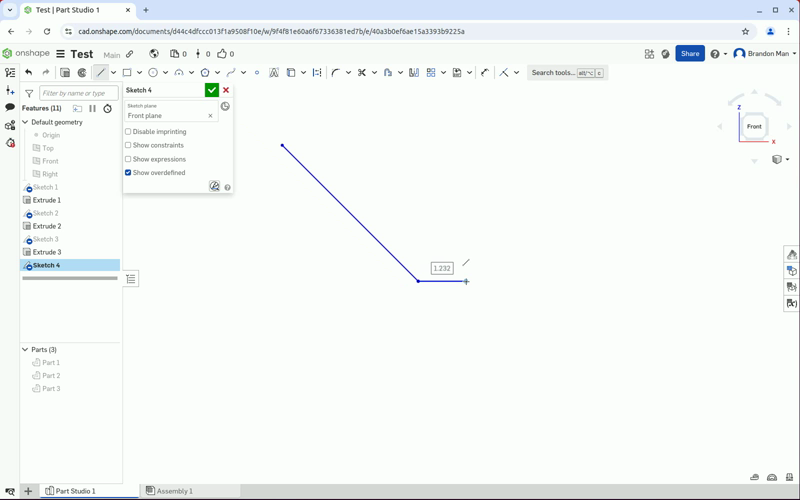
scroll(-6)
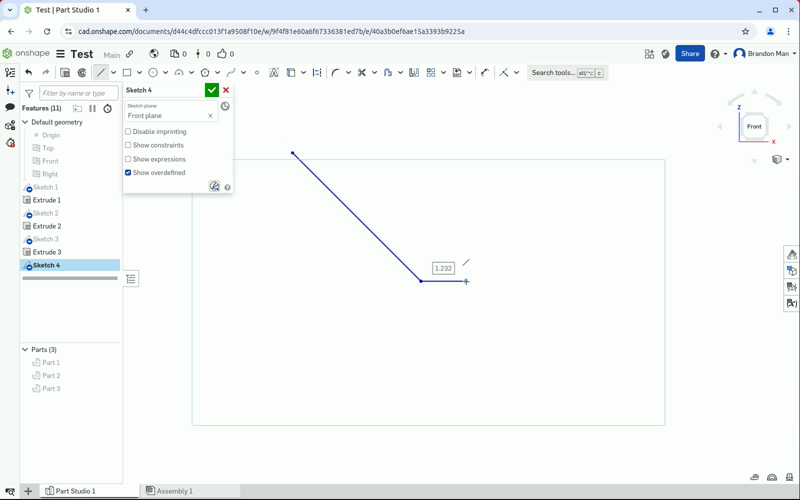
scroll(-6)
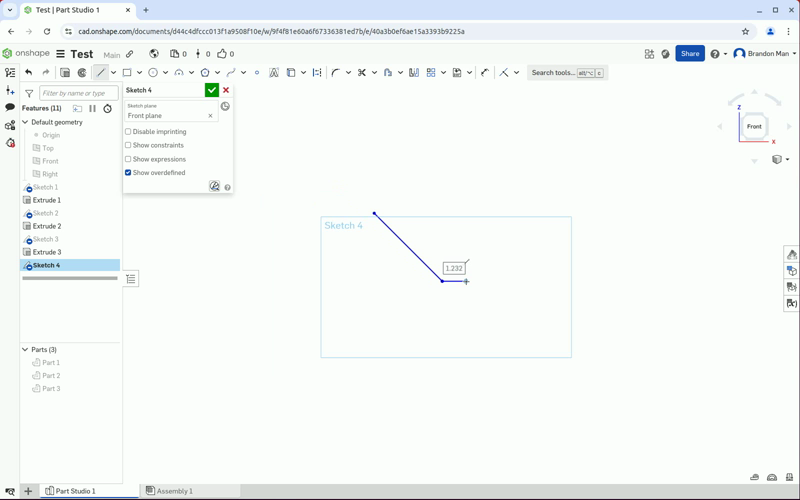
scroll(-6)
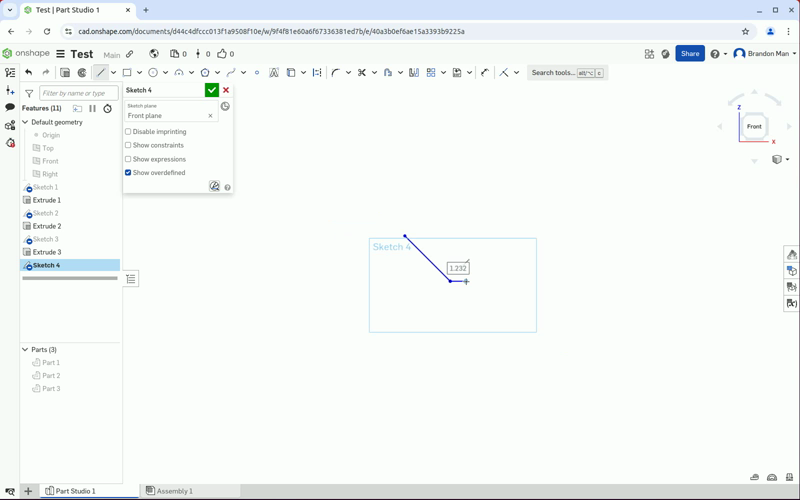
scroll(-6)
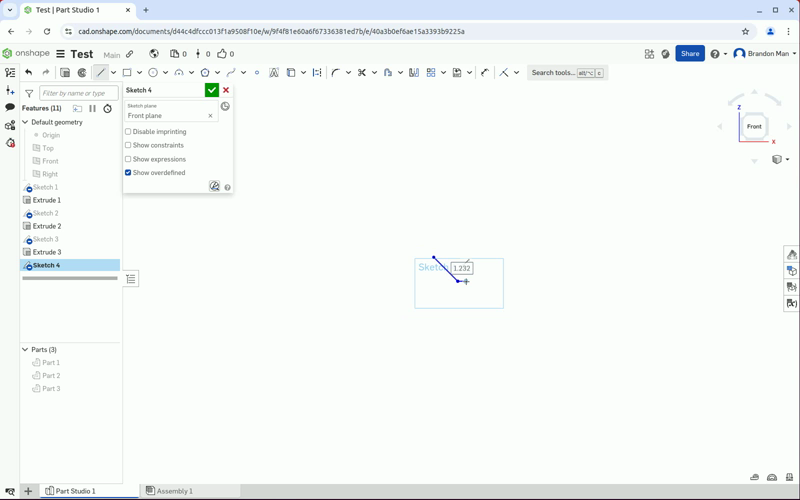
scroll(-6)
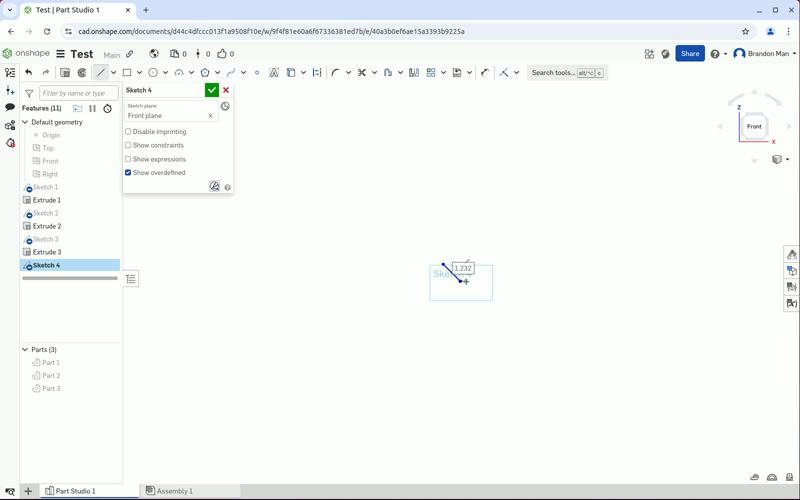
key_up(shift)
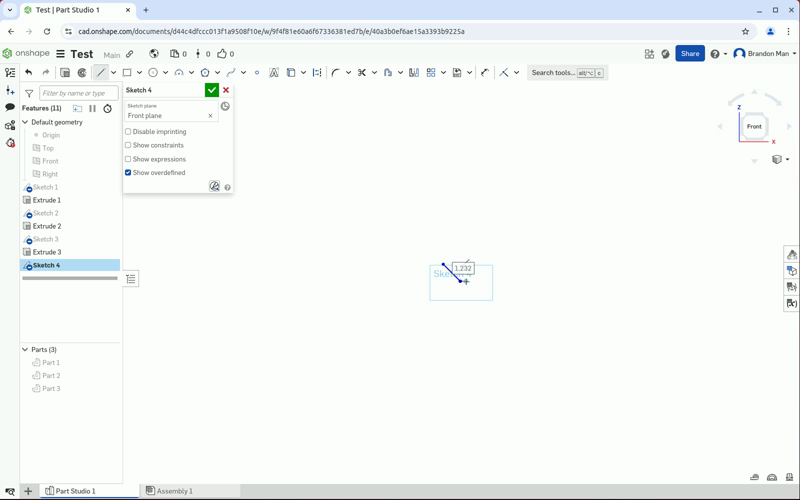
key_down(shift)
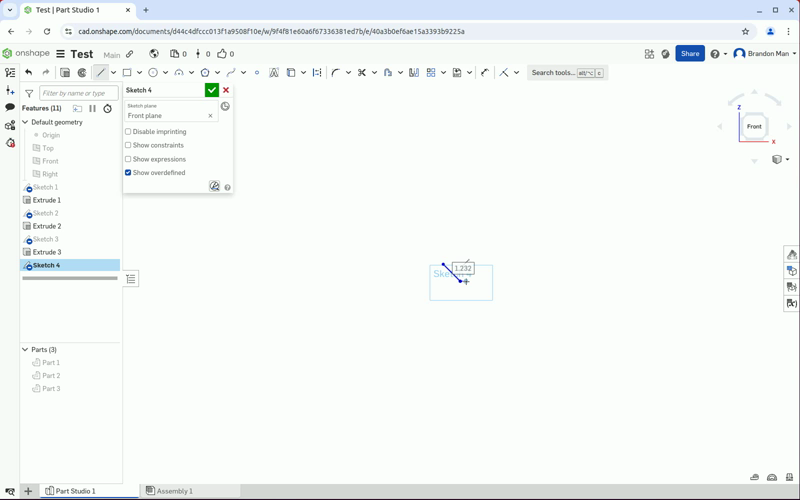
mouse_move(496, 281)
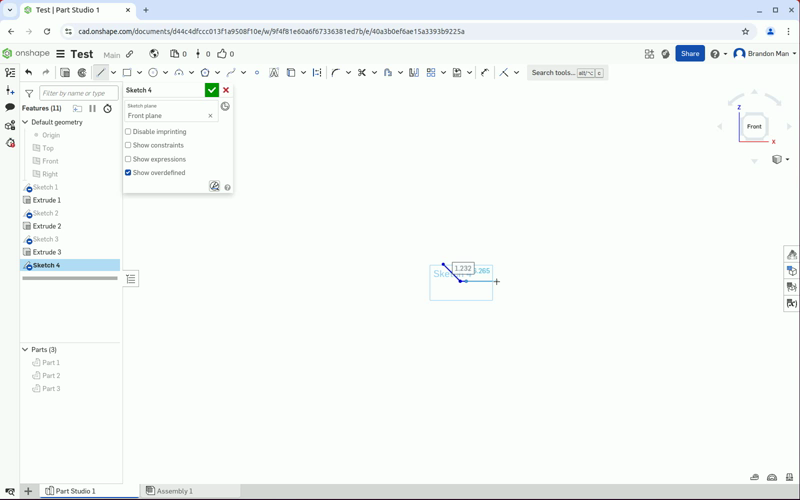
mouse_move(446, 261)
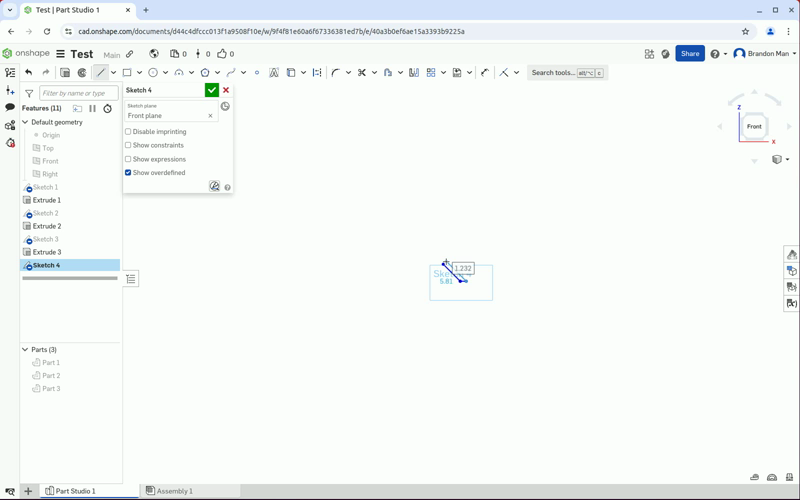
click(446, 261)
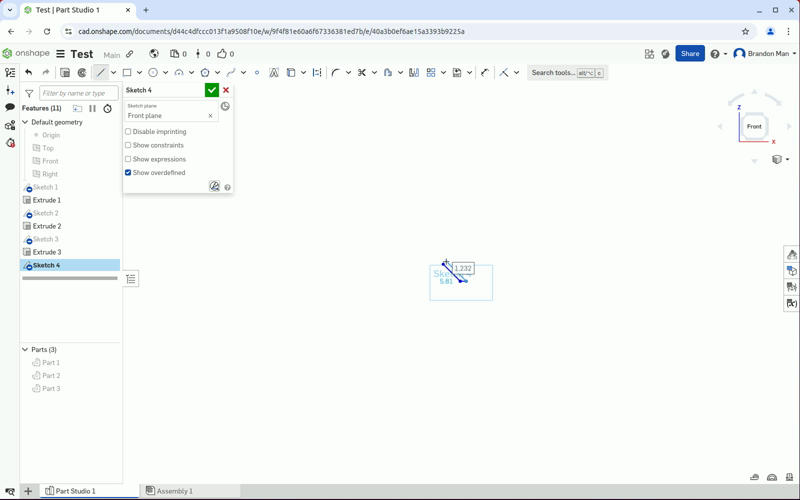
key_up(shift)
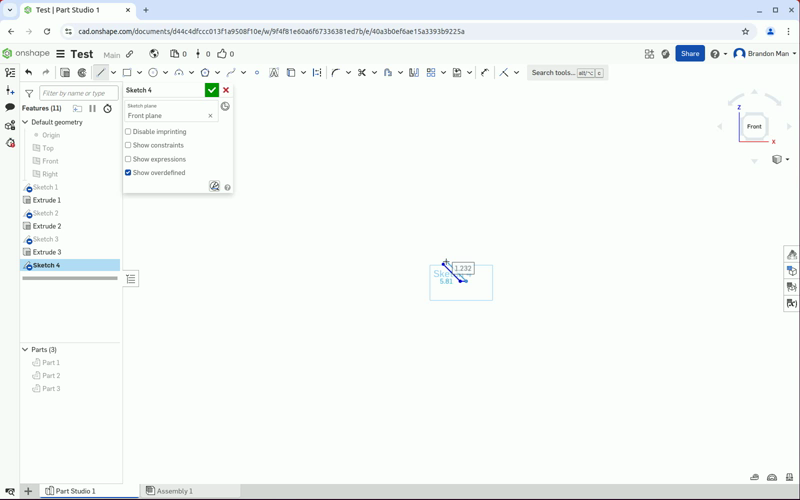
mouse_move(476, 261)
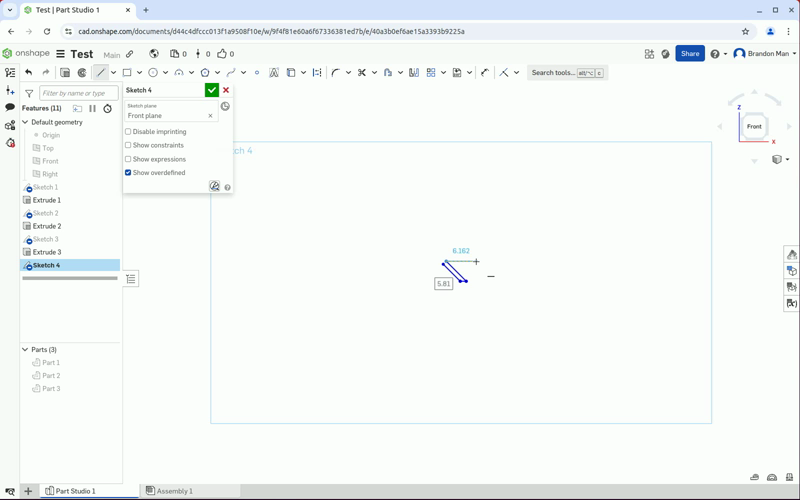
key_down(shift)
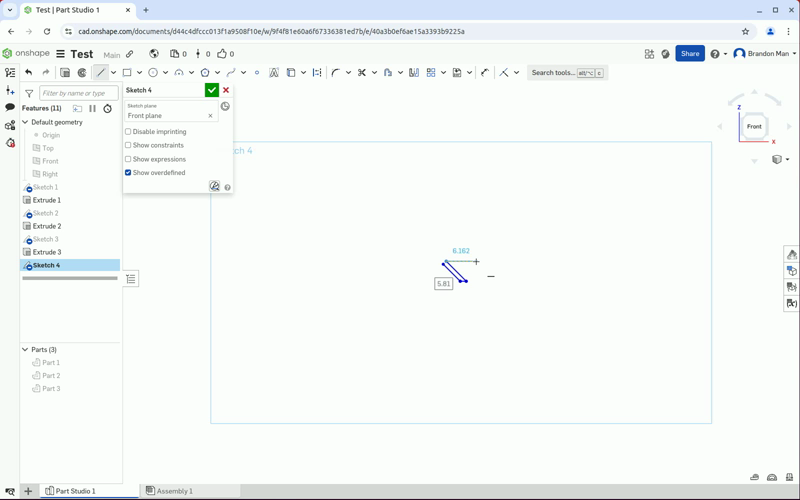
mouse_move(443, 264)
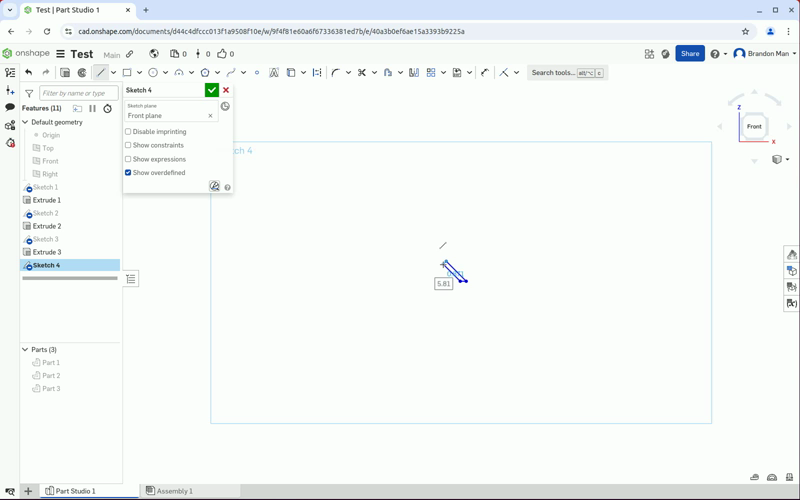
scroll(6)
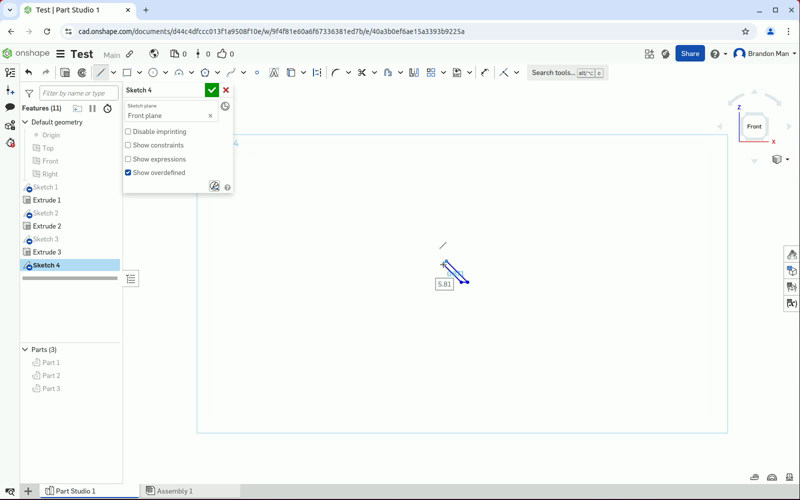
scroll(6)
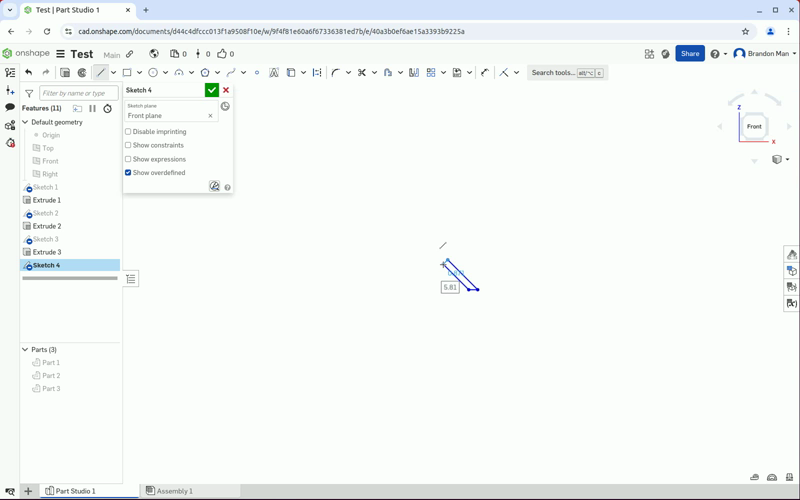
scroll(6)
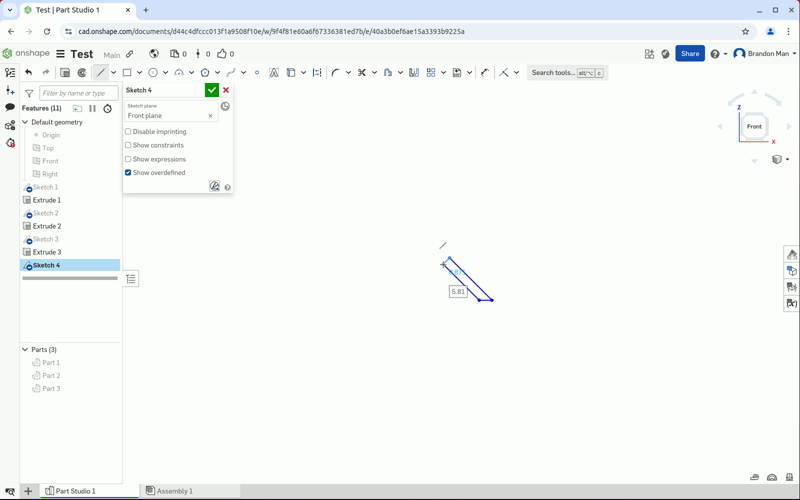
scroll(6)
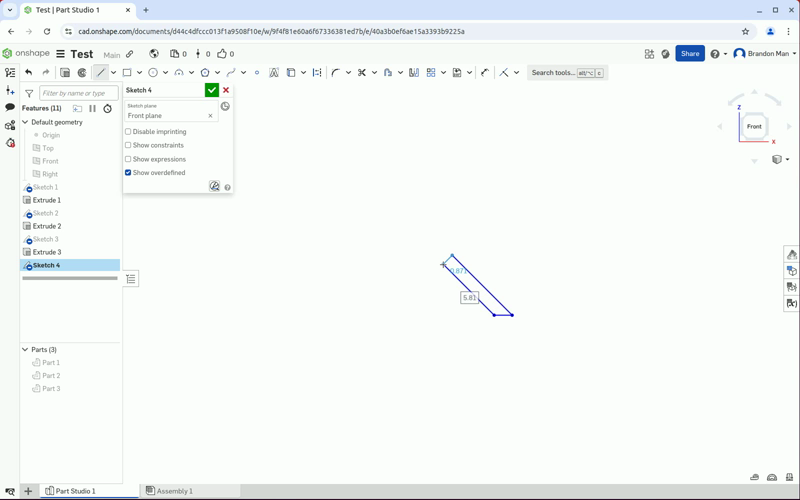
scroll(6)
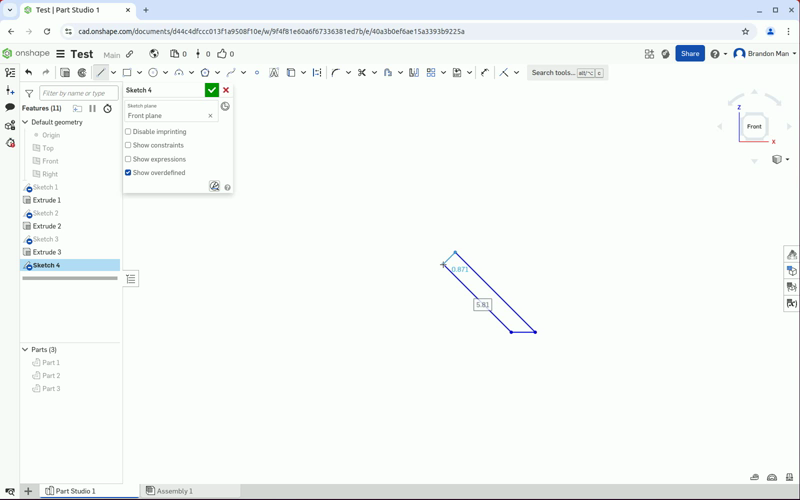
scroll(6)
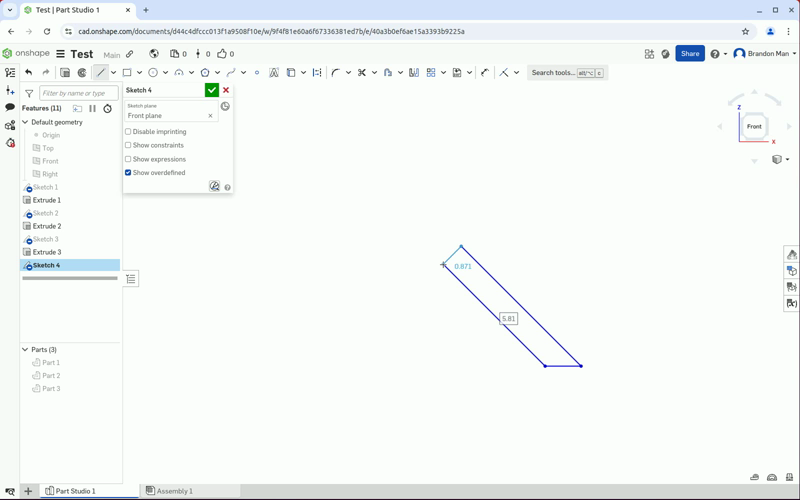
scroll(6)
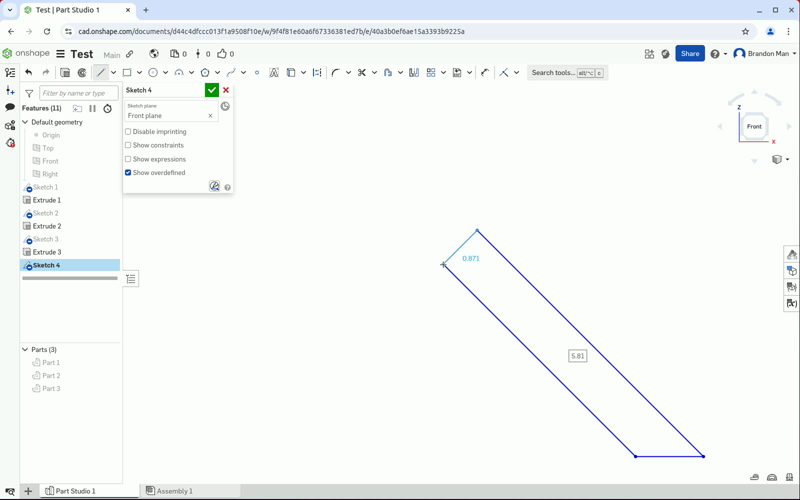
key_up(shift)
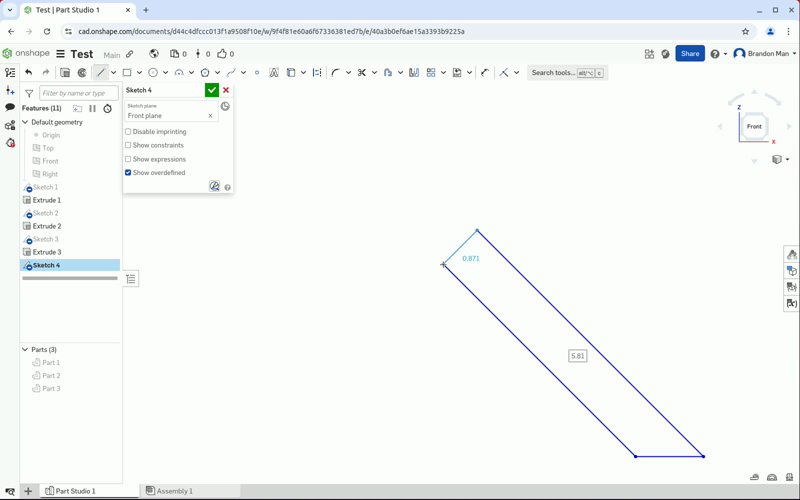
click(443, 264)
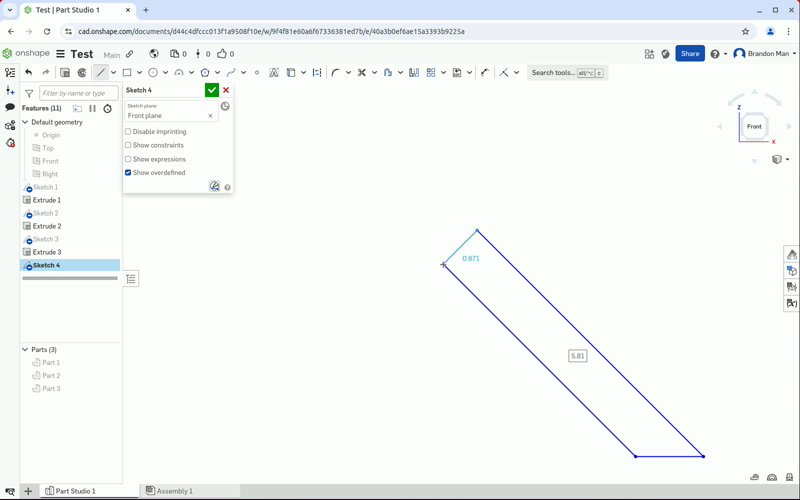
scroll(-6)
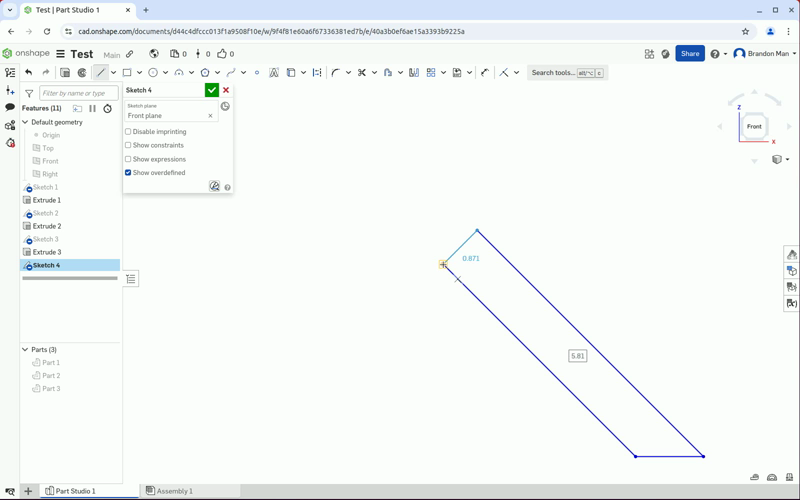
scroll(-6)
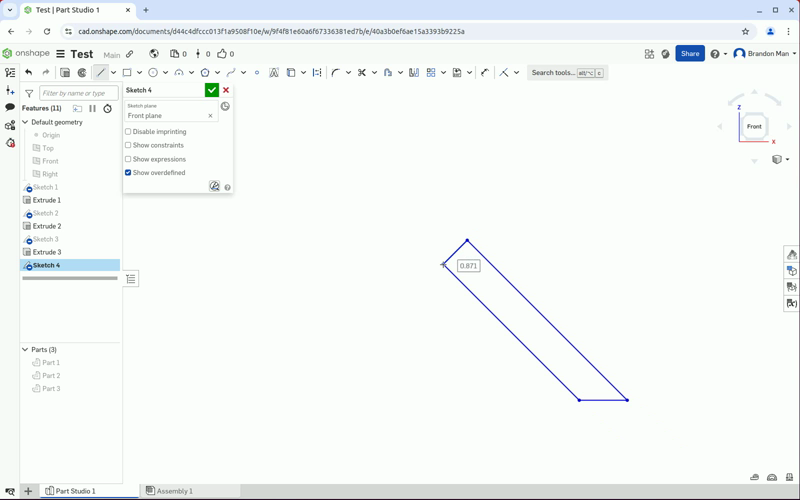
scroll(-6)
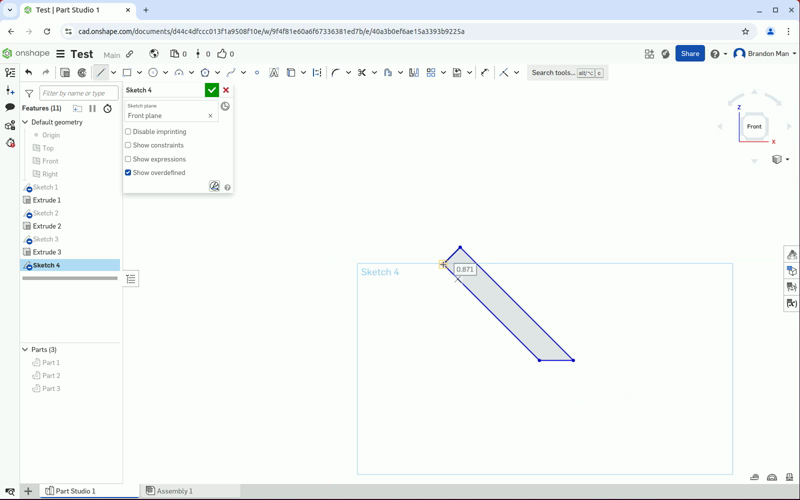
scroll(-6)
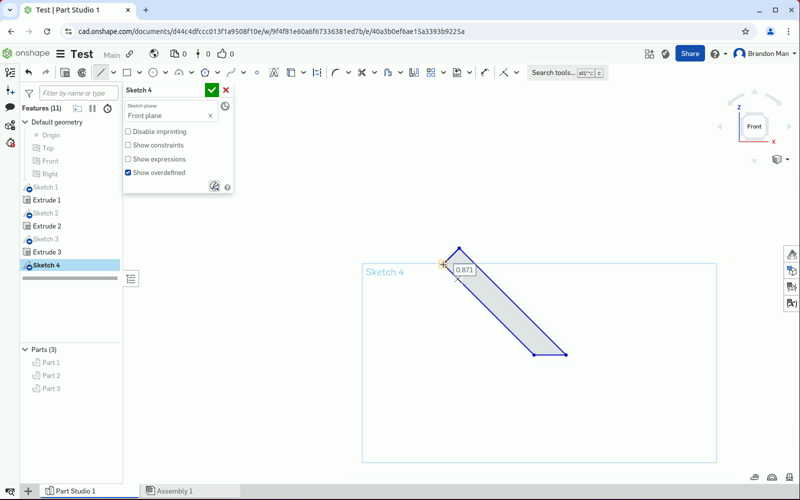
scroll(-6)
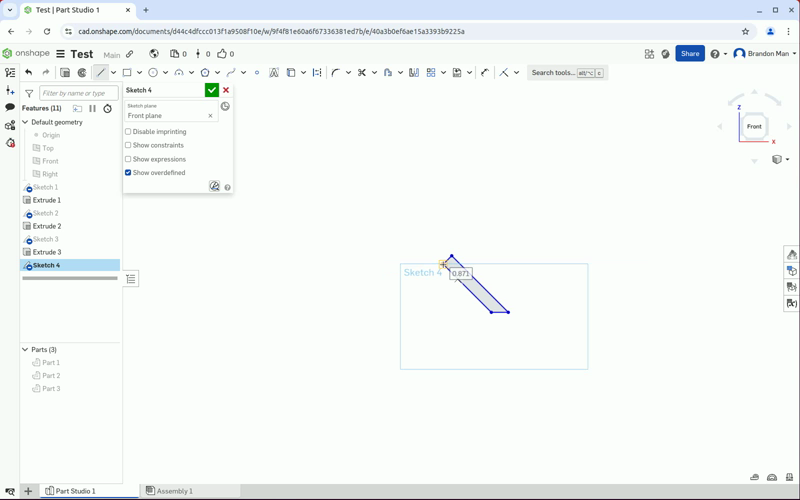
scroll(-6)
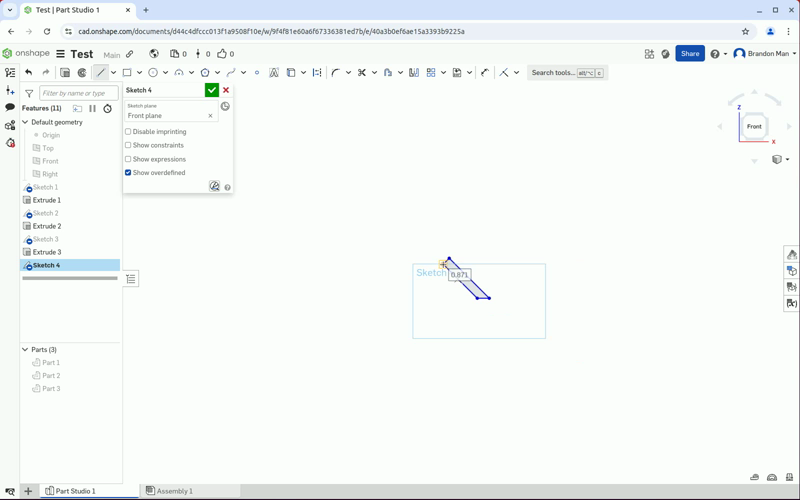
scroll(-6)
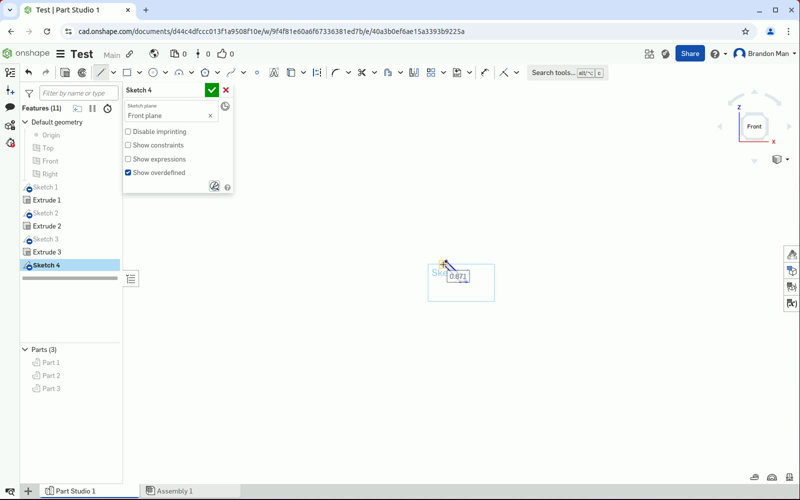
key(esc)
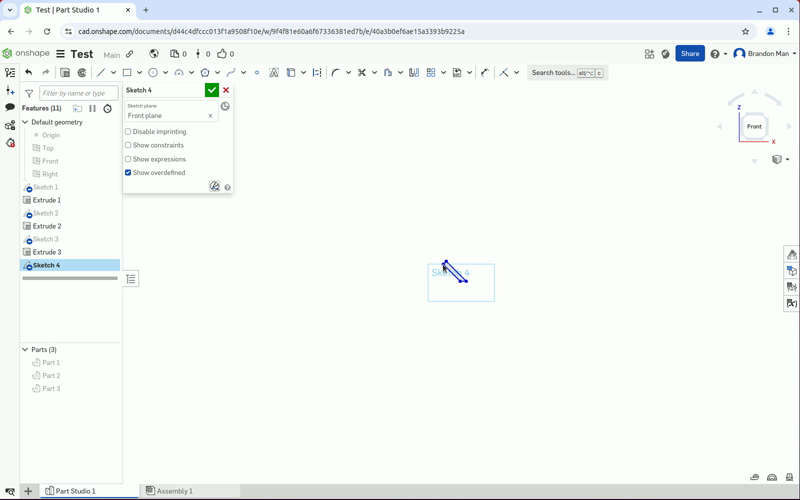
mouse_move(458, 277)
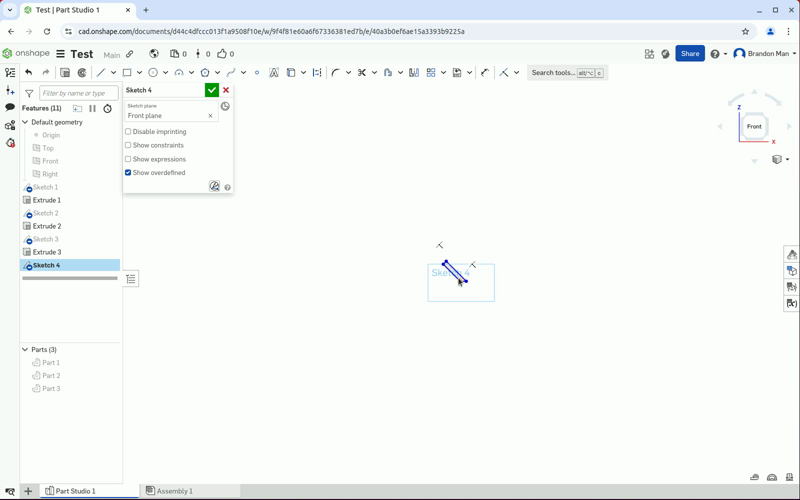
scroll(6)
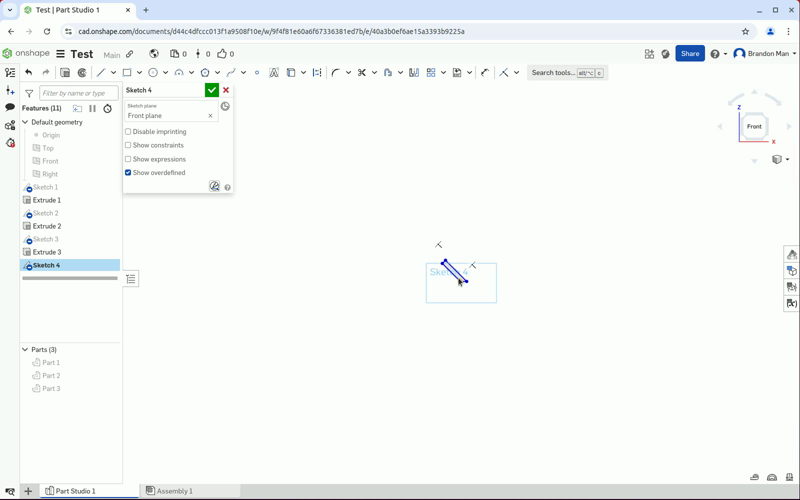
scroll(6)
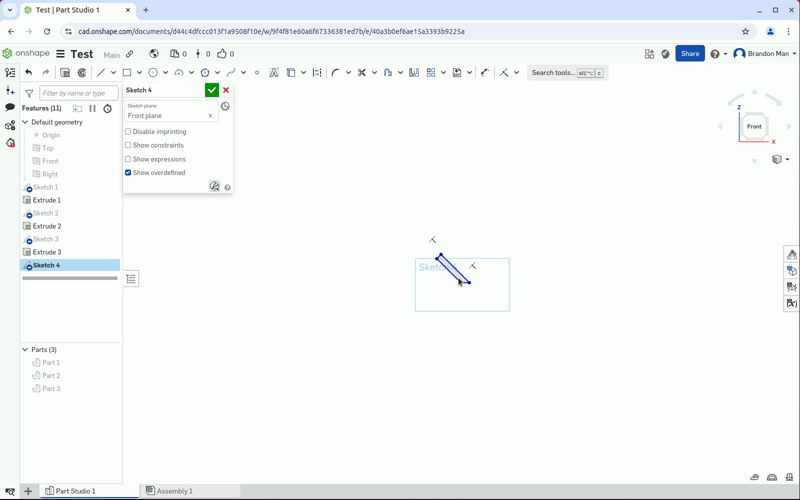
scroll(6)
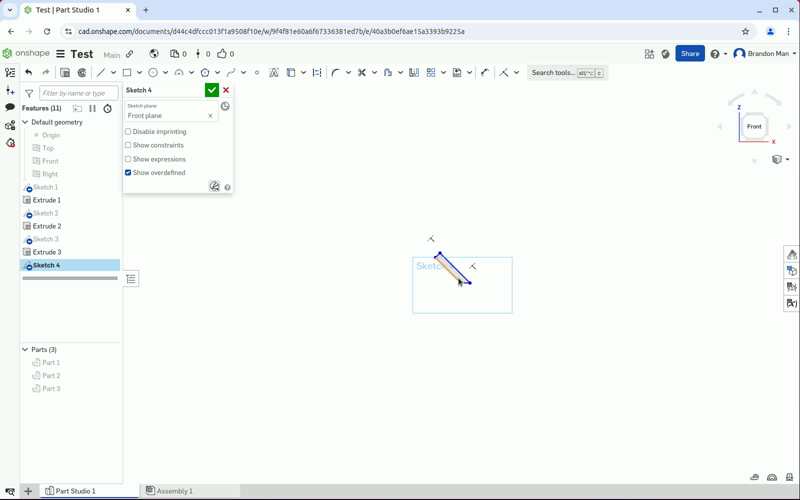
scroll(6)
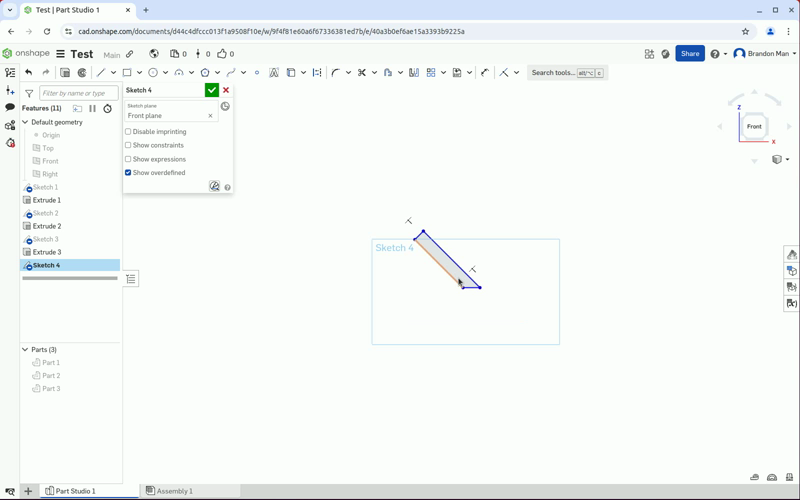
scroll(6)
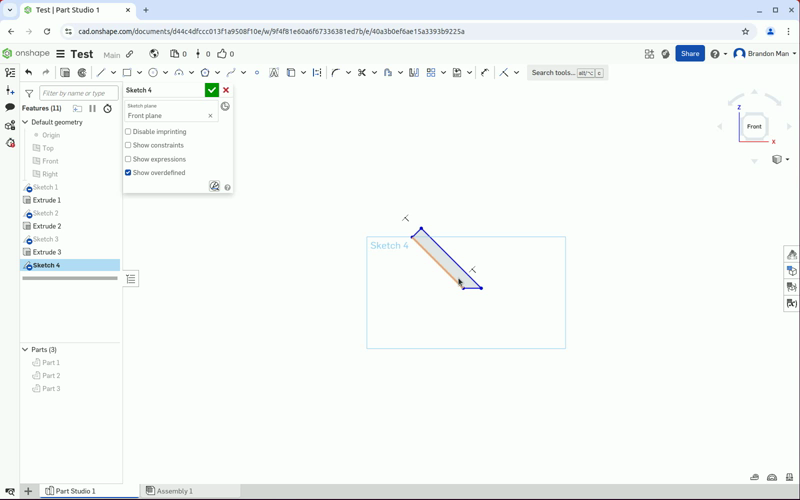
scroll(6)
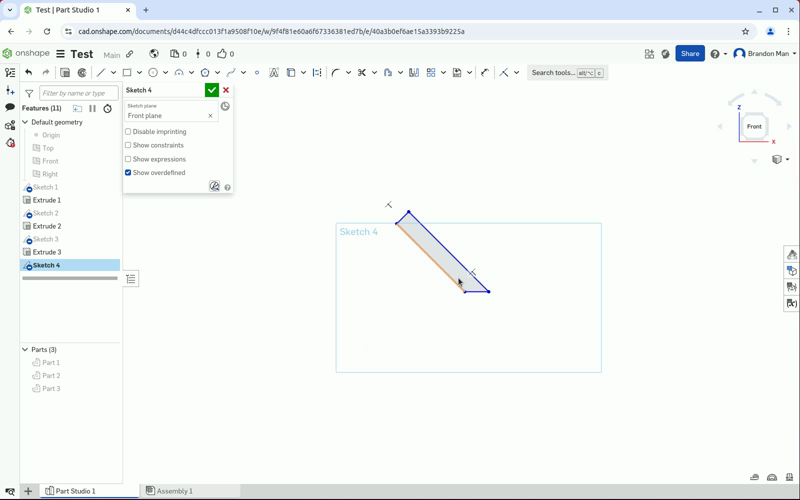
scroll(6)
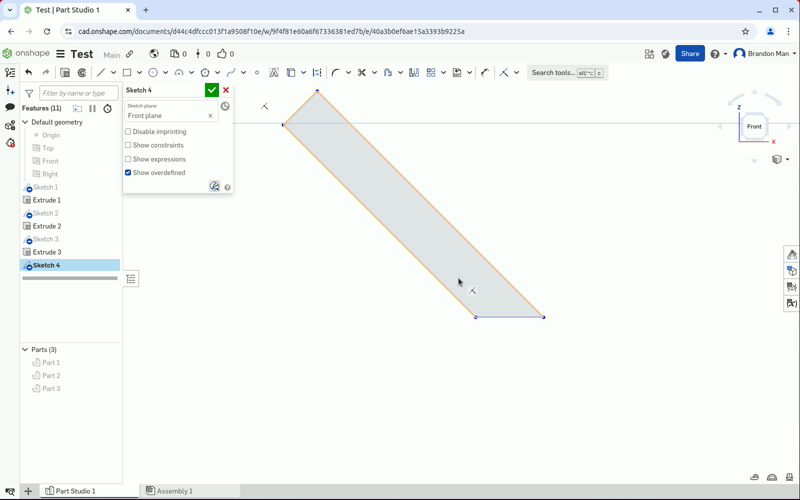
click(458, 277)
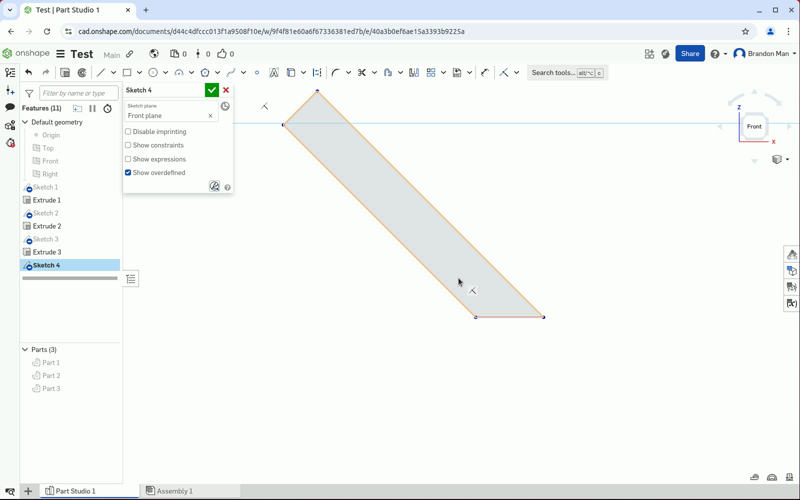
scroll(-6)
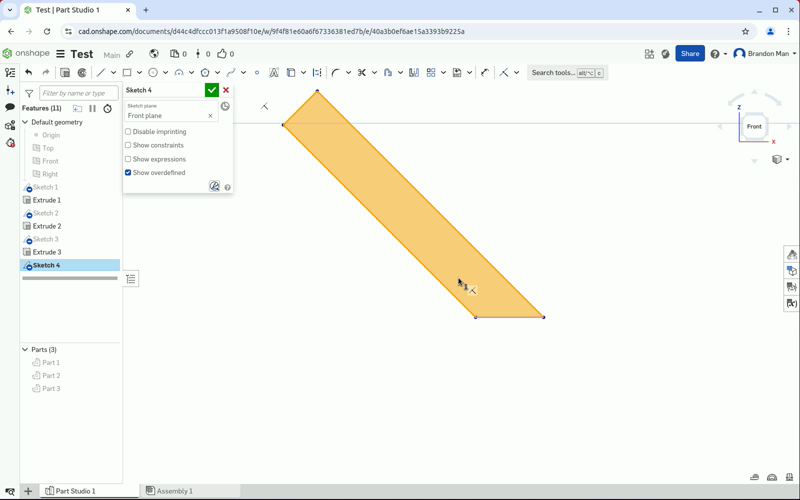
scroll(-6)
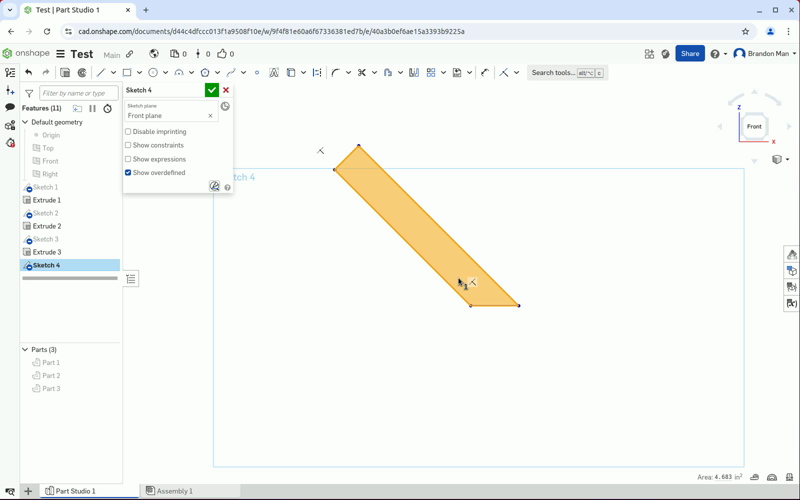
scroll(-6)
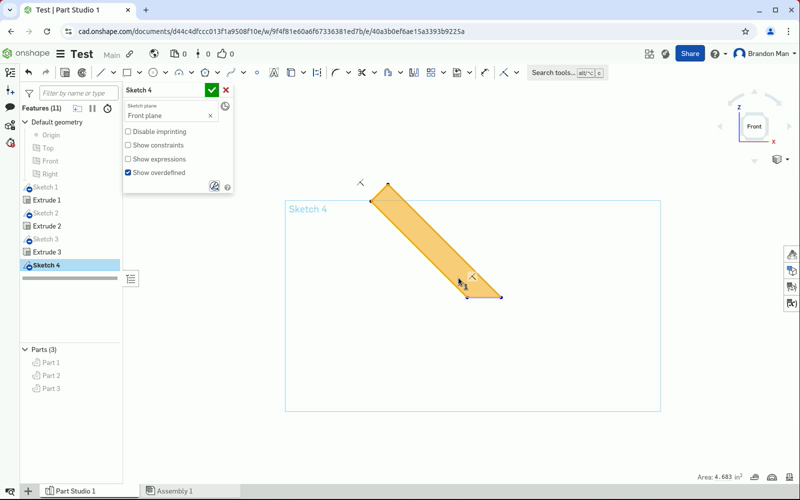
scroll(-6)
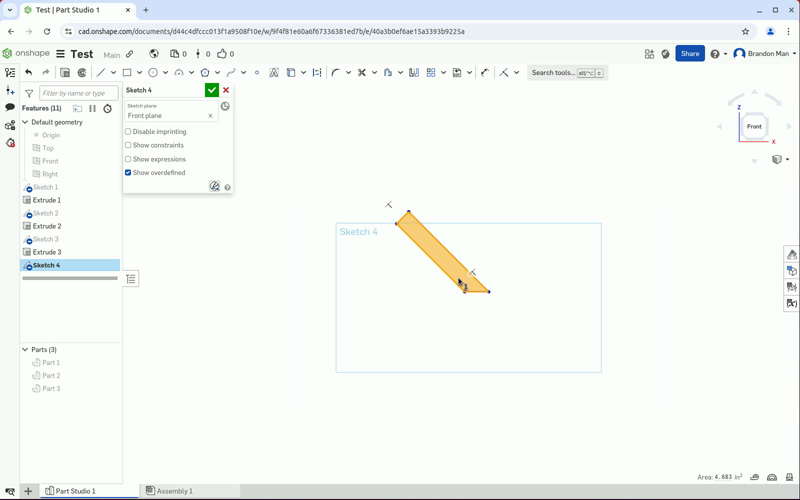
scroll(-6)
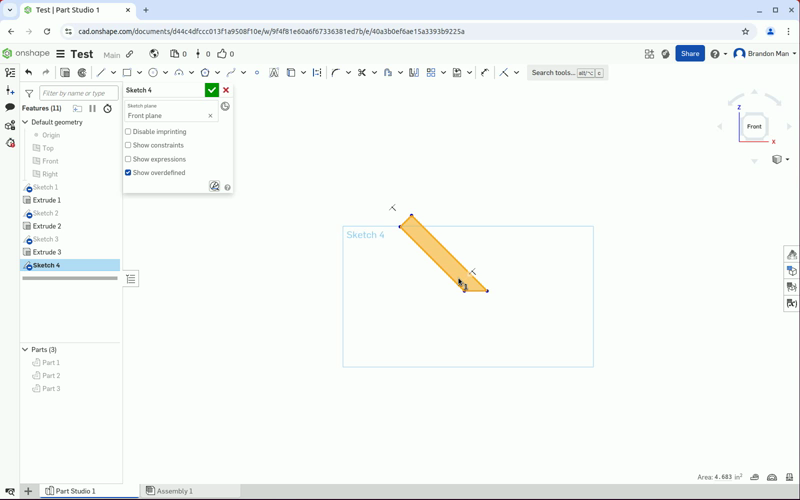
scroll(-6)
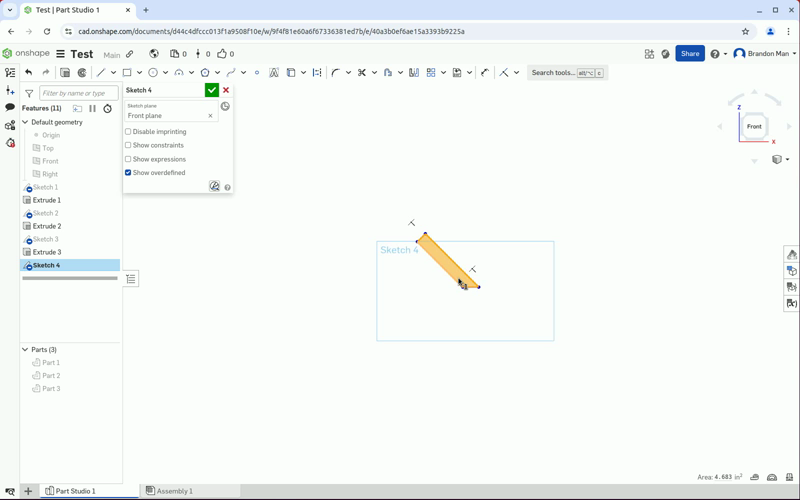
scroll(-6)
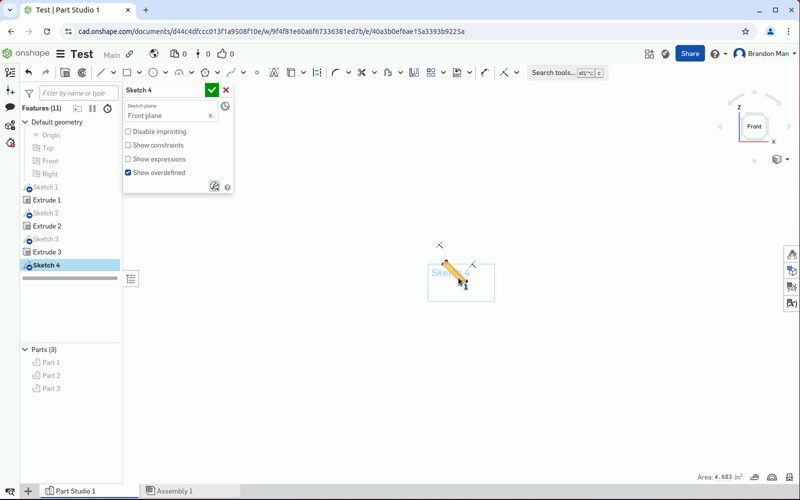
mouse_move(73, 352)
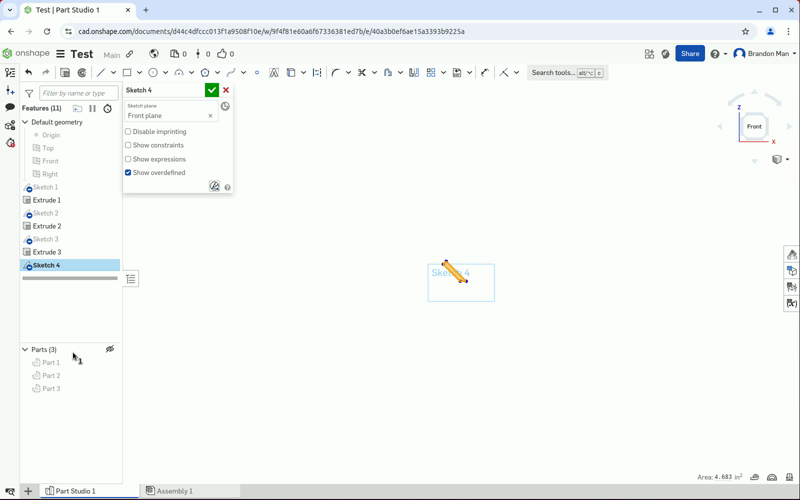
key(shift+y)
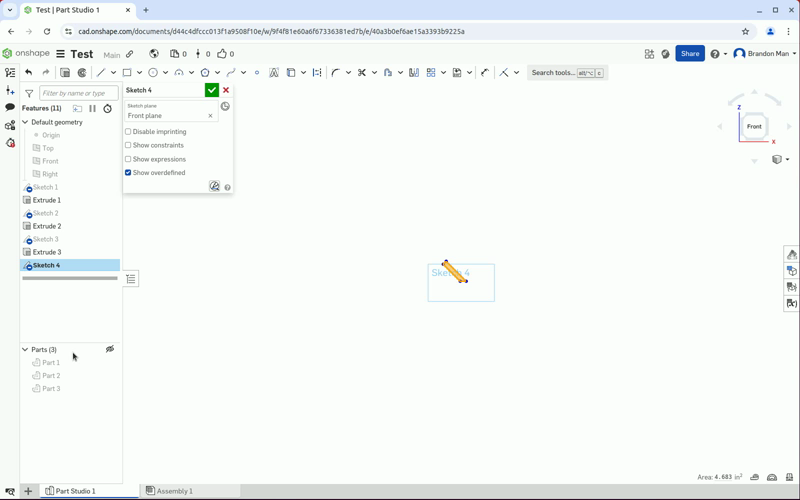
key(shift+e)
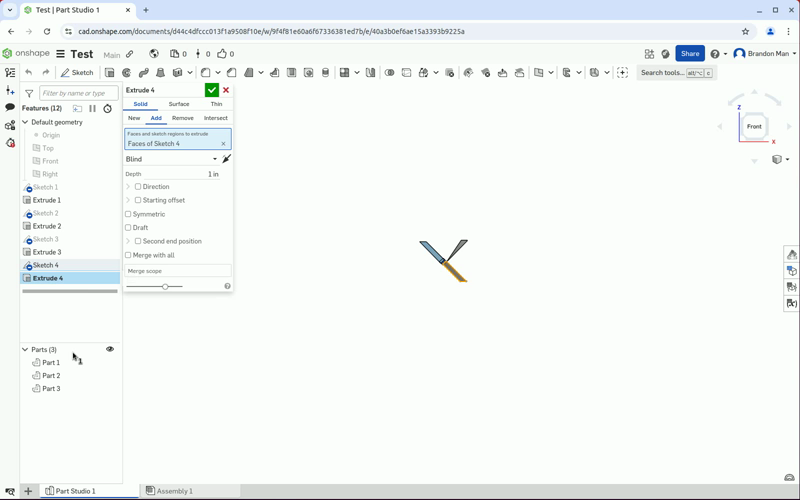
mouse_move(143, 106)
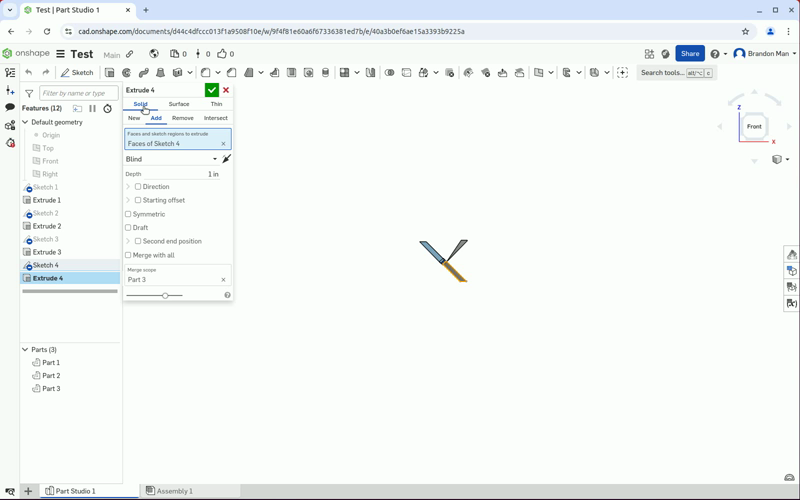
click(143, 106)
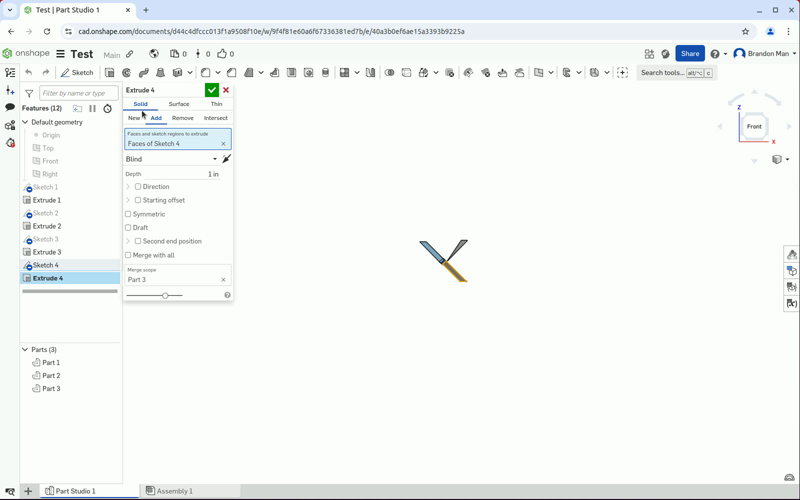
mouse_move(137, 120)
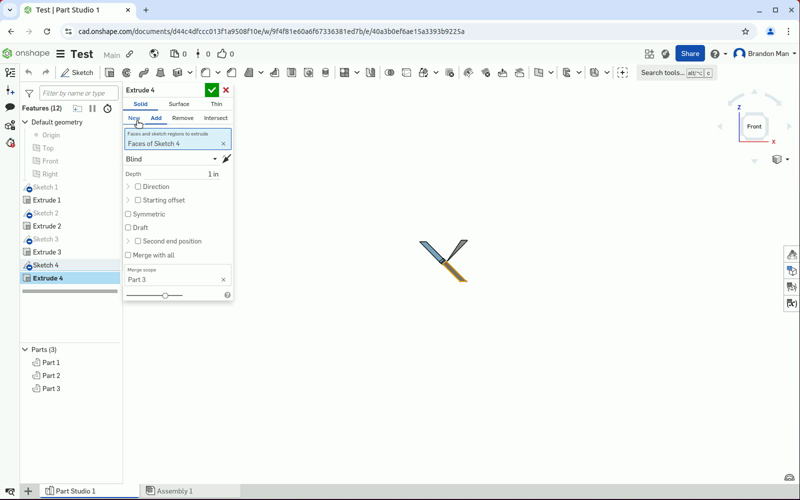
click(137, 120)
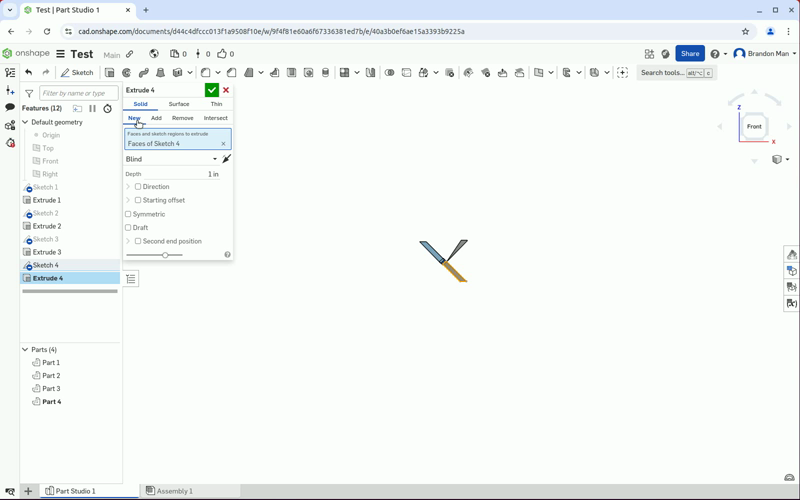
key(tab, 4)
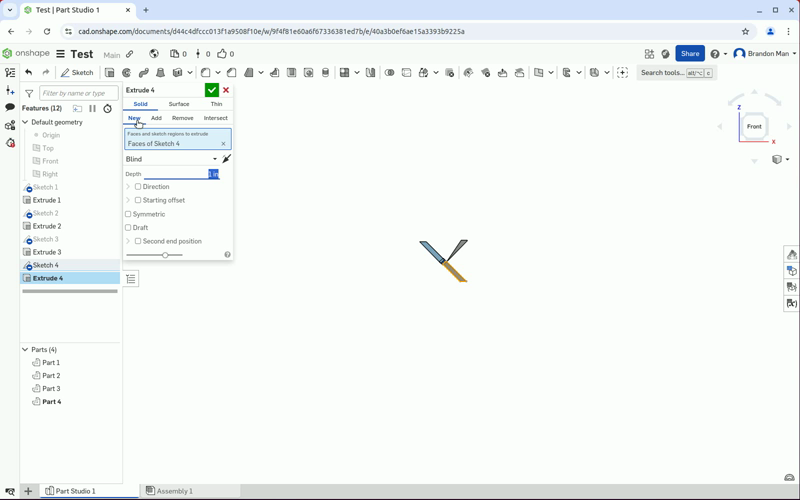
text(0.963)
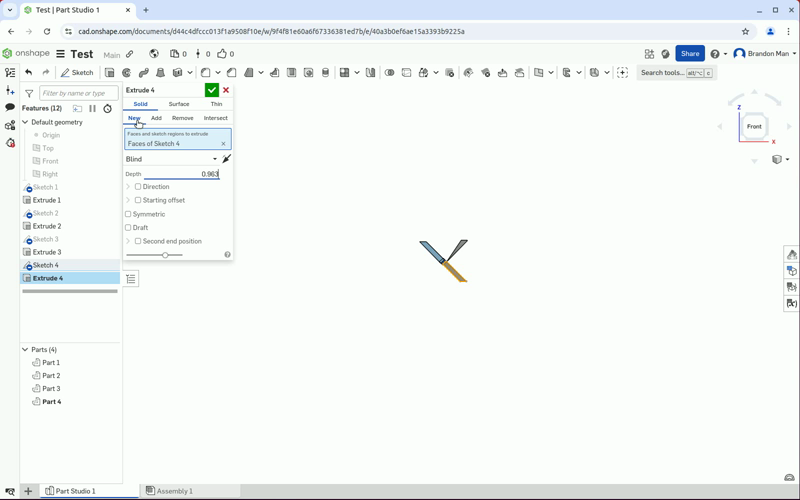
key(enter)
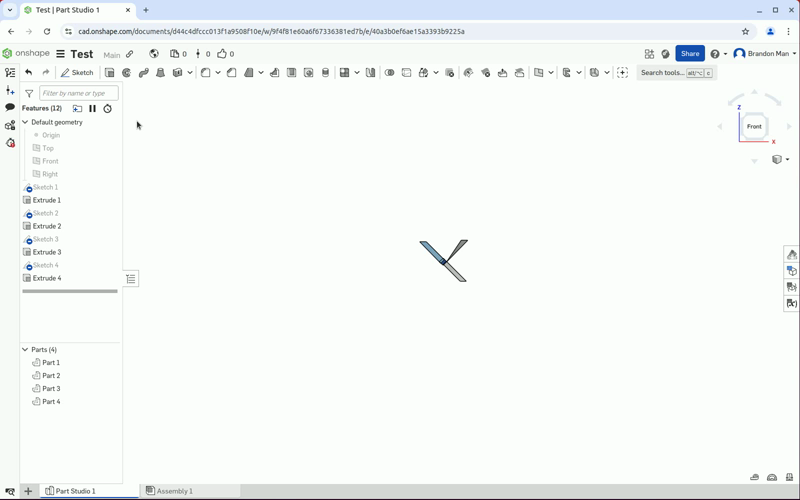
key(shift+h)
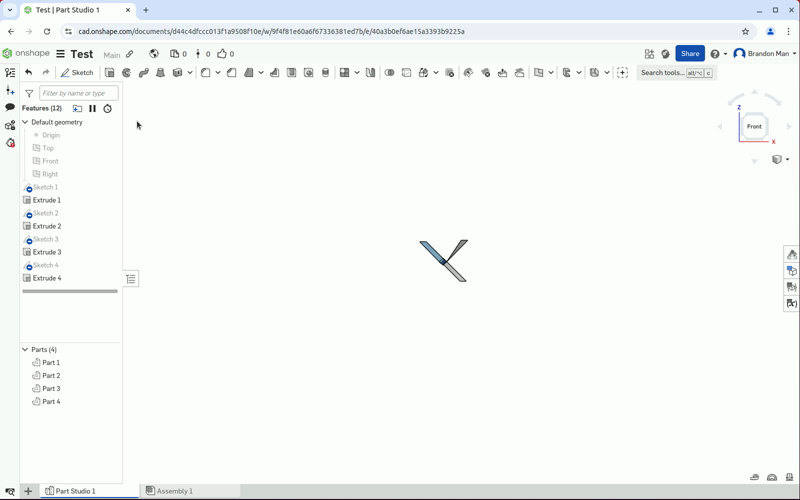
key(shift+h)
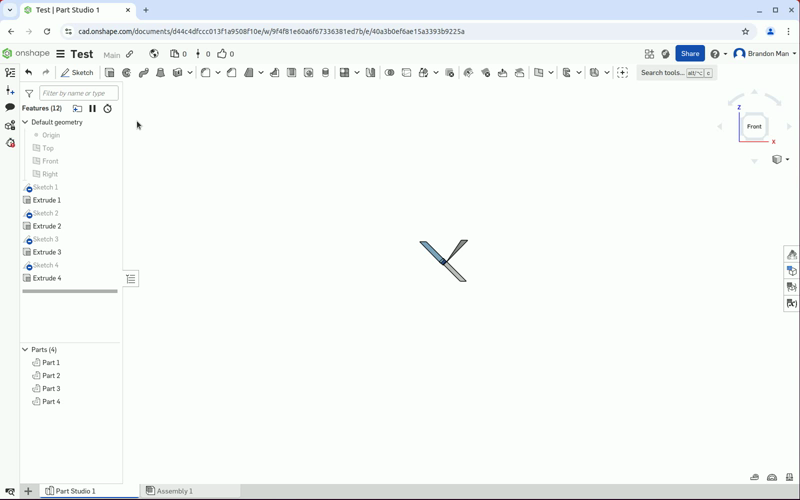
mouse_move(73, 189)
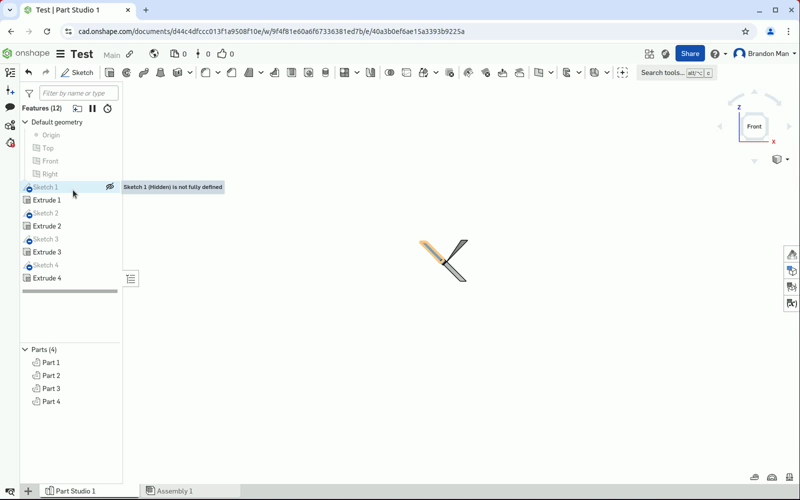
click(73, 189)
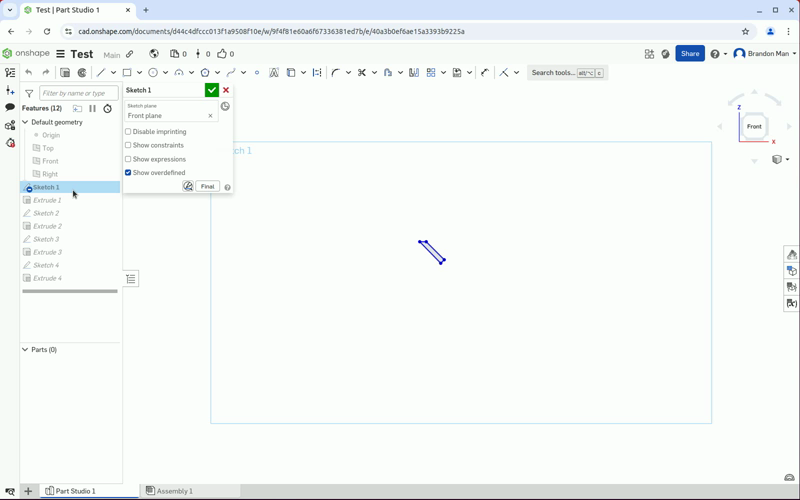
mouse_move(229, 92)
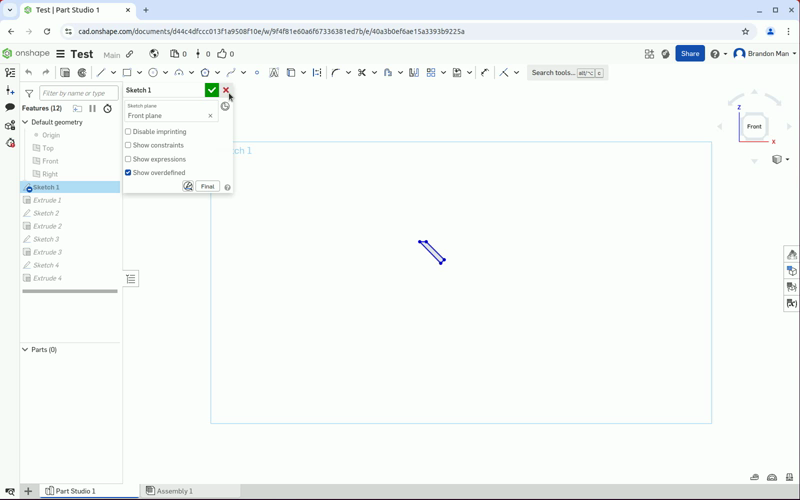
click(229, 92)
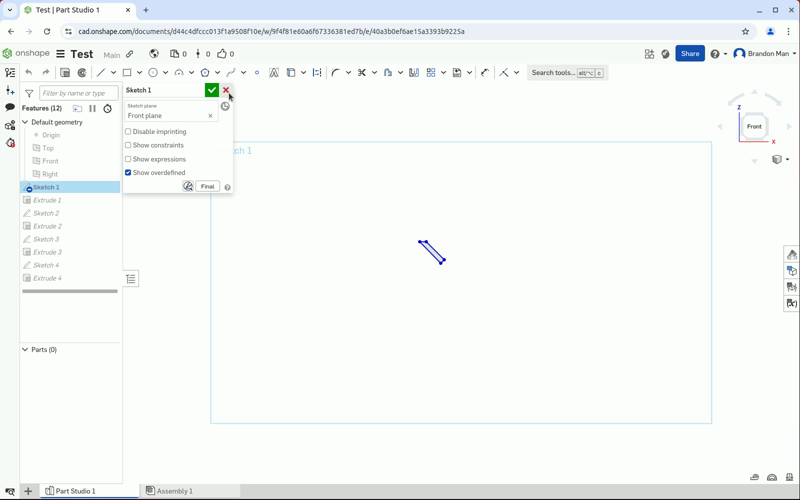
key(shift+s)
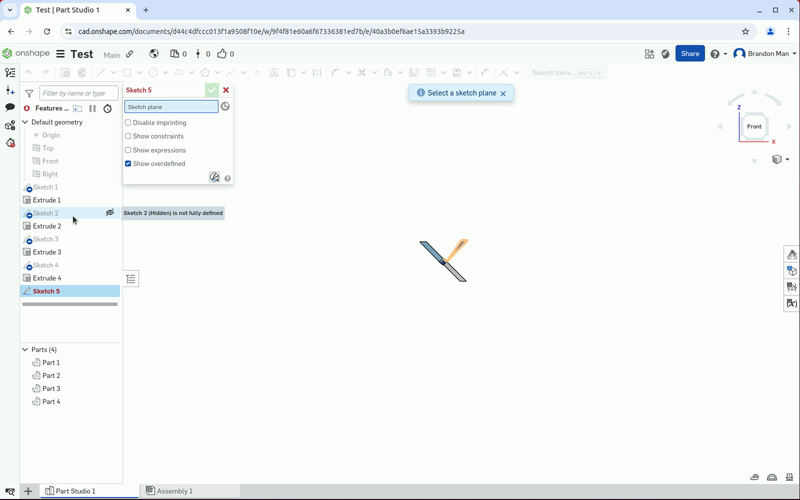
scroll(3)
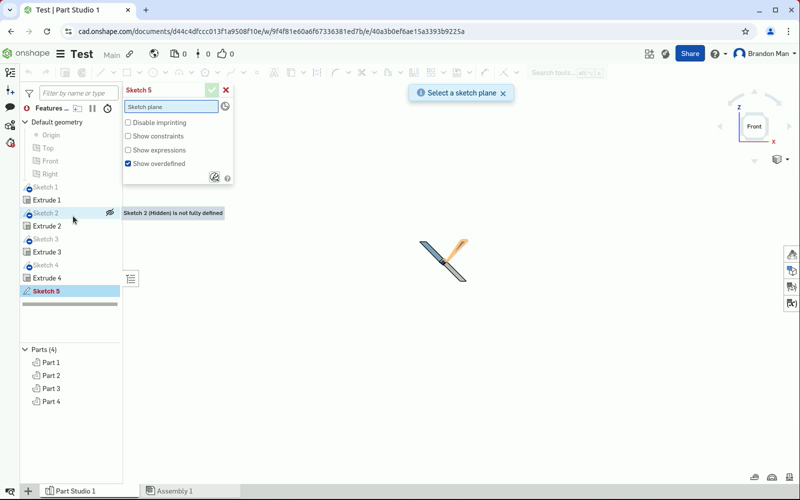
mouse_move(73, 163)
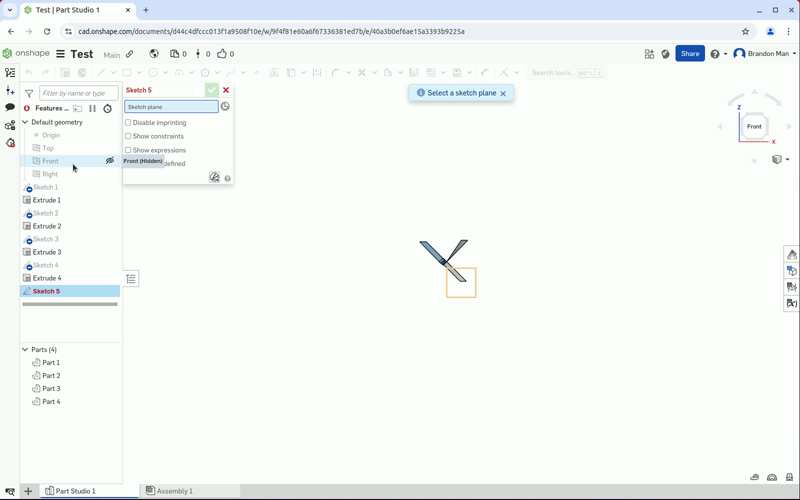
click(73, 163)
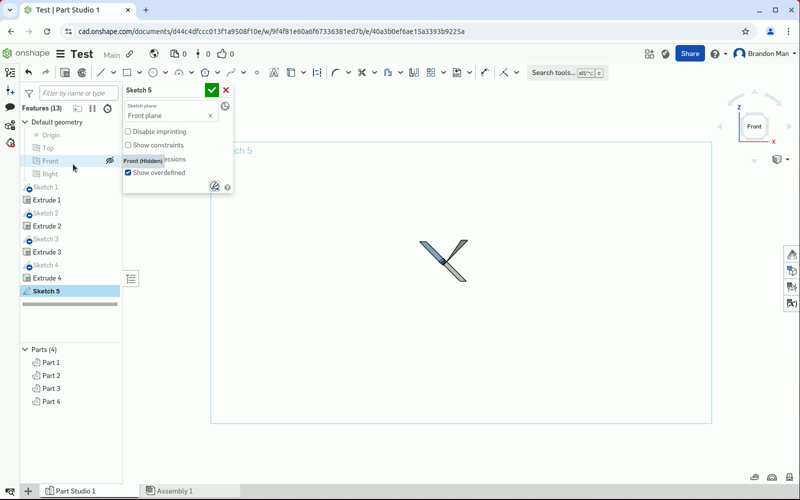
mouse_move(73, 352)
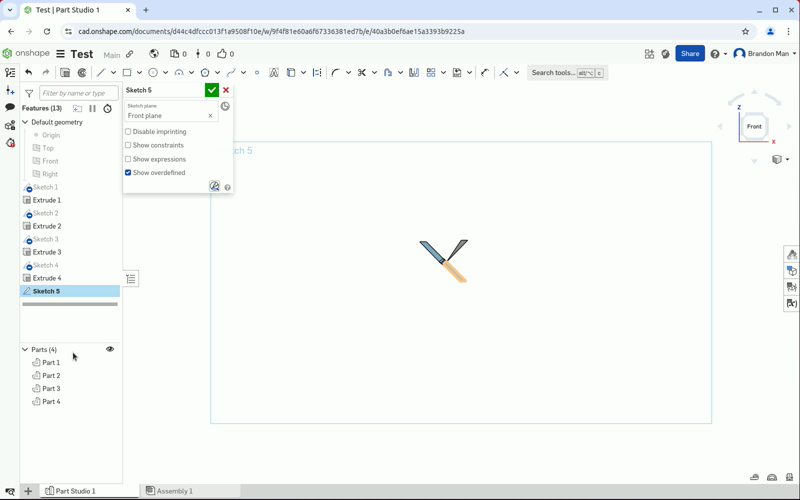
key(y)
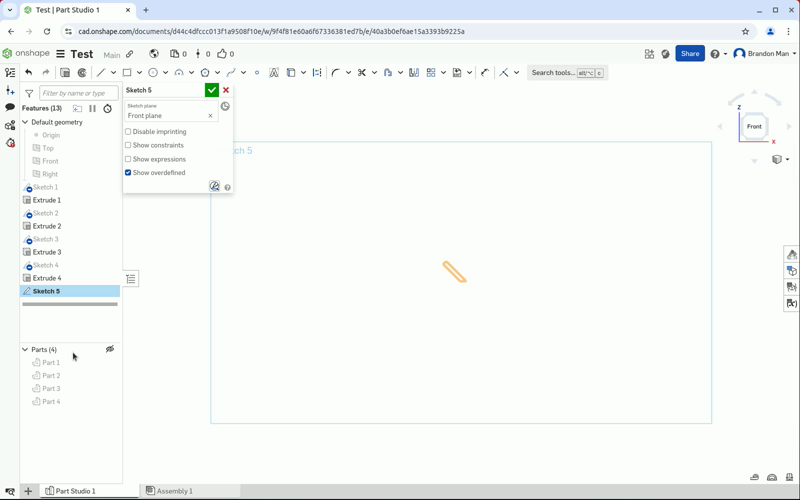
key(l)
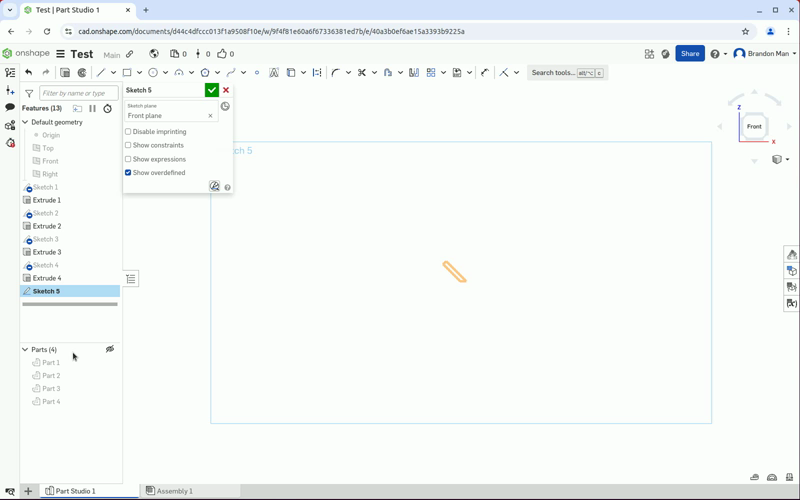
key_down(shift)
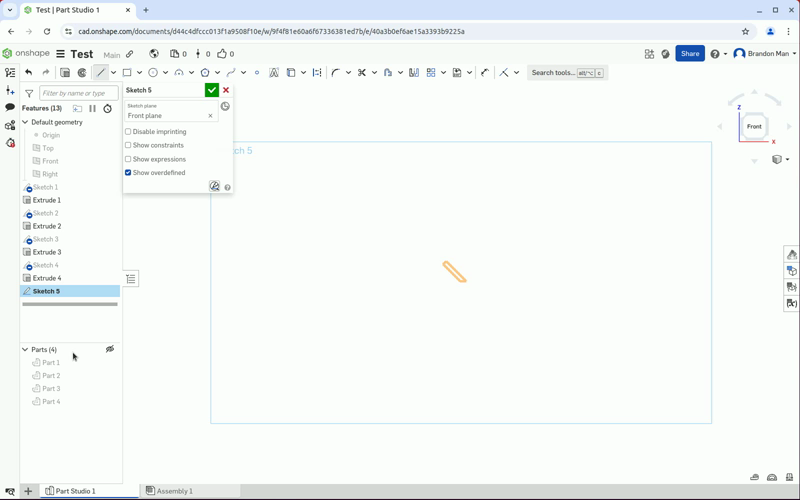
mouse_move(419, 280)
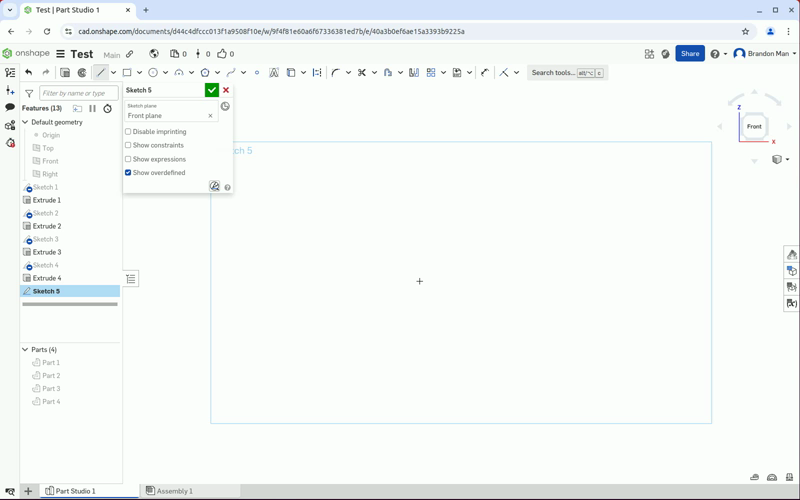
click(419, 280)
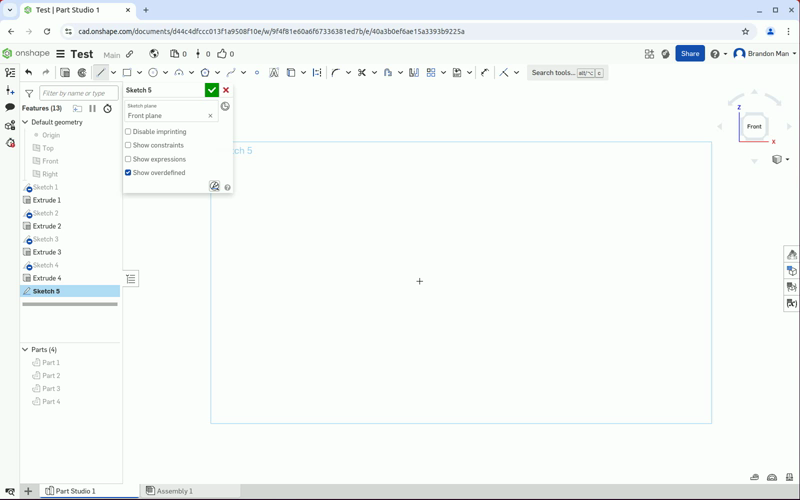
key_up(shift)
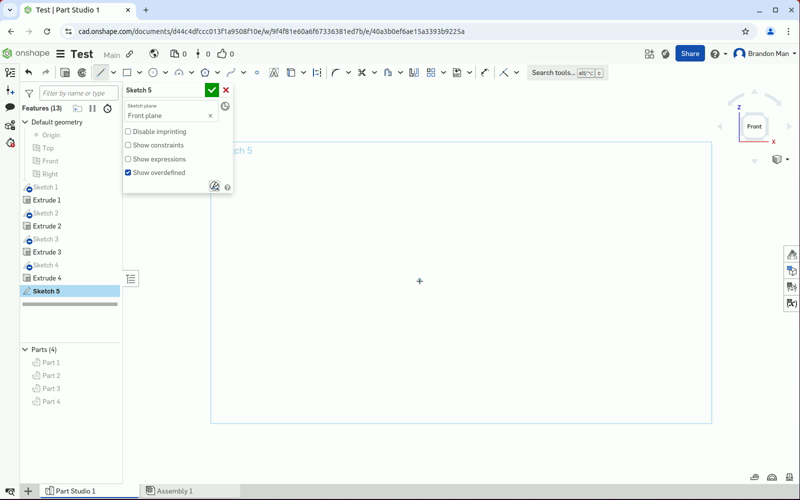
key_down(shift)
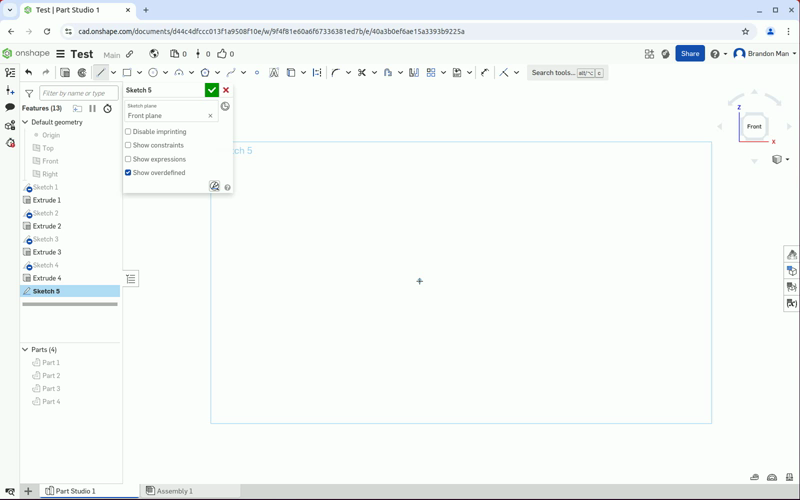
mouse_move(449, 280)
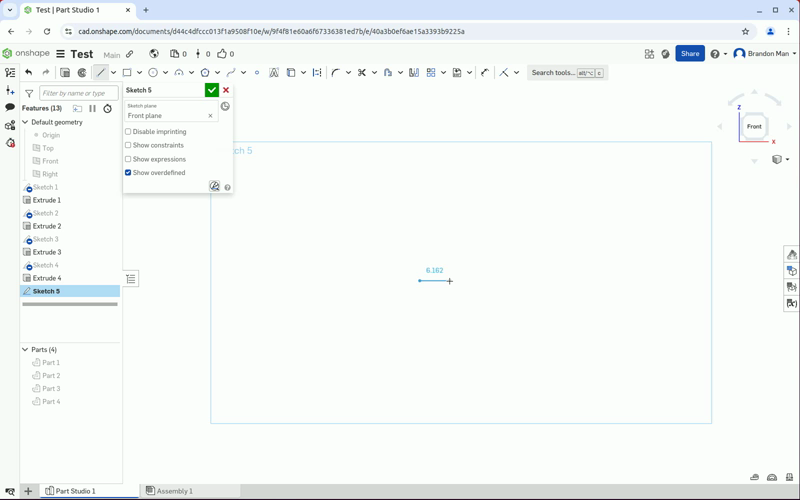
mouse_move(426, 280)
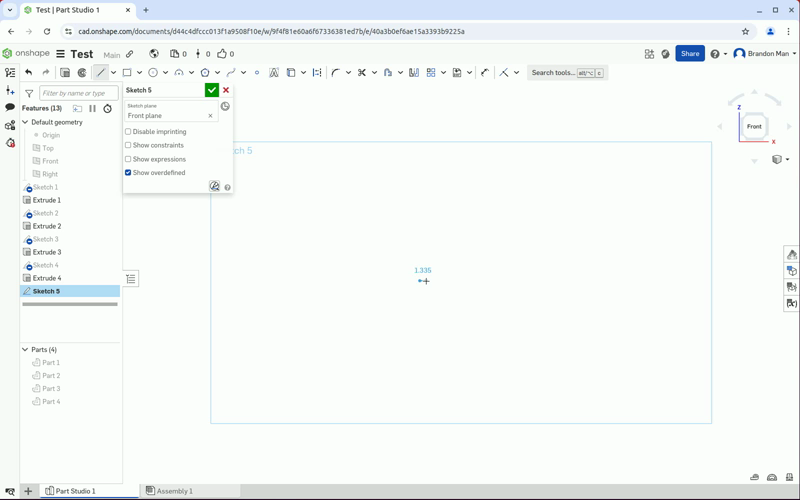
scroll(6)
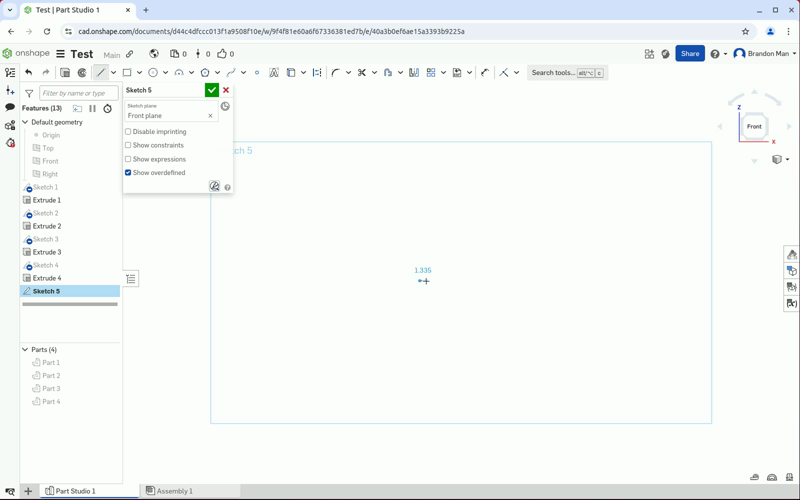
scroll(6)
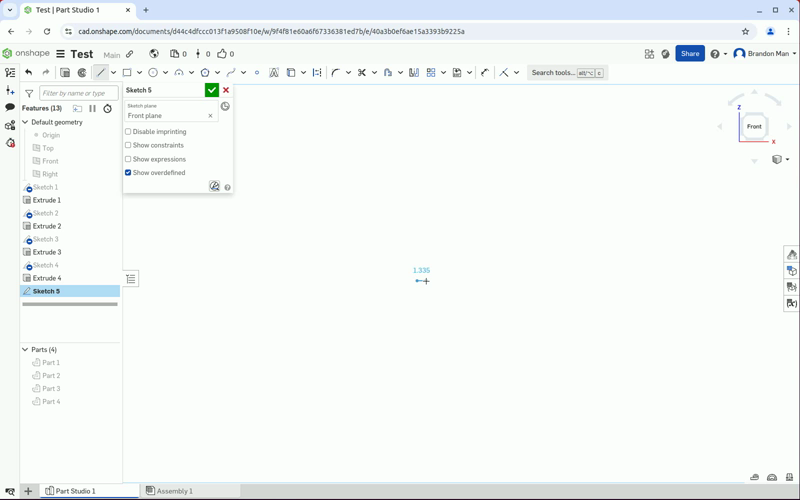
scroll(6)
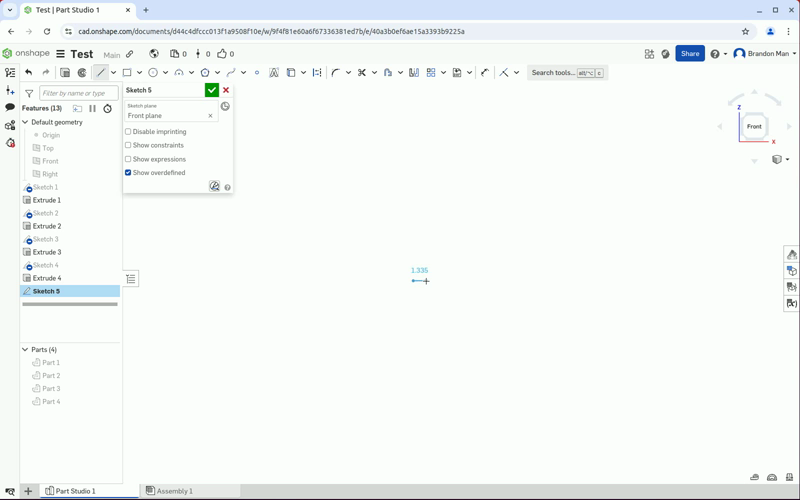
scroll(6)
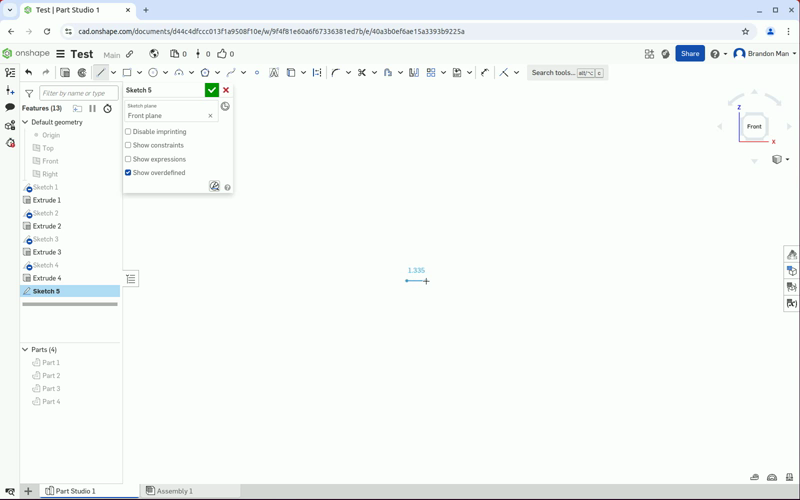
scroll(6)
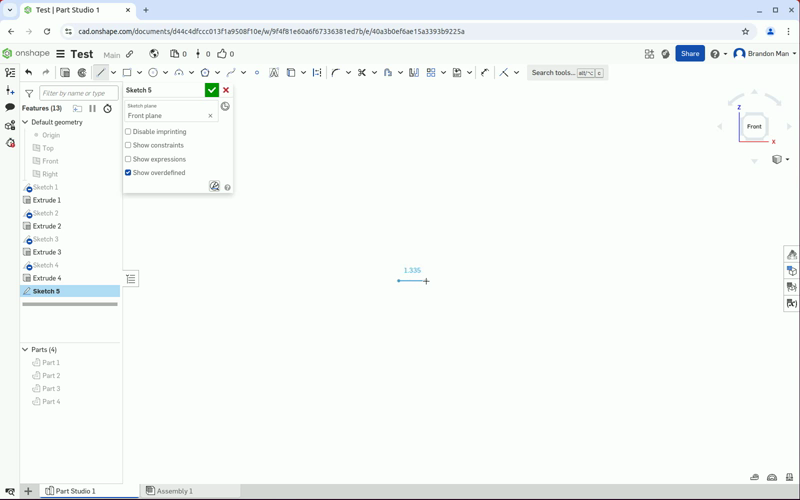
scroll(6)
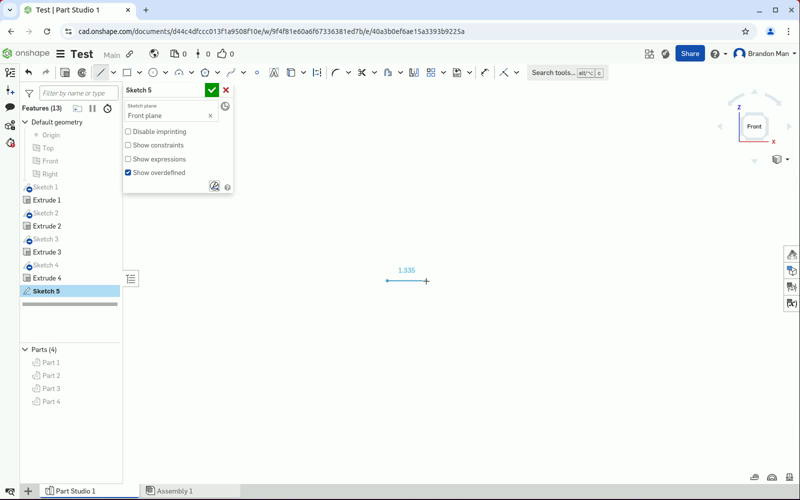
scroll(6)
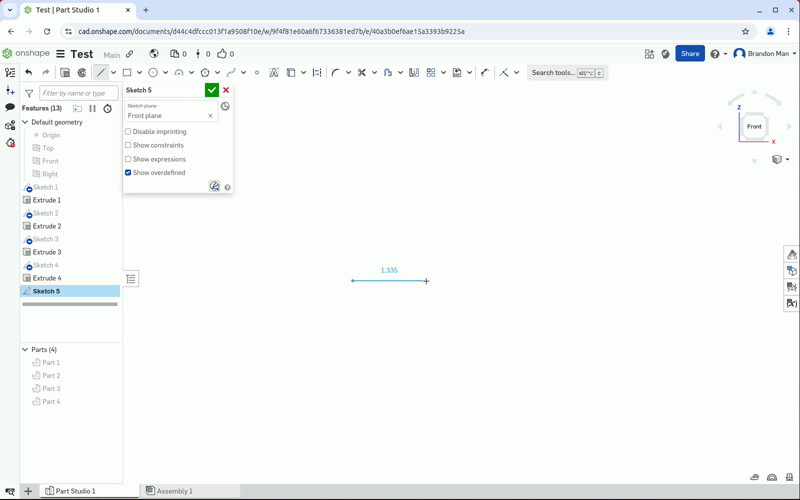
click(426, 280)
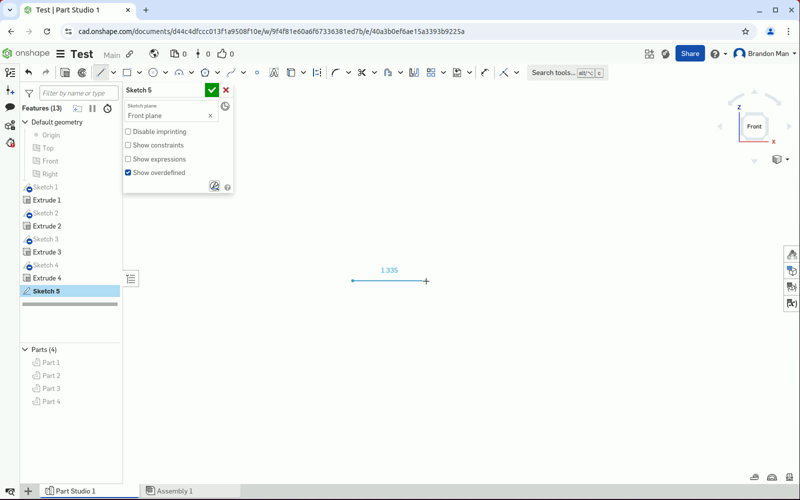
scroll(-6)
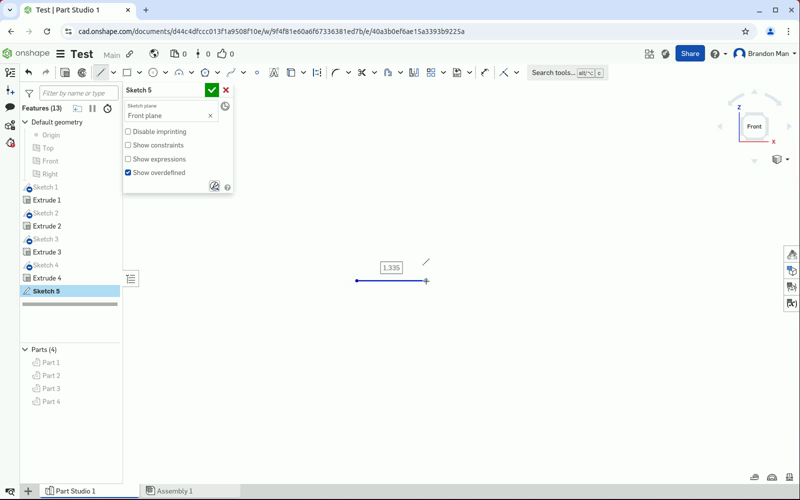
scroll(-6)
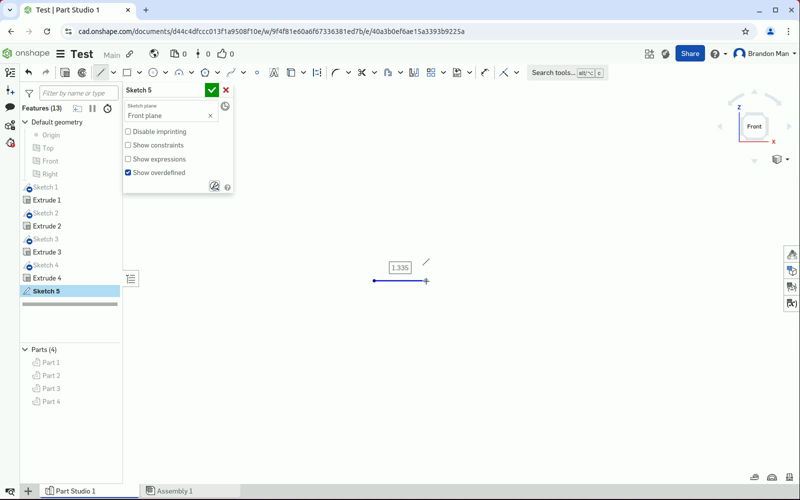
scroll(-6)
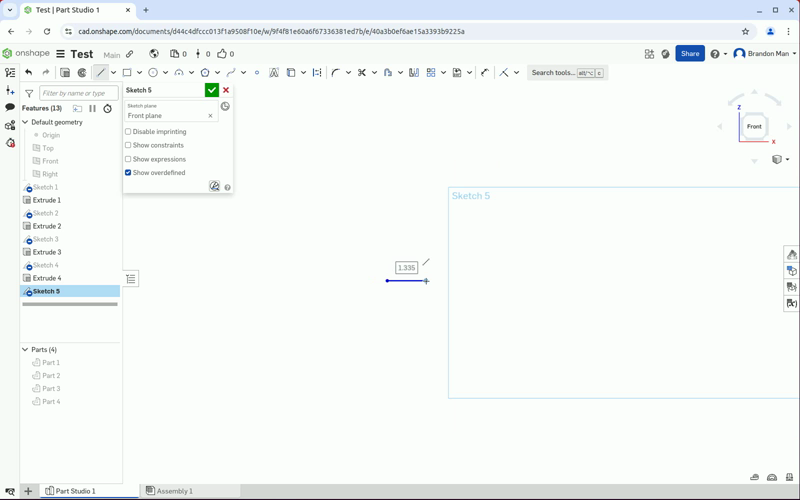
scroll(-6)
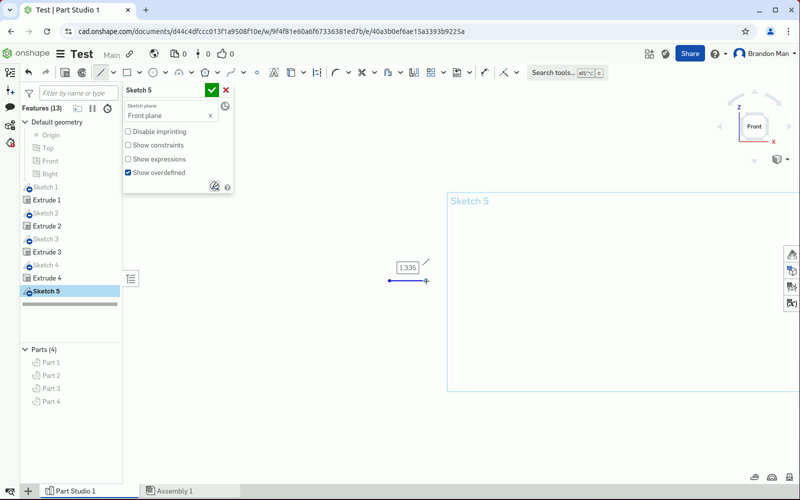
scroll(-6)
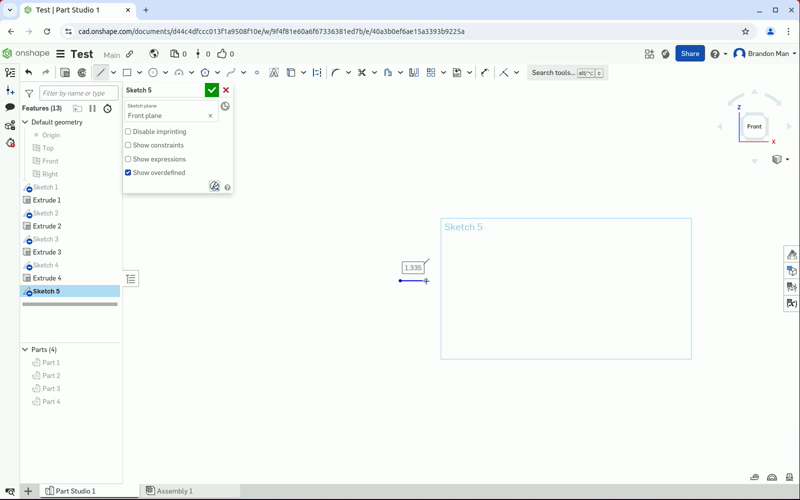
scroll(-6)
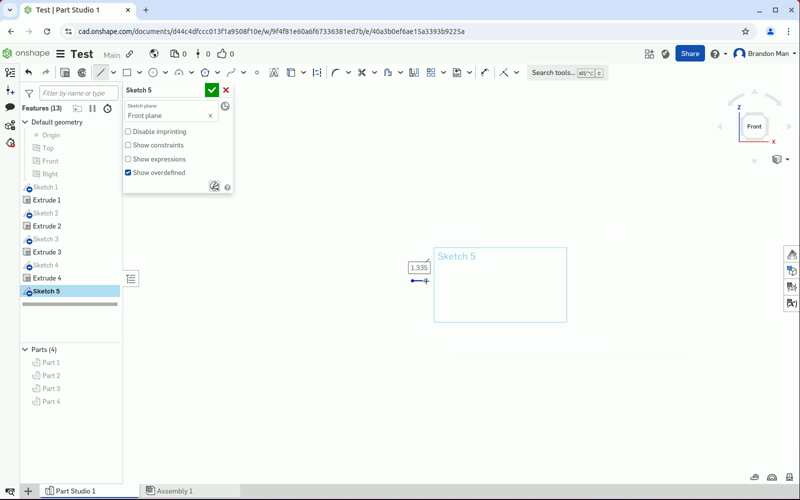
scroll(-6)
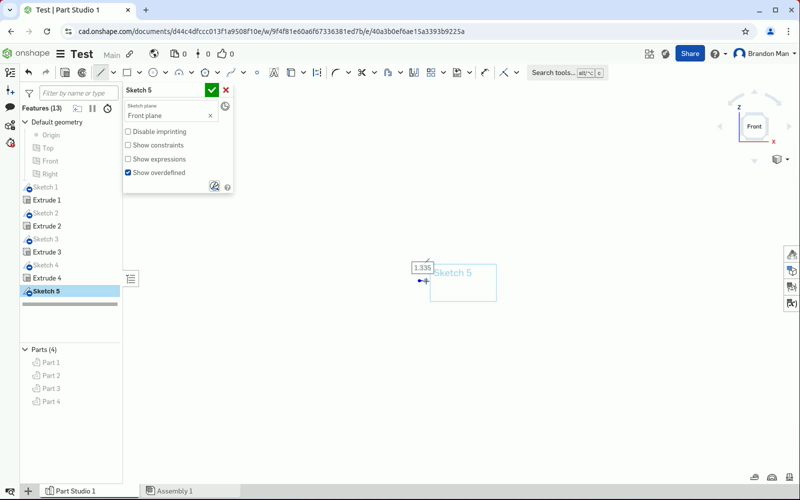
key_up(shift)
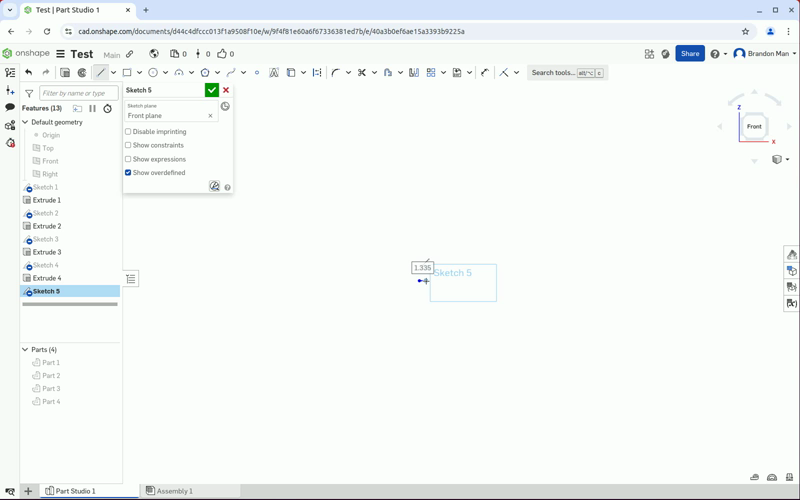
key_down(shift)
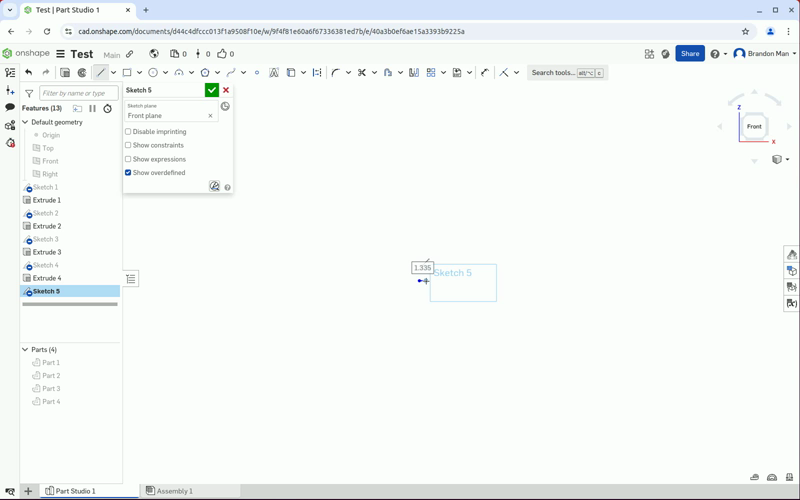
mouse_move(456, 280)
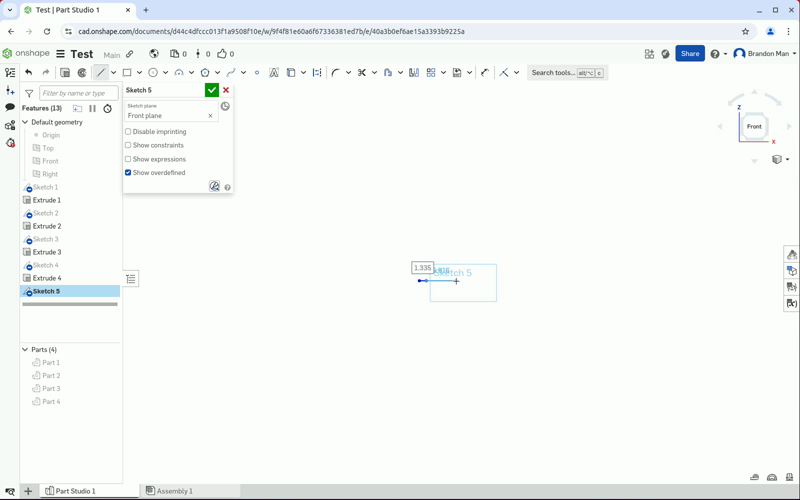
mouse_move(443, 263)
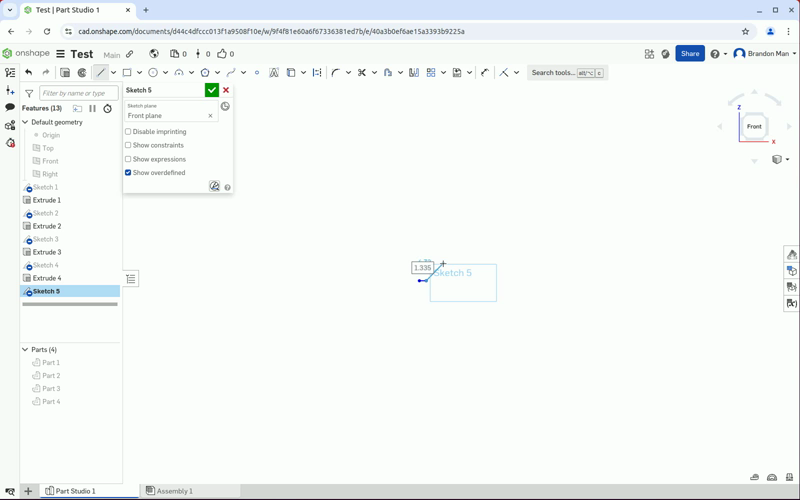
click(443, 263)
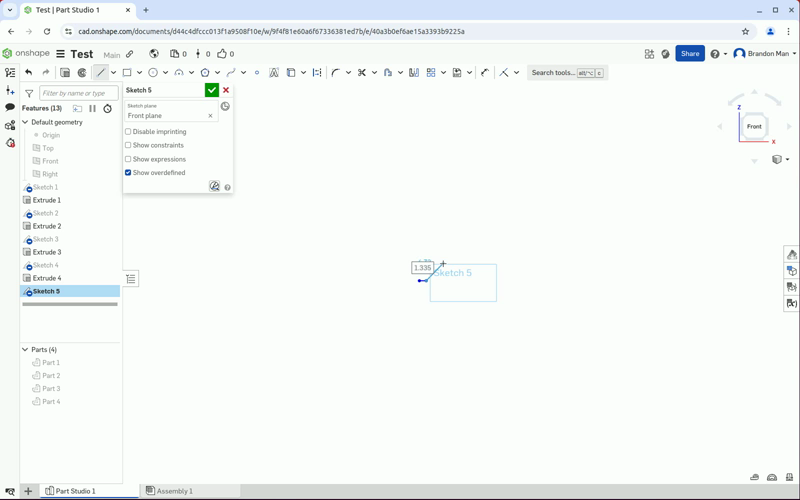
key_up(shift)
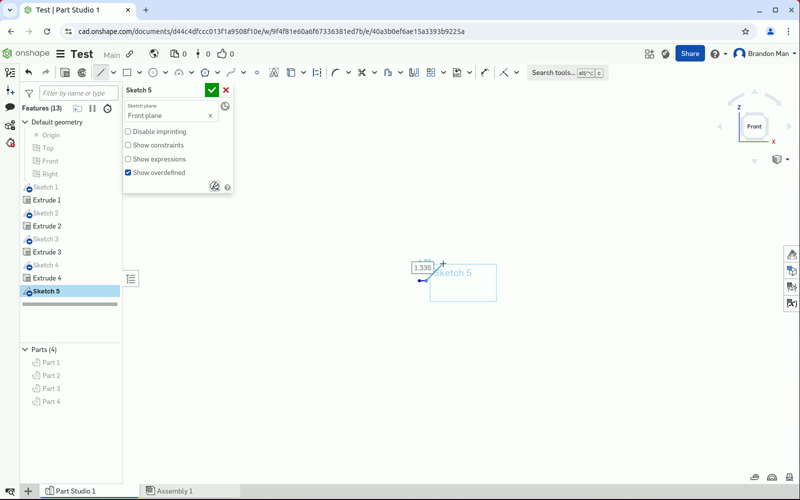
key_down(shift)
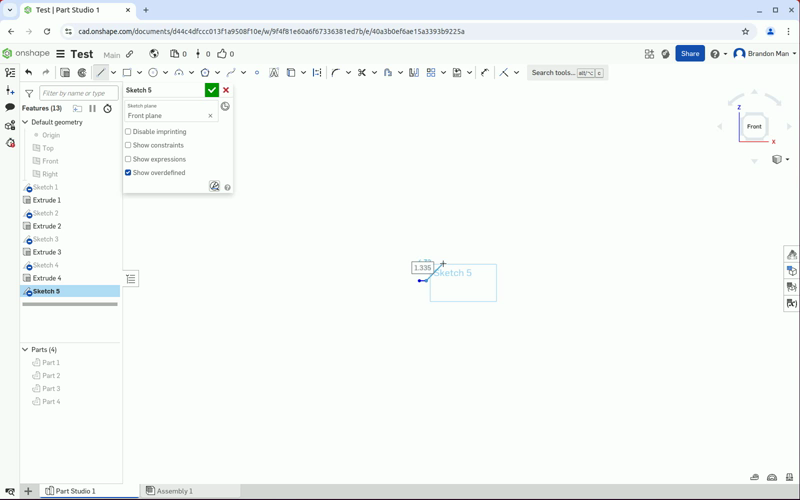
mouse_move(473, 263)
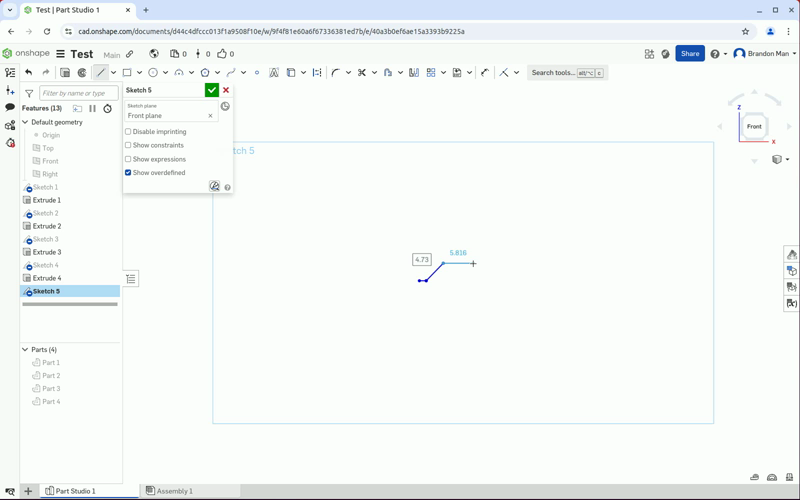
mouse_move(439, 260)
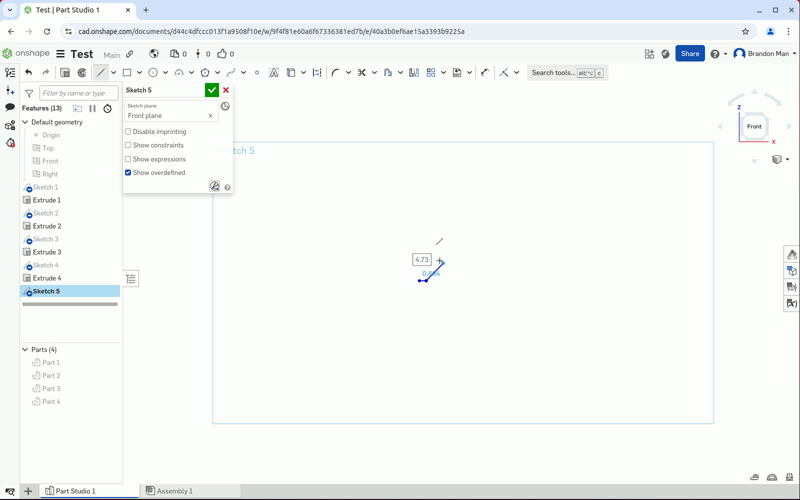
scroll(6)
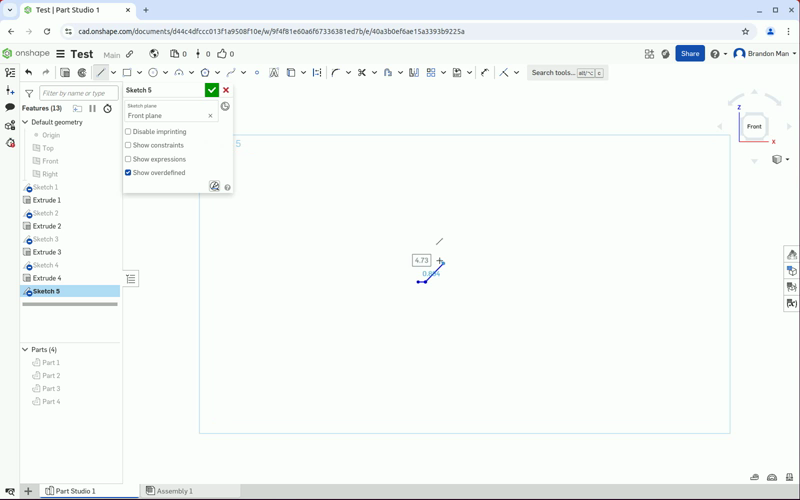
scroll(6)
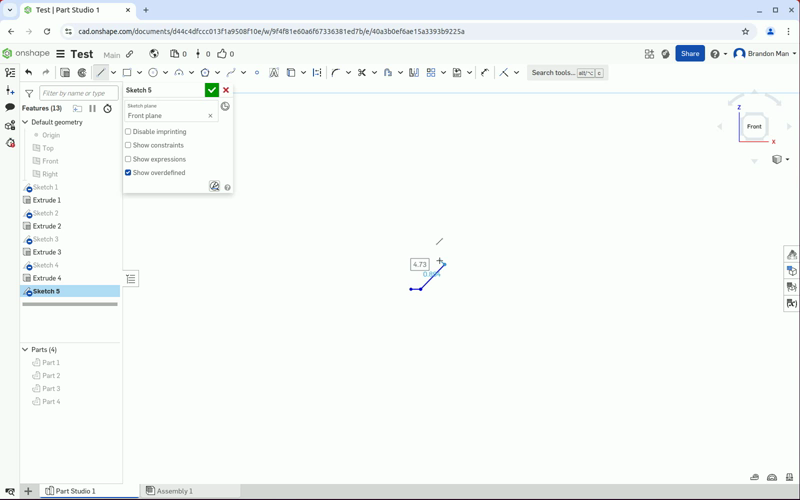
scroll(6)
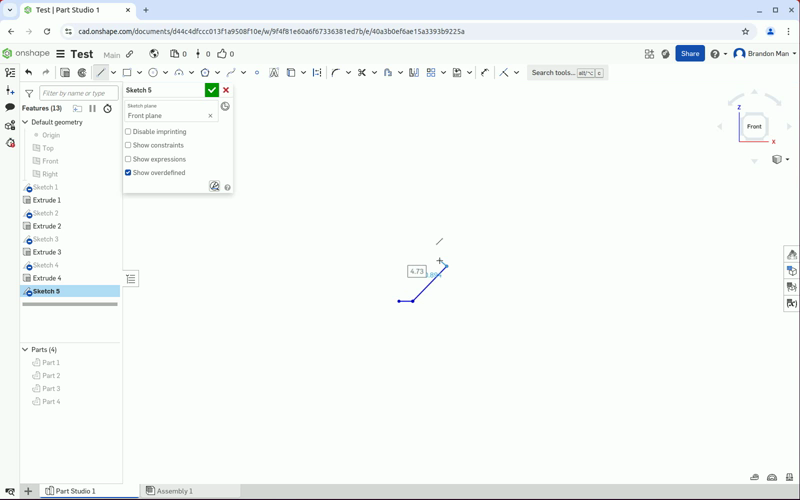
scroll(6)
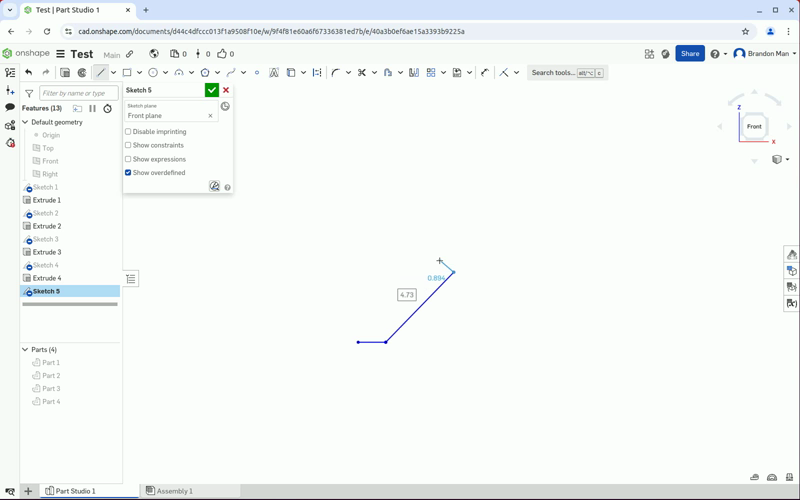
scroll(6)
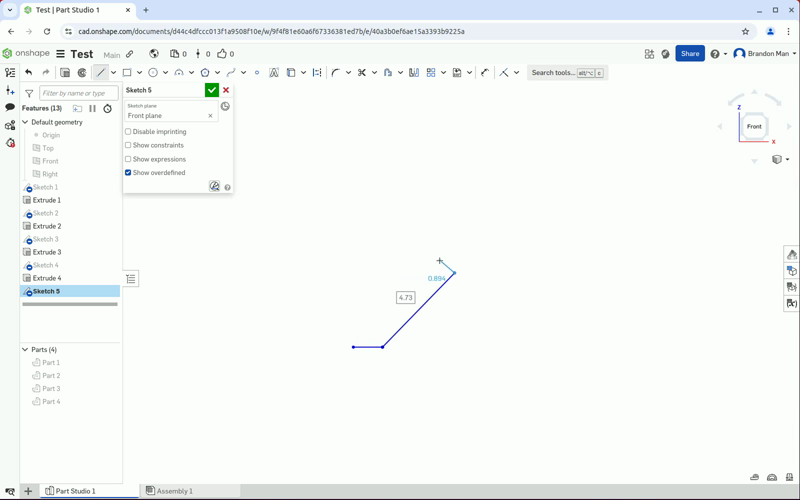
scroll(6)
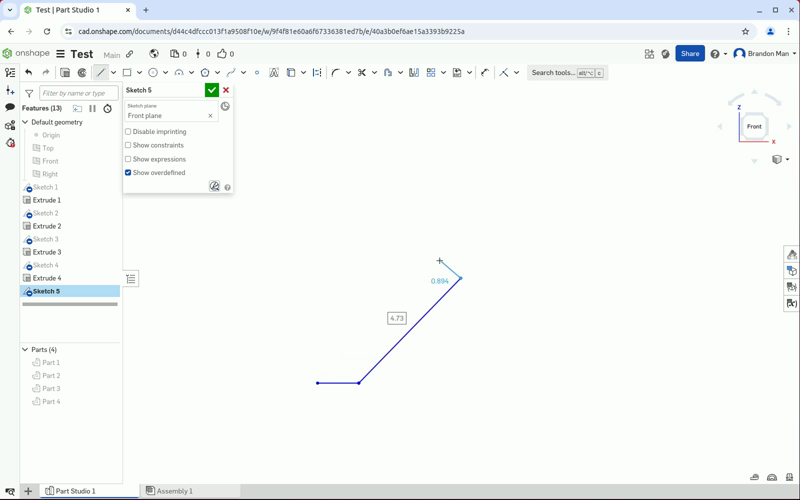
scroll(6)
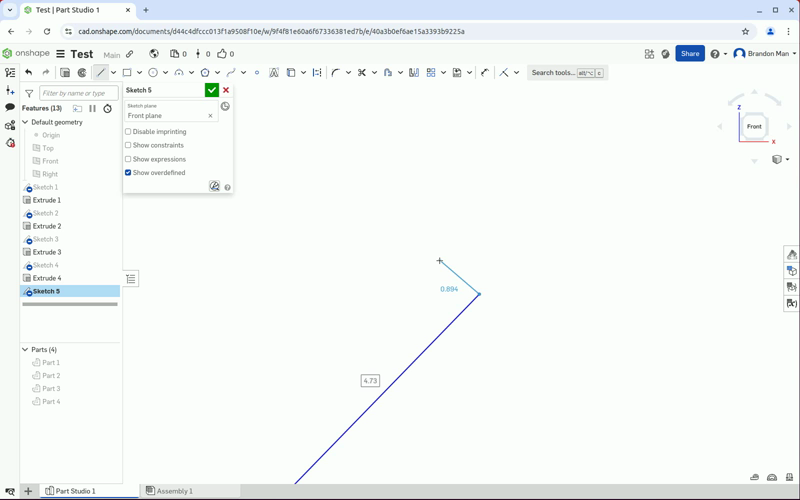
click(439, 260)
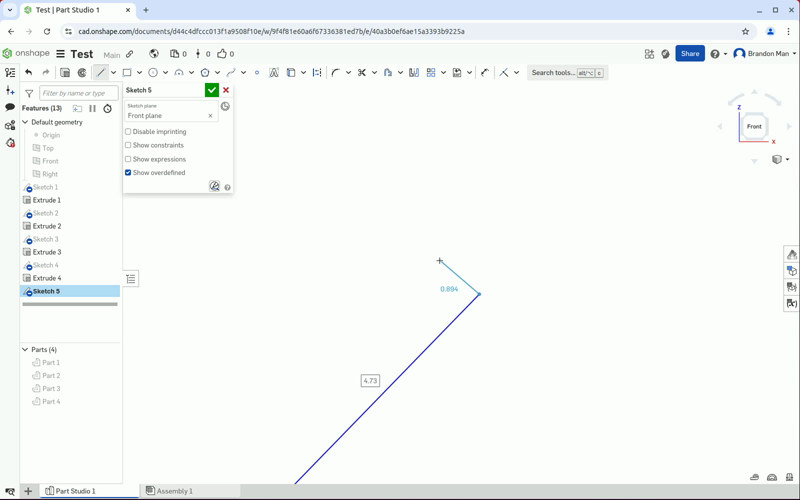
scroll(-6)
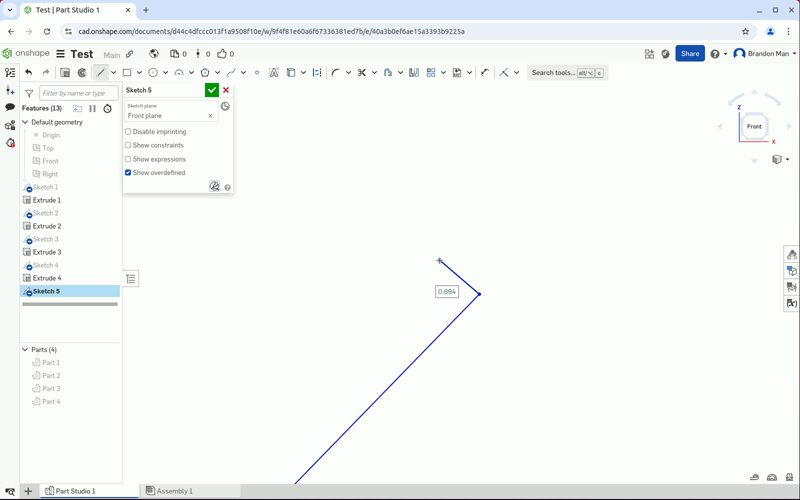
scroll(-6)
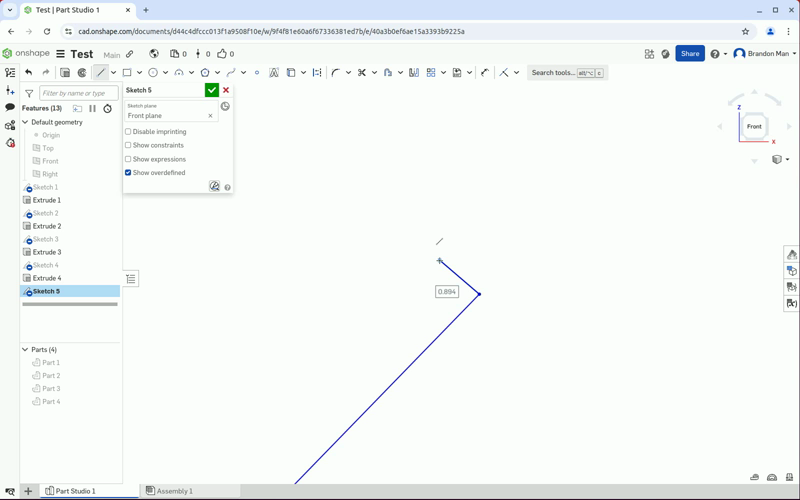
scroll(-6)
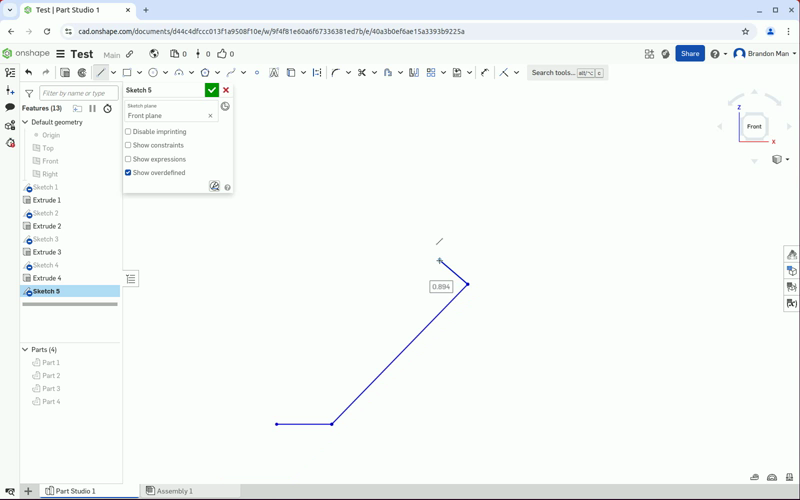
scroll(-6)
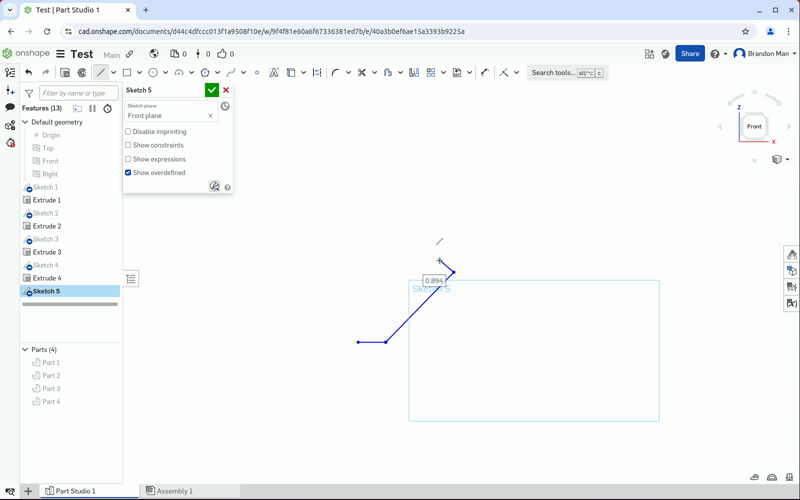
scroll(-6)
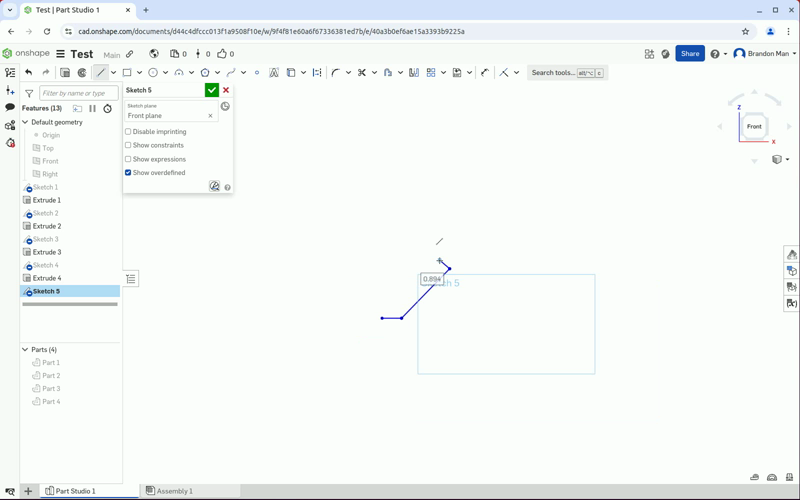
scroll(-6)
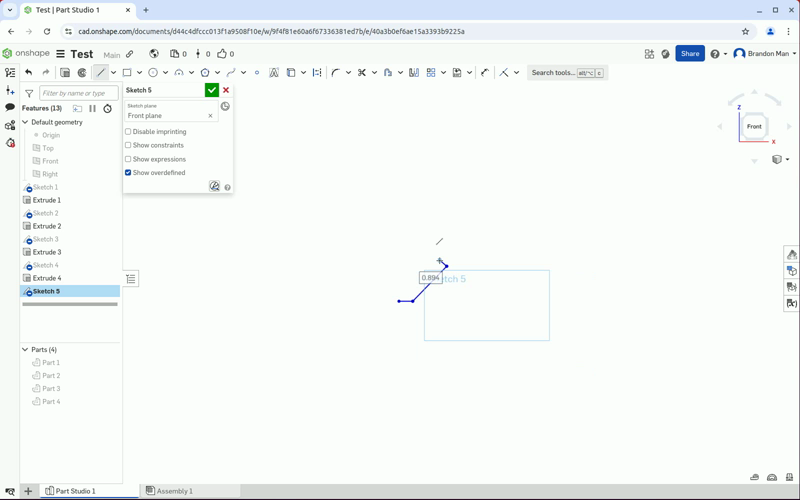
scroll(-6)
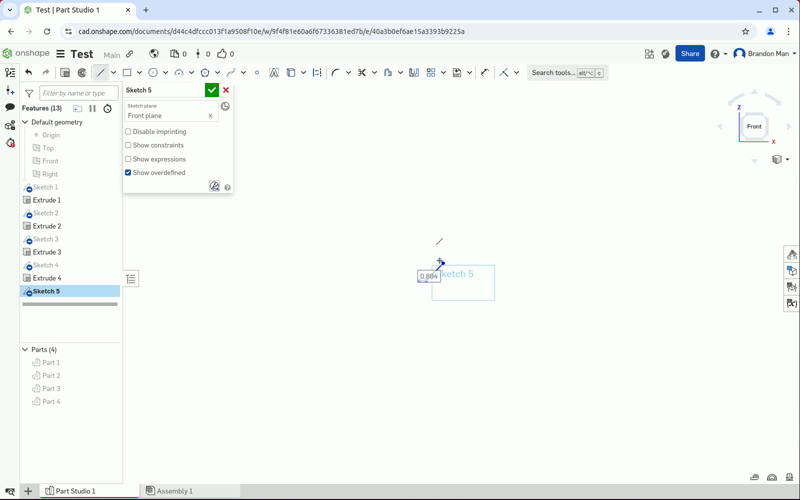
key_up(shift)
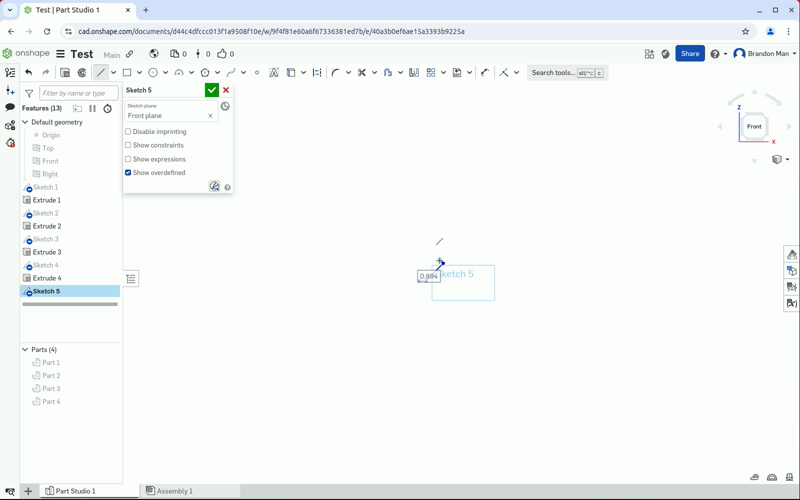
mouse_move(469, 260)
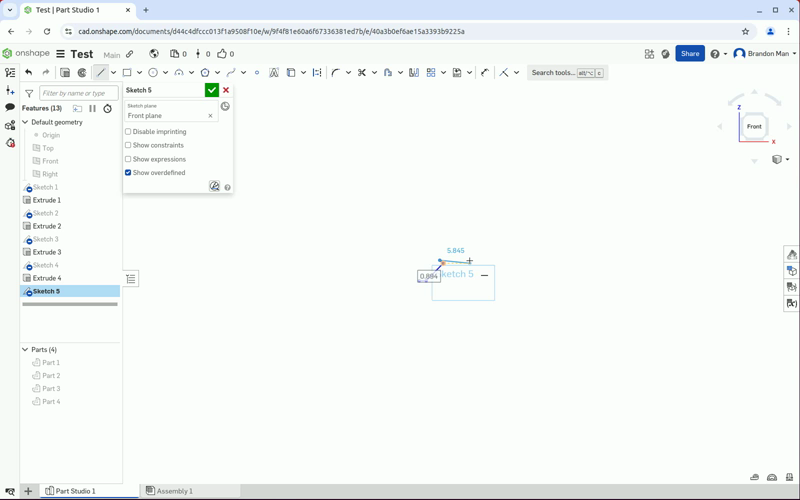
key_down(shift)
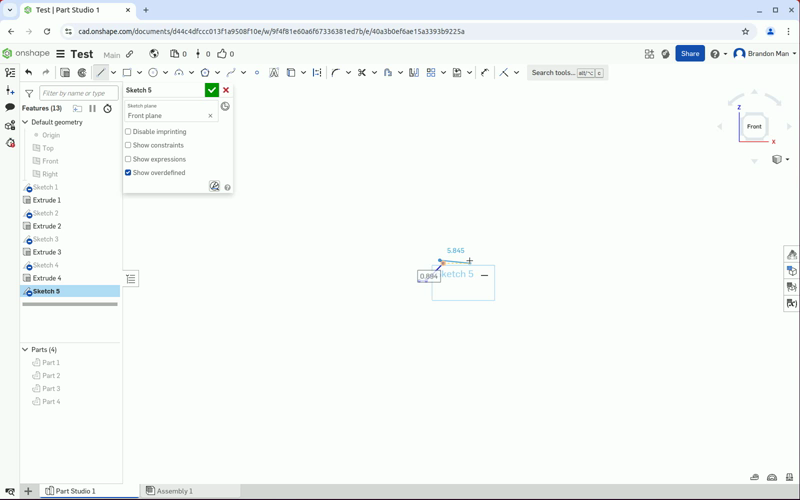
mouse_move(419, 280)
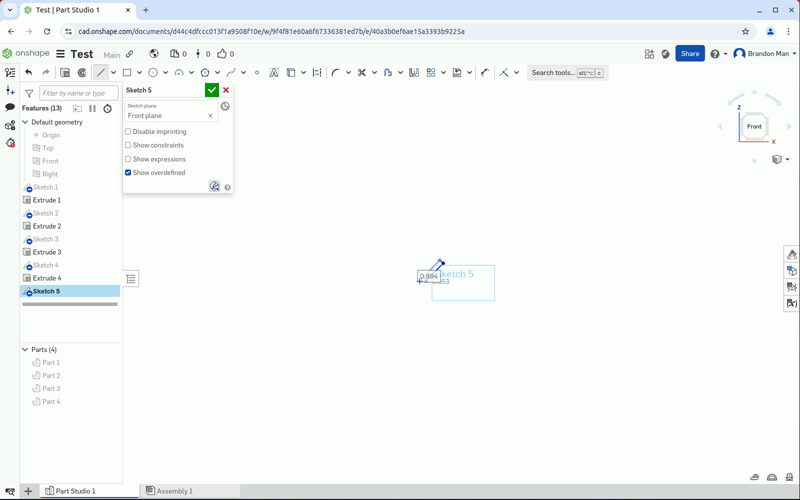
key_up(shift)
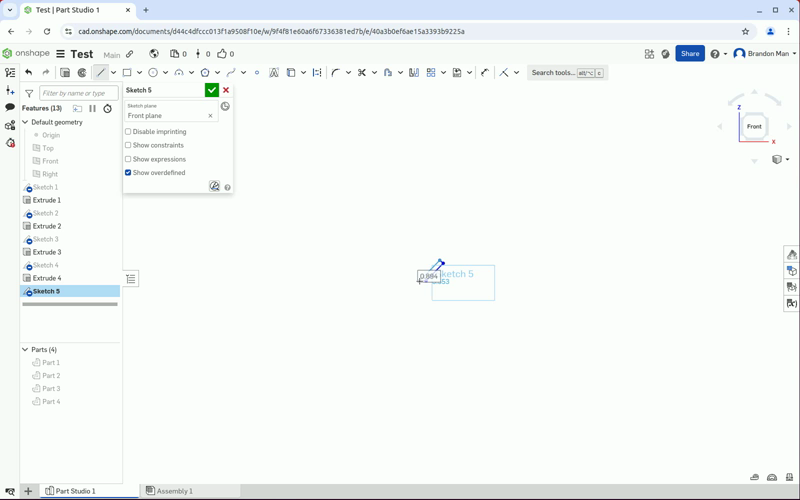
click(419, 280)
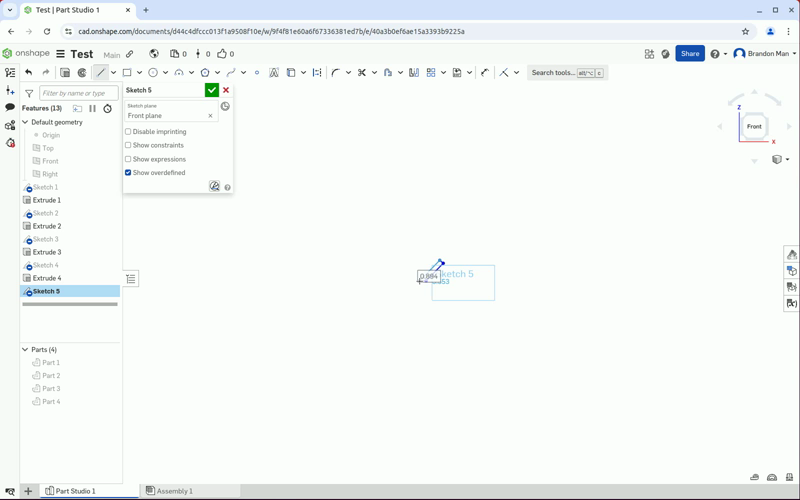
key(esc)
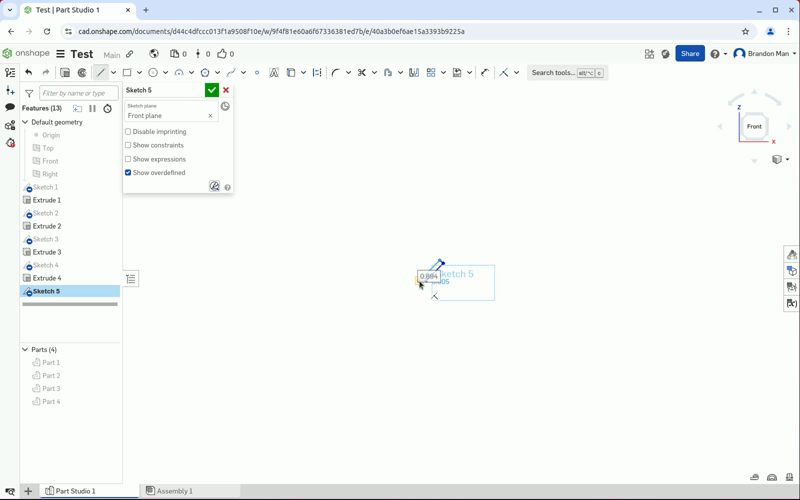
mouse_move(424, 279)
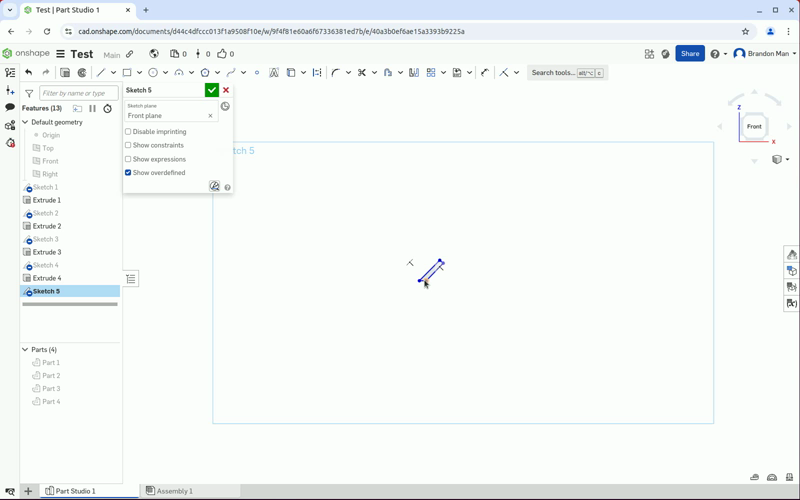
scroll(6)
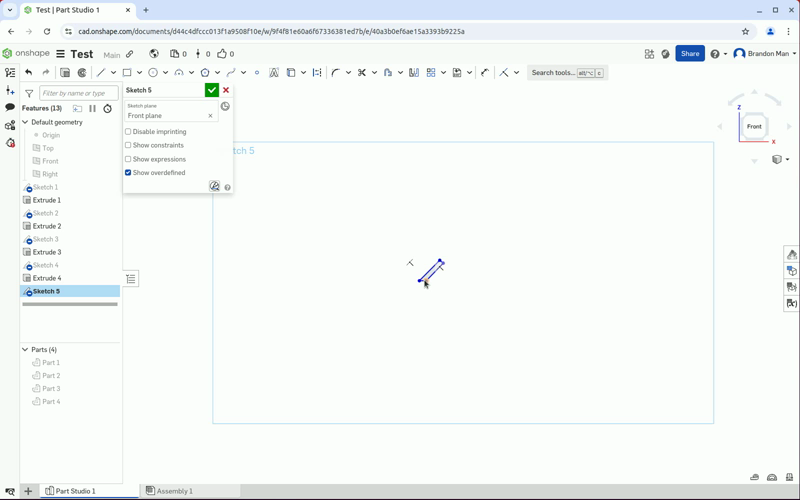
scroll(6)
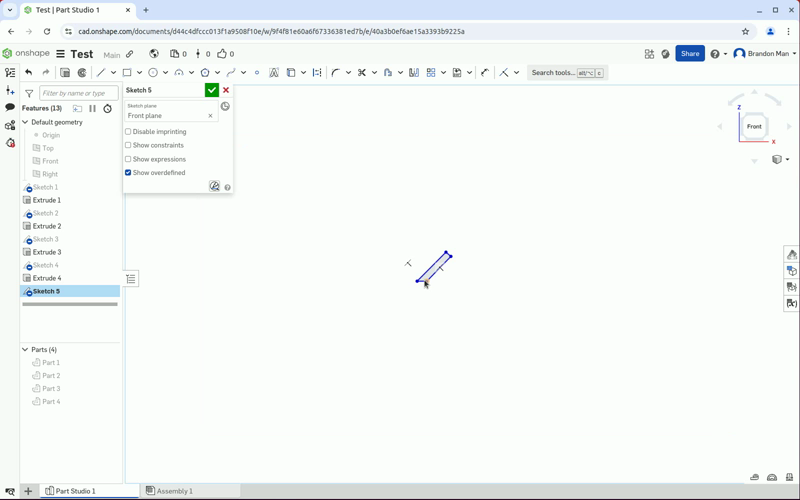
scroll(6)
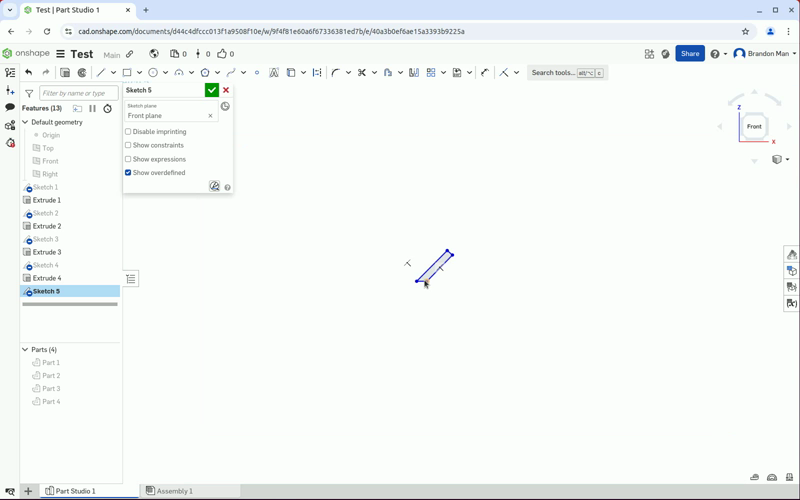
scroll(6)
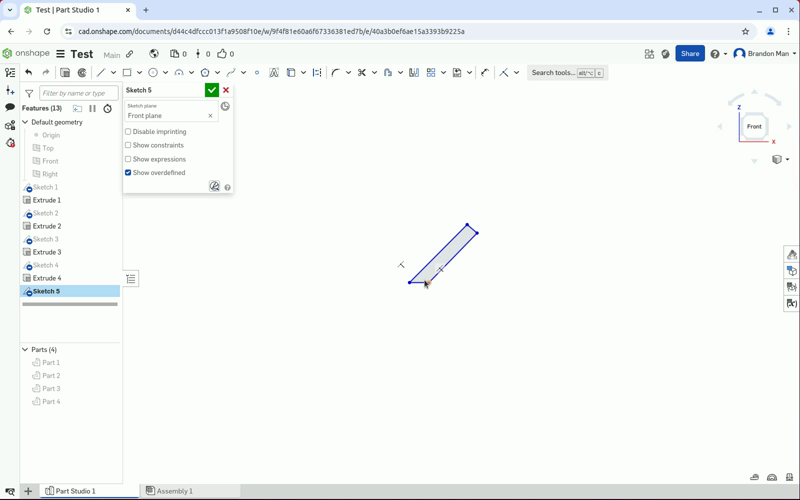
scroll(6)
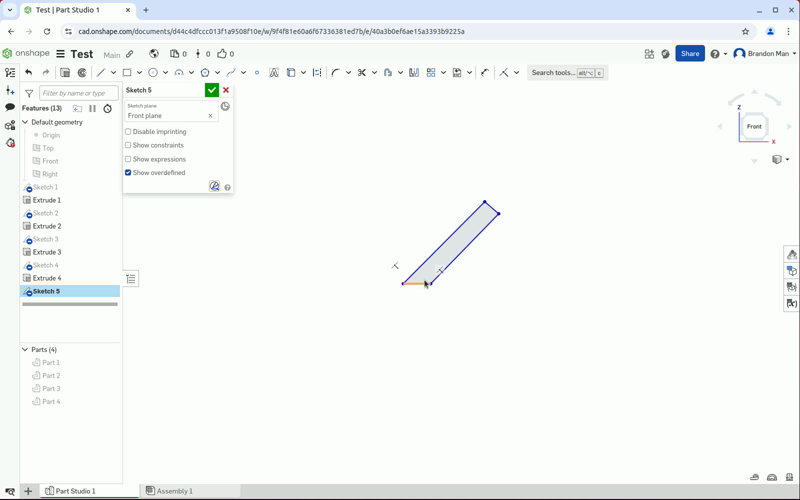
scroll(6)
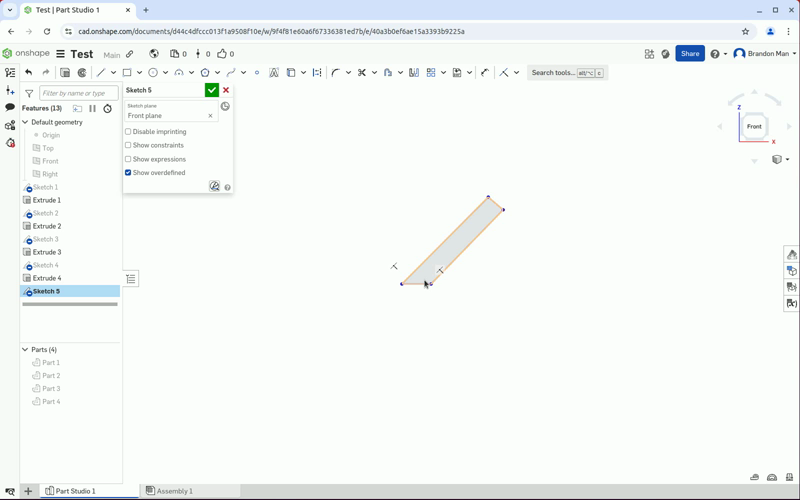
scroll(6)
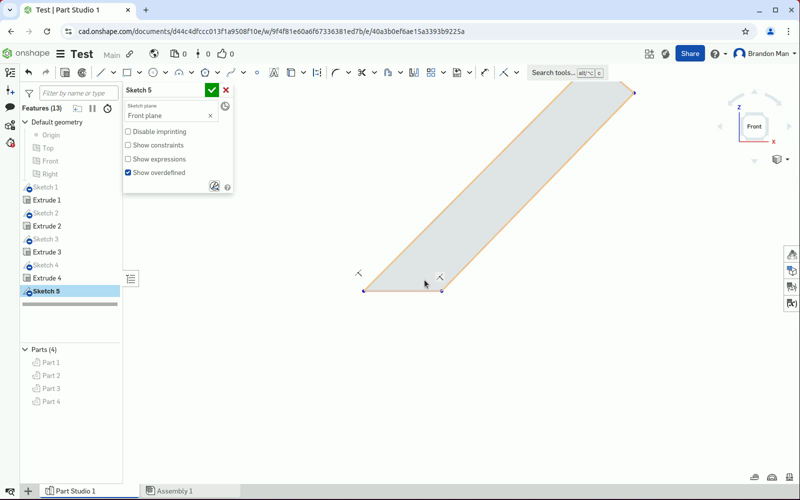
click(424, 279)
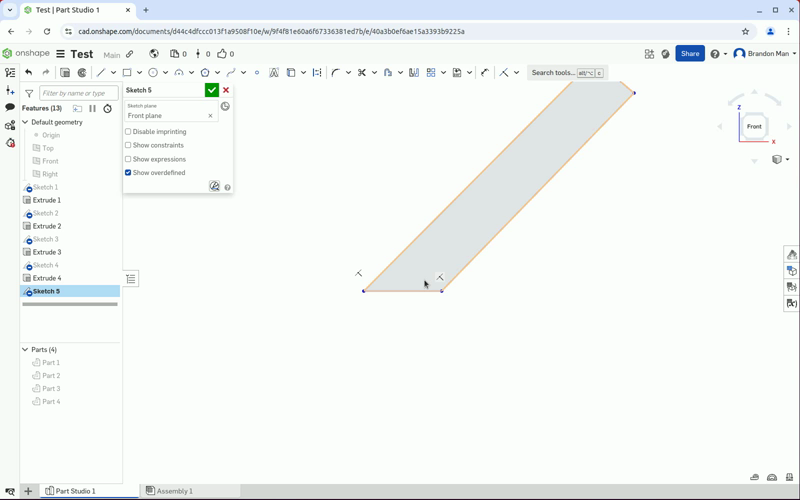
scroll(-6)
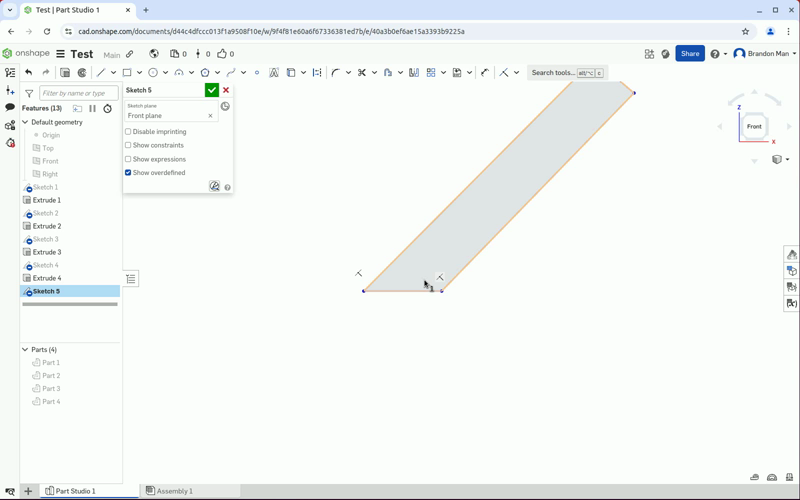
scroll(-6)
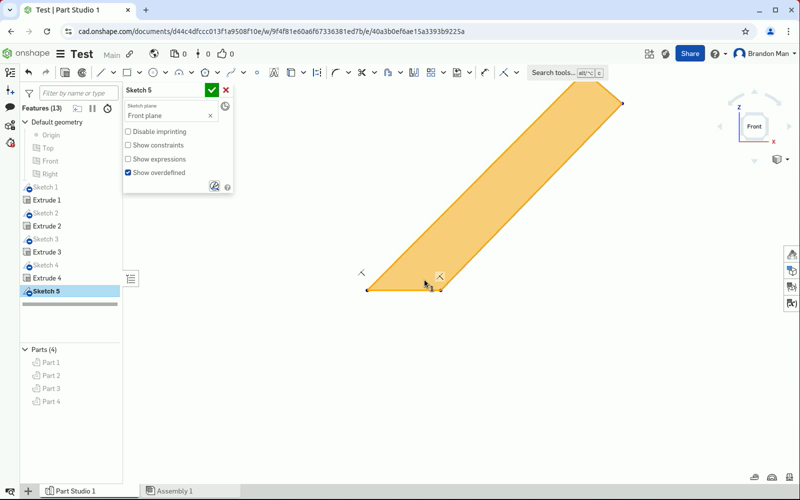
scroll(-6)
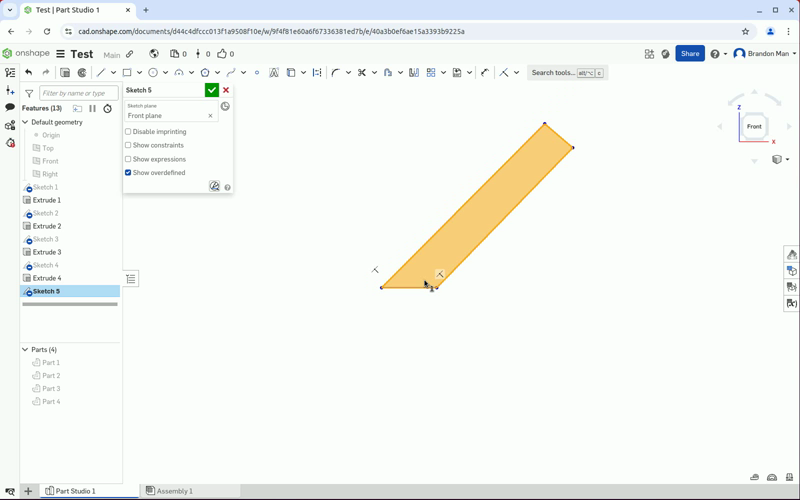
scroll(-6)
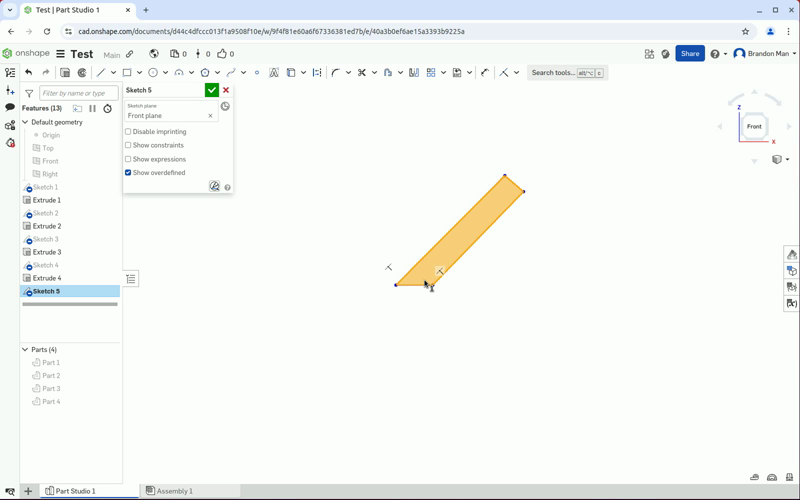
scroll(-6)
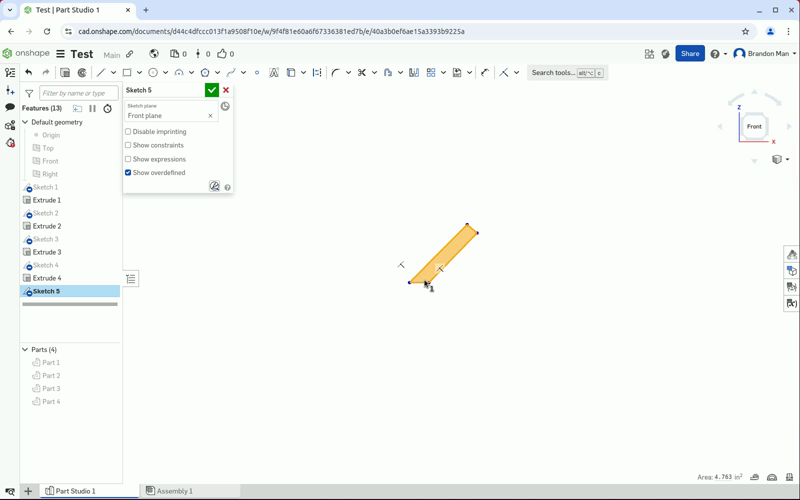
scroll(-6)
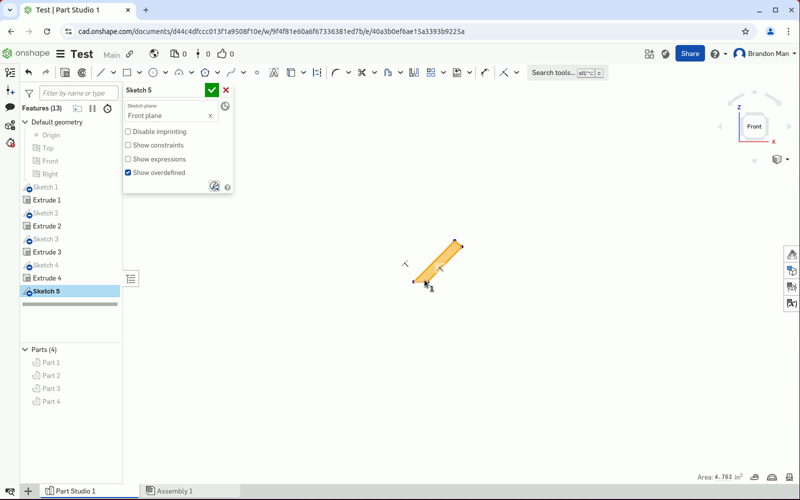
scroll(-6)
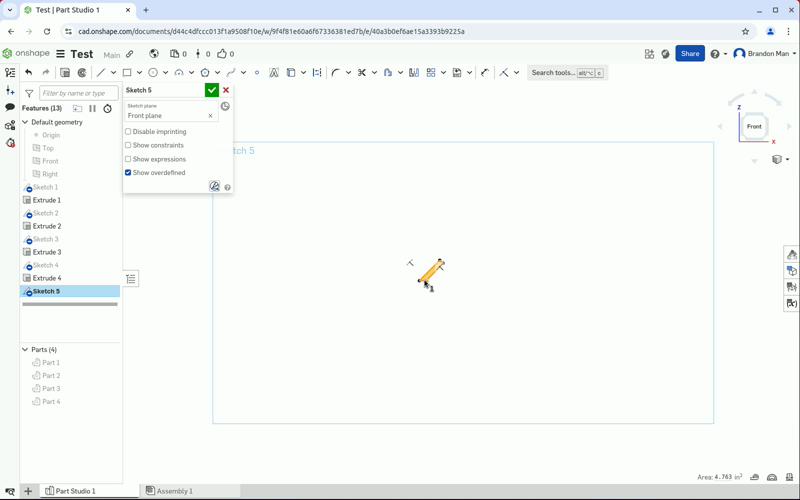
mouse_move(73, 352)
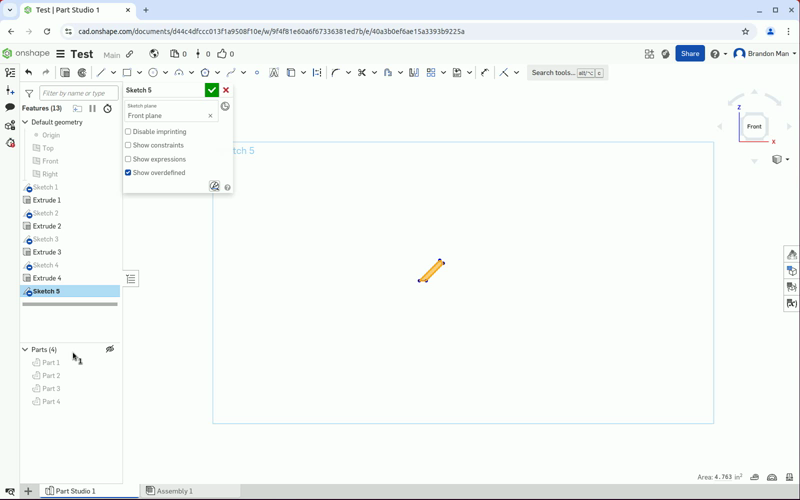
key(shift+y)
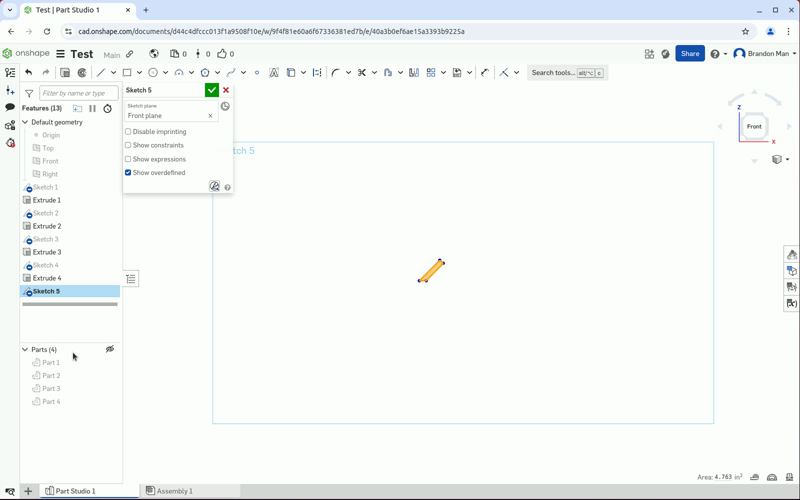
key(shift+e)
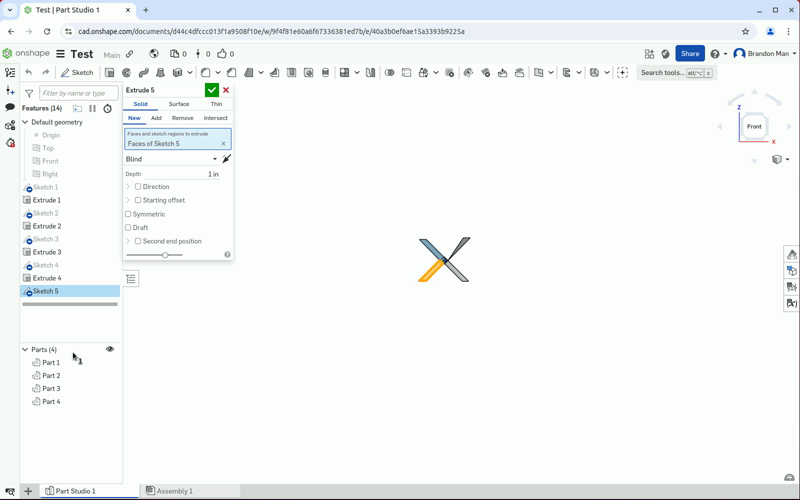
mouse_move(143, 106)
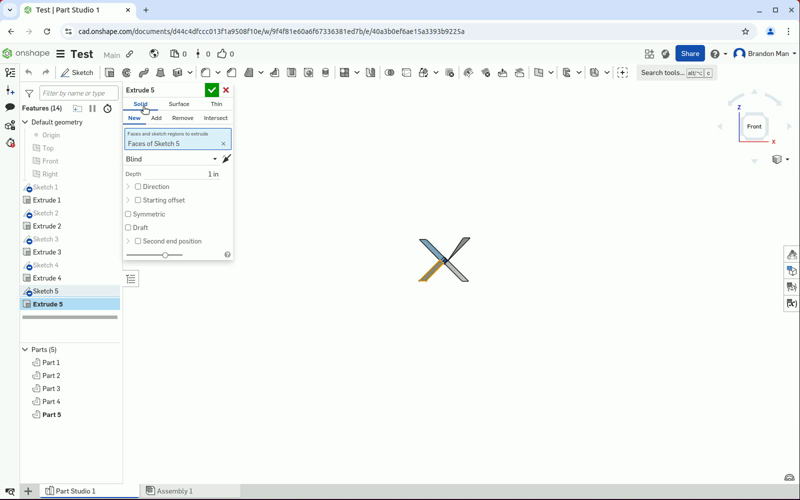
click(143, 106)
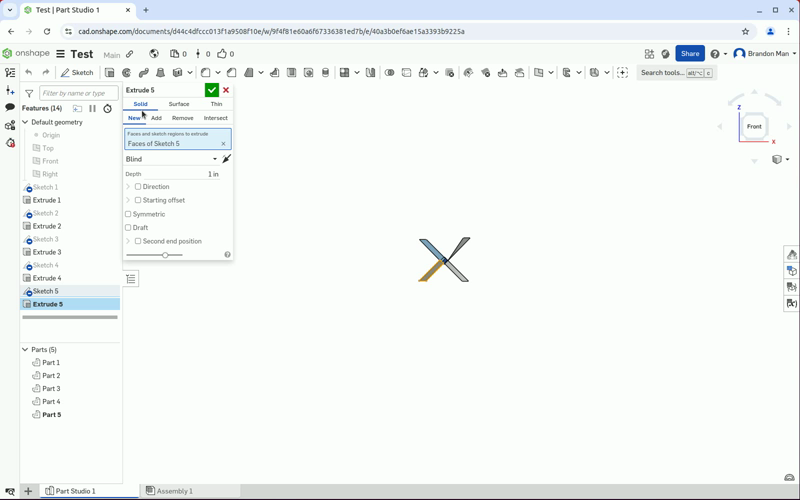
mouse_move(137, 120)
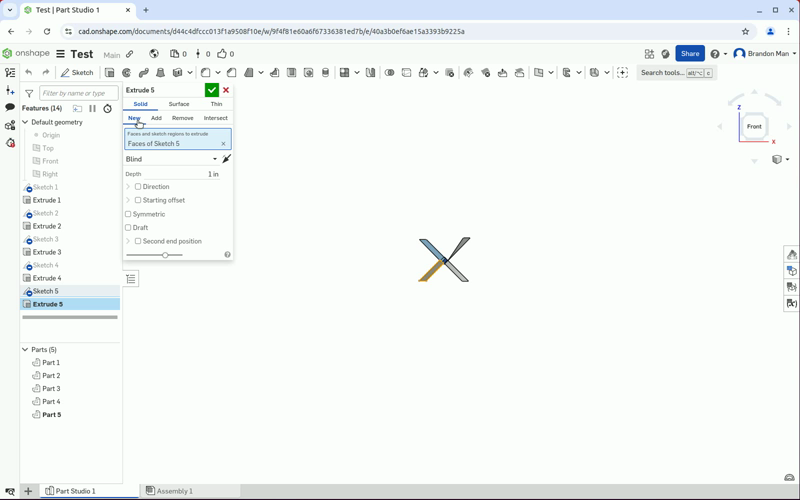
click(137, 120)
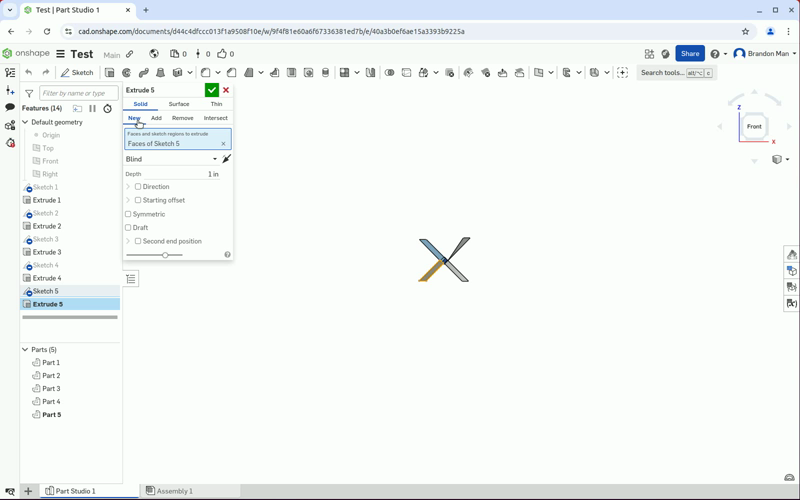
key(tab, 4)
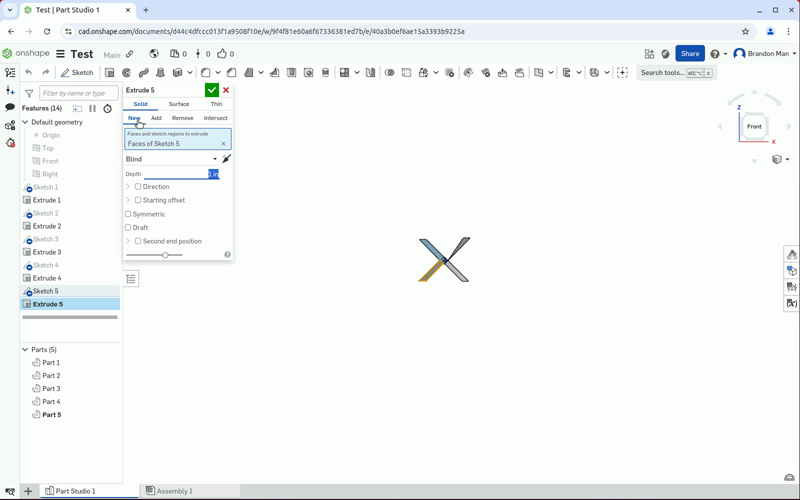
text(0.963)
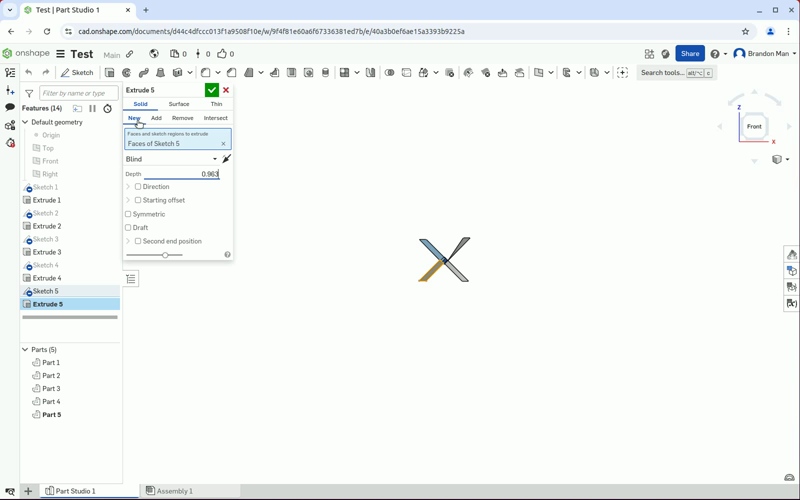
key(enter)
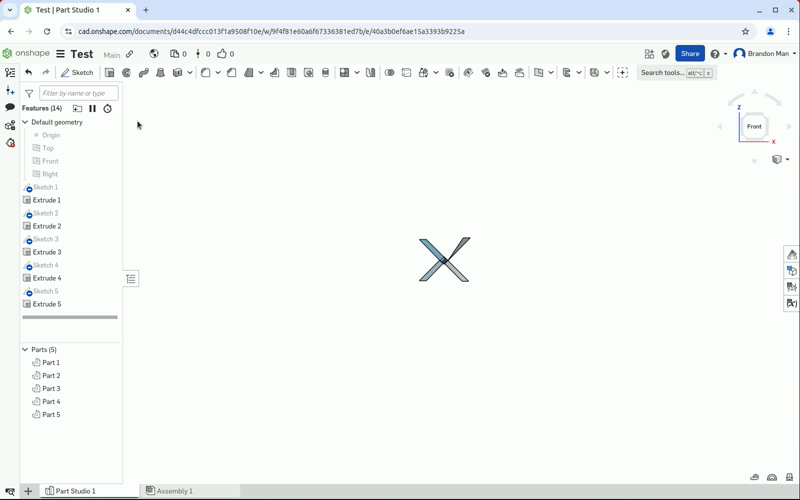
key(shift+h)
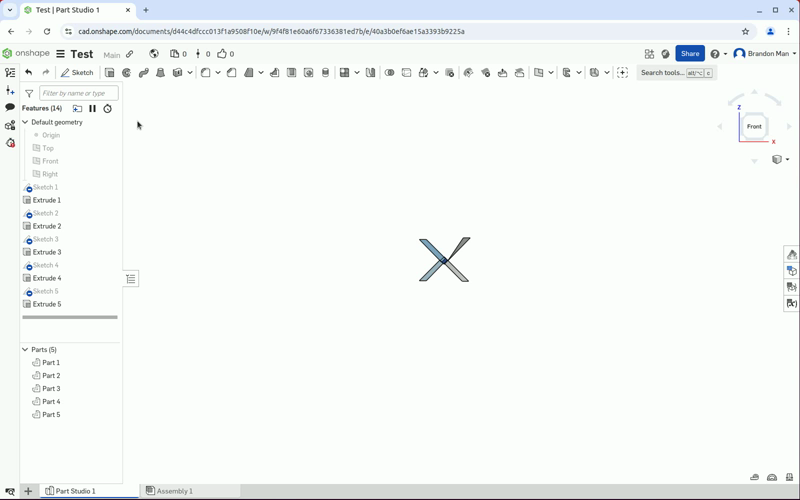
key(shift+h)
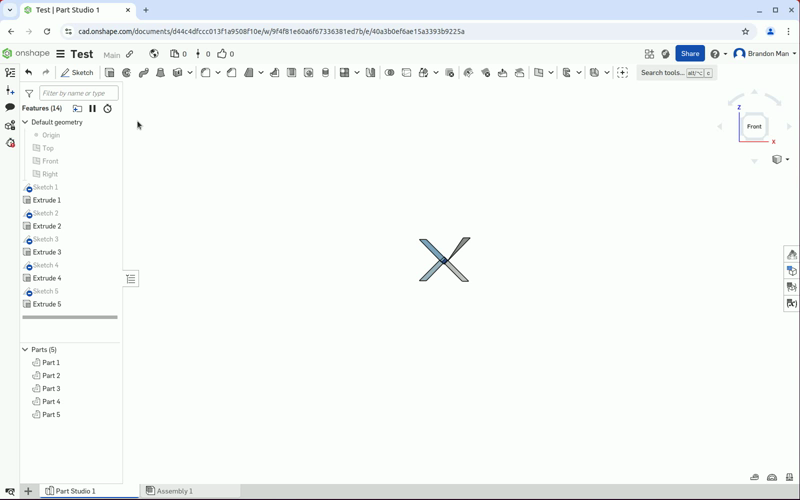
mouse_move(73, 189)
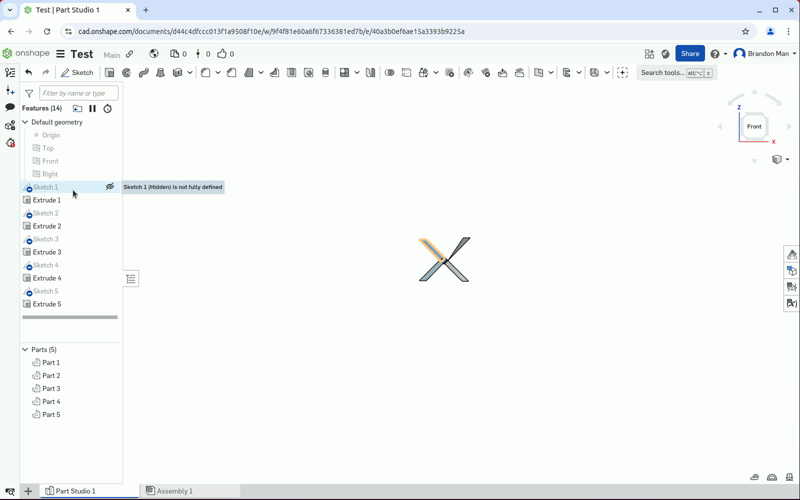
click(73, 189)
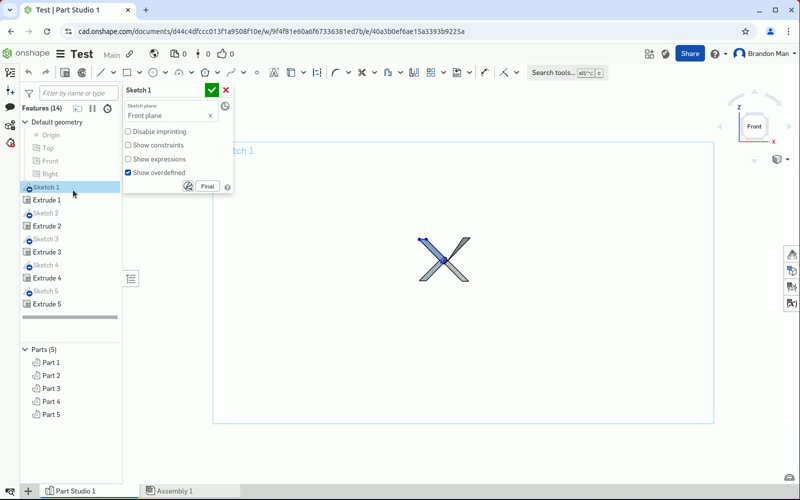
mouse_move(229, 92)
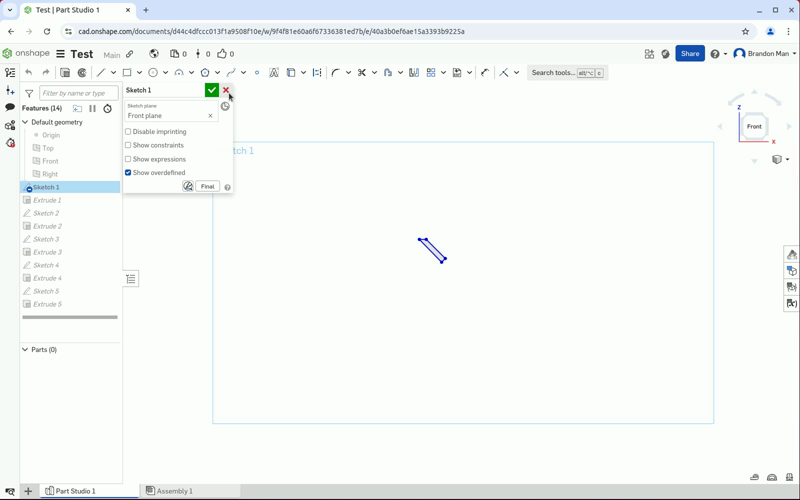
click(229, 92)
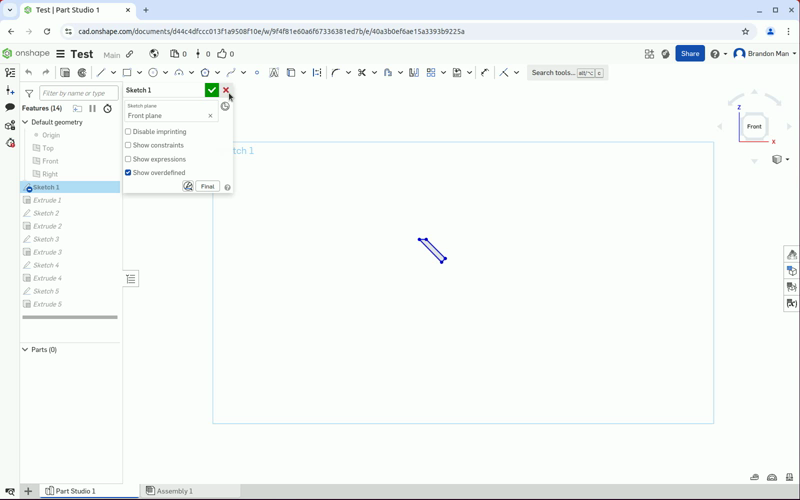
key(shift+s)
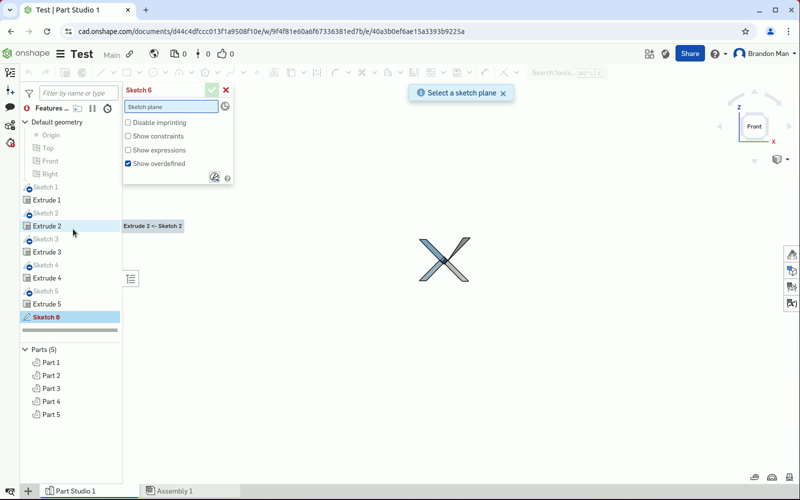
scroll(3)
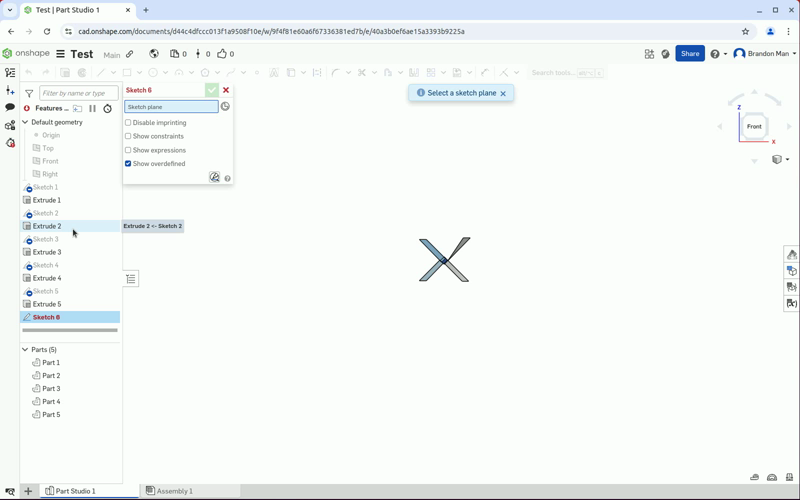
mouse_move(73, 163)
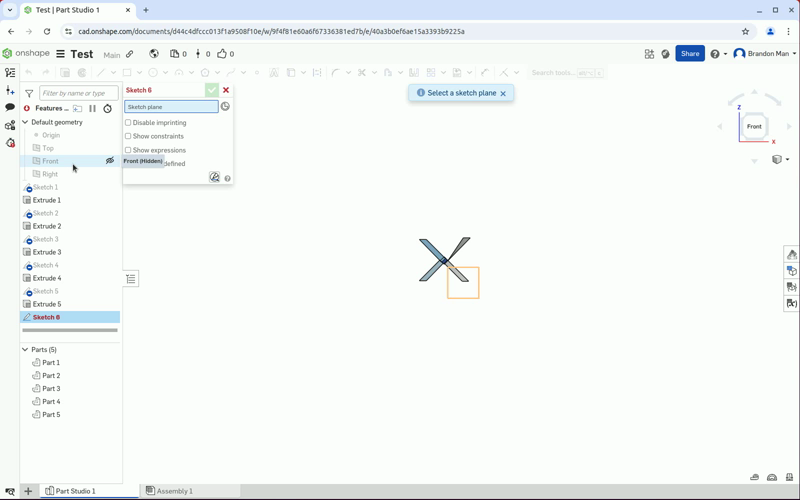
click(73, 163)
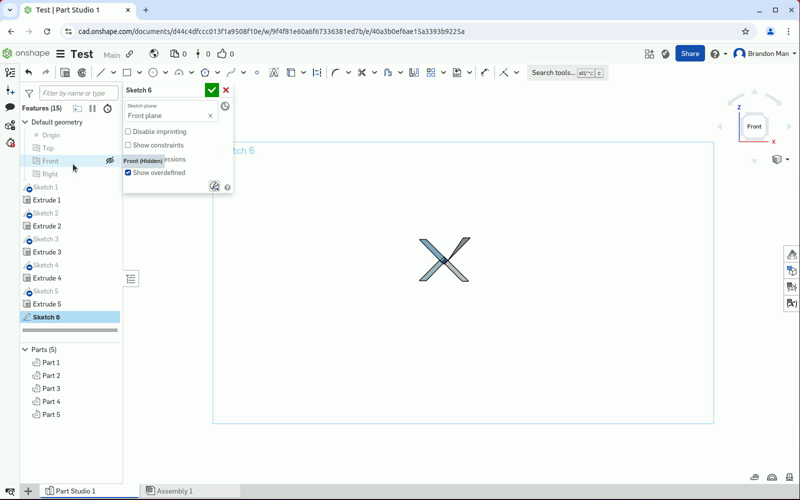
mouse_move(73, 352)
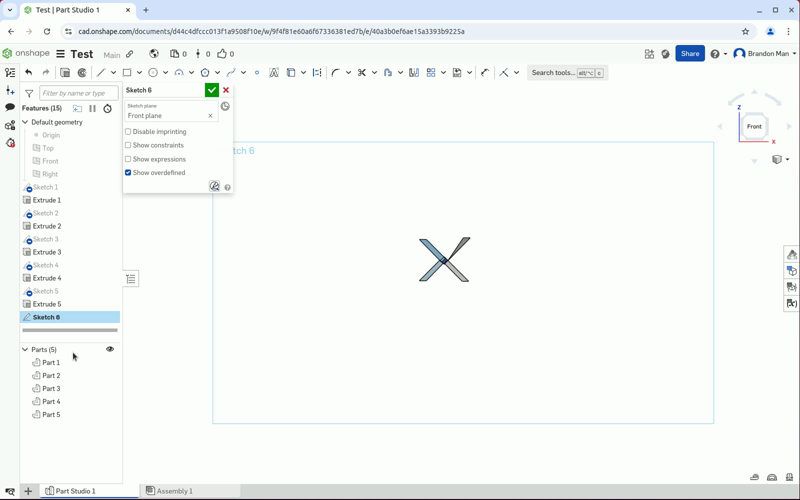
key(y)
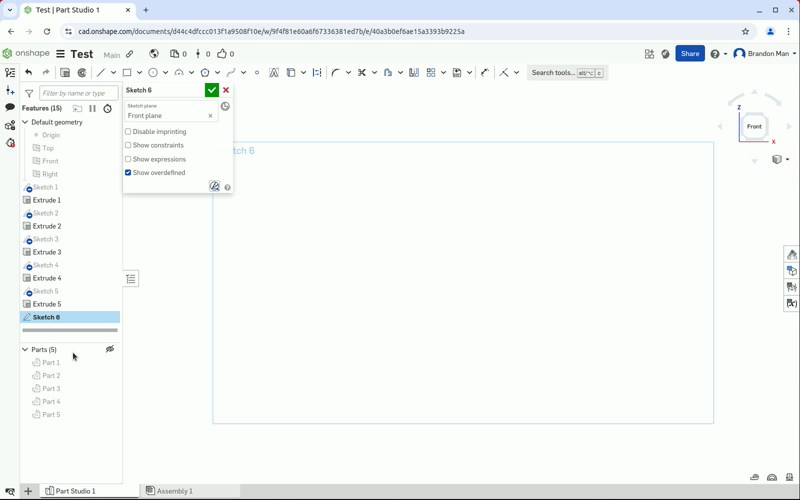
key(l)
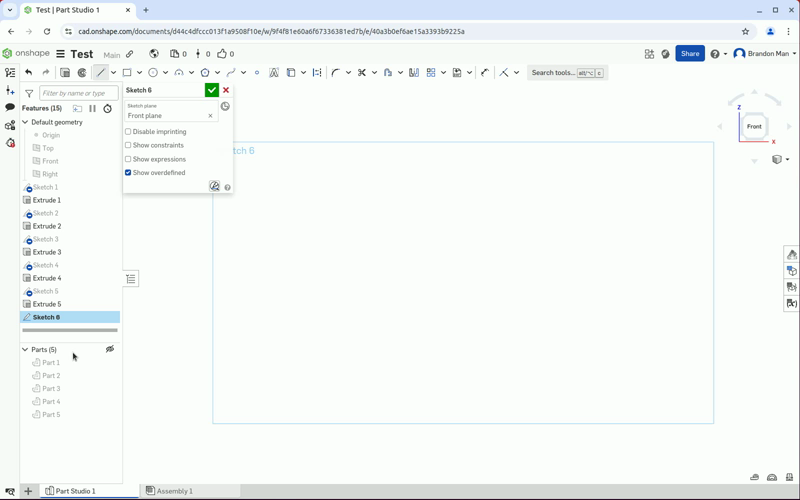
key_down(shift)
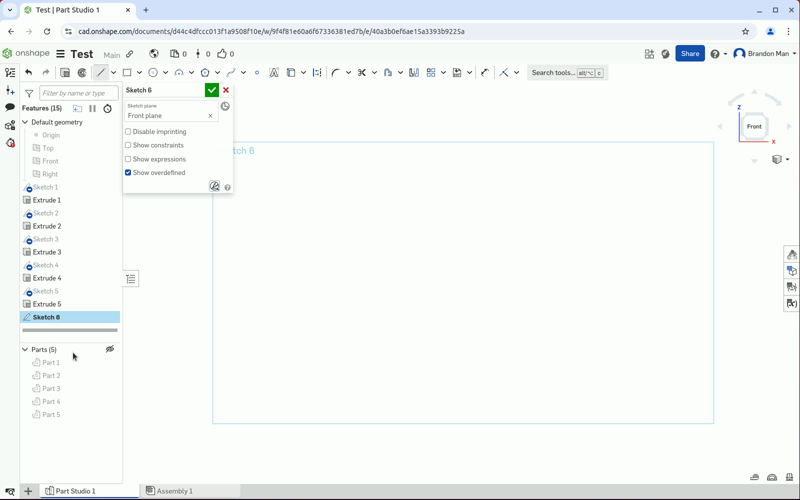
mouse_move(441, 281)
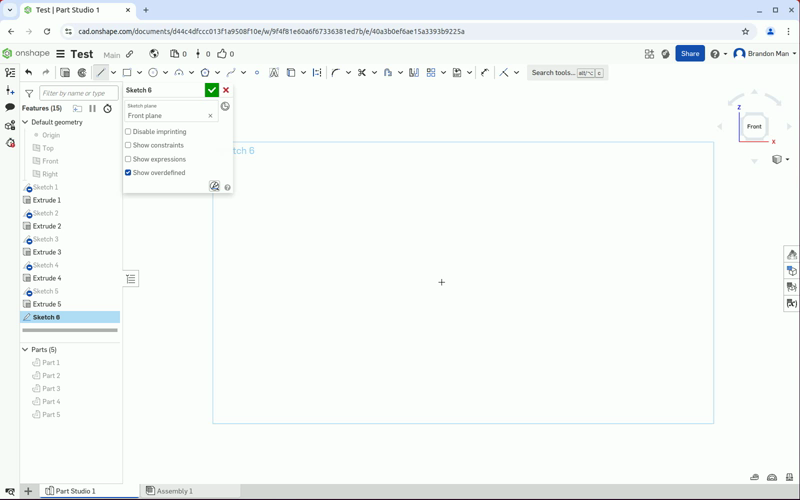
click(441, 281)
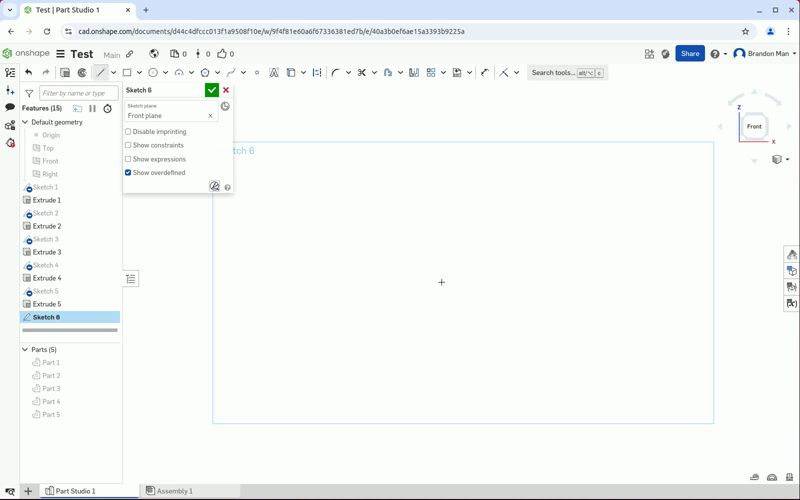
key_up(shift)
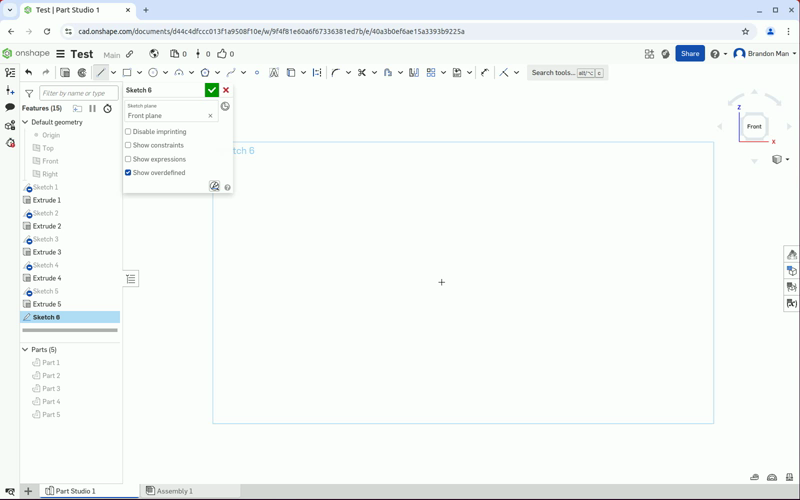
key_down(shift)
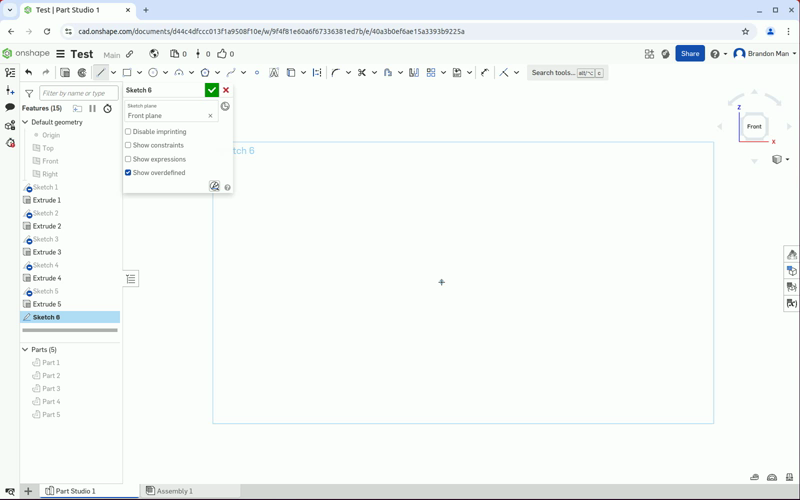
mouse_move(471, 281)
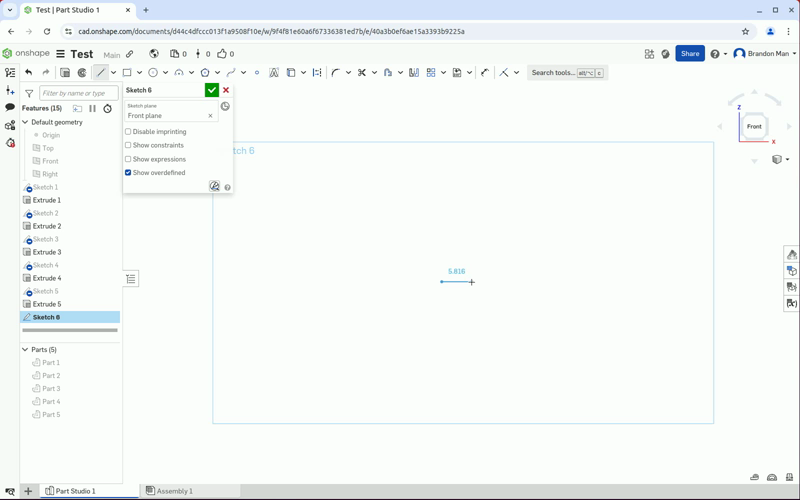
mouse_move(445, 286)
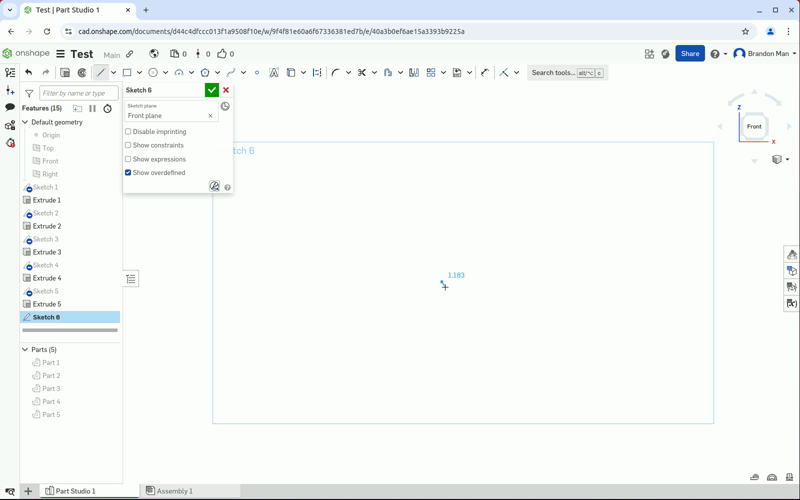
scroll(6)
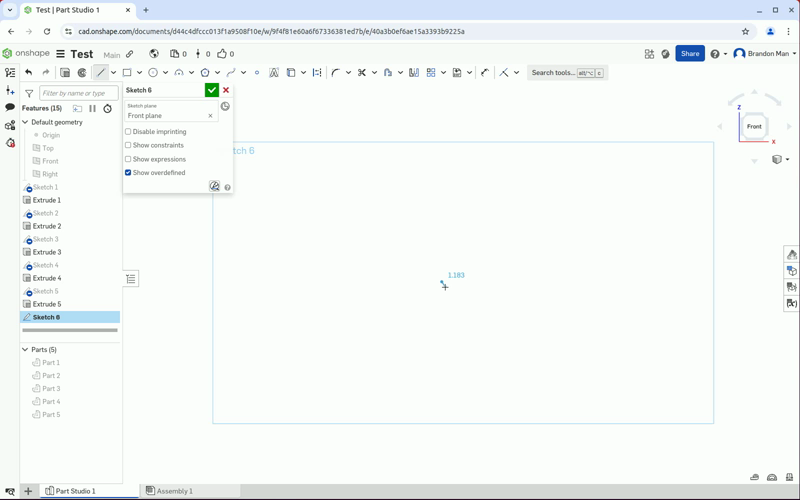
scroll(6)
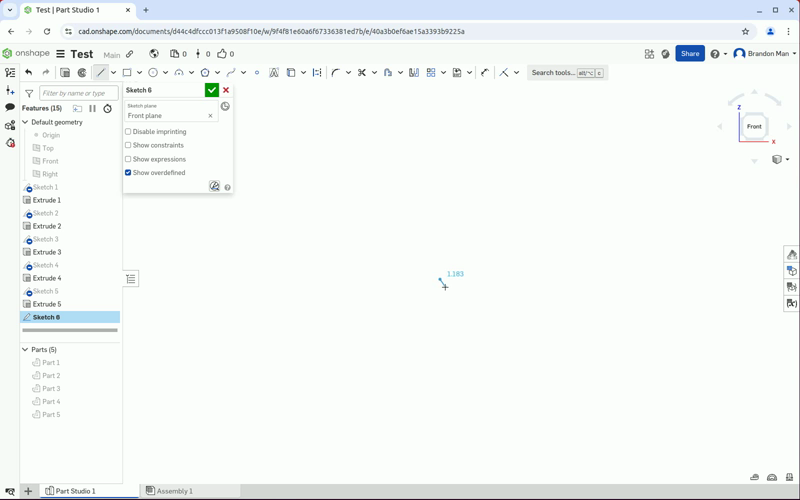
scroll(6)
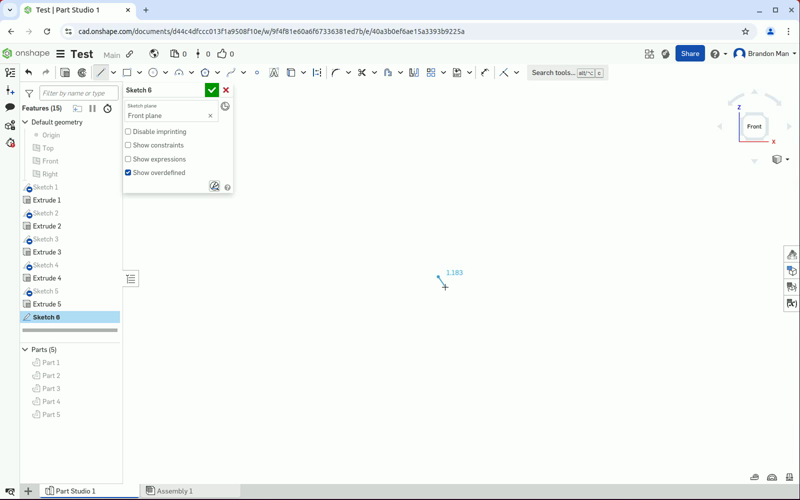
scroll(6)
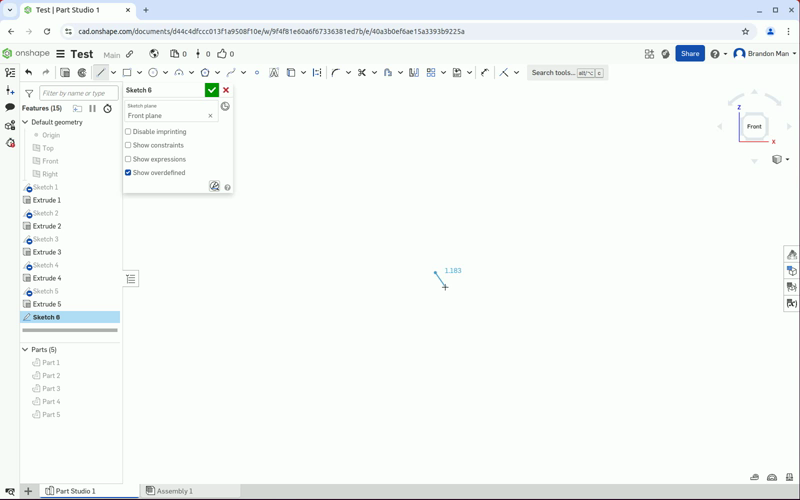
scroll(6)
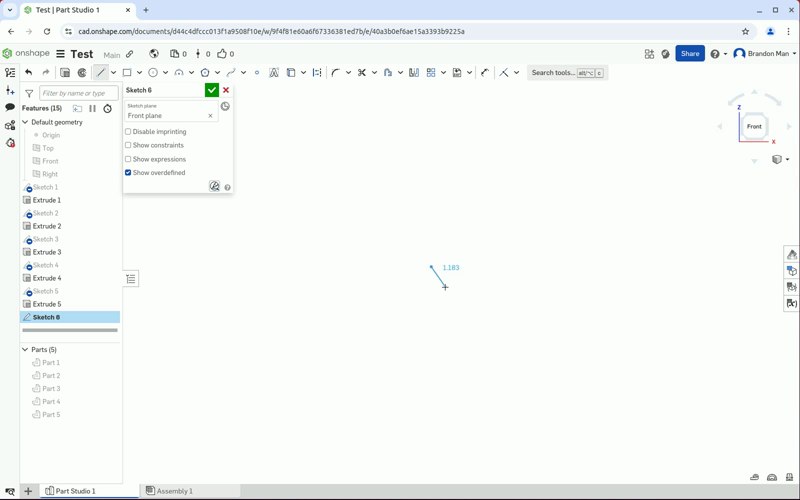
scroll(6)
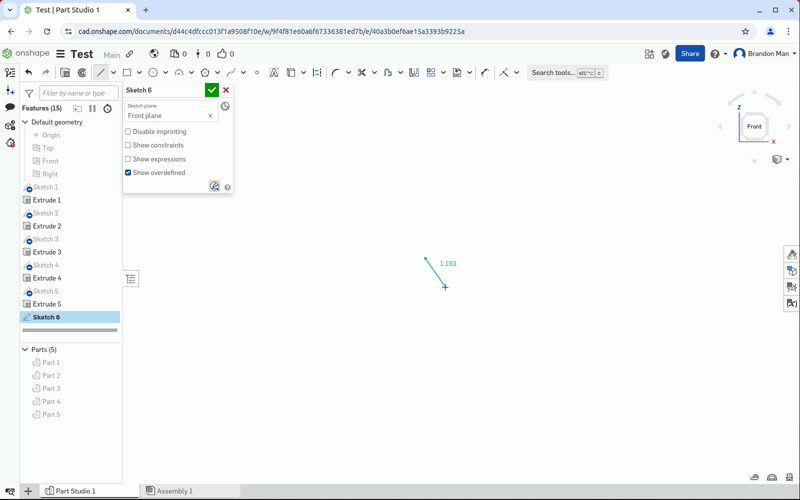
scroll(6)
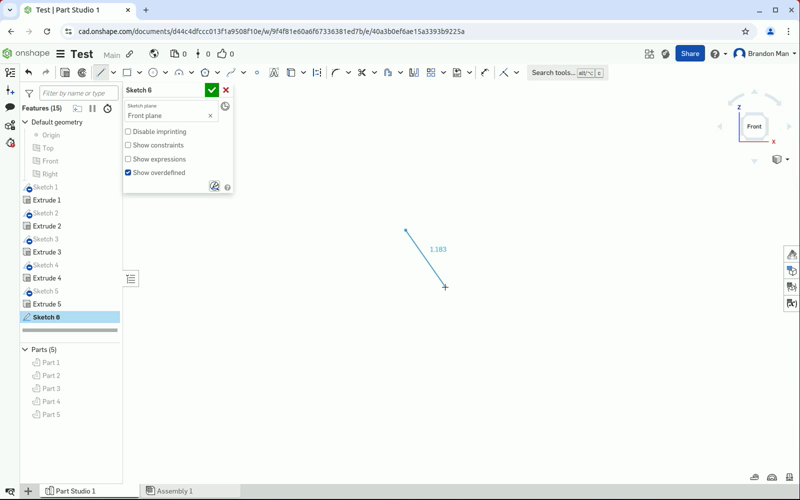
click(445, 286)
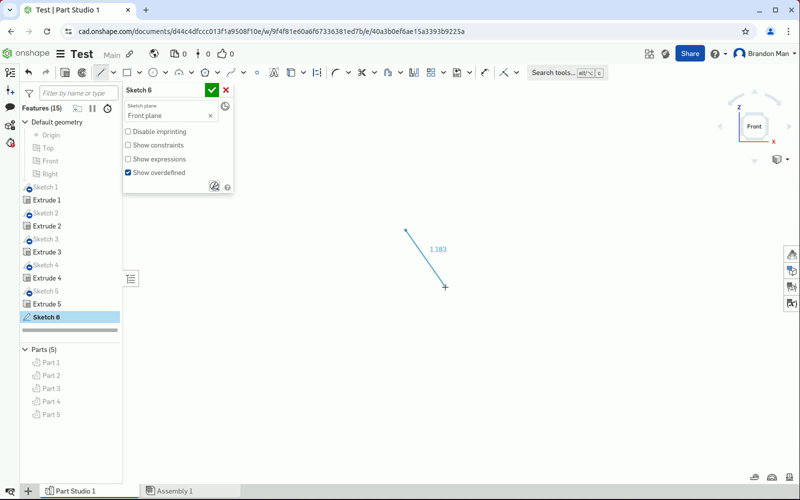
scroll(-6)
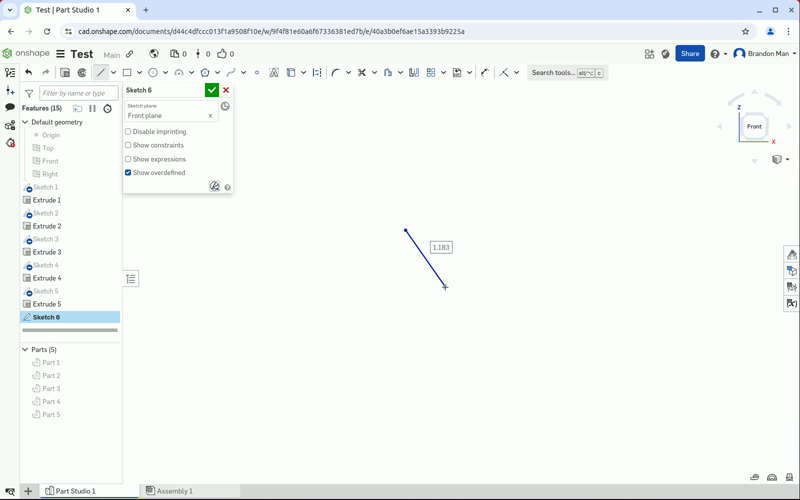
scroll(-6)
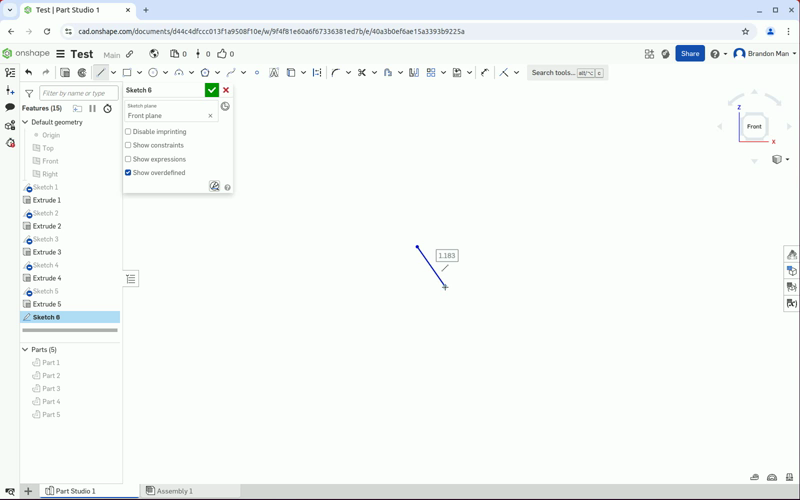
scroll(-6)
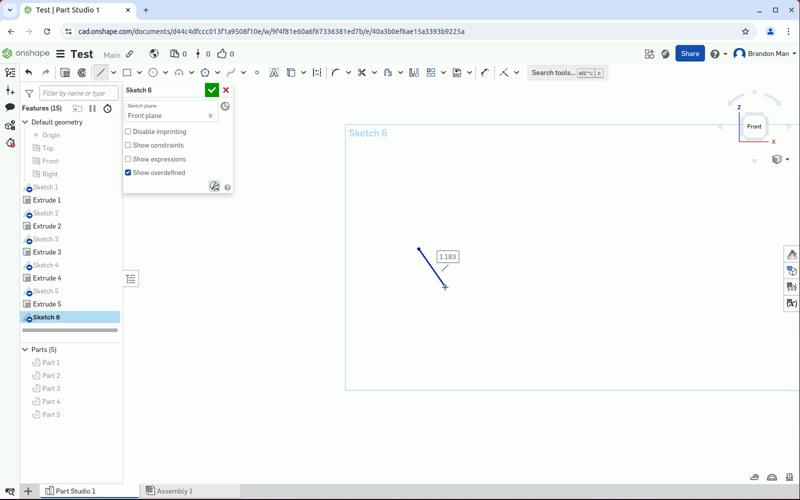
scroll(-6)
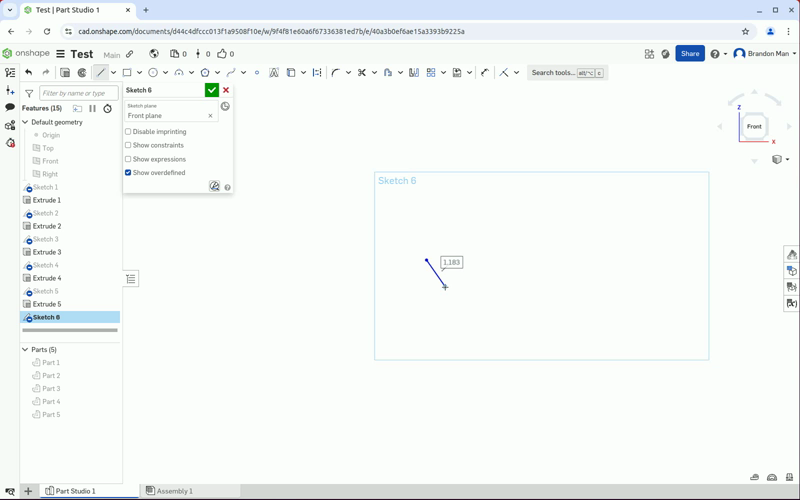
scroll(-6)
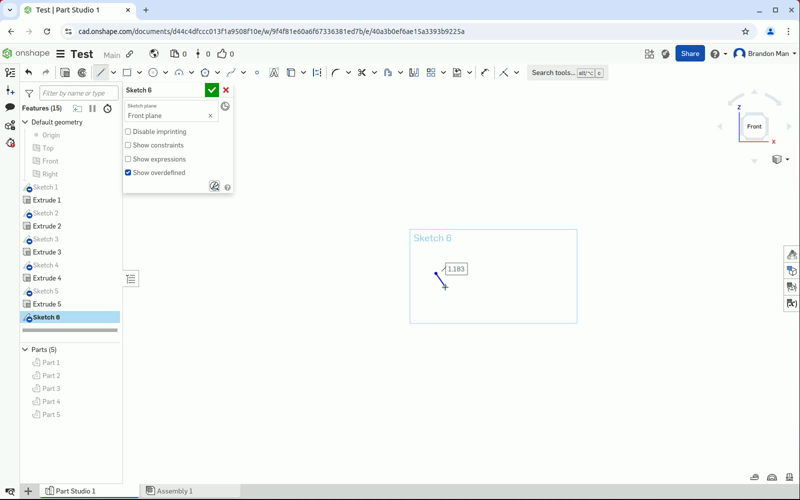
scroll(-6)
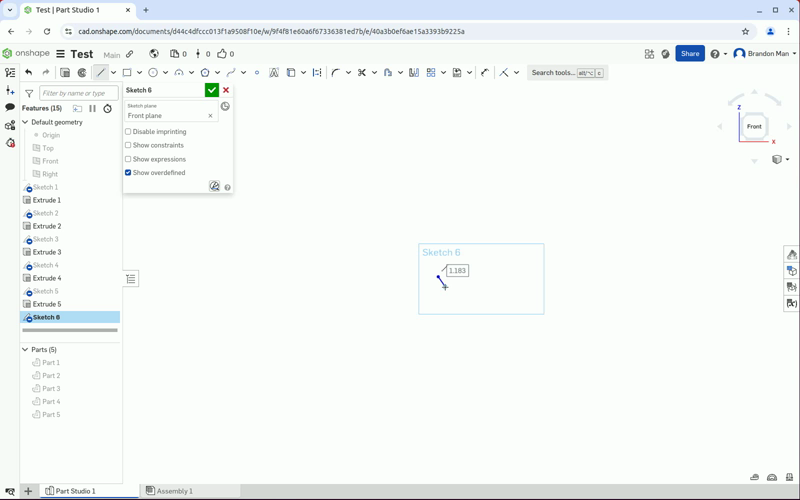
scroll(-6)
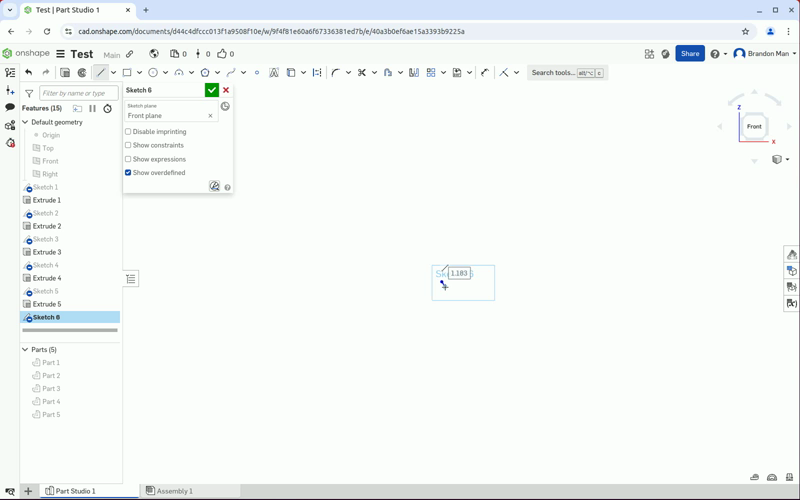
key_up(shift)
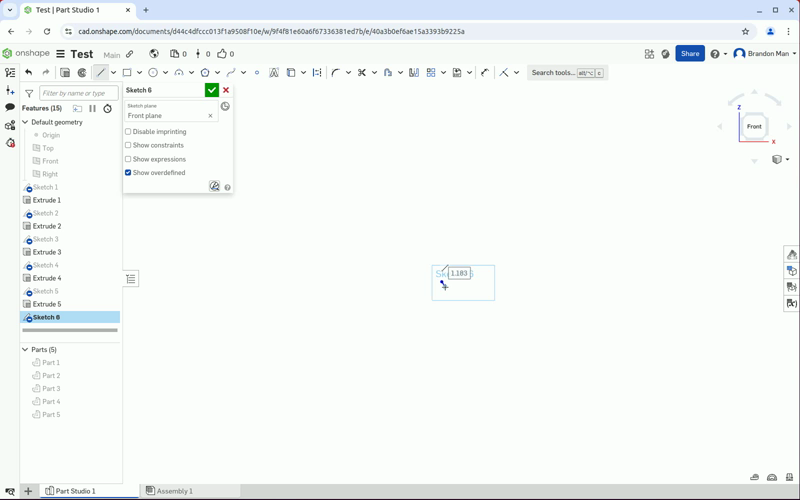
key_down(shift)
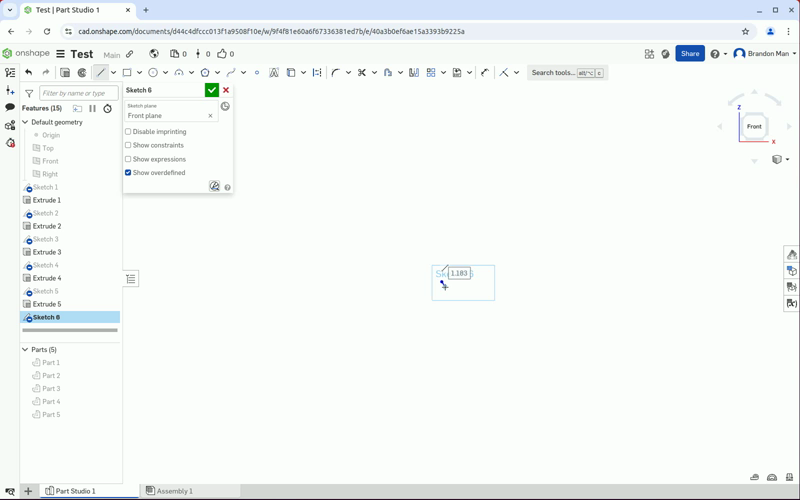
mouse_move(475, 286)
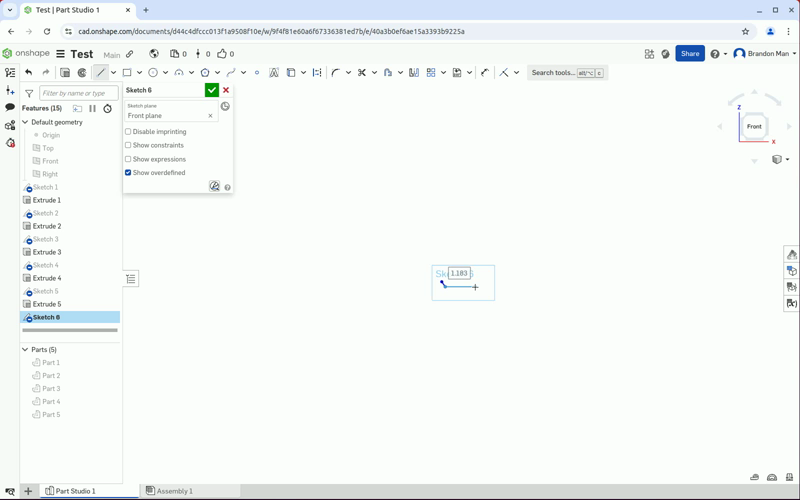
mouse_move(450, 283)
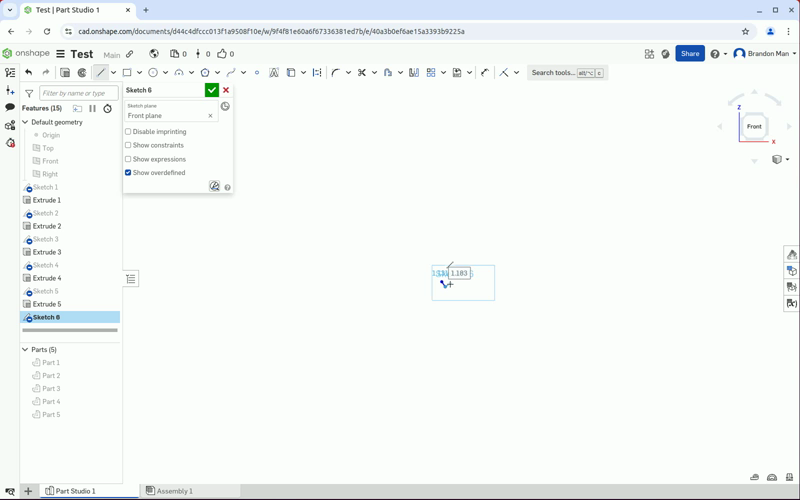
scroll(6)
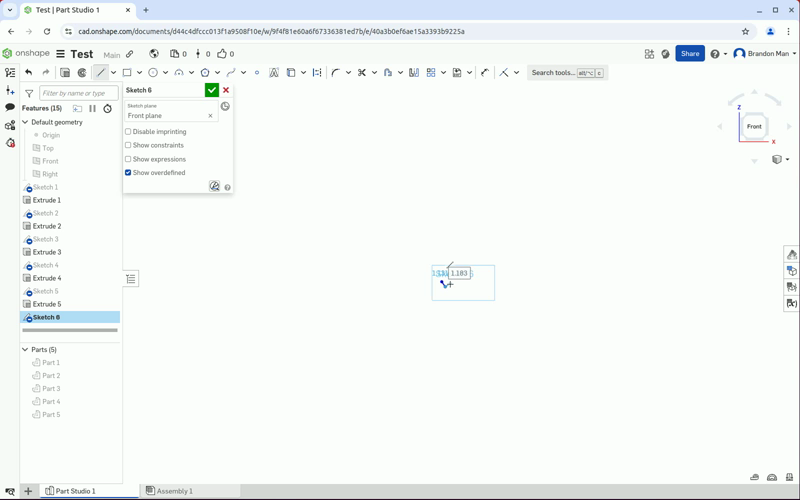
scroll(6)
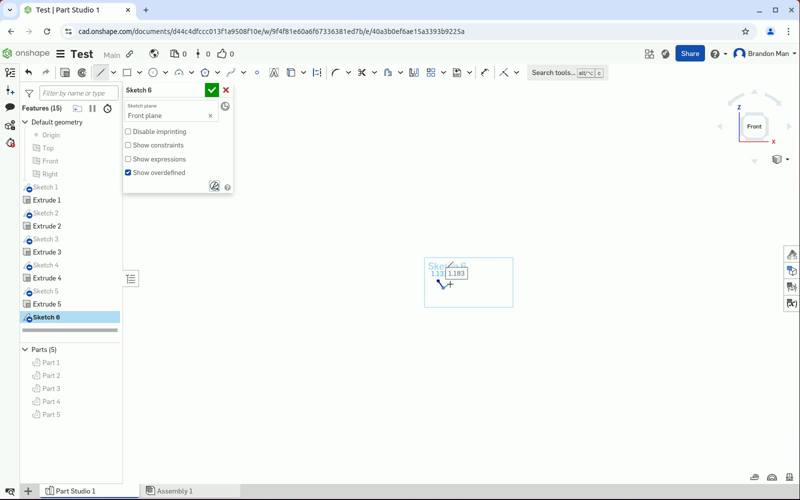
scroll(6)
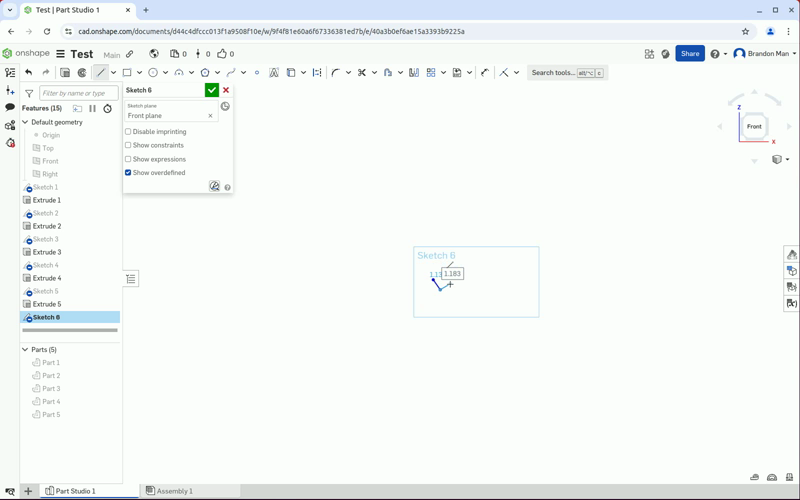
scroll(6)
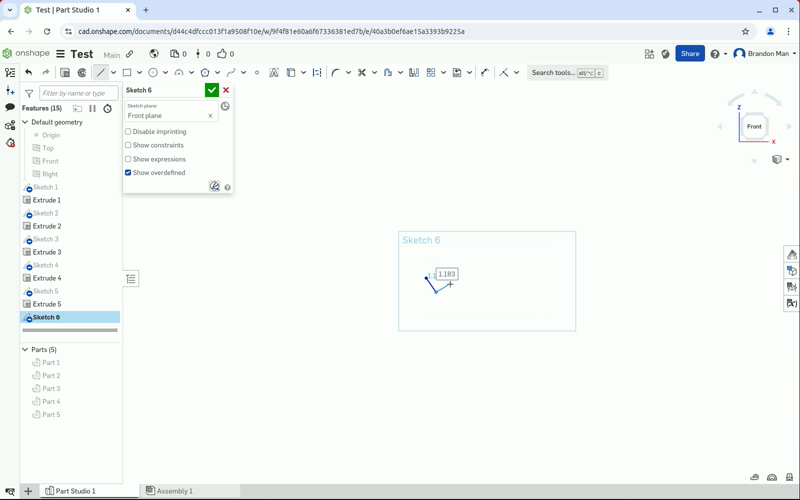
scroll(6)
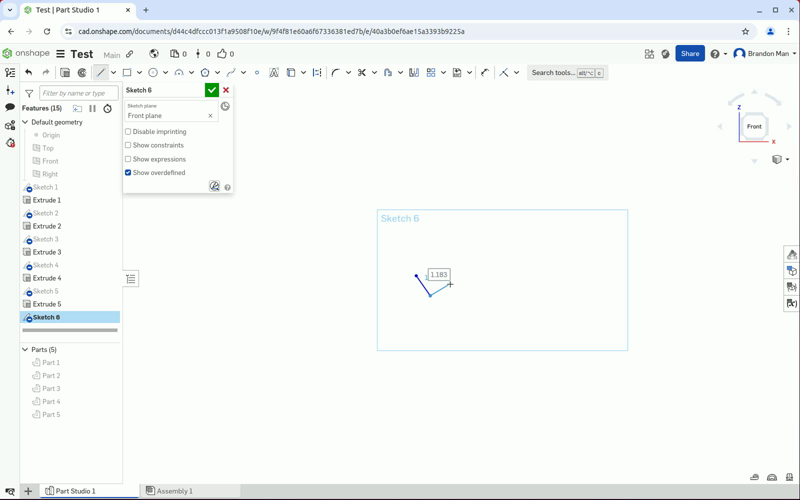
scroll(6)
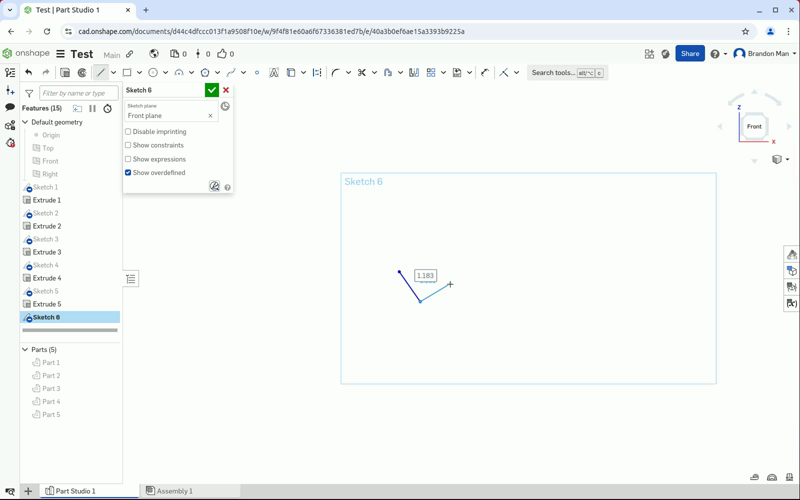
scroll(6)
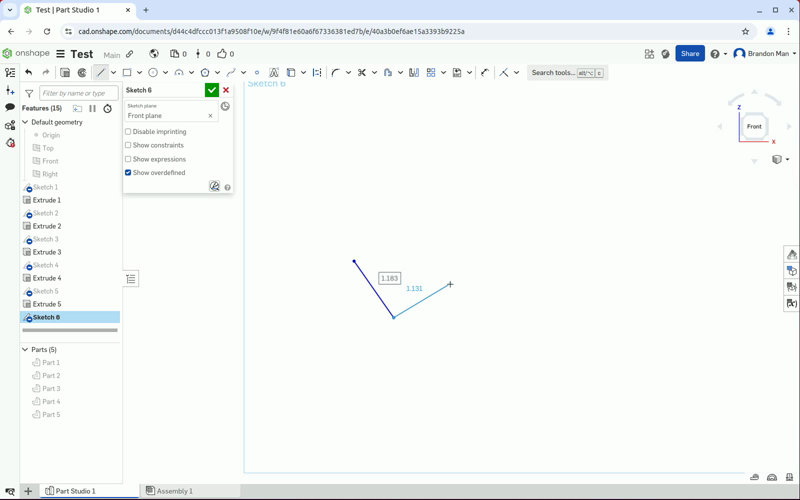
click(450, 283)
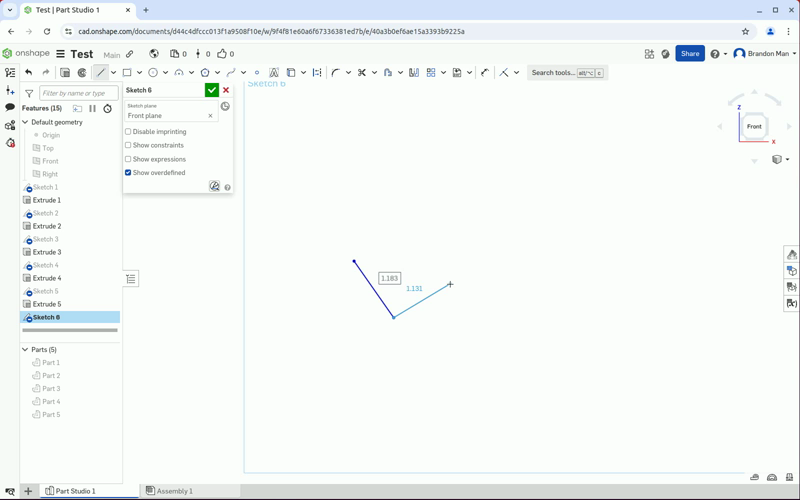
scroll(-6)
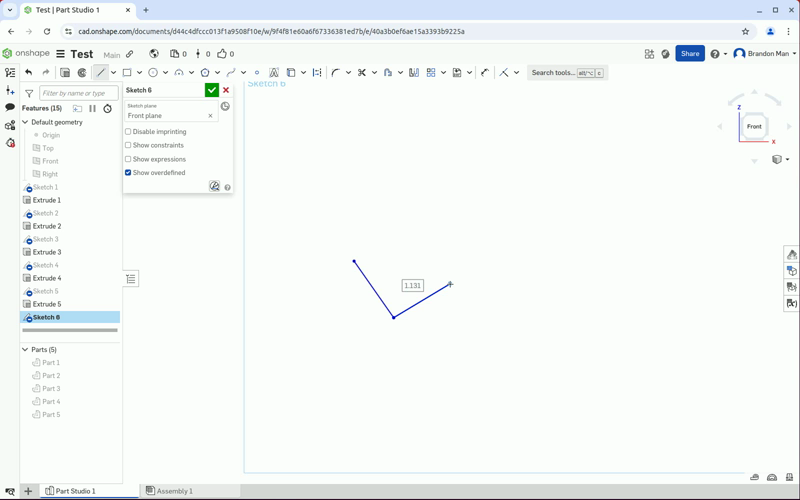
scroll(-6)
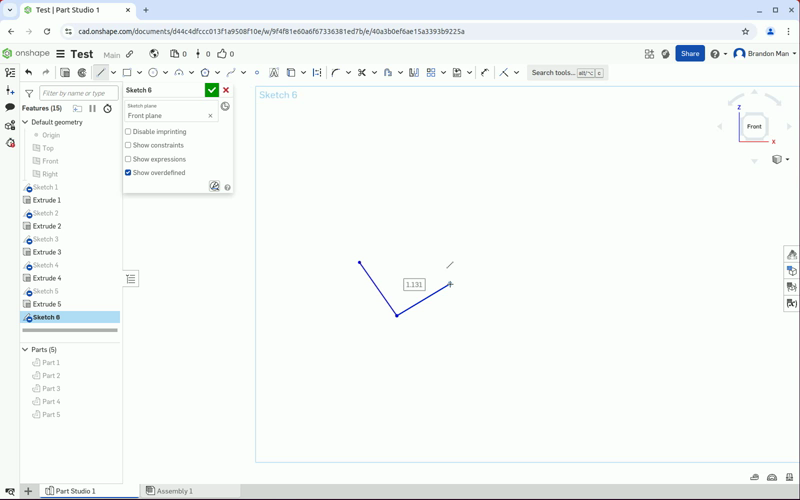
scroll(-6)
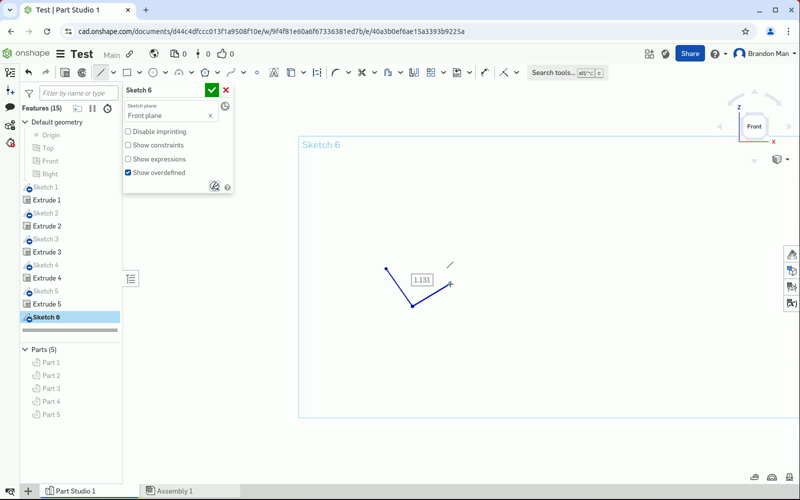
scroll(-6)
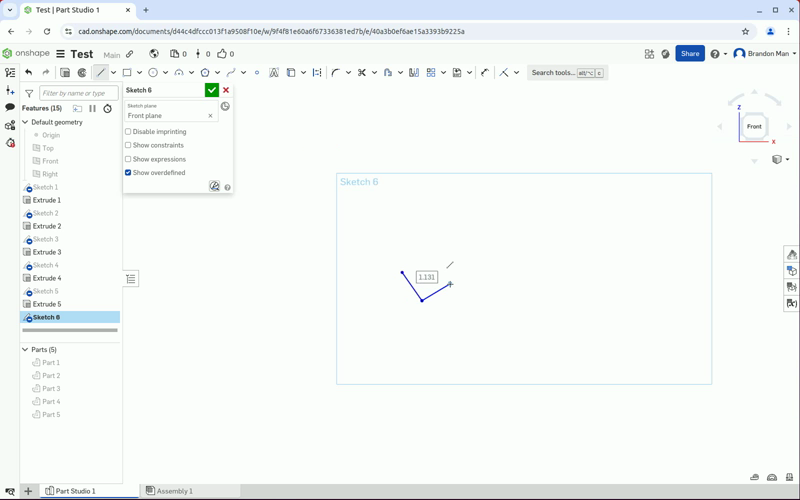
scroll(-6)
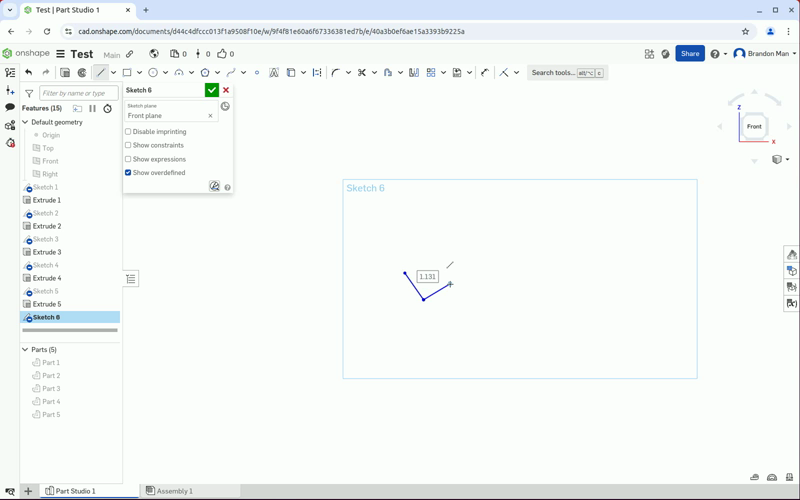
scroll(-6)
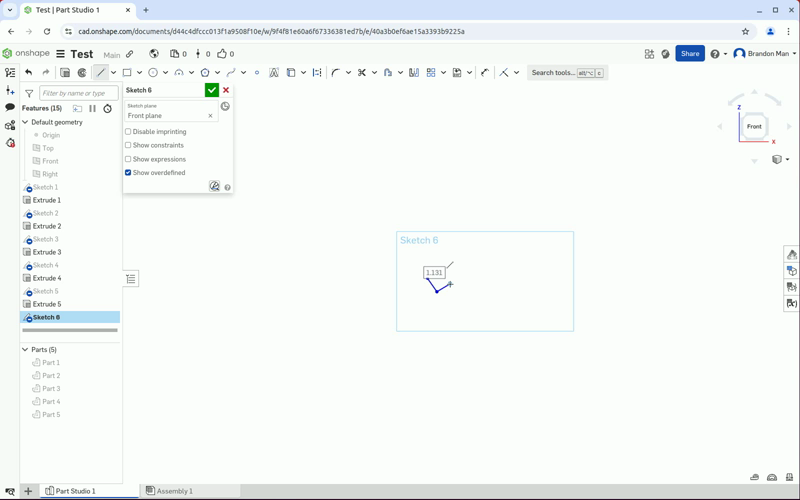
scroll(-6)
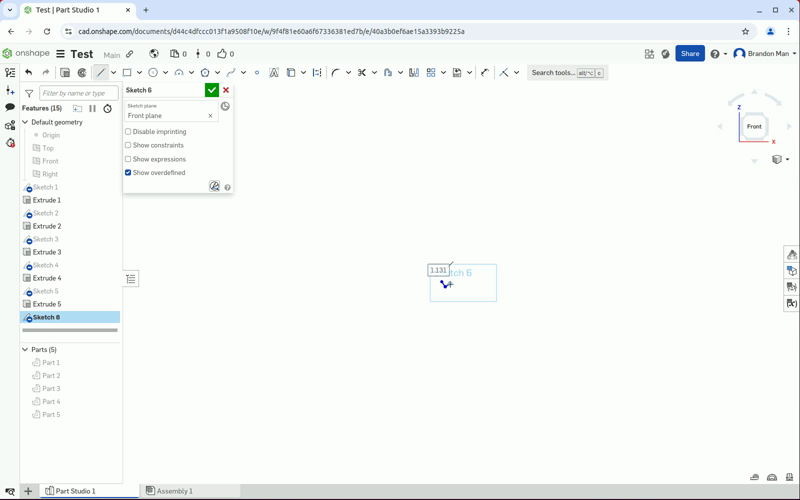
key_up(shift)
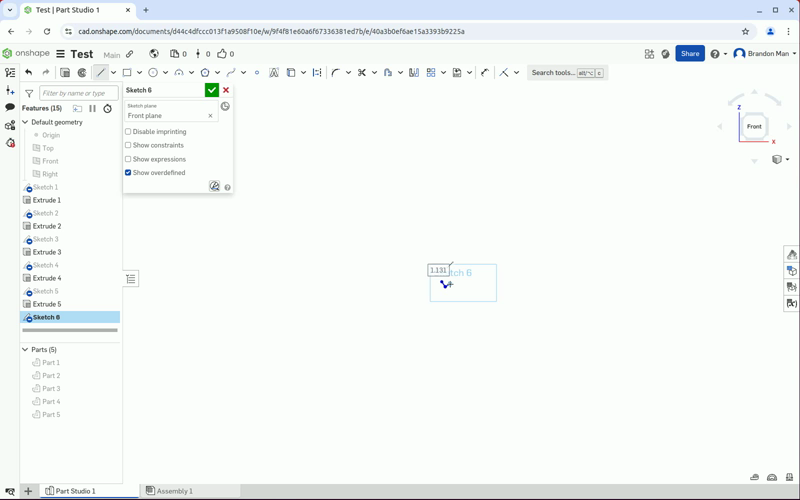
key_down(shift)
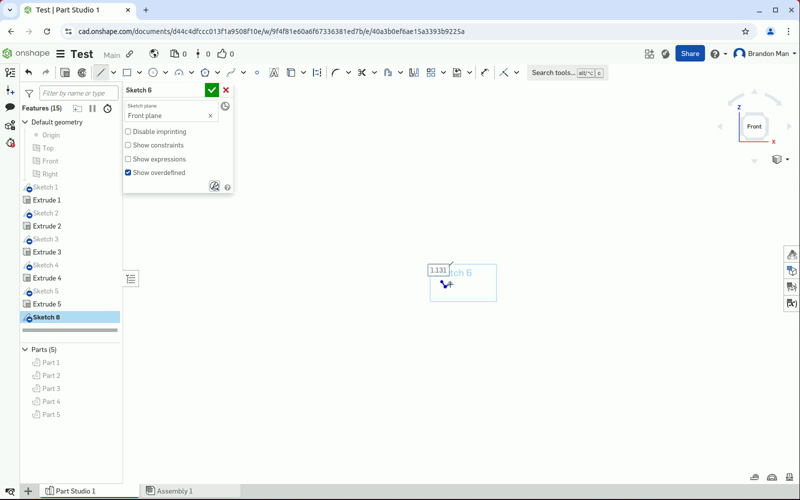
mouse_move(480, 283)
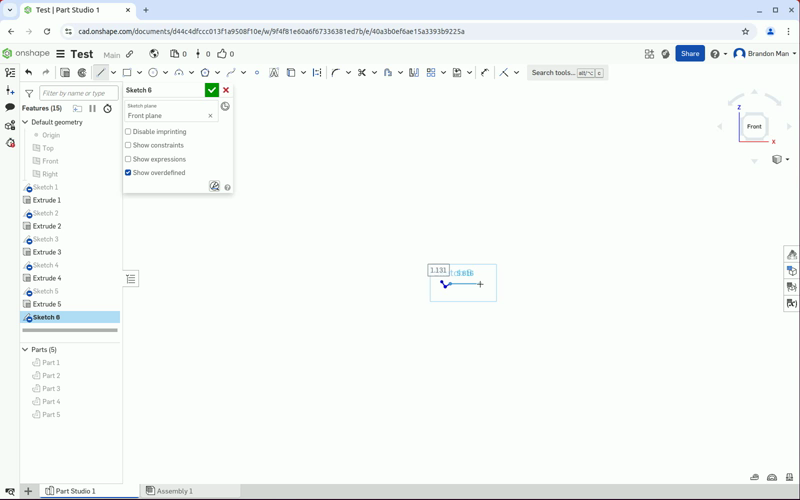
mouse_move(447, 278)
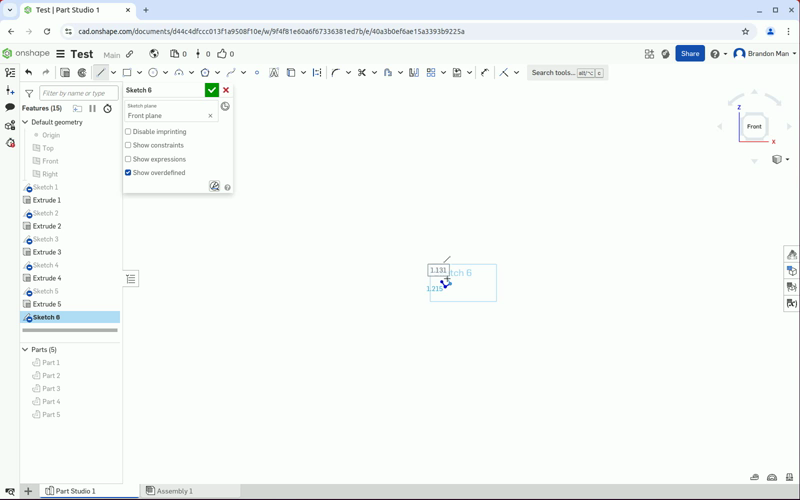
scroll(6)
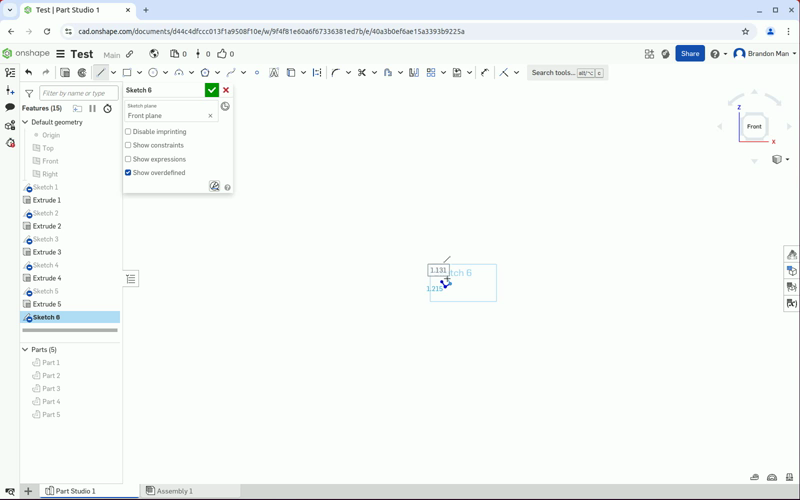
scroll(6)
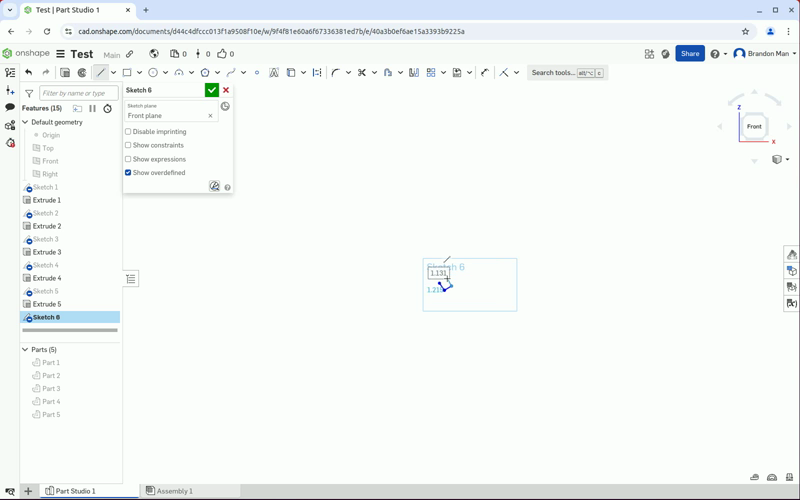
scroll(6)
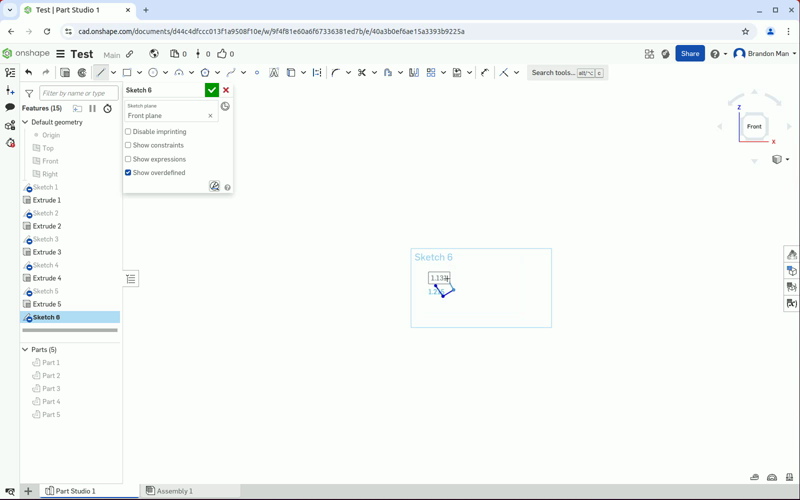
scroll(6)
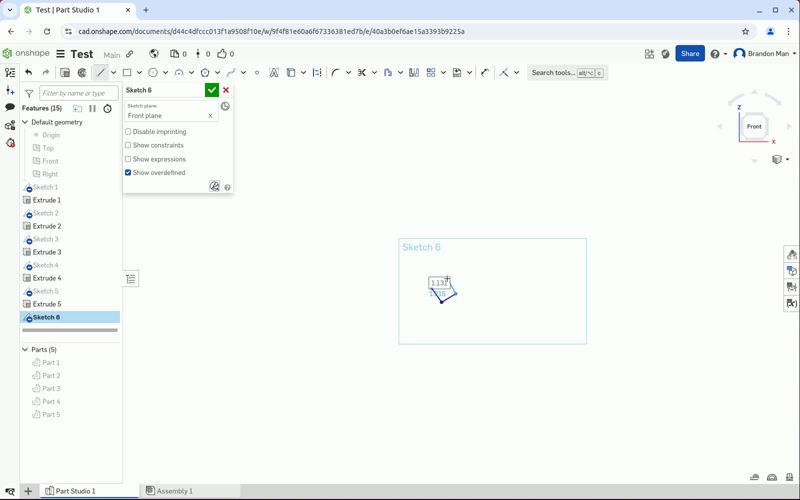
scroll(6)
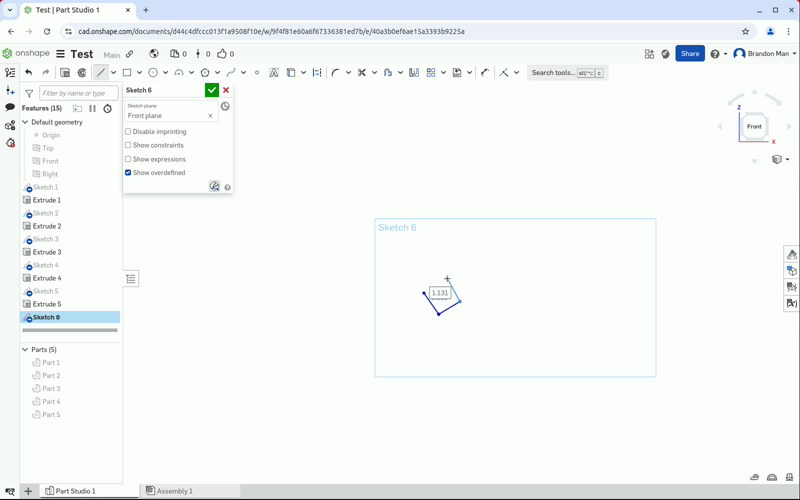
scroll(6)
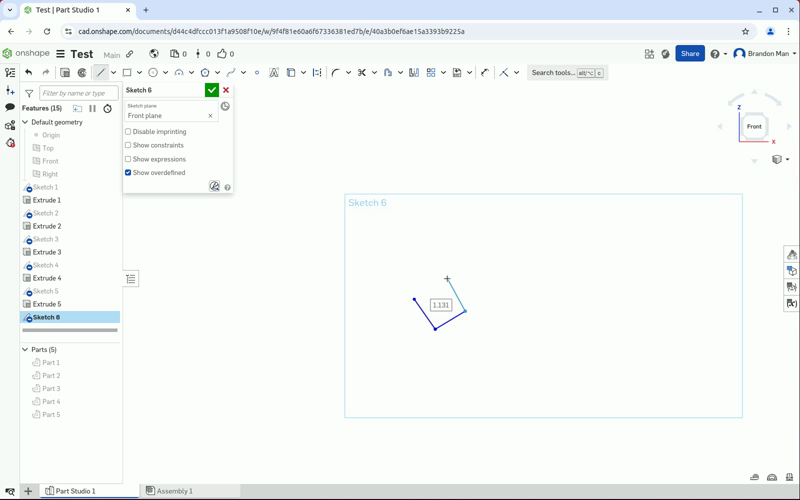
scroll(6)
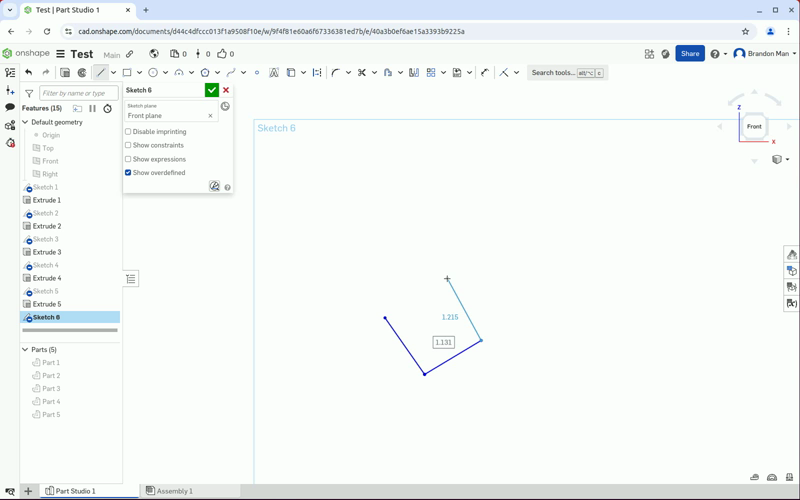
click(447, 278)
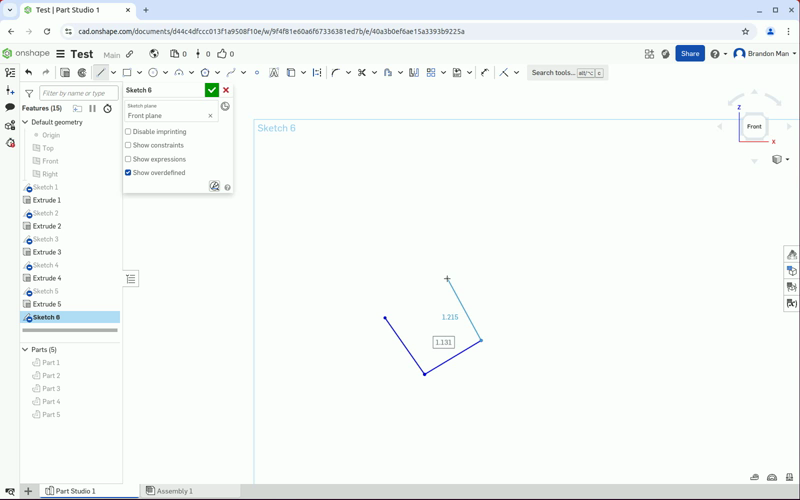
scroll(-6)
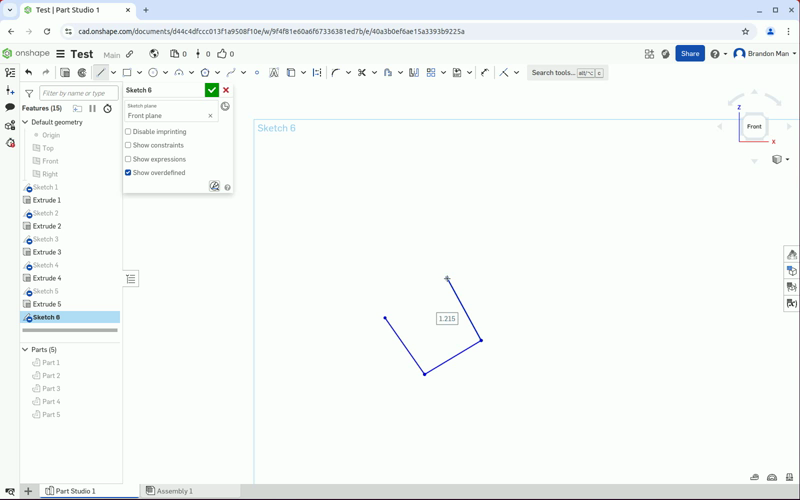
scroll(-6)
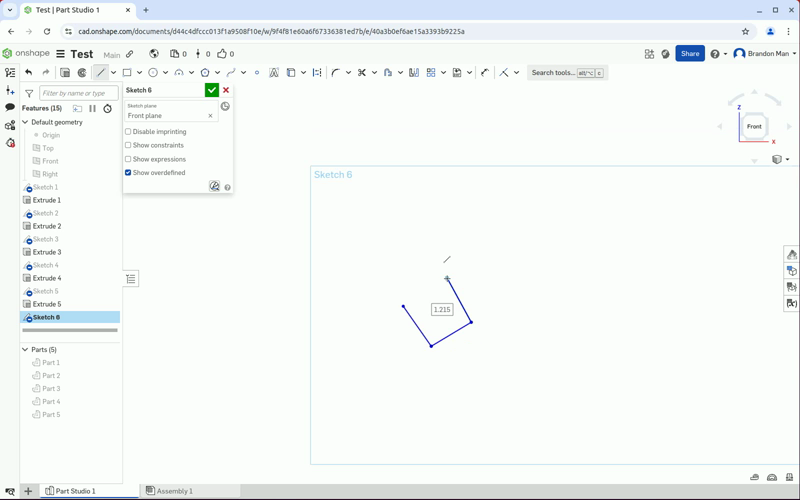
scroll(-6)
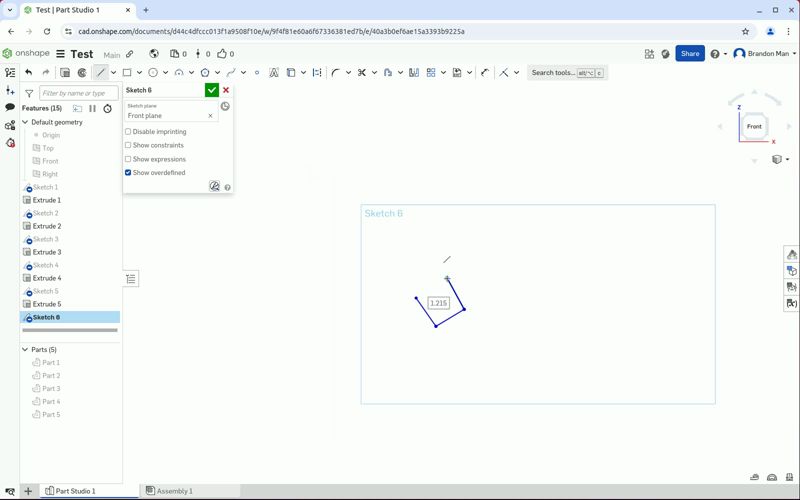
scroll(-6)
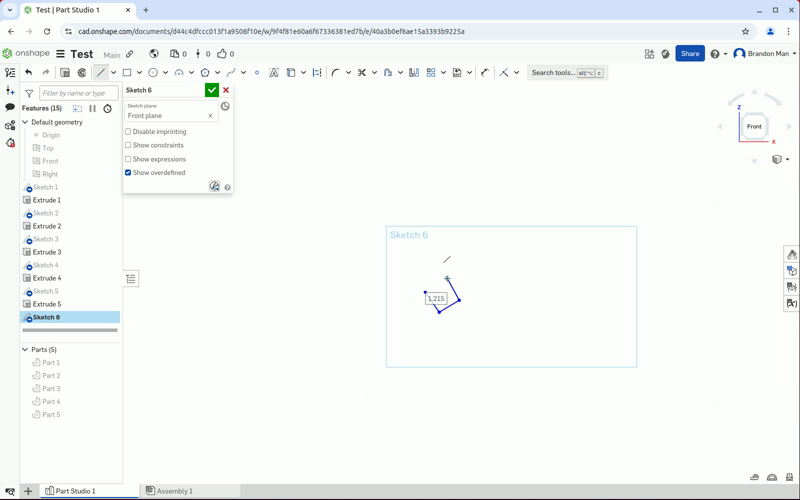
scroll(-6)
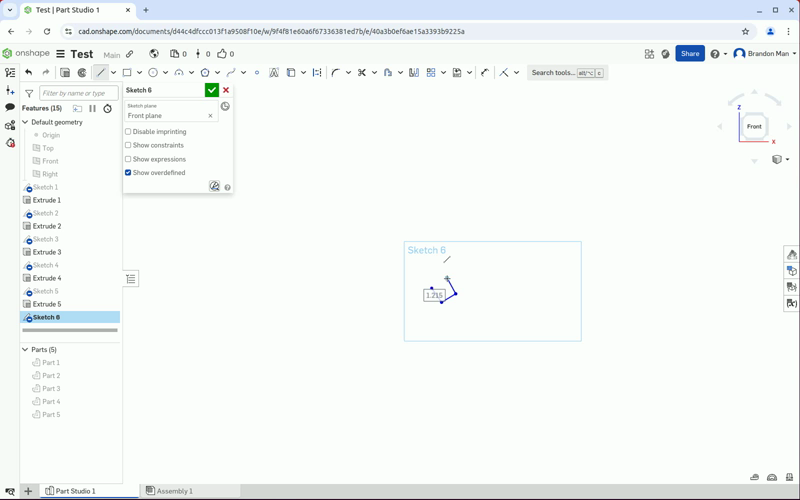
scroll(-6)
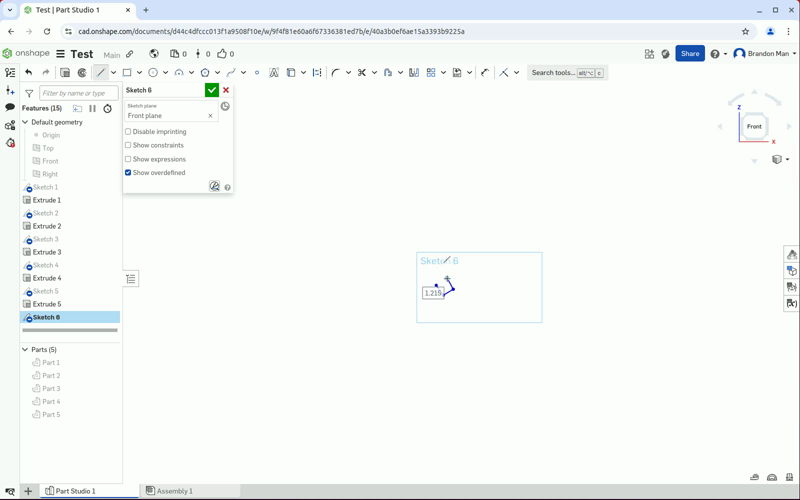
scroll(-6)
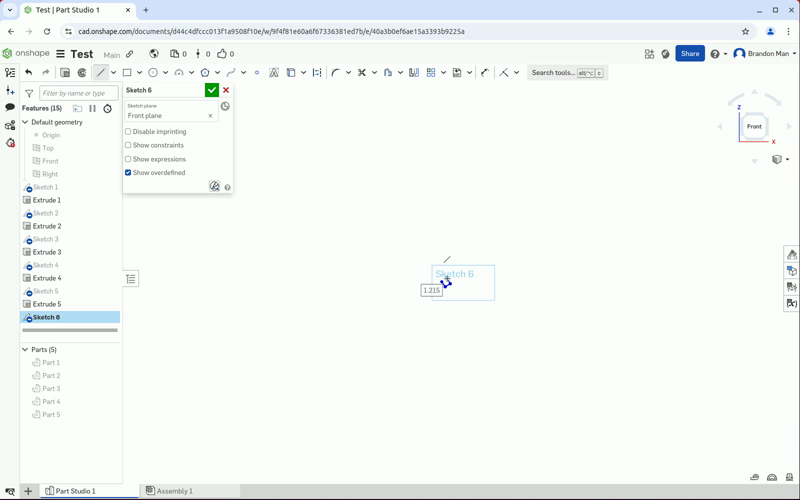
key_up(shift)
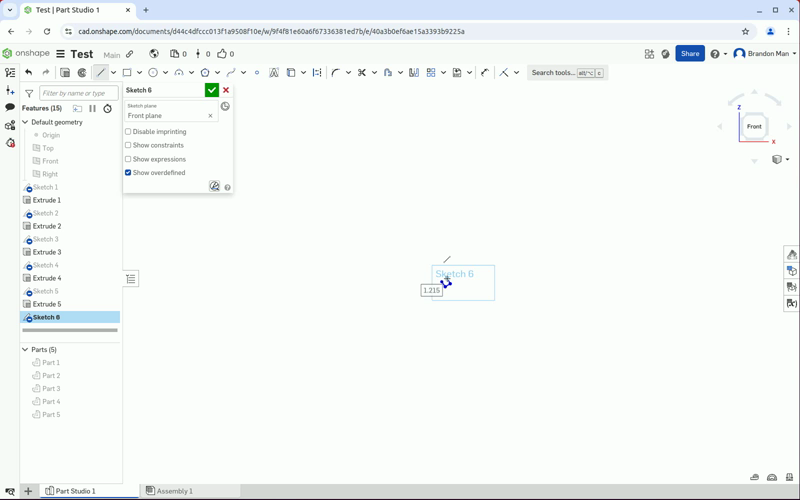
mouse_move(477, 278)
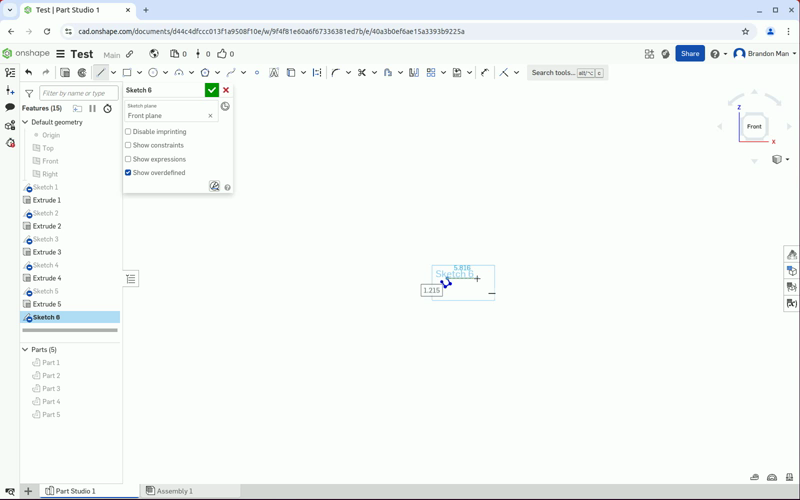
key_down(shift)
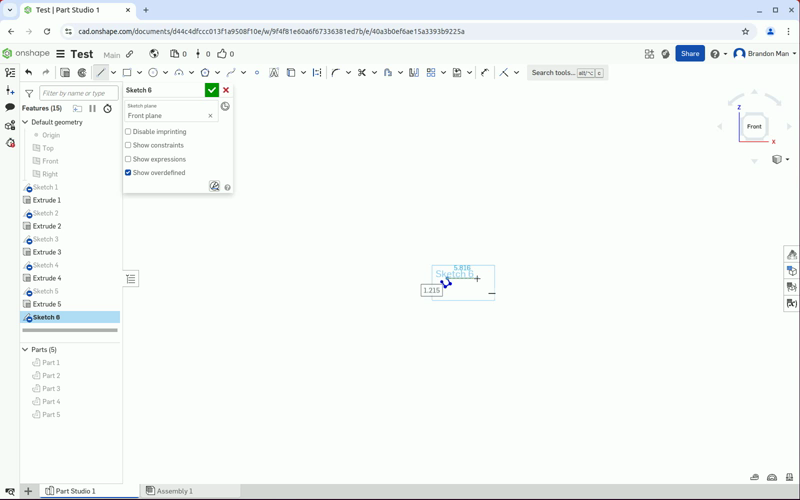
mouse_move(441, 281)
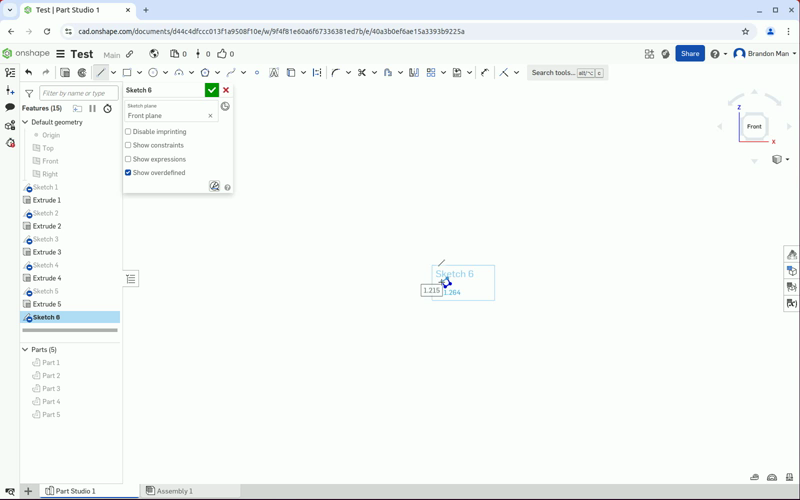
scroll(6)
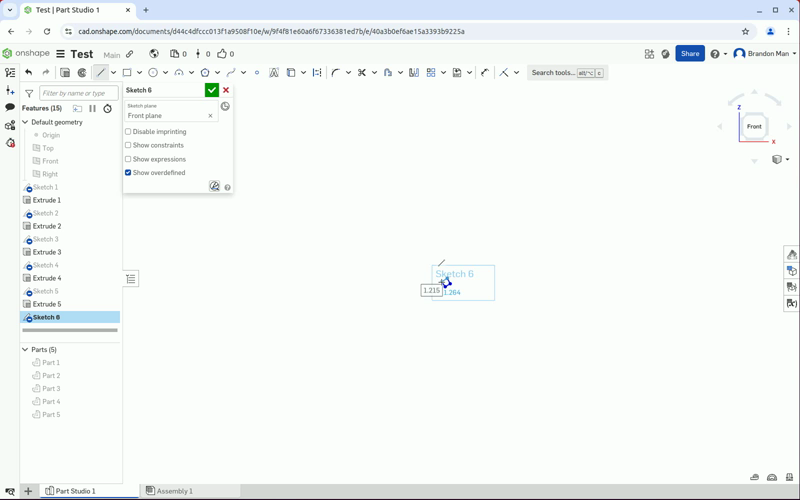
scroll(6)
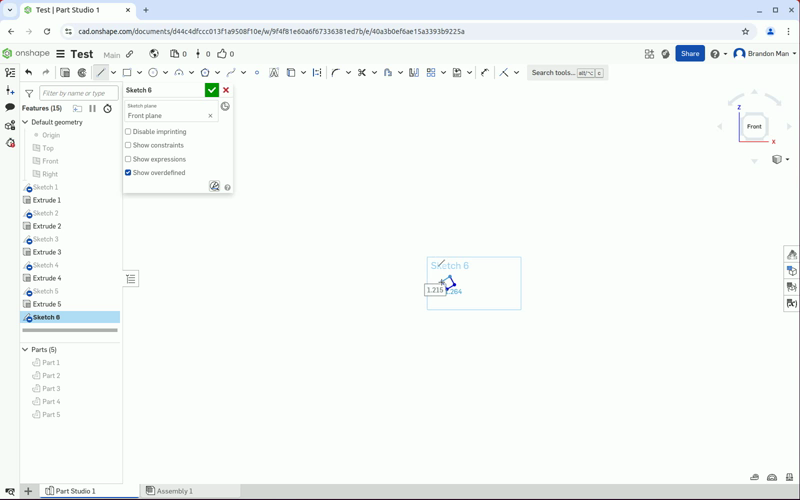
scroll(6)
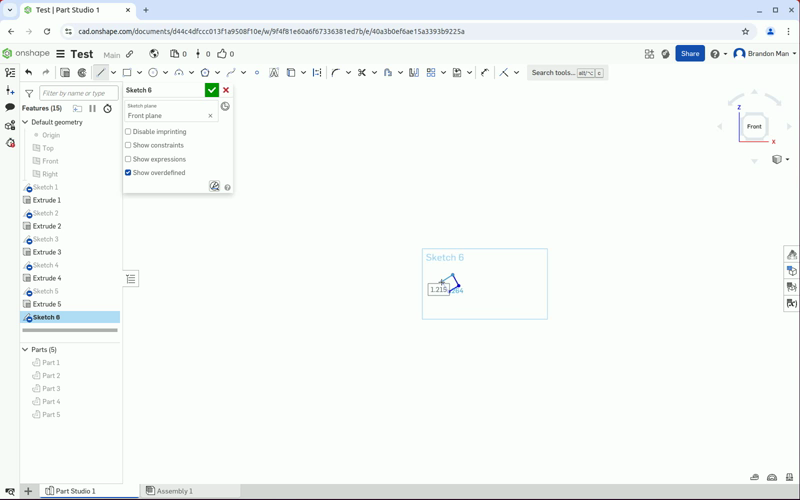
scroll(6)
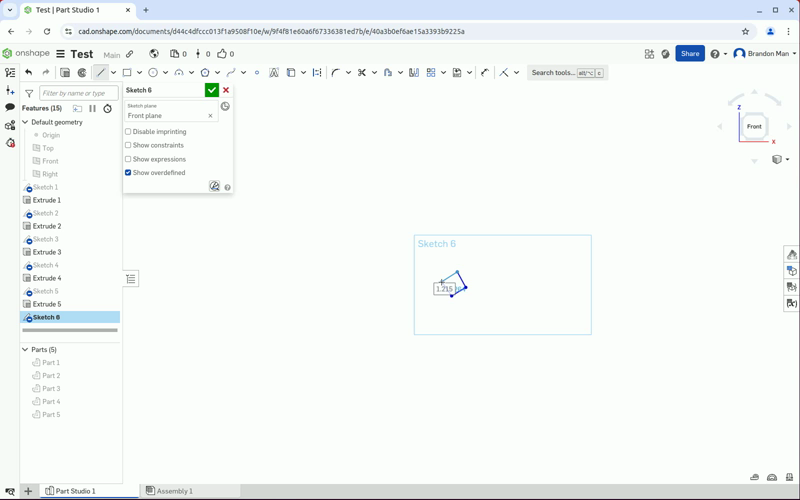
scroll(6)
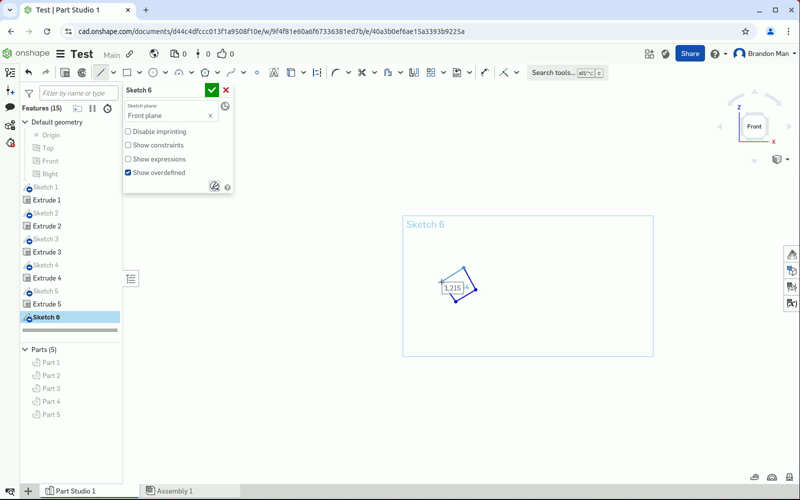
scroll(6)
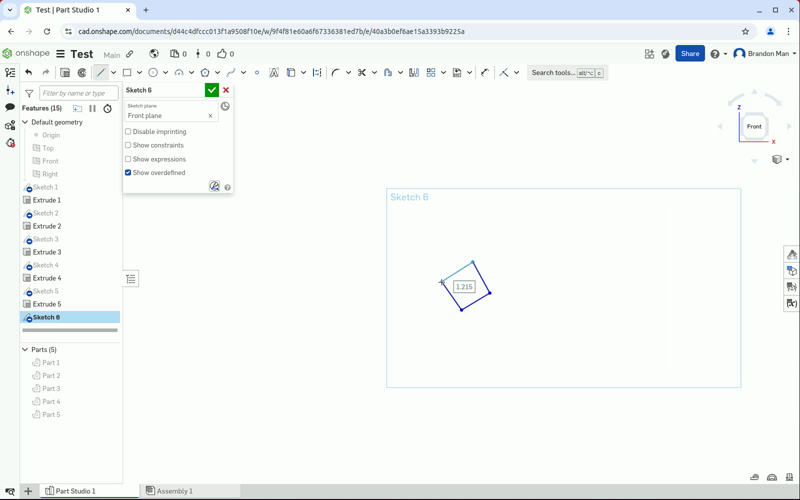
scroll(6)
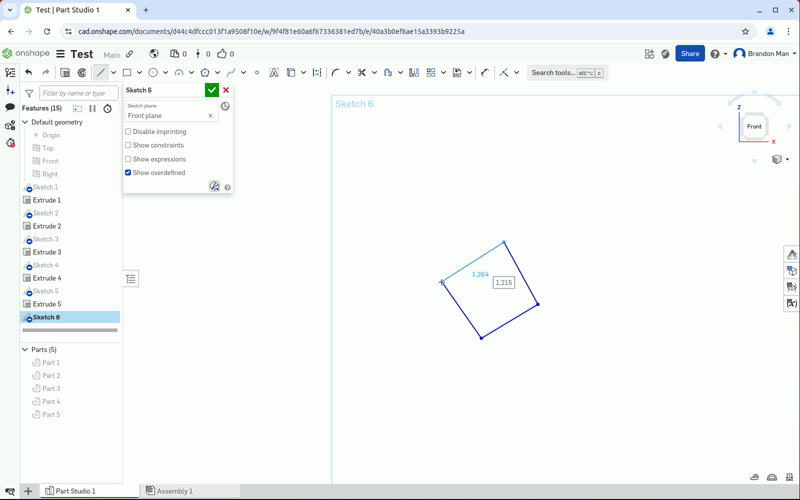
key_up(shift)
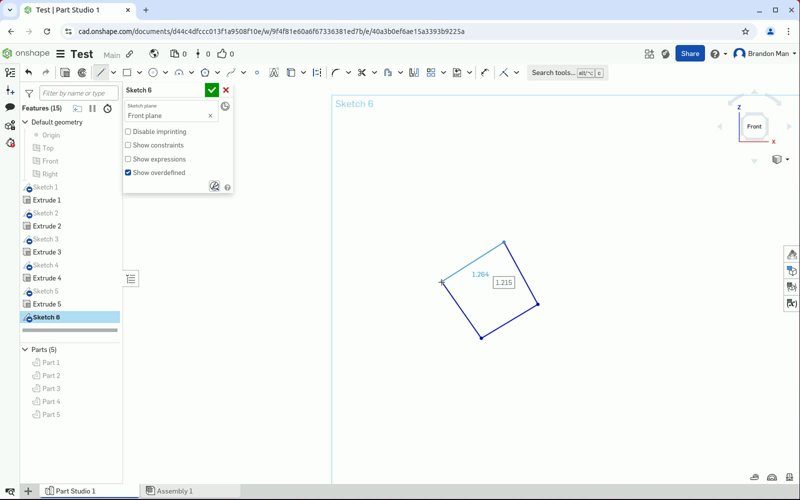
click(441, 281)
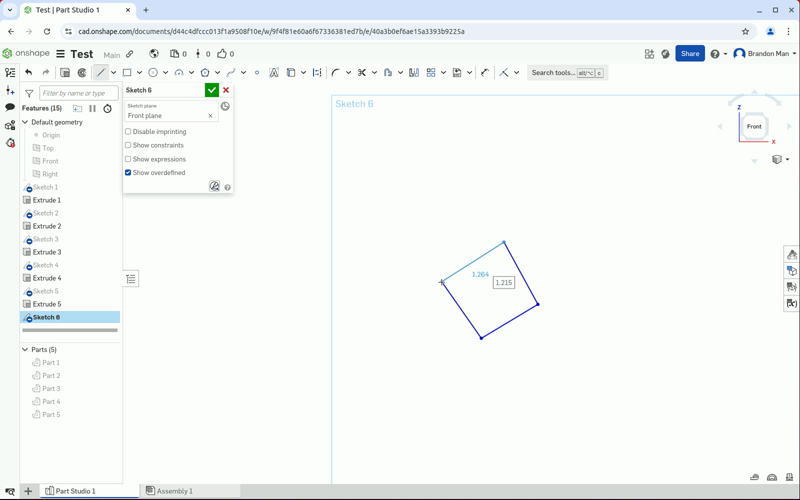
scroll(-6)
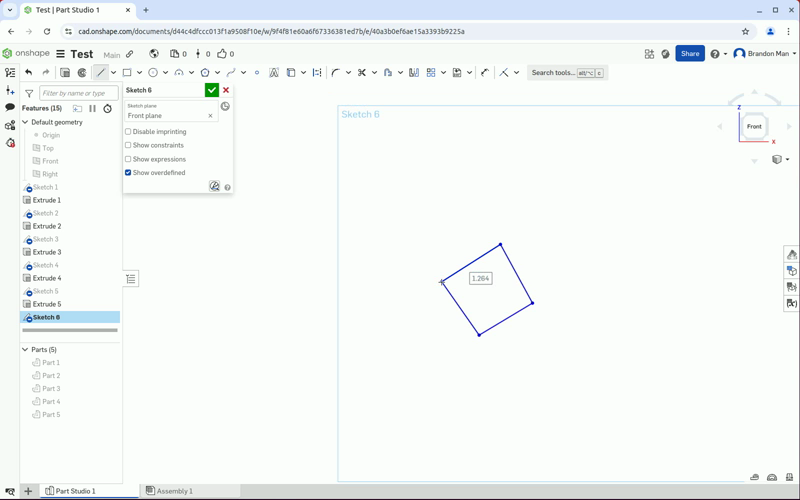
scroll(-6)
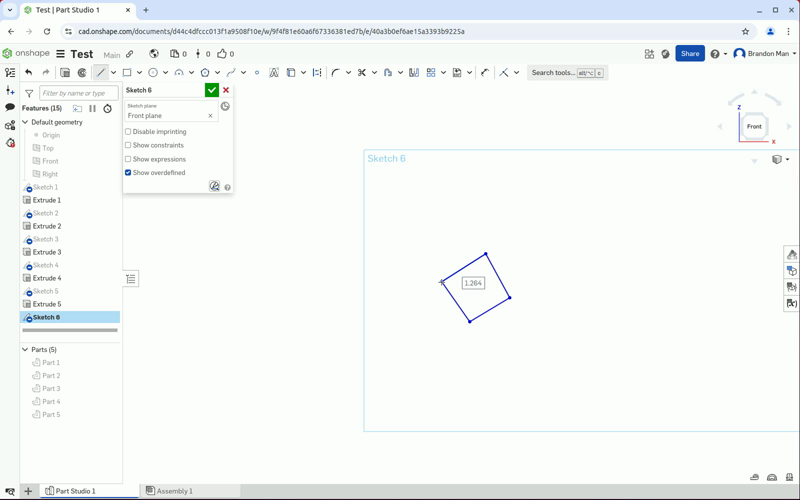
scroll(-6)
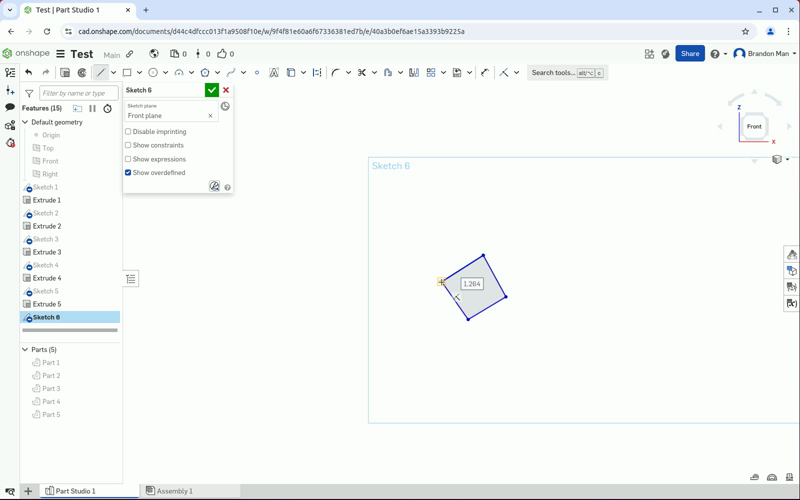
scroll(-6)
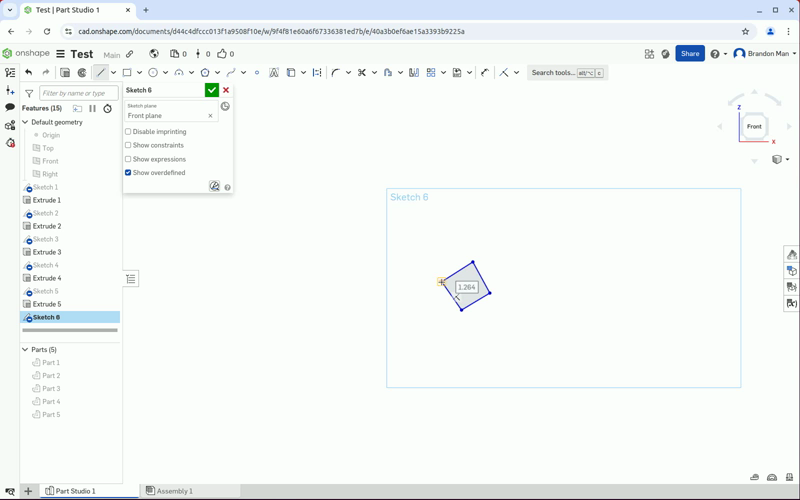
scroll(-6)
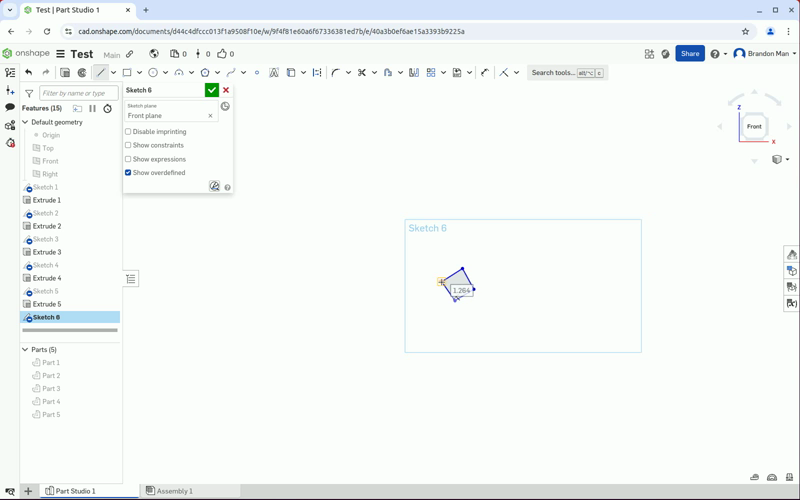
scroll(-6)
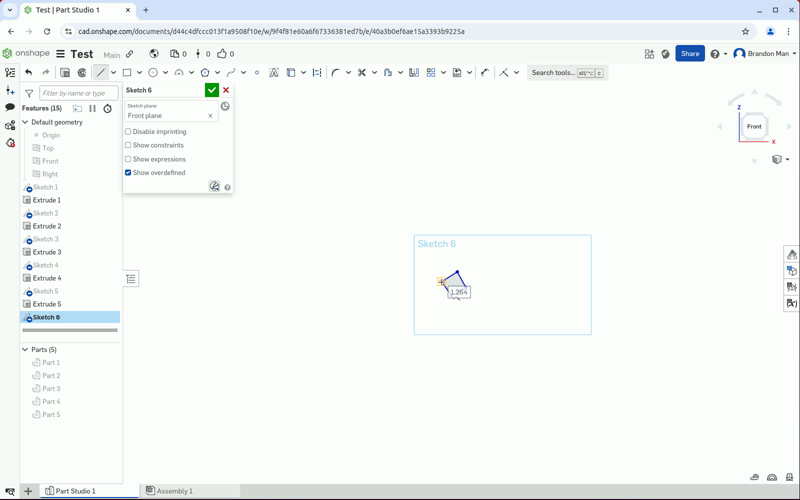
scroll(-6)
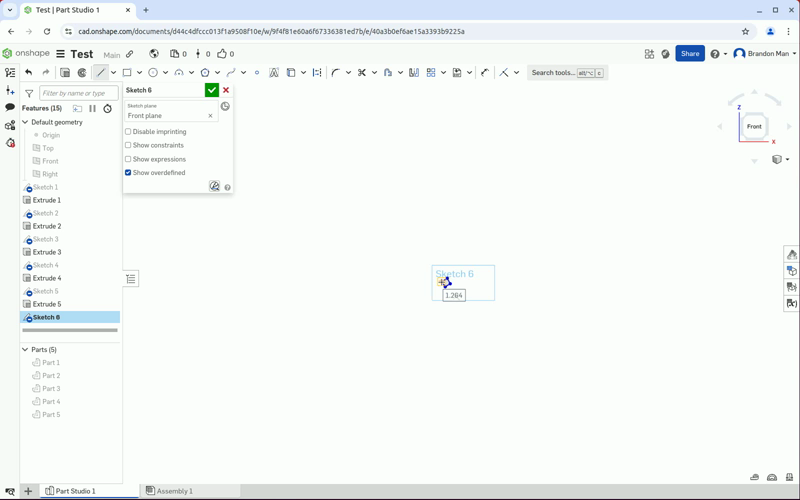
key(esc)
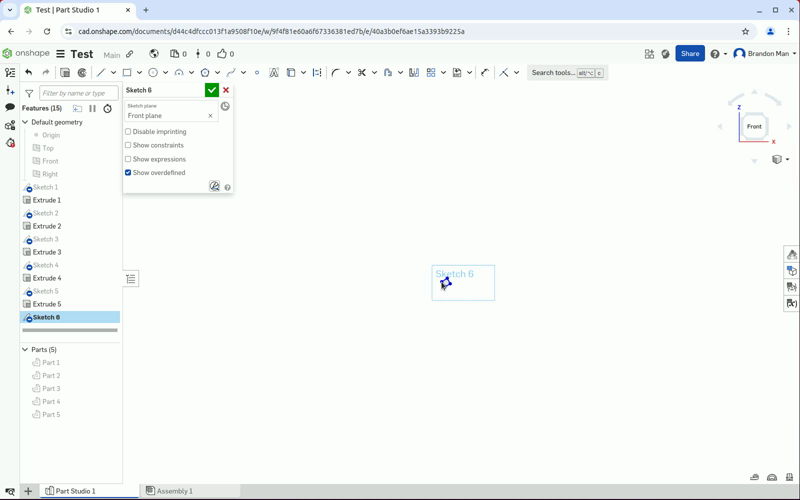
mouse_move(444, 280)
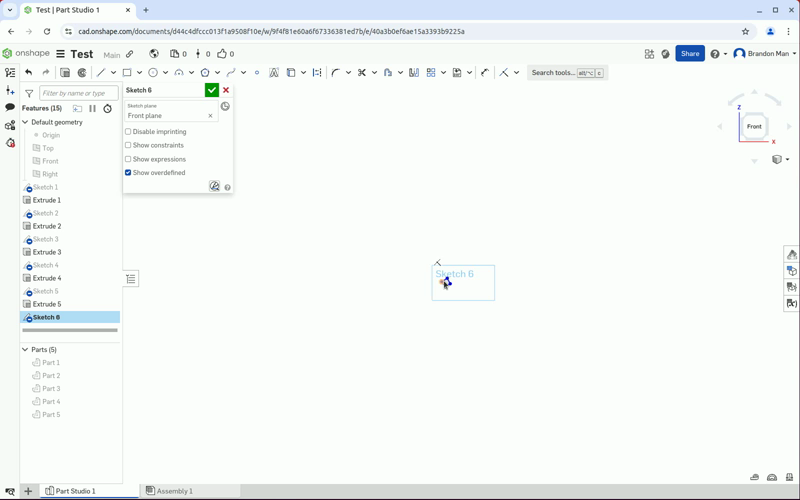
scroll(6)
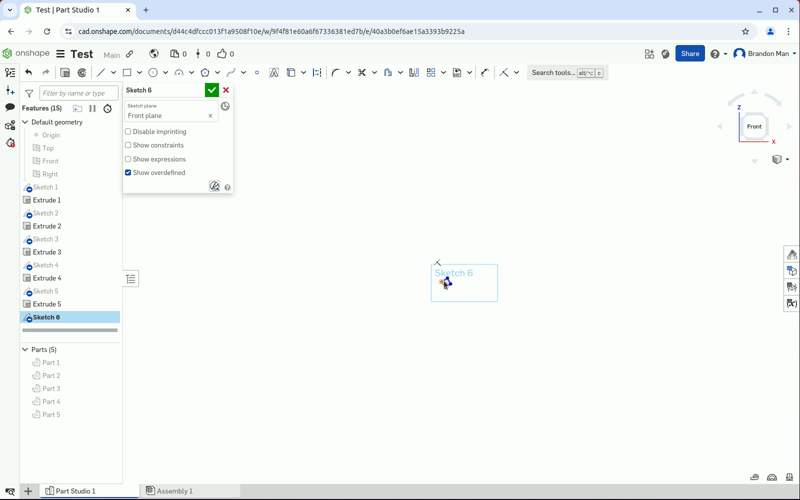
scroll(6)
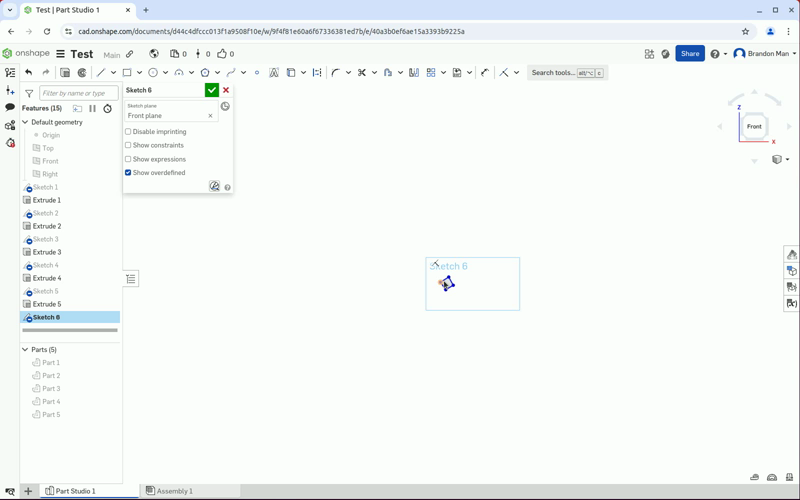
scroll(6)
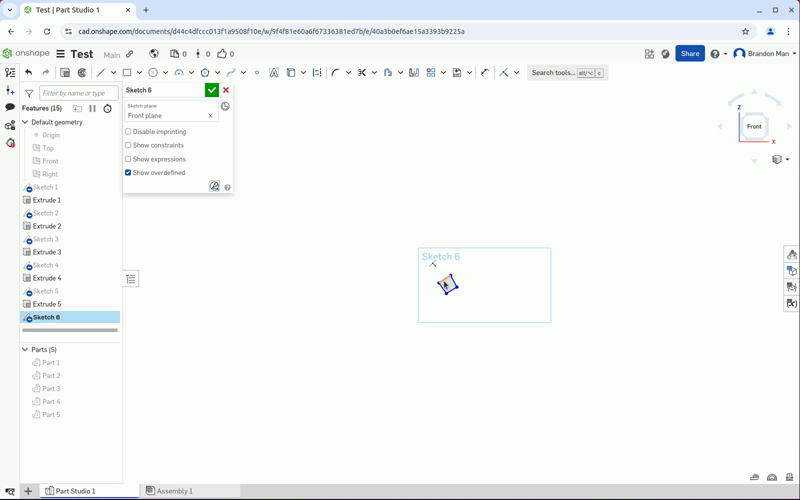
scroll(6)
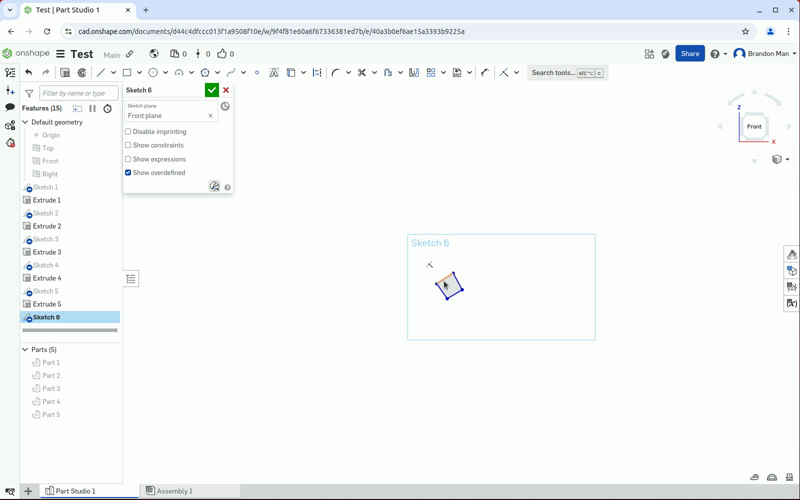
scroll(6)
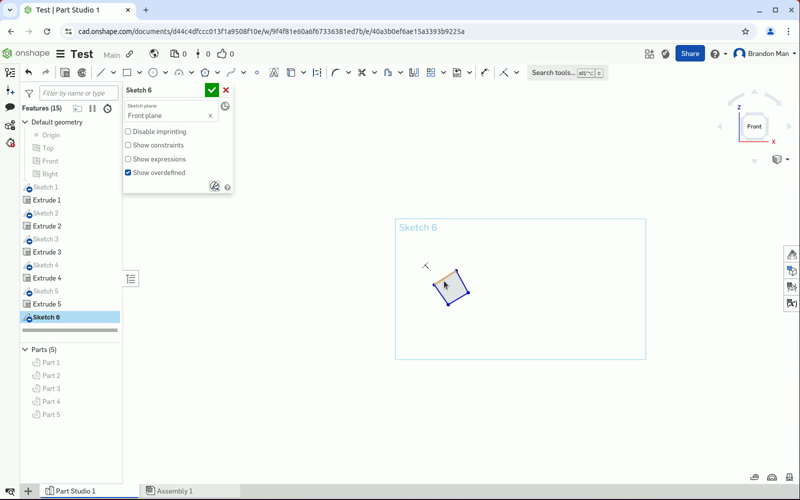
scroll(6)
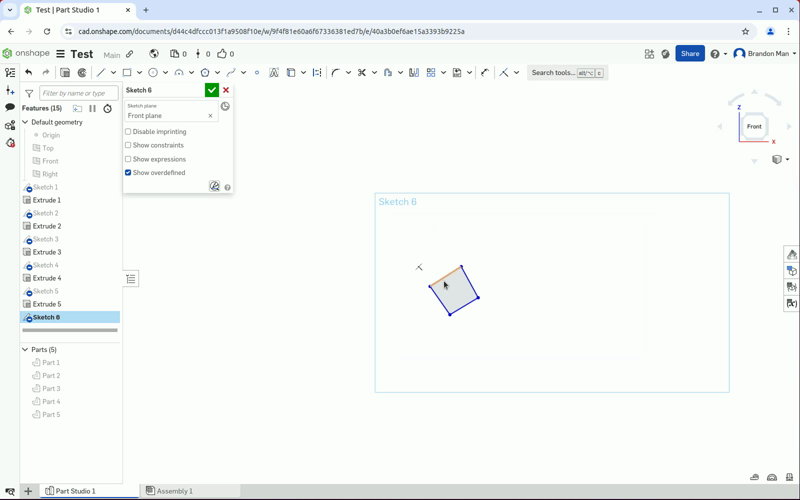
scroll(6)
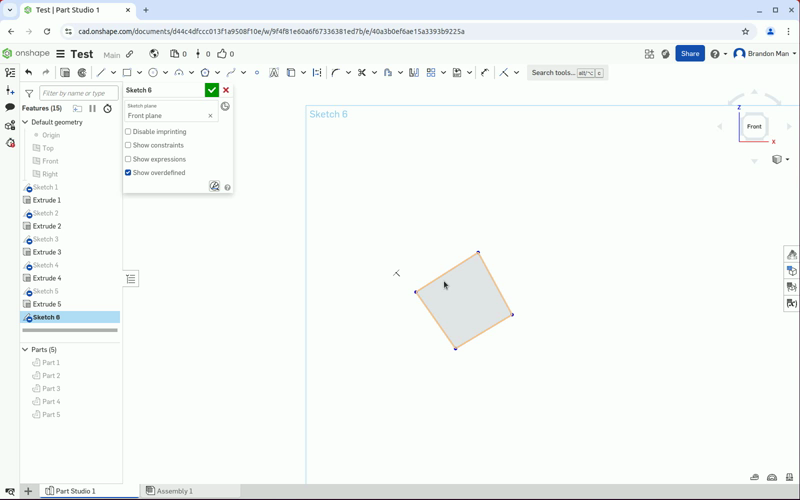
click(444, 280)
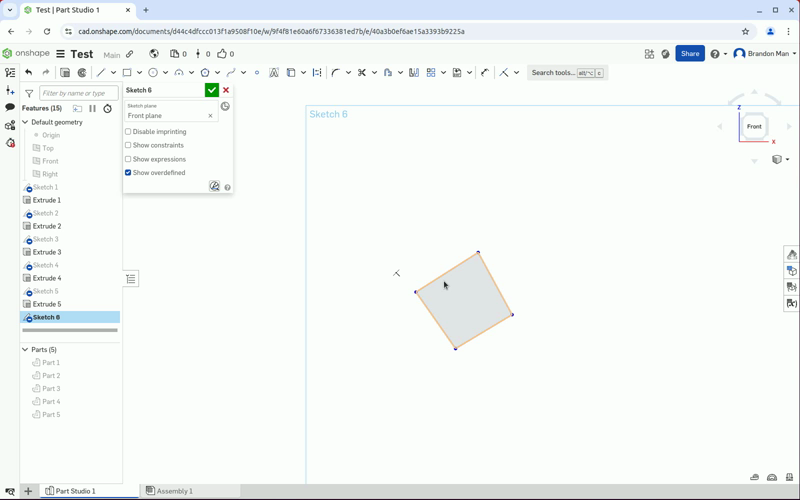
scroll(-6)
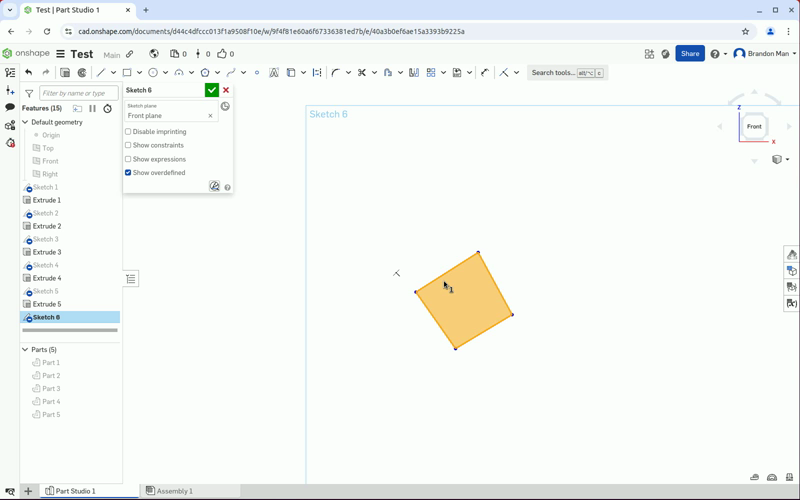
scroll(-6)
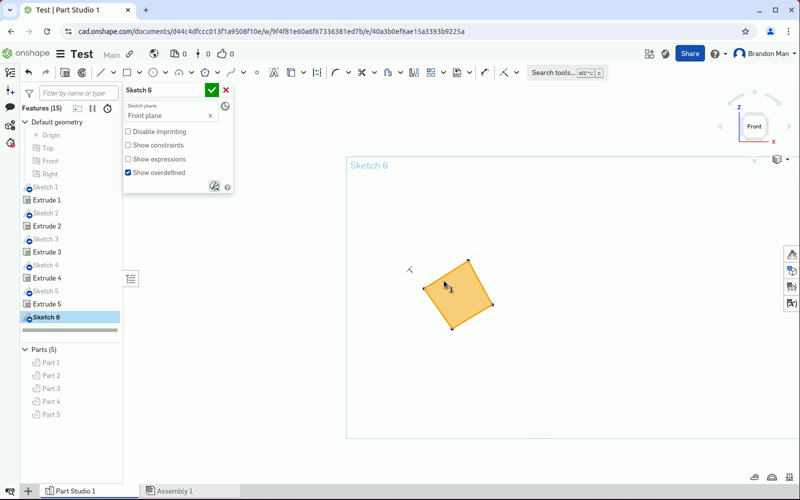
scroll(-6)
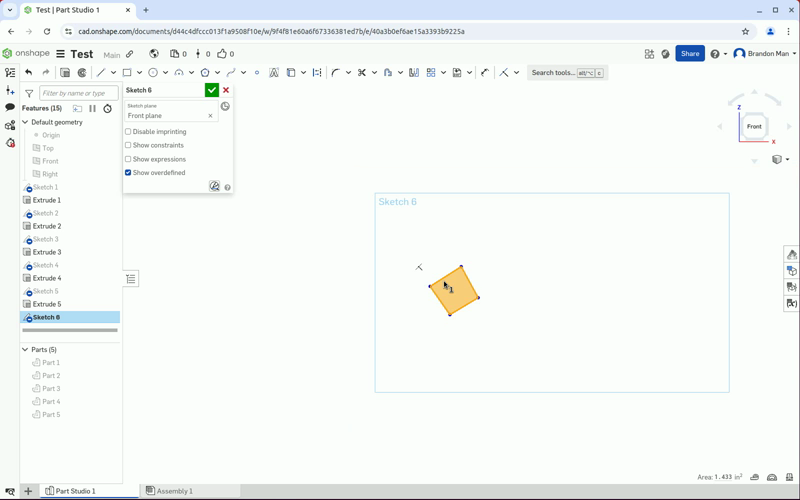
scroll(-6)
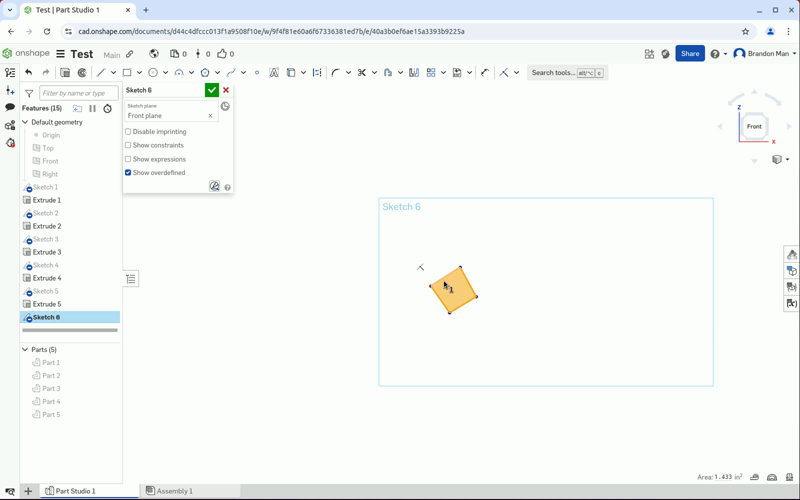
scroll(-6)
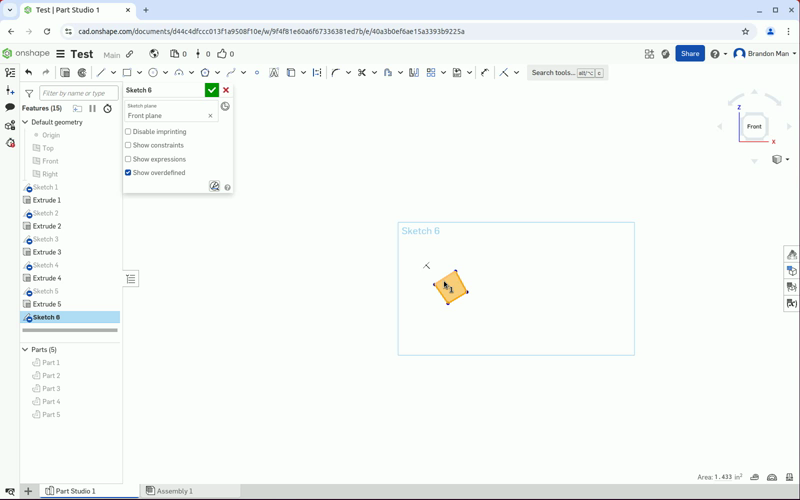
scroll(-6)
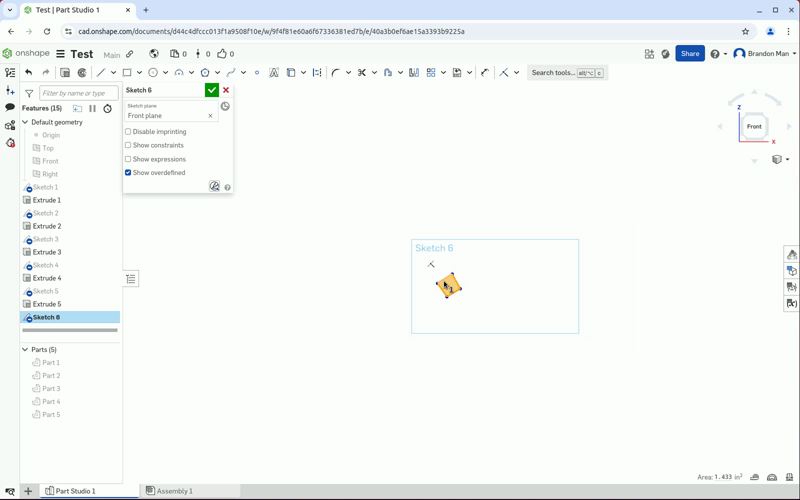
scroll(-6)
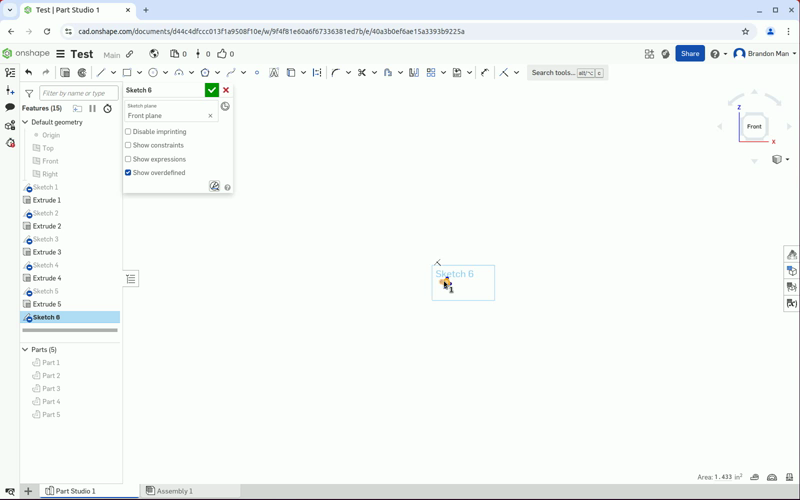
mouse_move(73, 352)
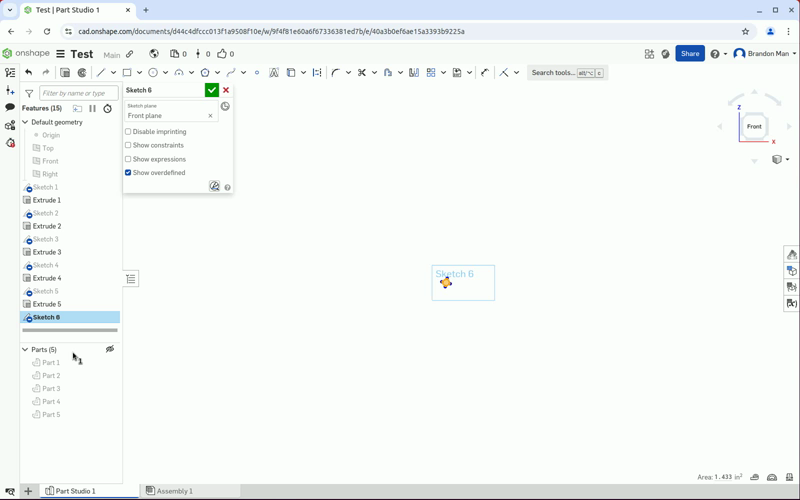
key(shift+y)
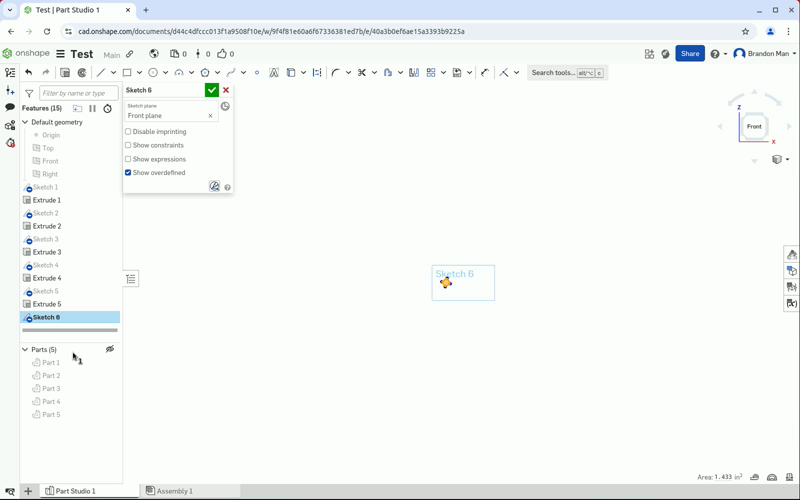
key(shift+e)
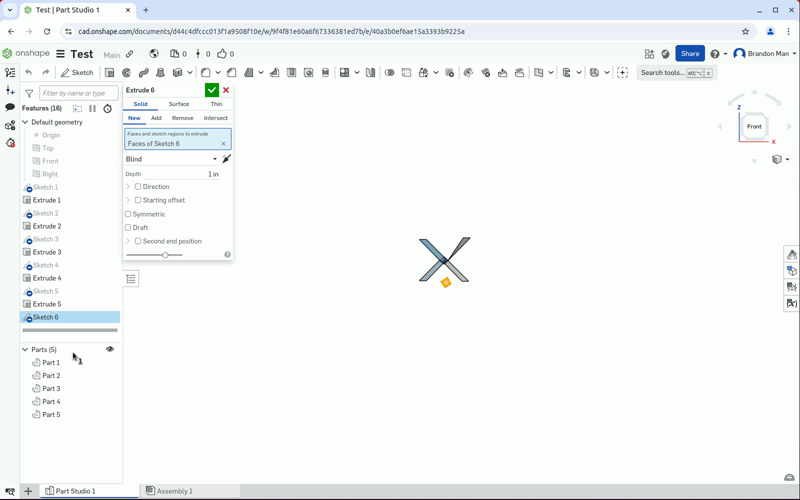
mouse_move(143, 106)
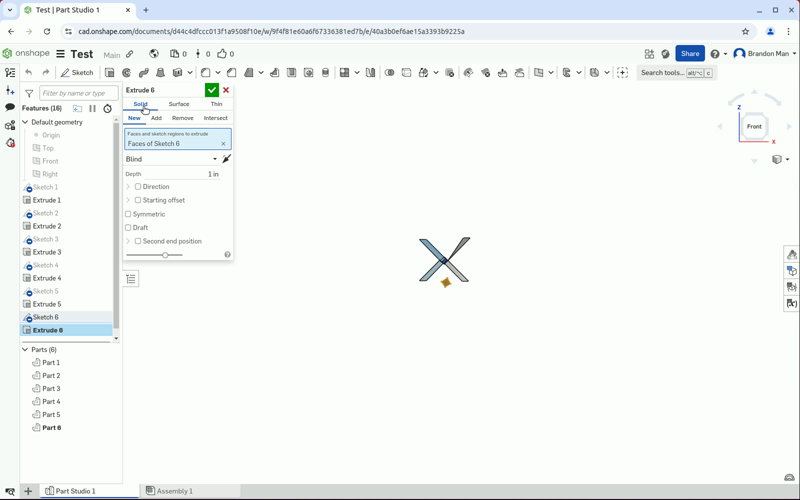
click(143, 106)
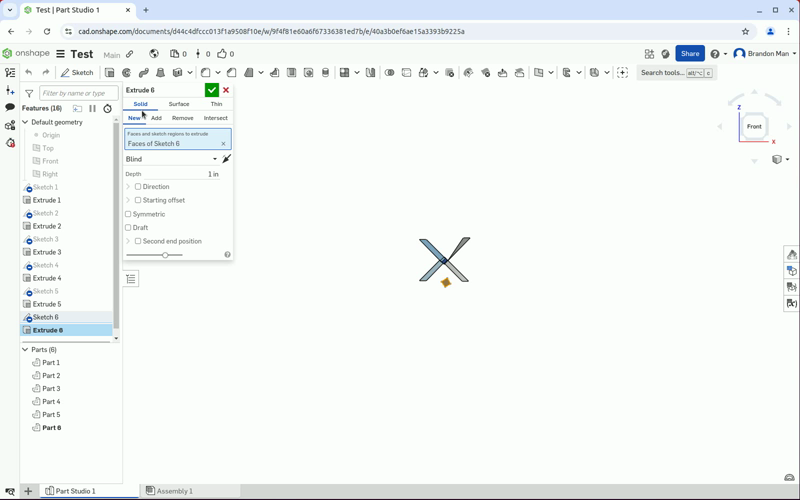
mouse_move(137, 120)
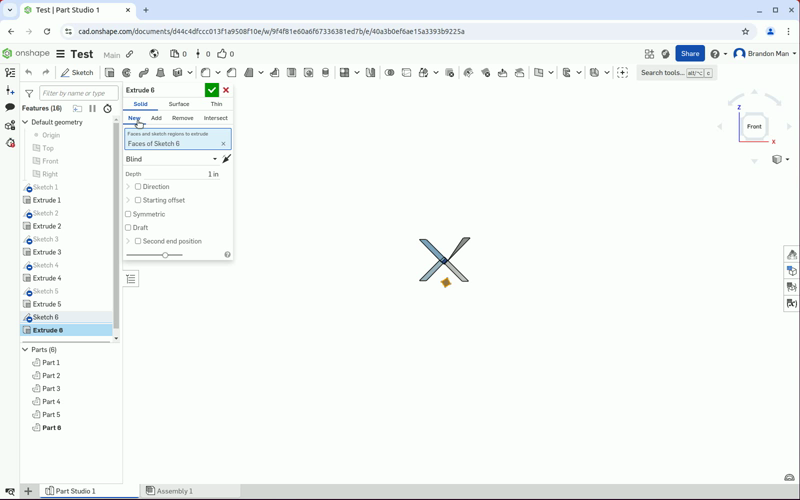
click(137, 120)
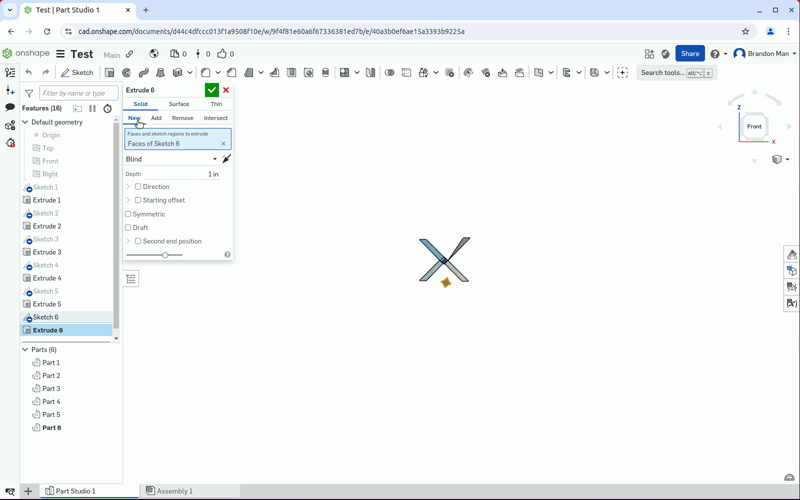
key(tab, 4)
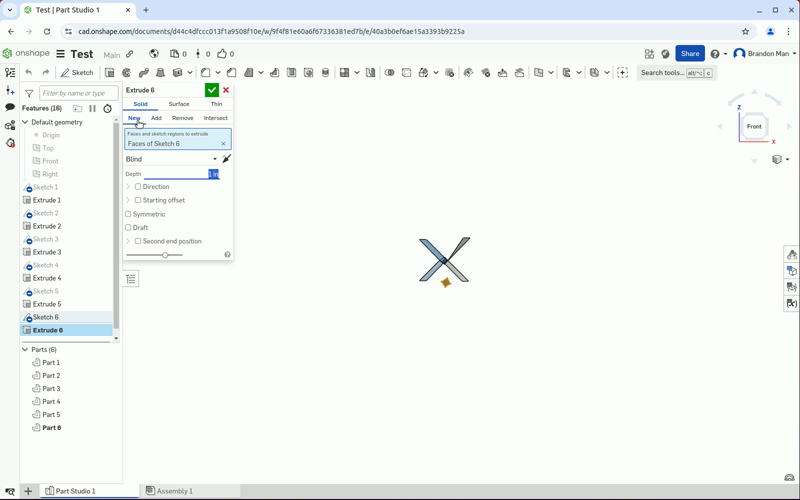
text(-23.108)
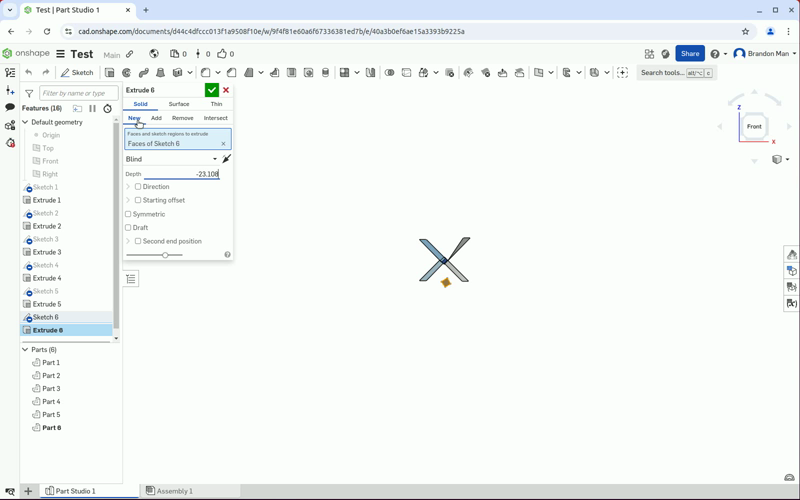
key(enter)
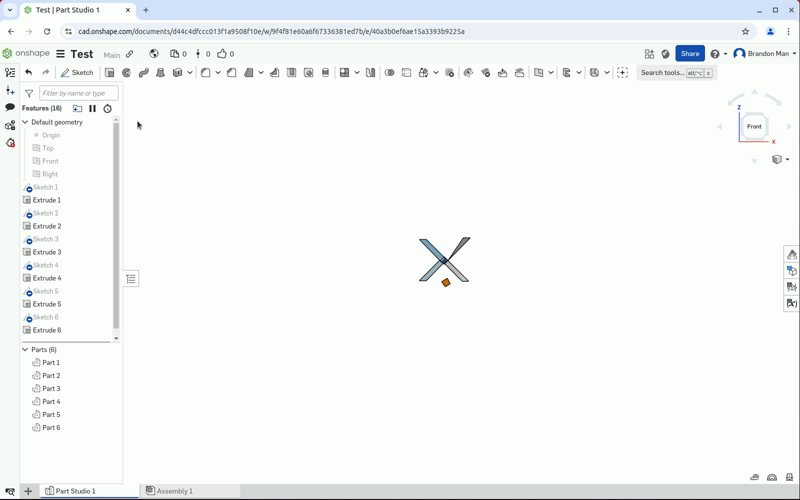
key(shift+h)
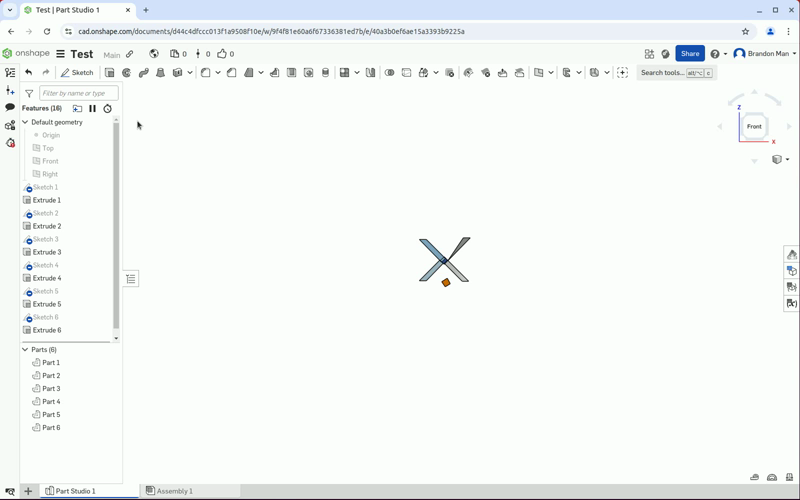
key(shift+h)
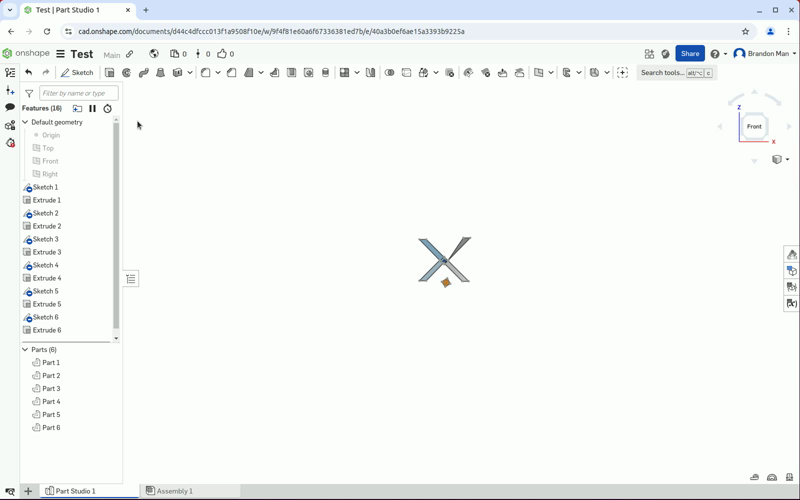
key(shift+7)
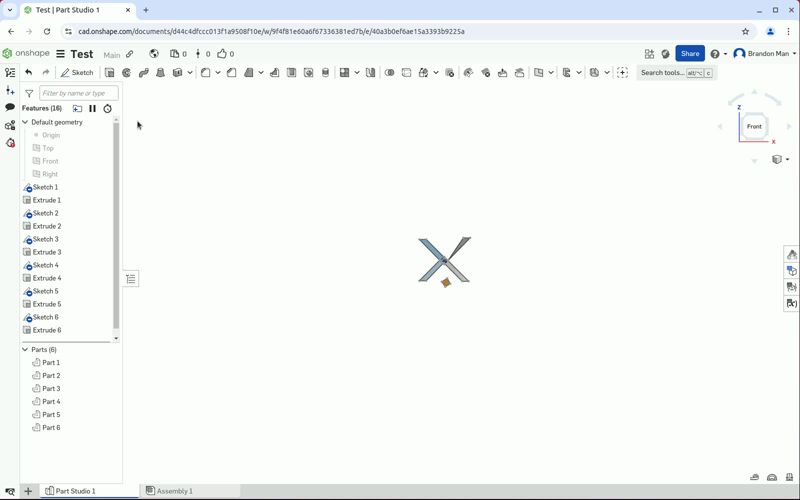
key(left, 2)
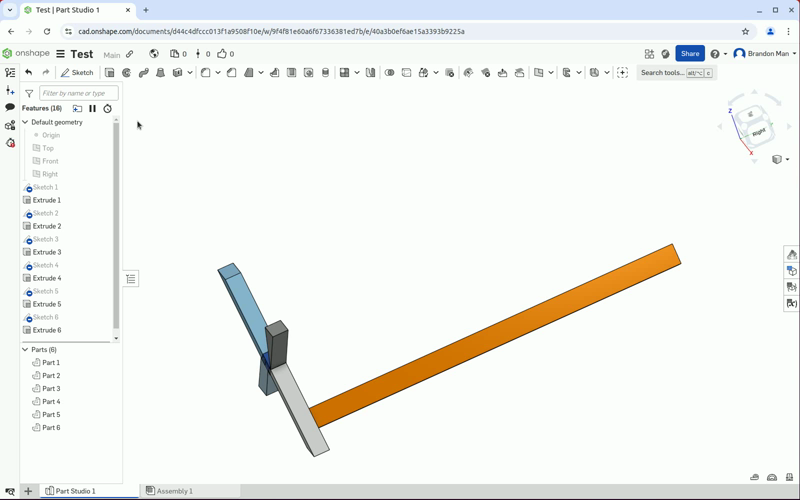
key(down, 2)
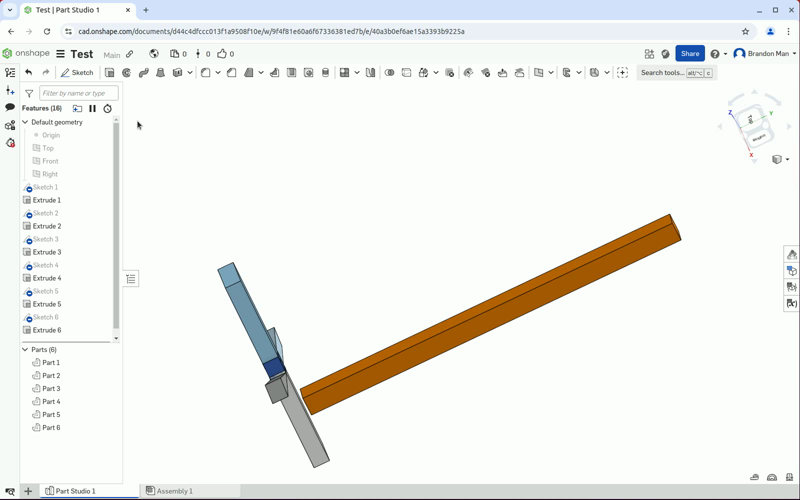
key(up, 2)
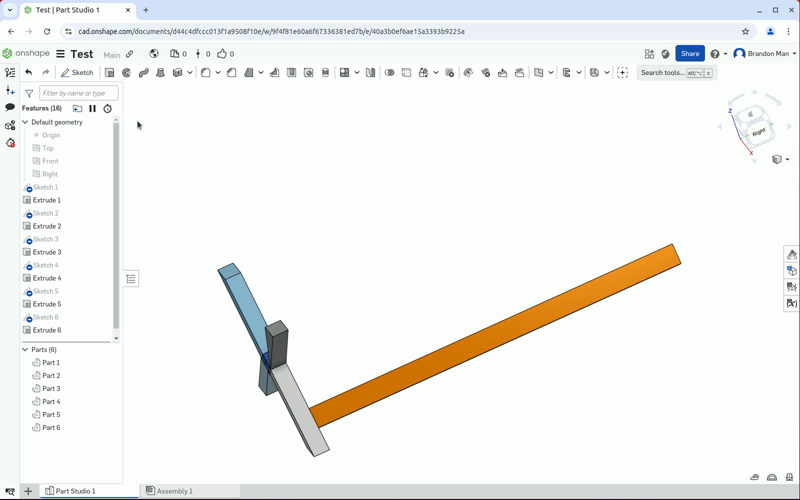
key(right, 2)
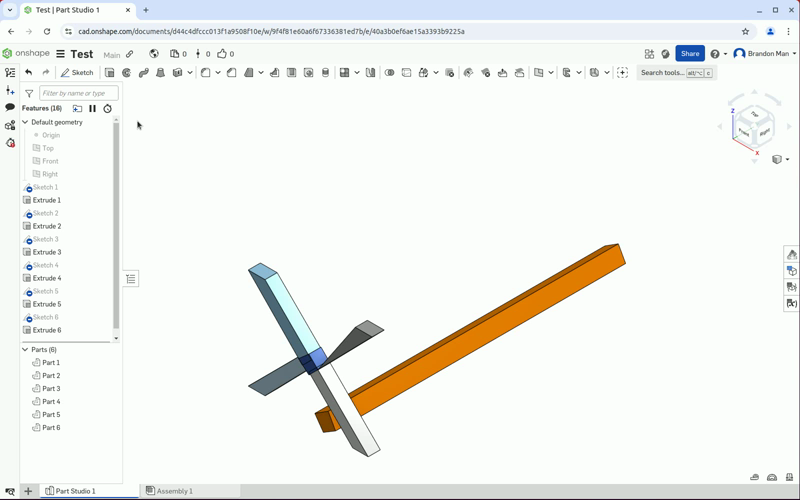
mouse_move(69, 189)
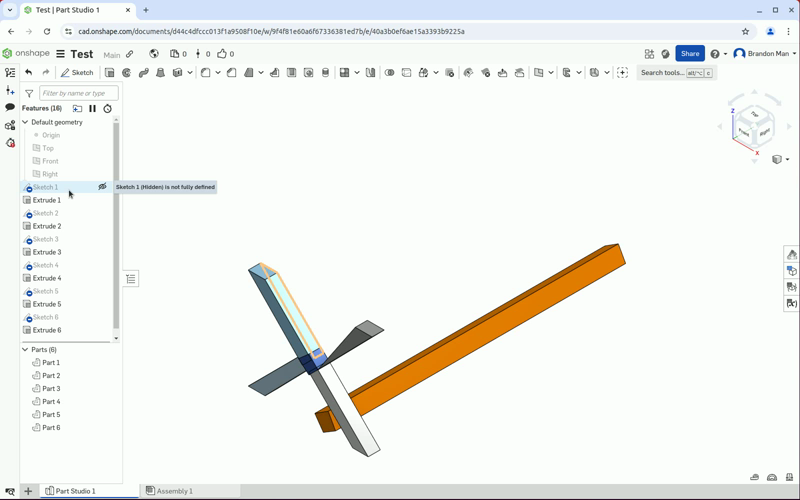
click(69, 189)